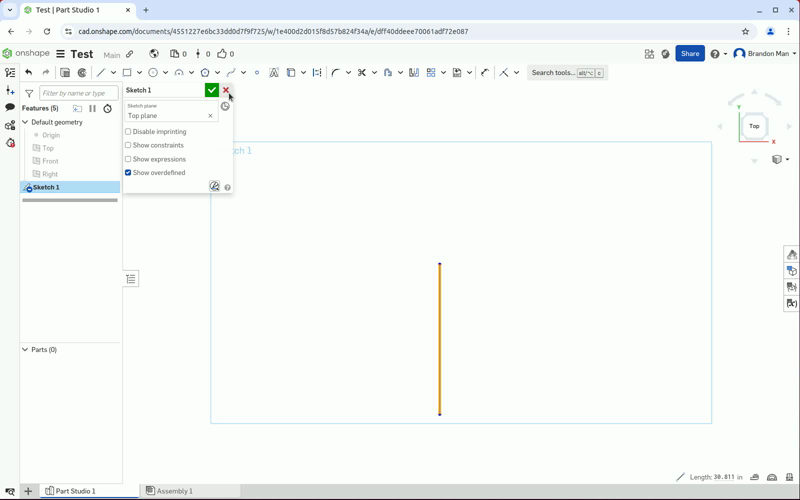
key(shift+h)
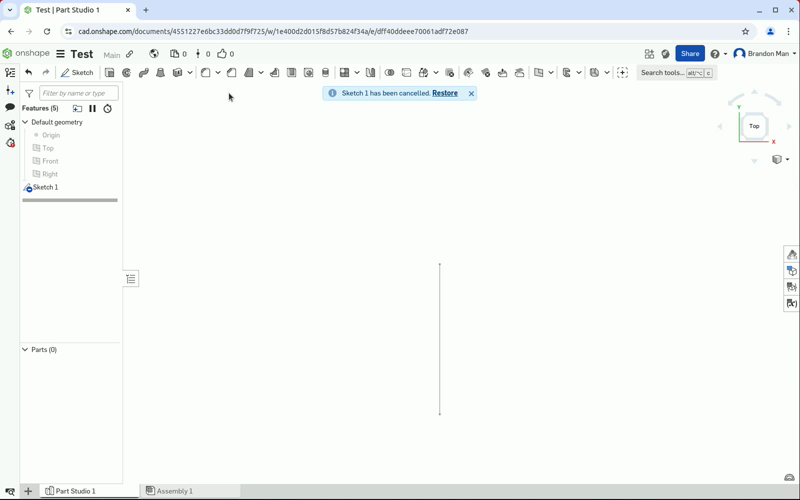
mouse_move(73, 352)
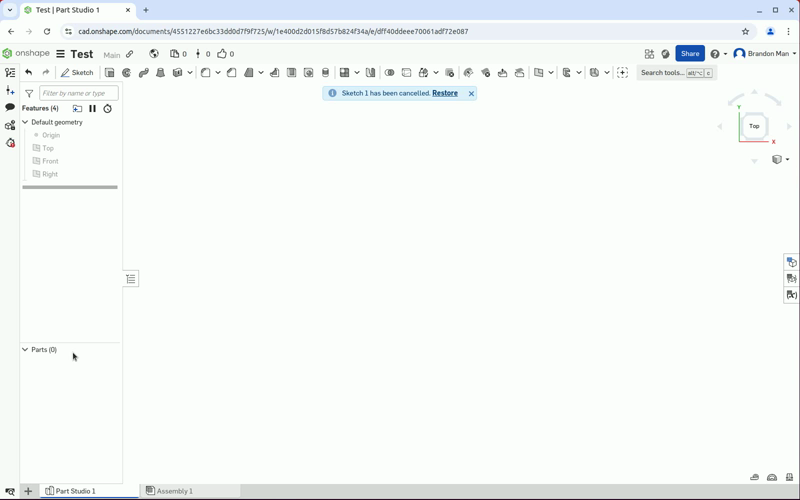
key(y)
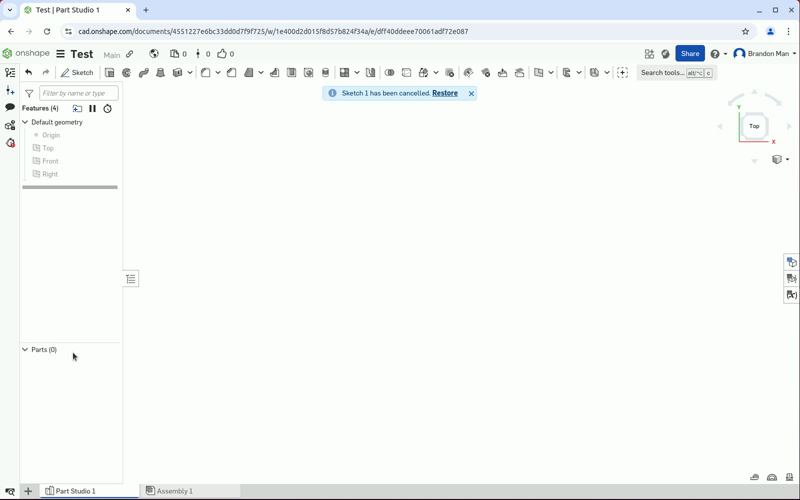
key(shift+p)
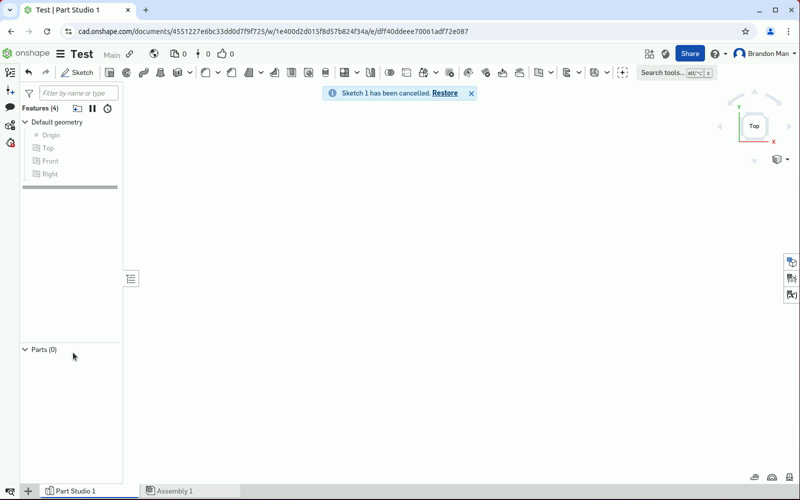
key(space)
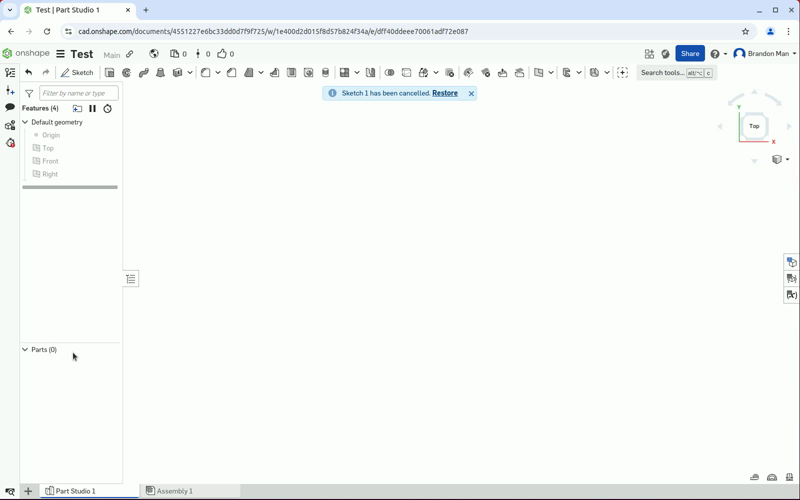
key_down(shift)
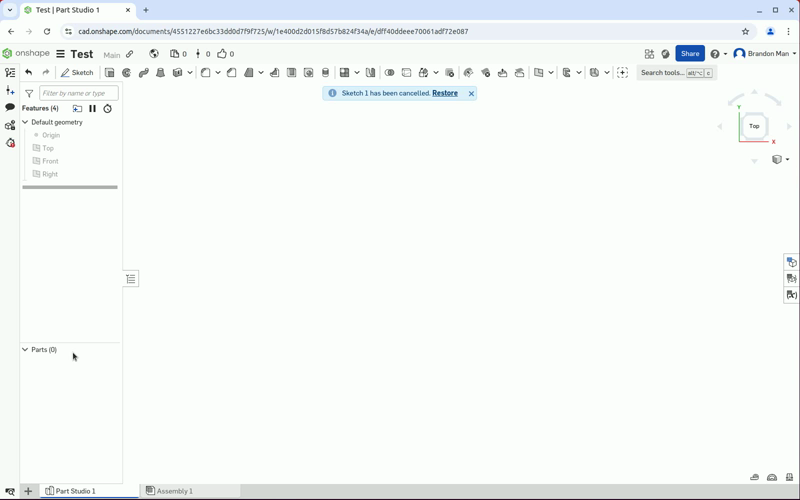
key(up)
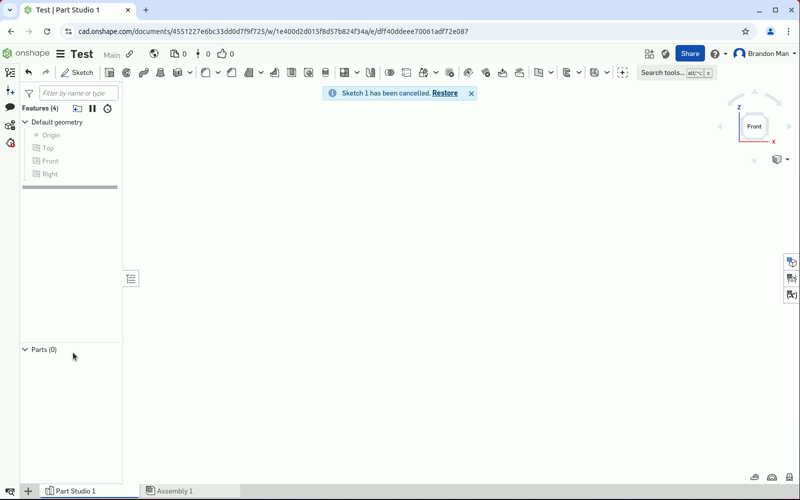
key_up(shift)
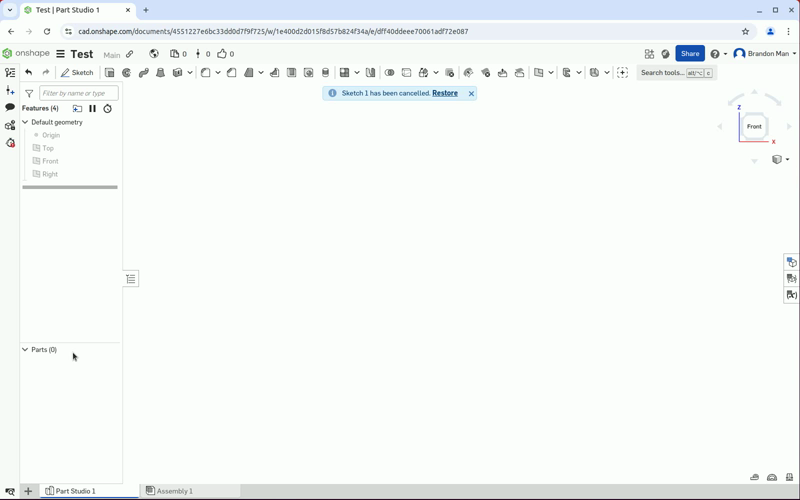
mouse_move(73, 352)
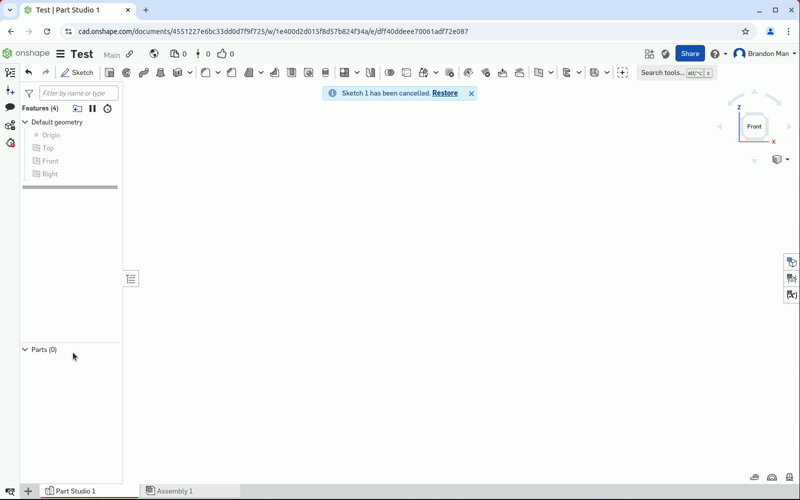
key(shift+y)
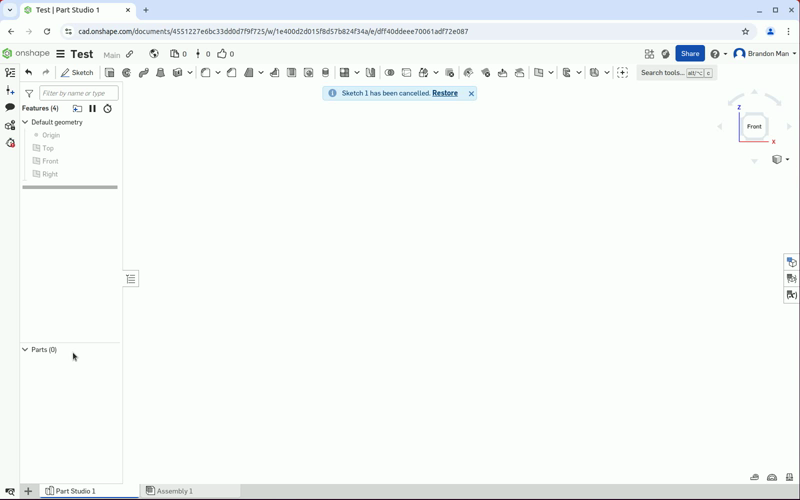
key(shift+s)
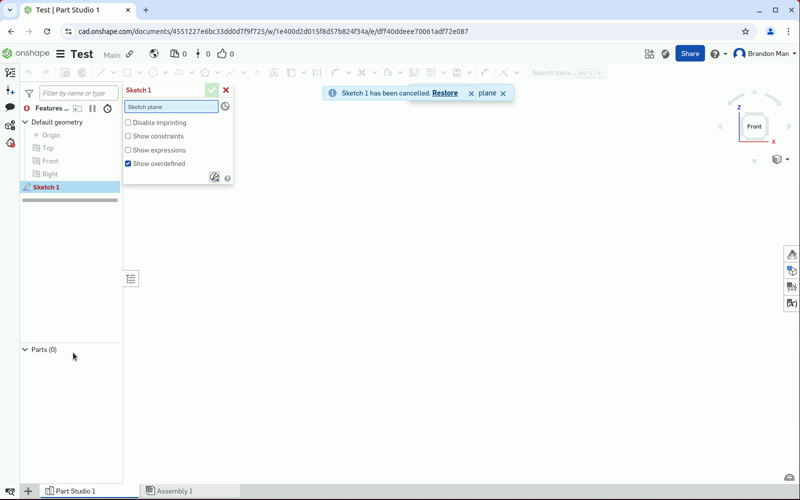
mouse_move(73, 163)
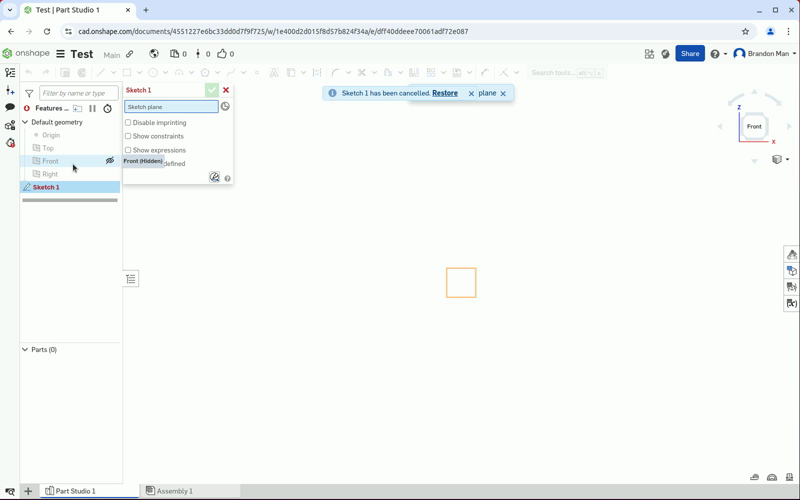
click(73, 163)
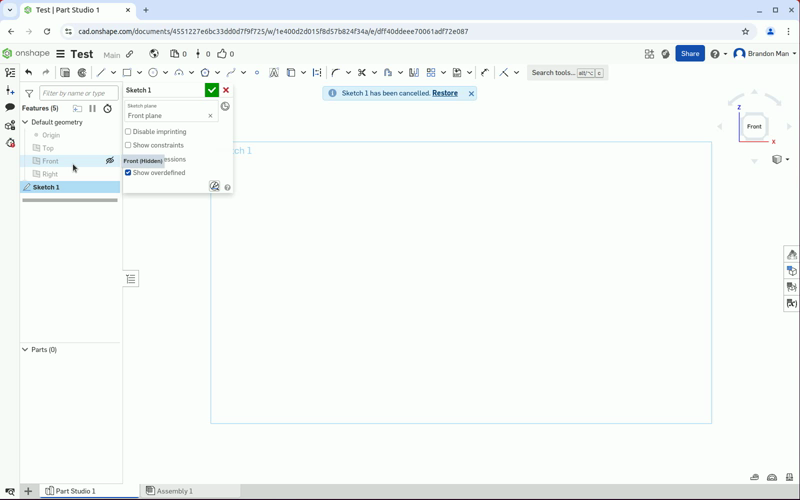
mouse_move(73, 352)
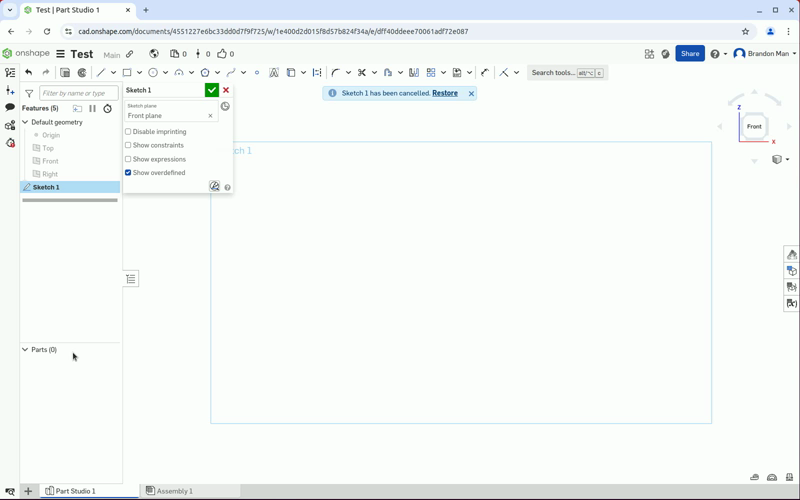
key(y)
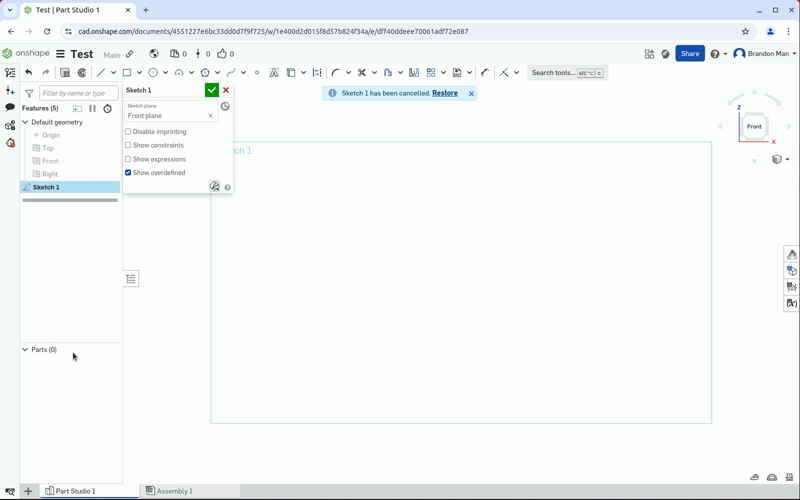
key(l)
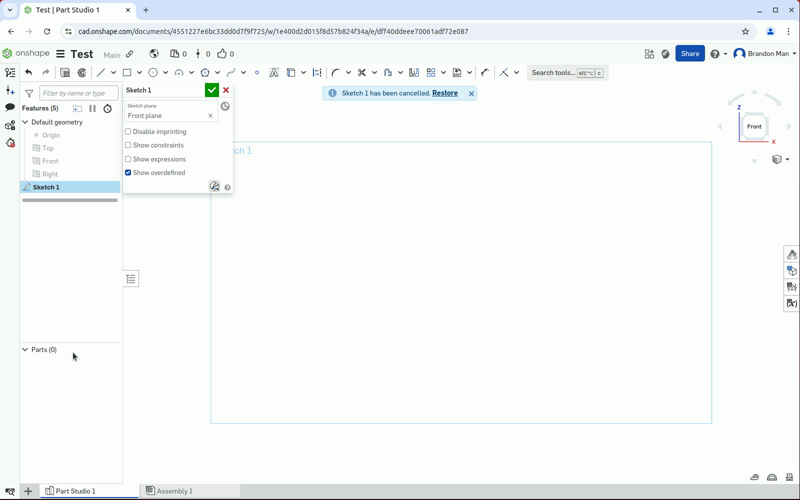
key_down(shift)
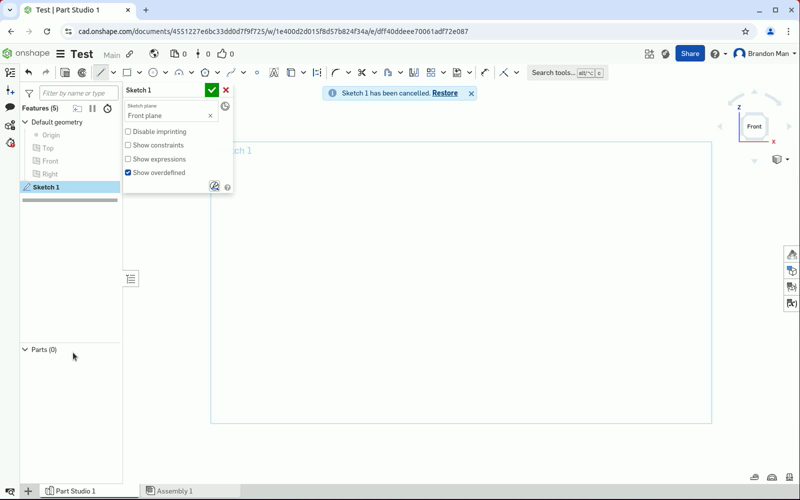
mouse_move(460, 282)
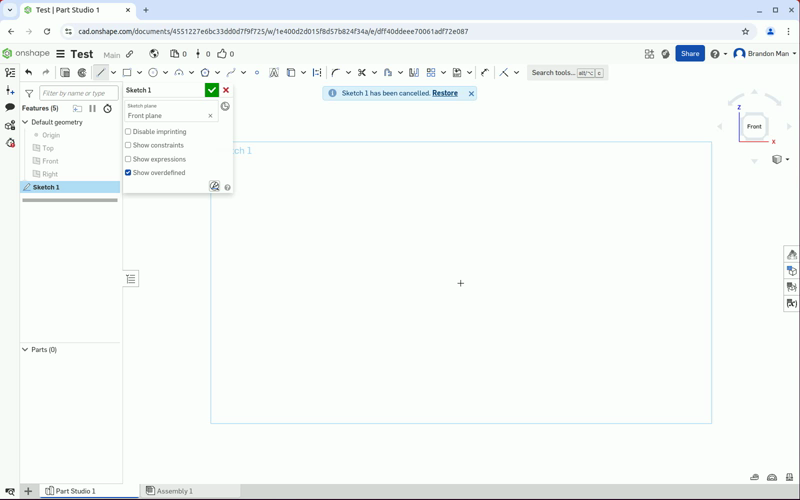
click(460, 282)
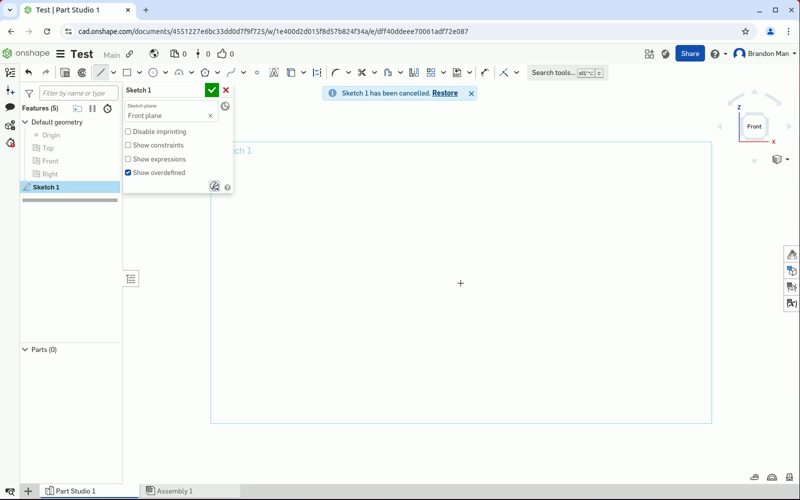
key_up(shift)
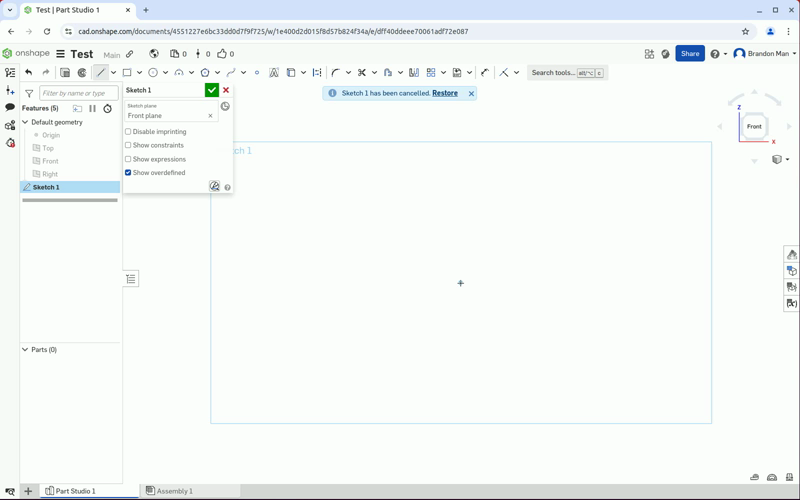
key_down(shift)
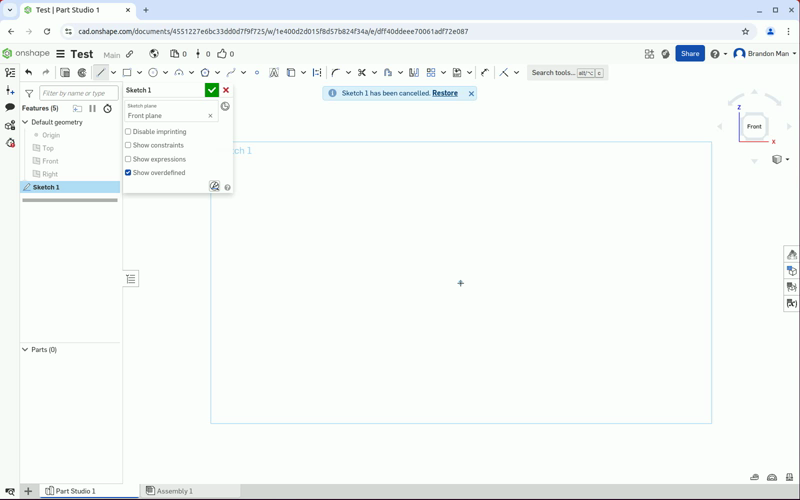
mouse_move(490, 282)
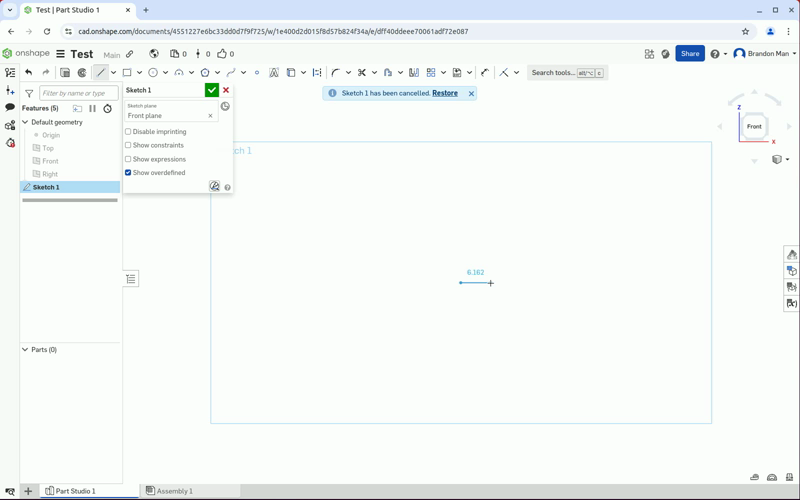
mouse_move(460, 274)
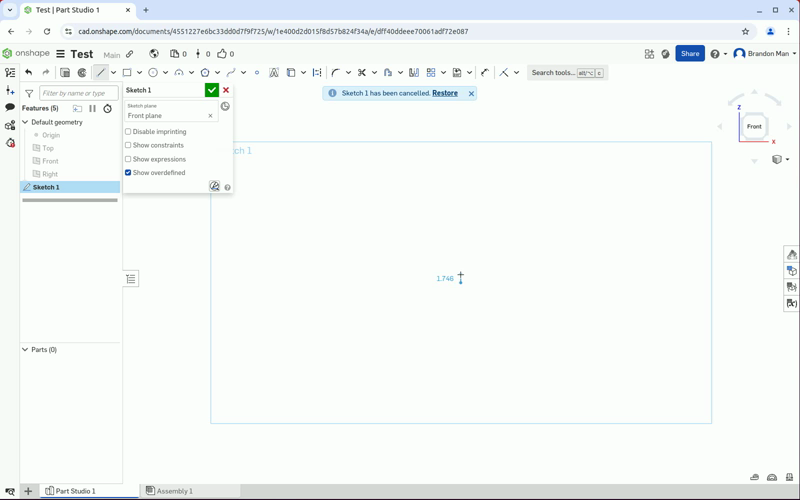
click(460, 274)
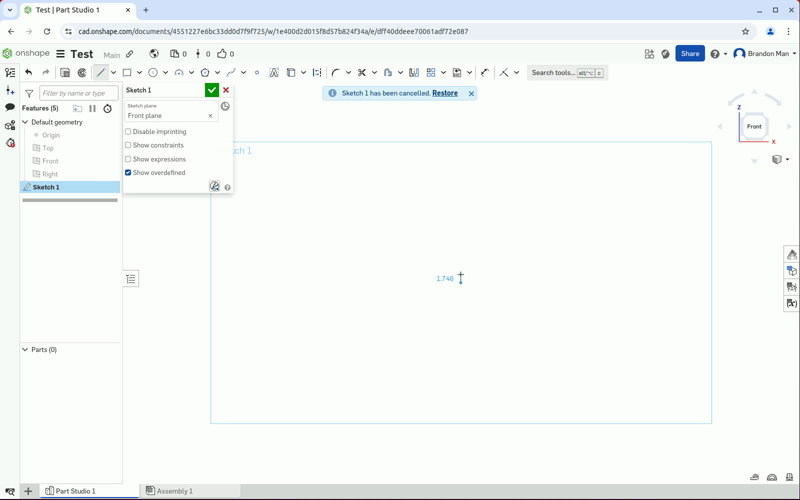
key_up(shift)
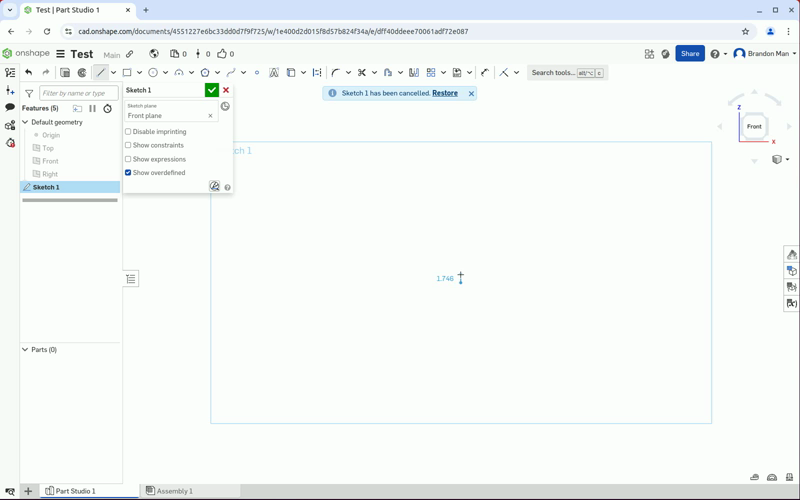
key(esc)
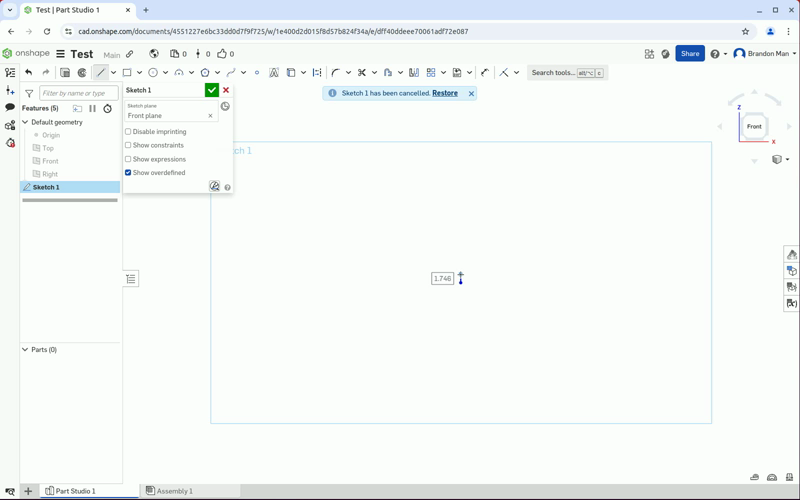
key(a)
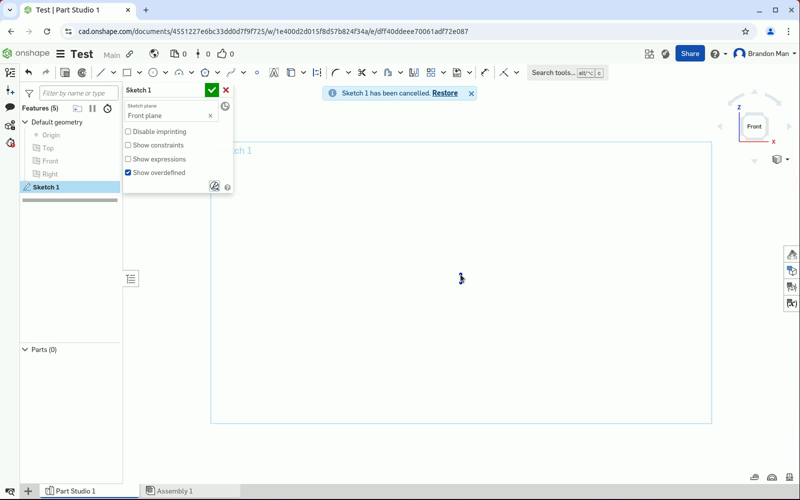
mouse_move(460, 274)
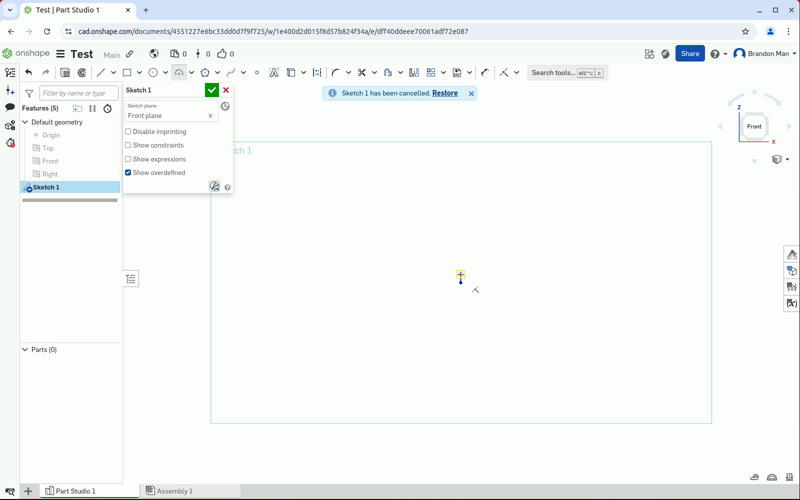
click(460, 274)
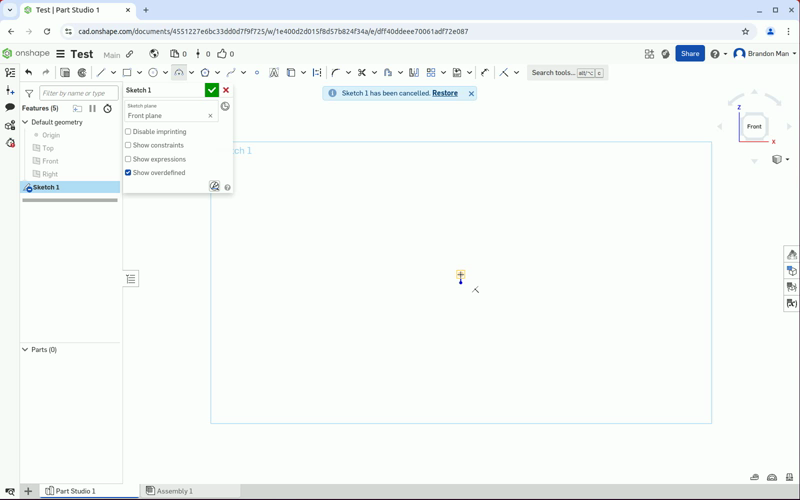
key_down(shift)
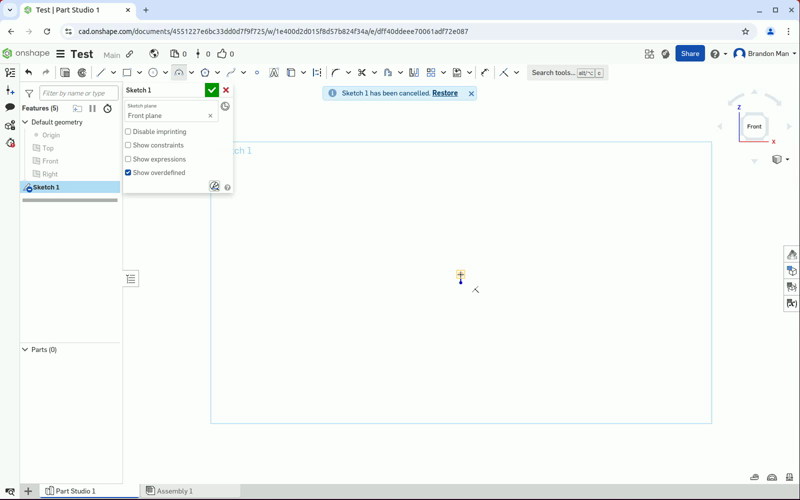
mouse_move(460, 266)
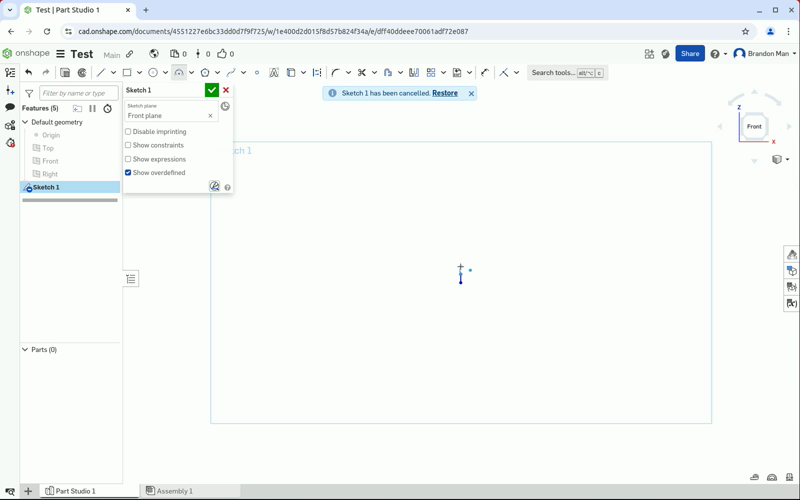
click(460, 266)
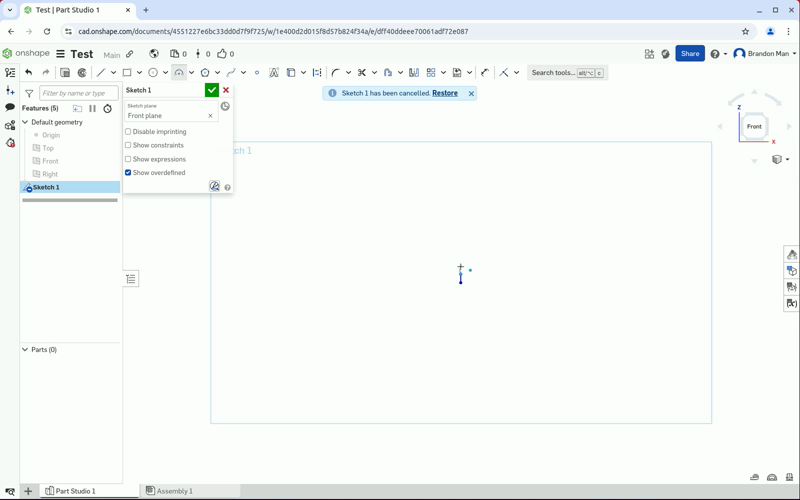
mouse_move(456, 270)
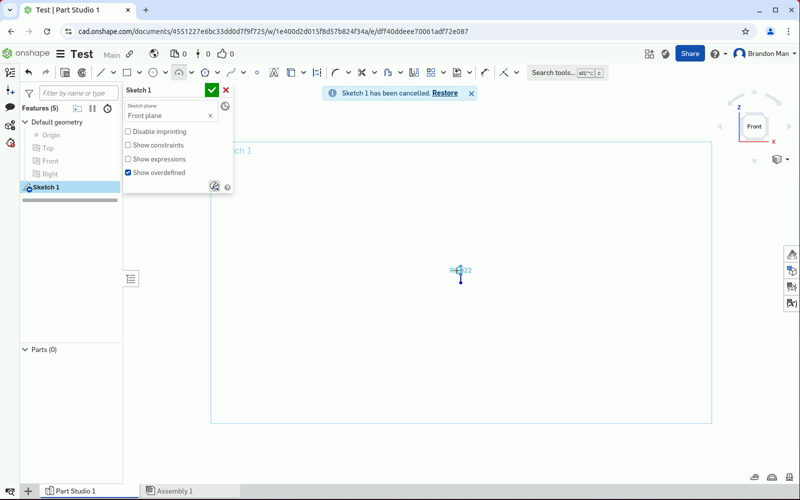
click(456, 270)
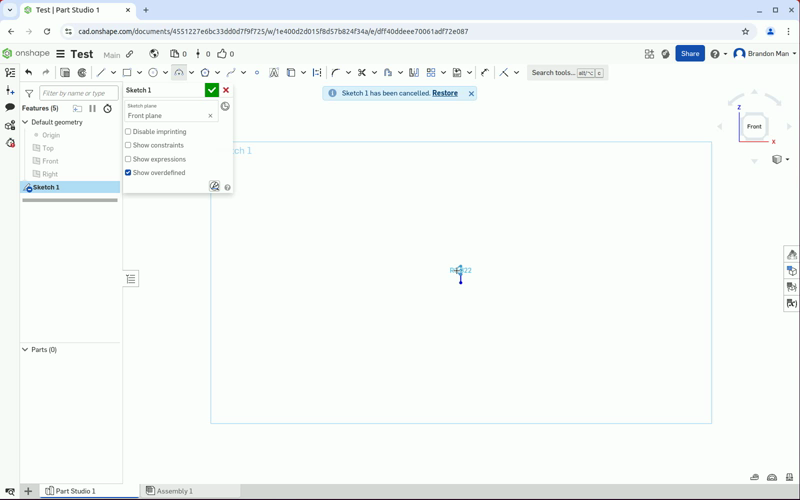
key_up(shift)
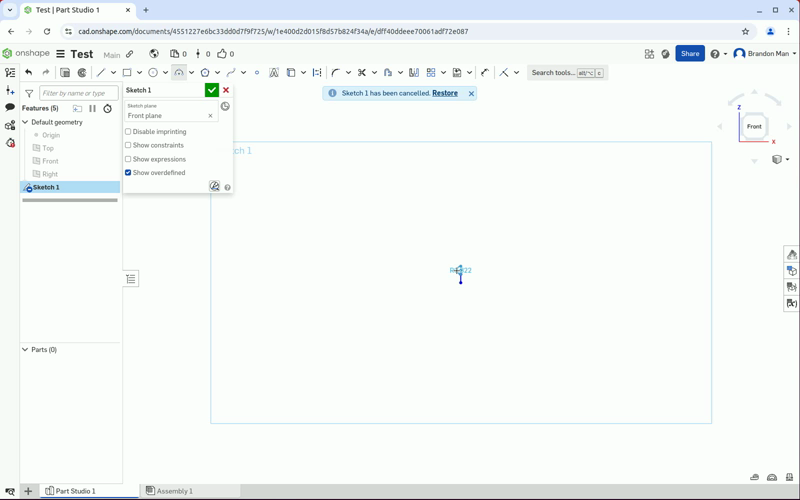
key(esc)
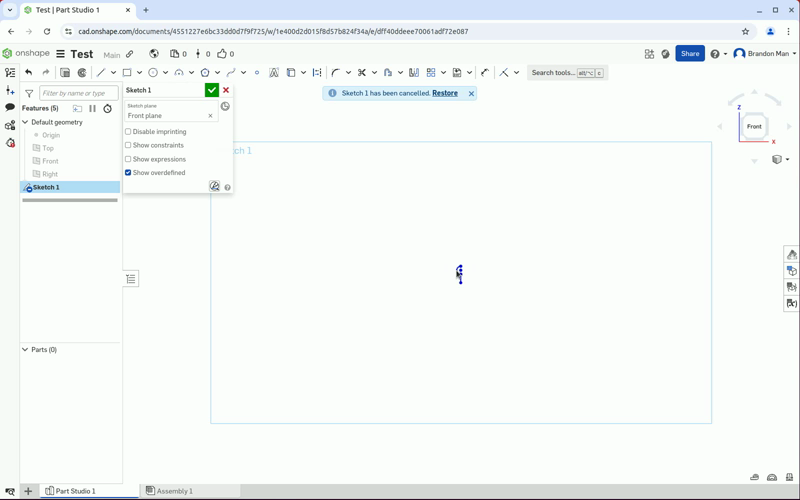
key(l)
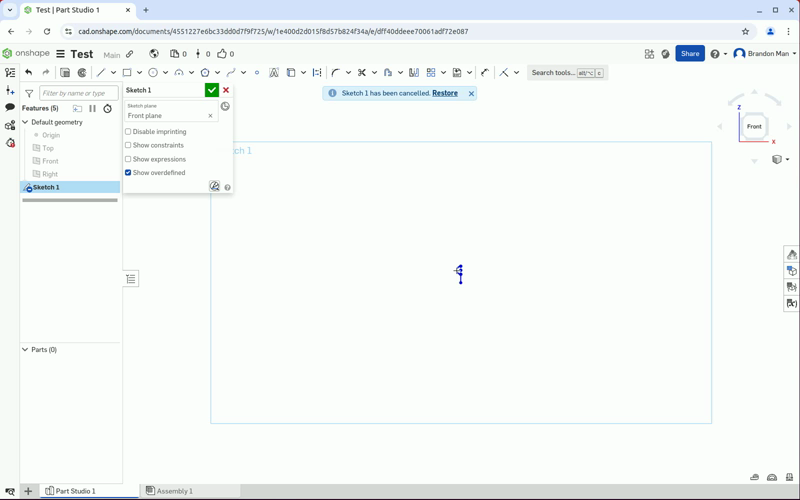
mouse_move(460, 266)
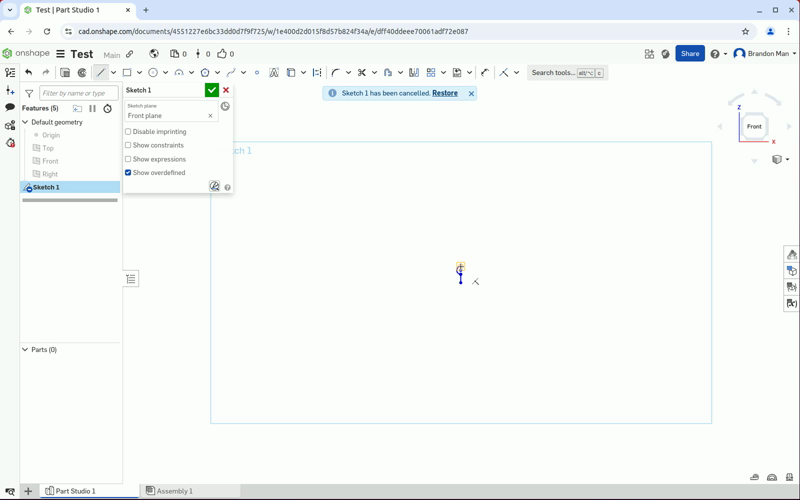
scroll(6)
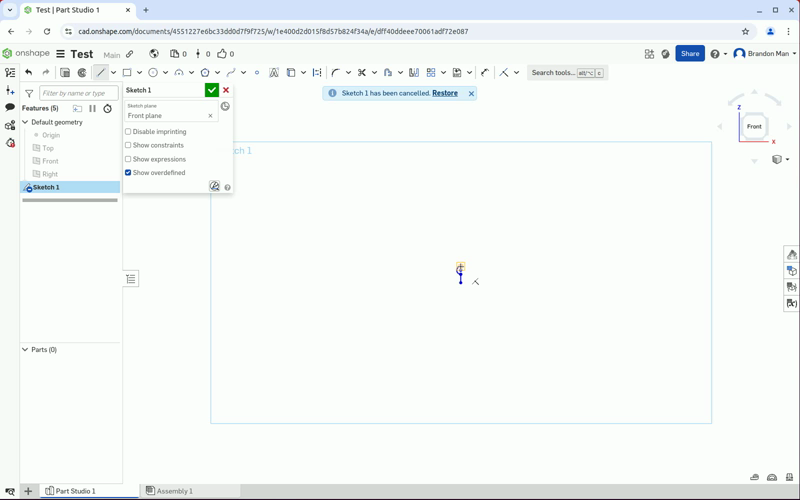
scroll(6)
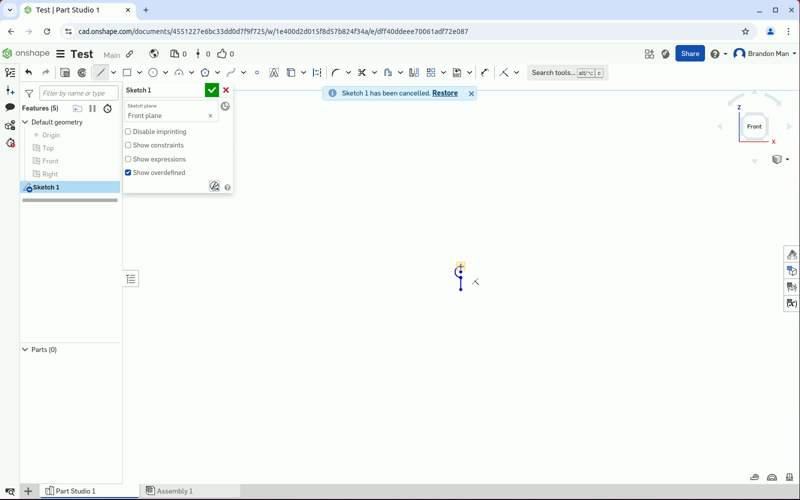
scroll(6)
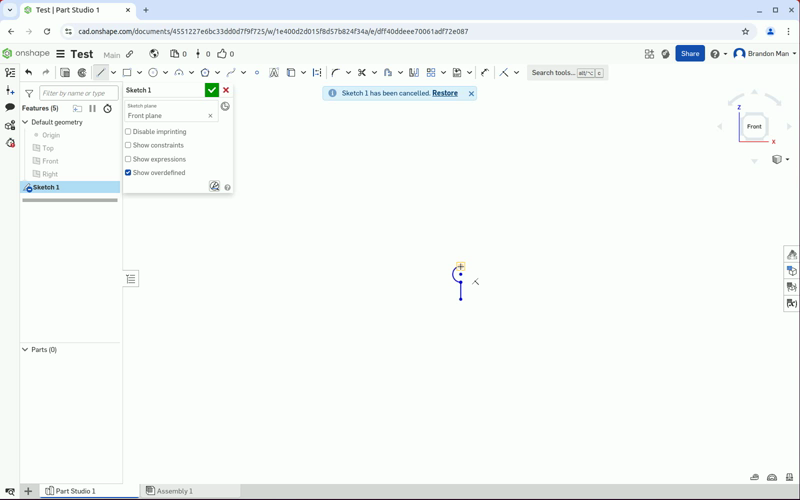
scroll(6)
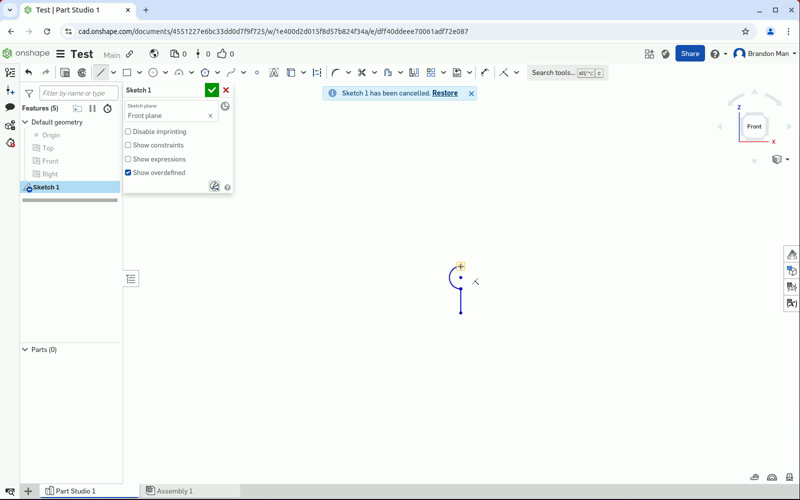
scroll(6)
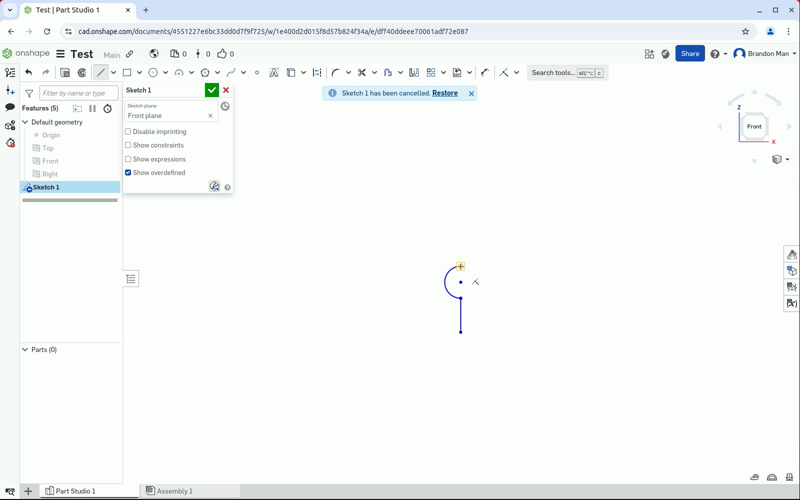
scroll(6)
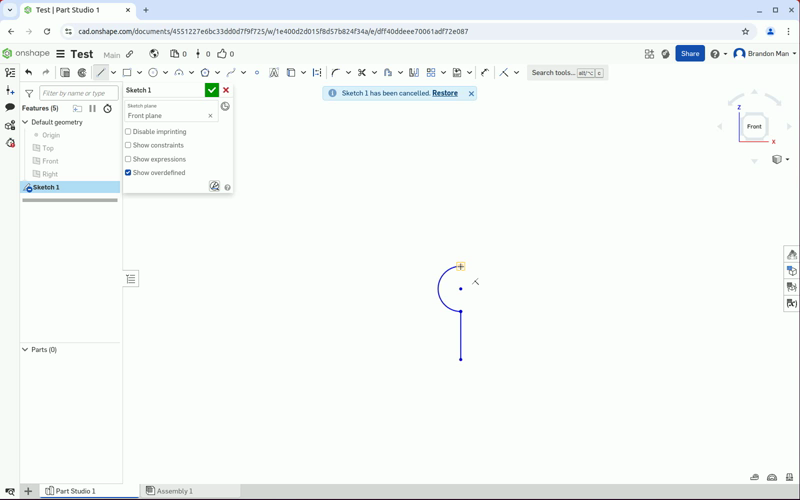
scroll(6)
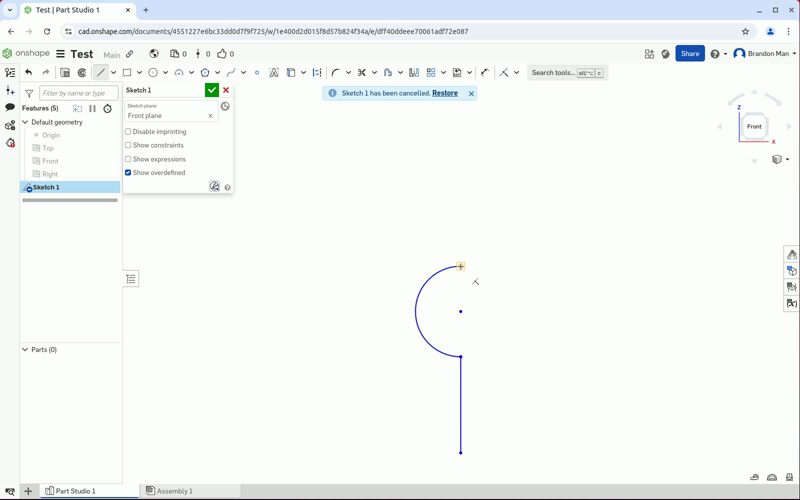
click(460, 266)
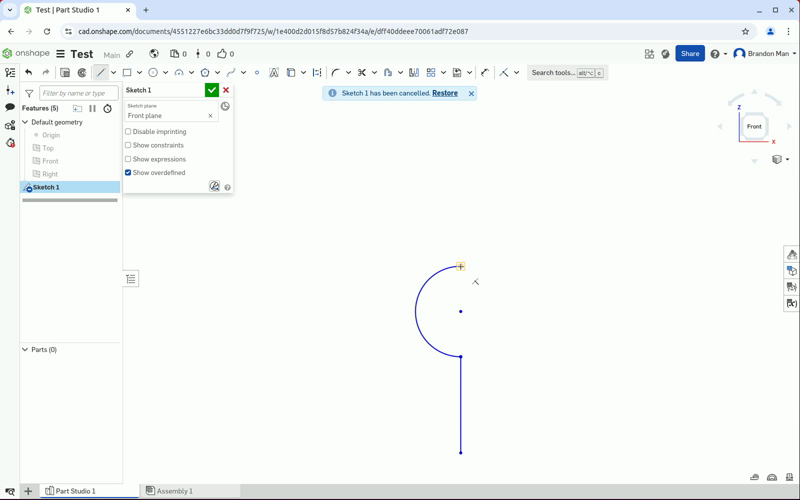
scroll(-6)
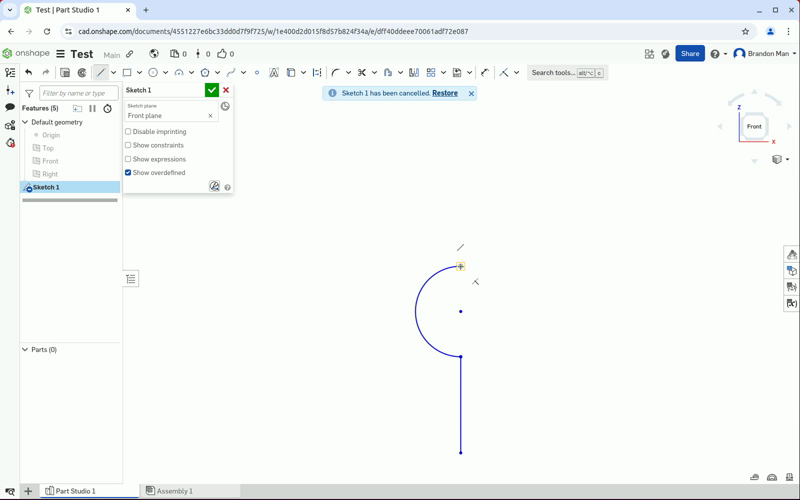
scroll(-6)
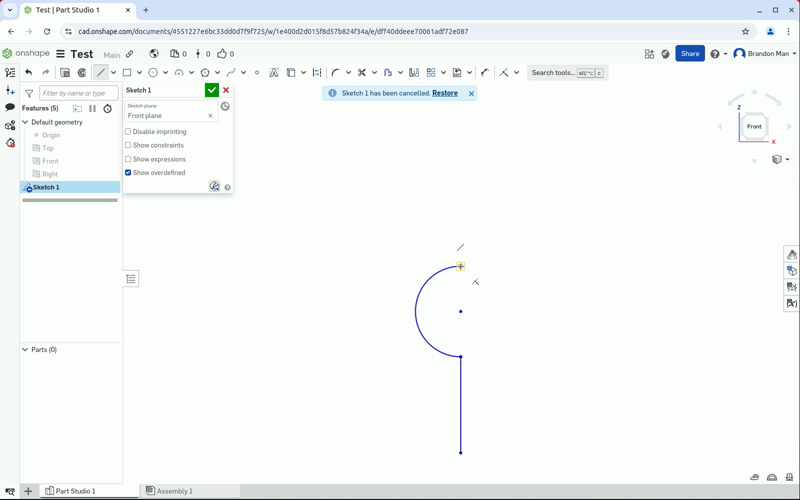
scroll(-6)
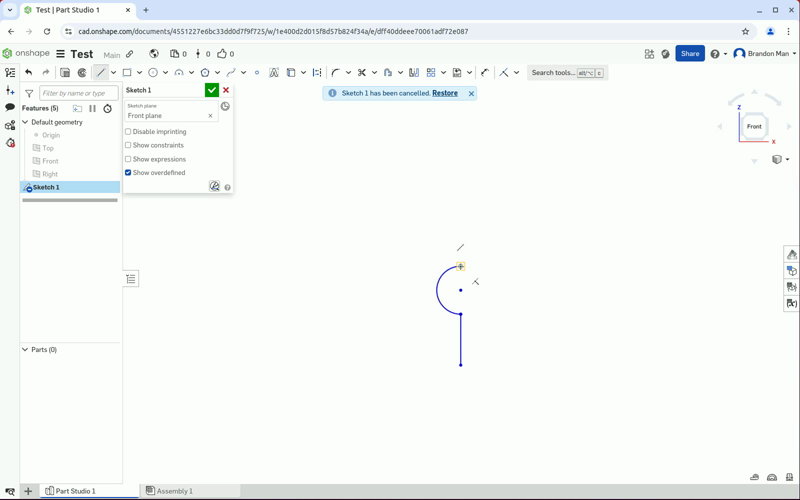
scroll(-6)
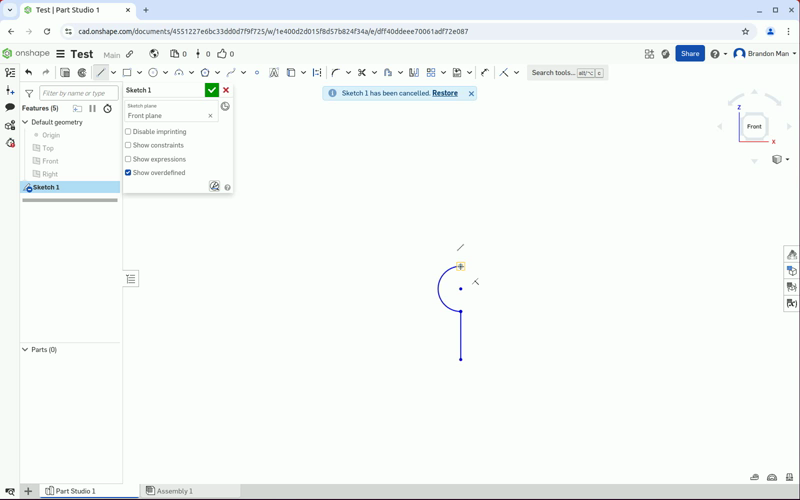
scroll(-6)
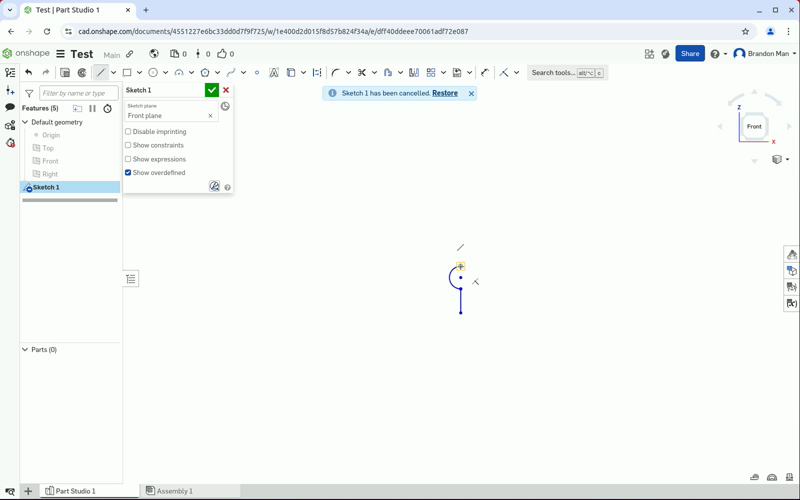
scroll(-6)
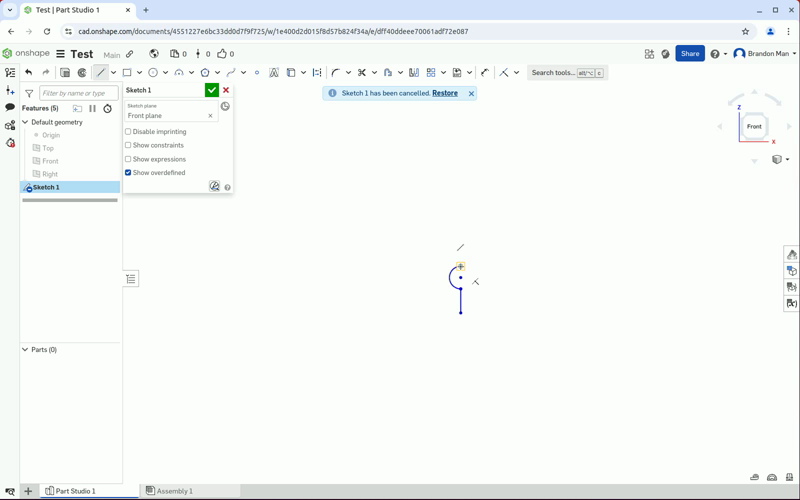
scroll(-6)
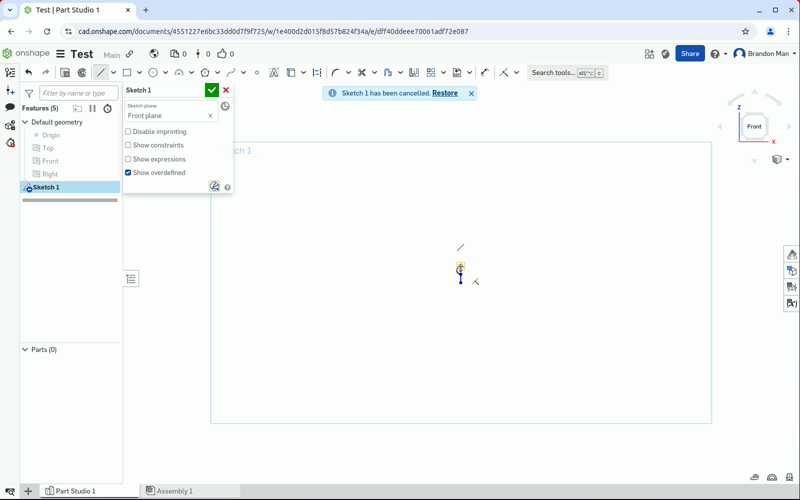
key_down(shift)
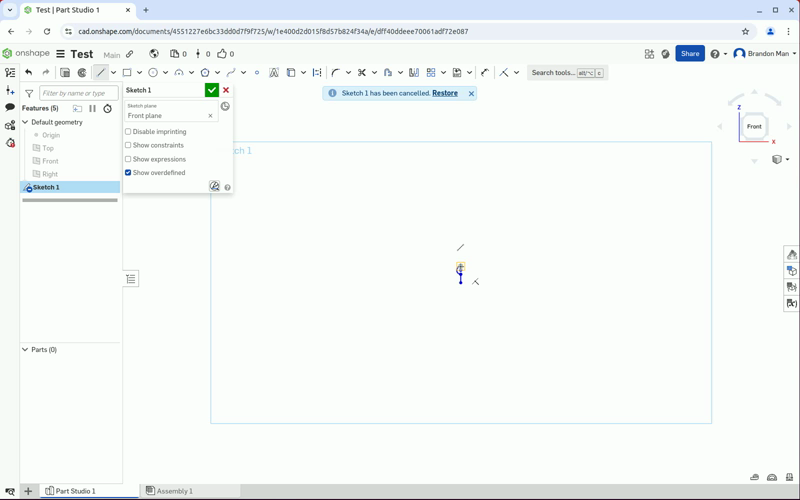
mouse_move(490, 266)
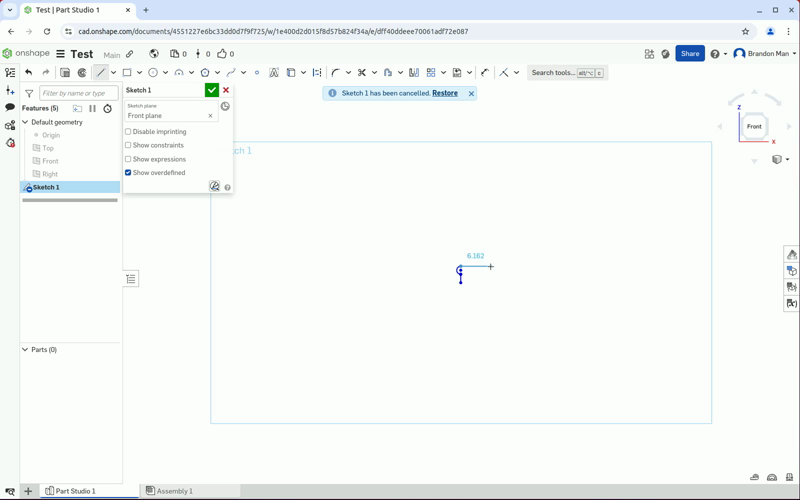
mouse_move(460, 257)
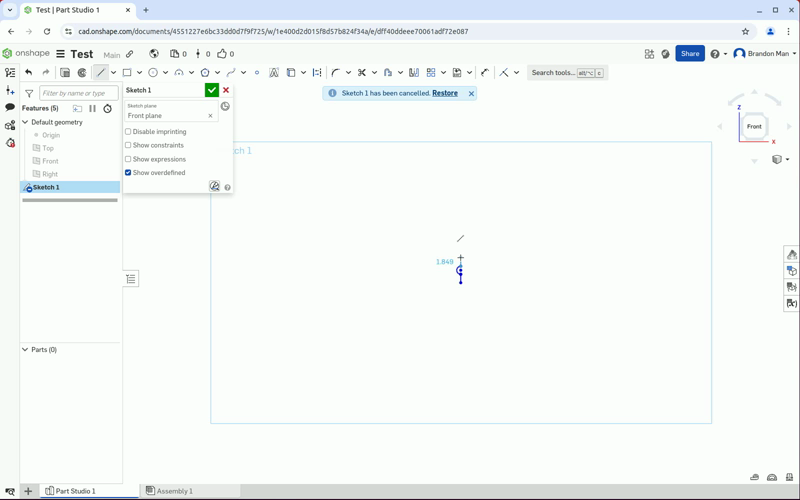
click(460, 257)
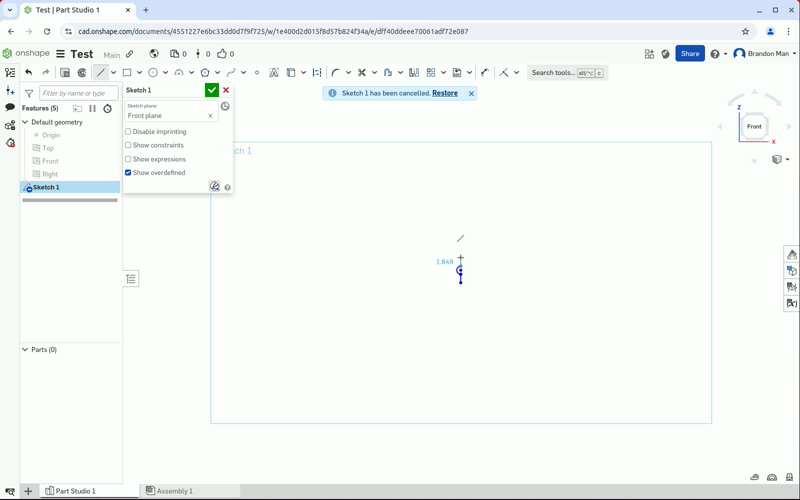
key_up(shift)
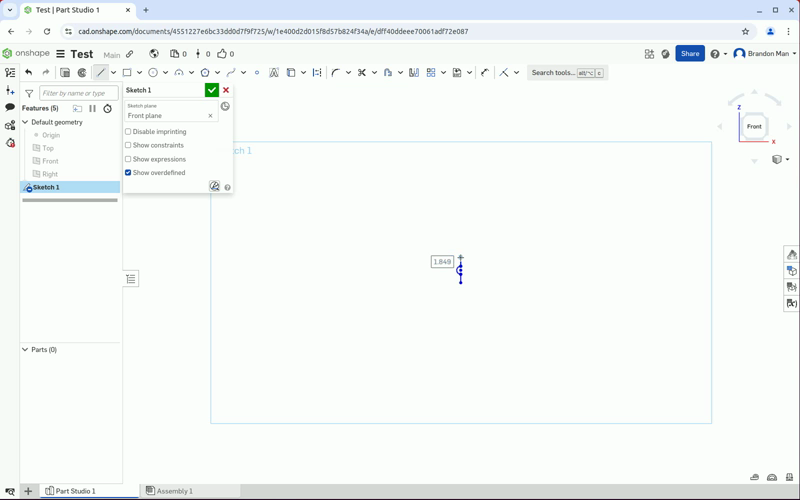
key(esc)
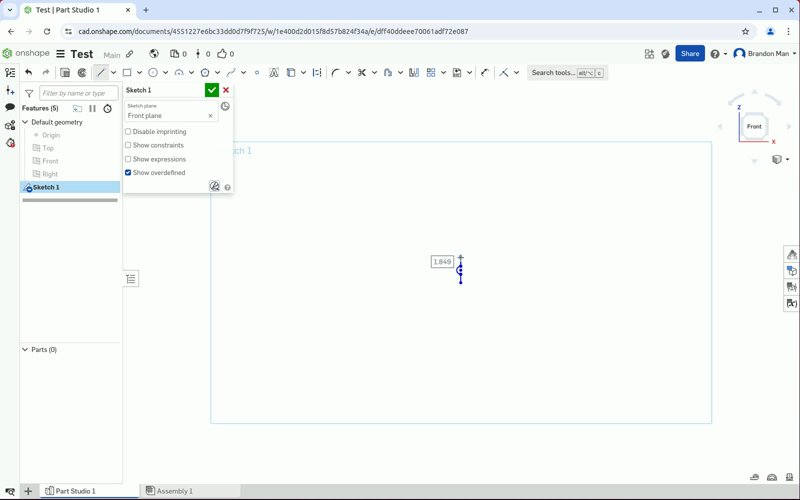
key(a)
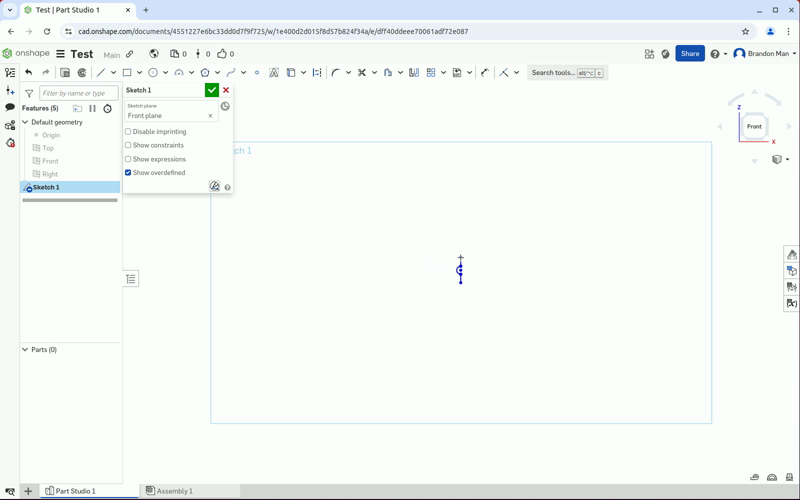
mouse_move(460, 257)
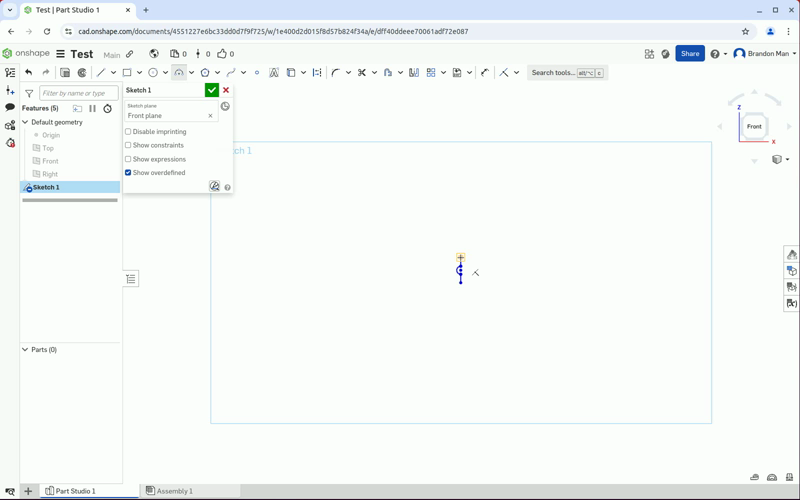
click(460, 257)
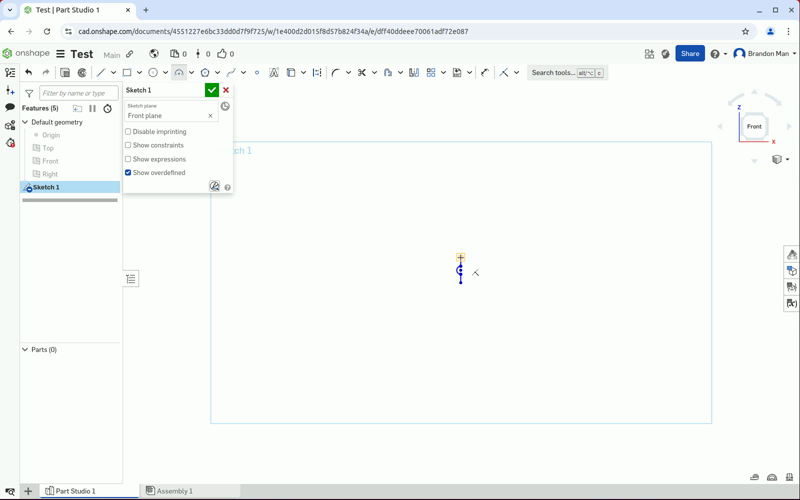
mouse_move(460, 282)
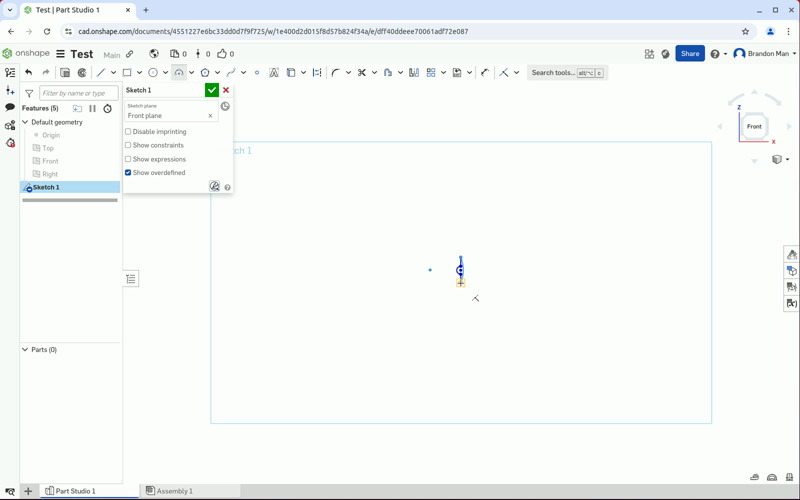
click(460, 282)
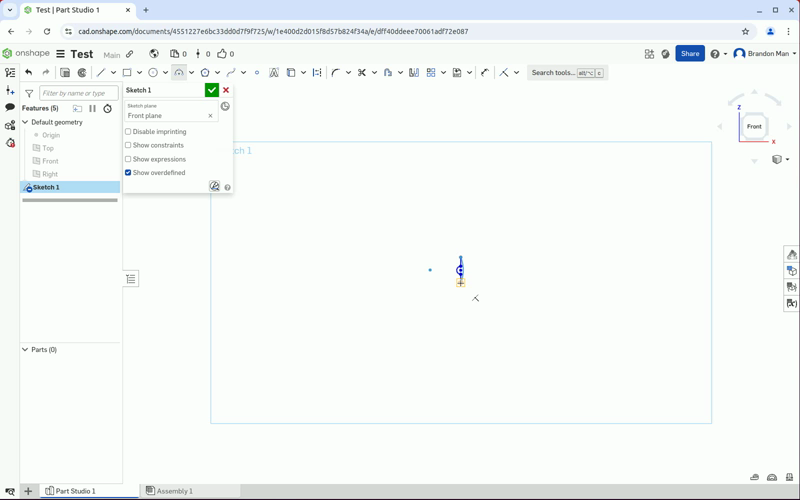
key_down(shift)
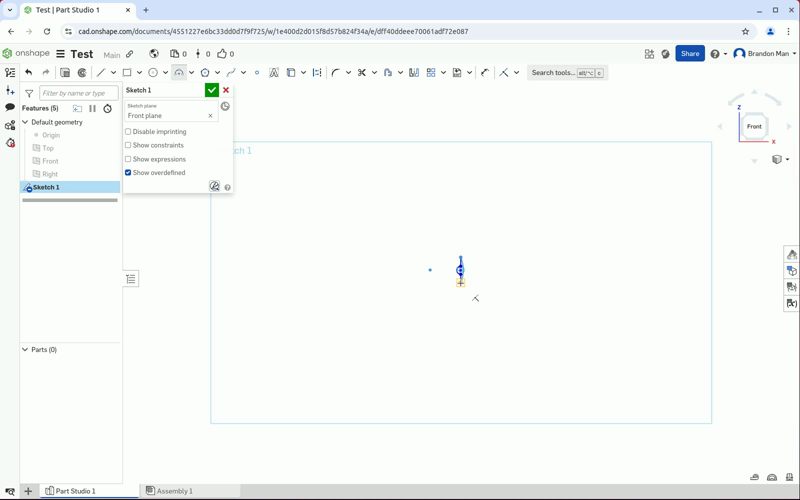
mouse_move(447, 270)
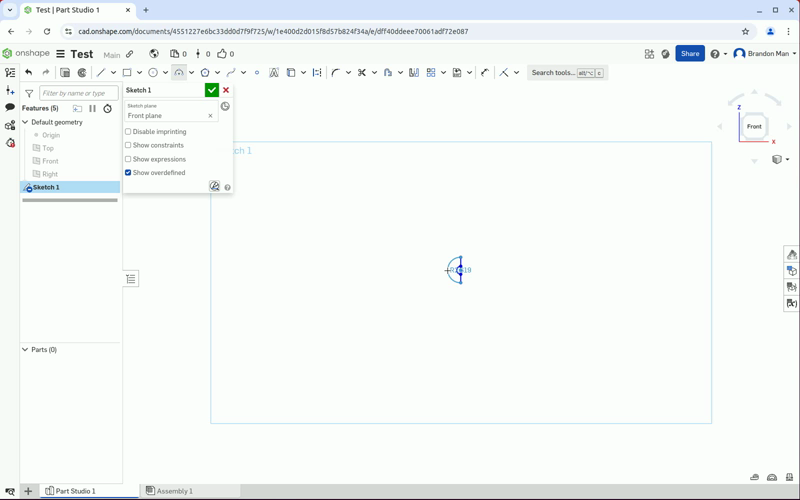
click(447, 270)
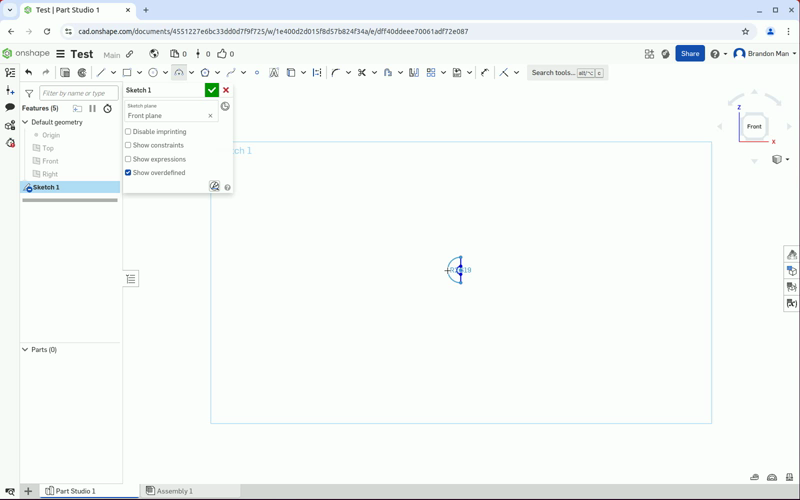
key_up(shift)
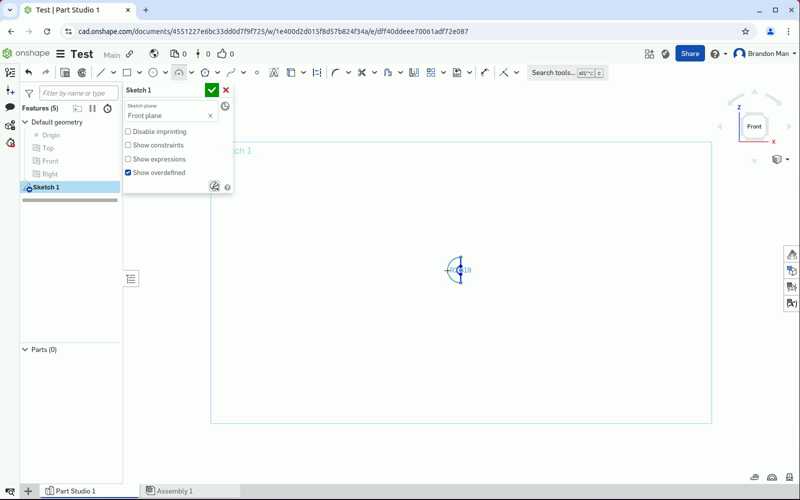
key(esc)
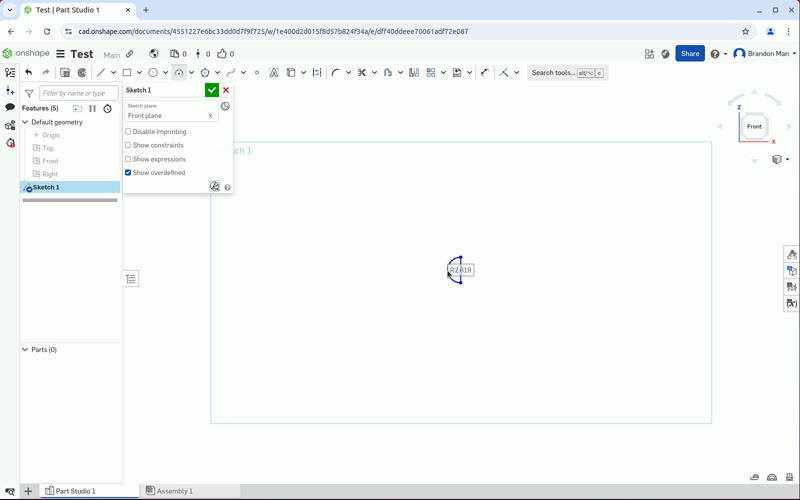
mouse_move(455, 271)
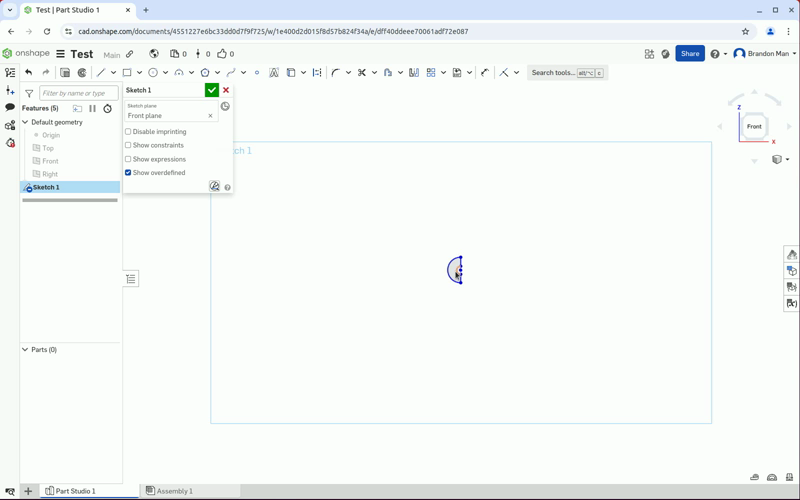
scroll(6)
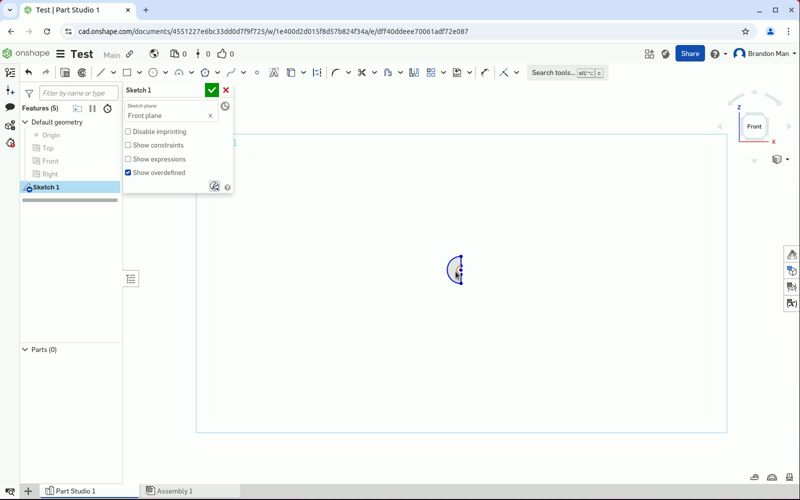
scroll(6)
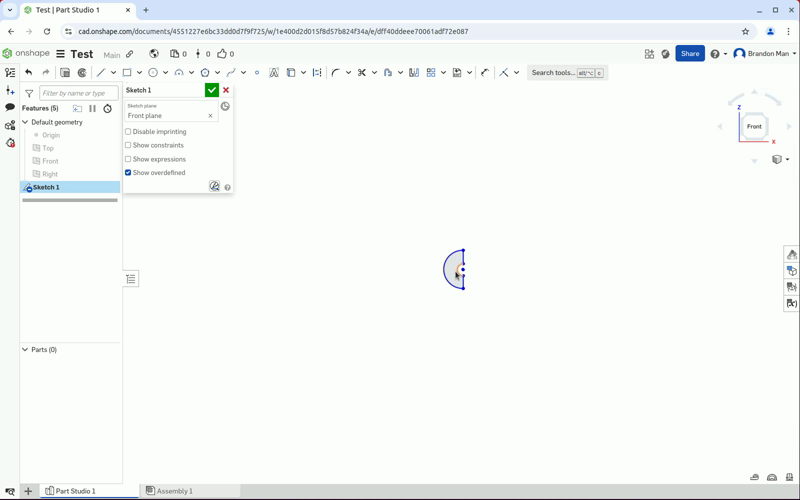
scroll(6)
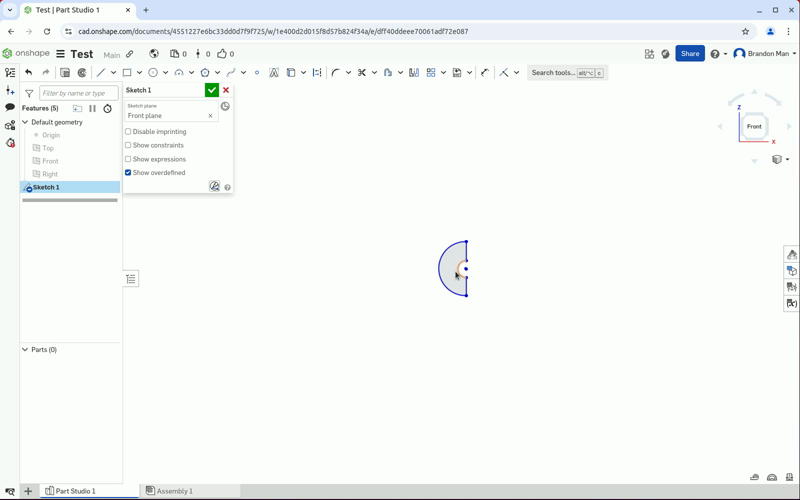
scroll(6)
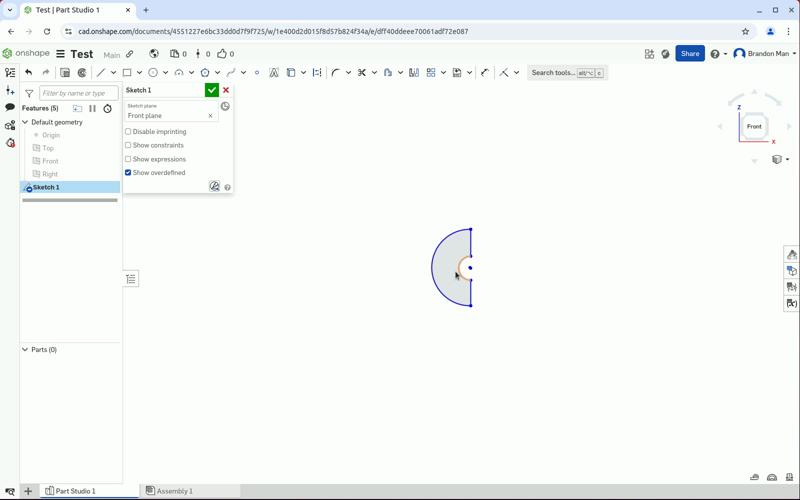
scroll(6)
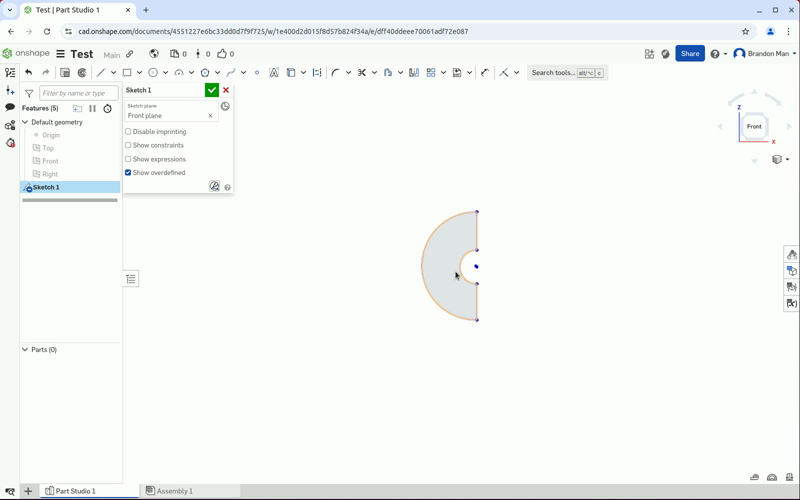
scroll(6)
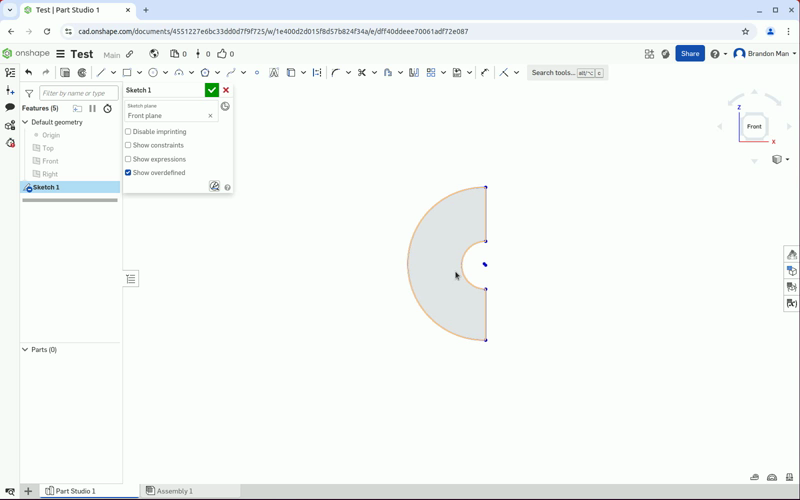
scroll(6)
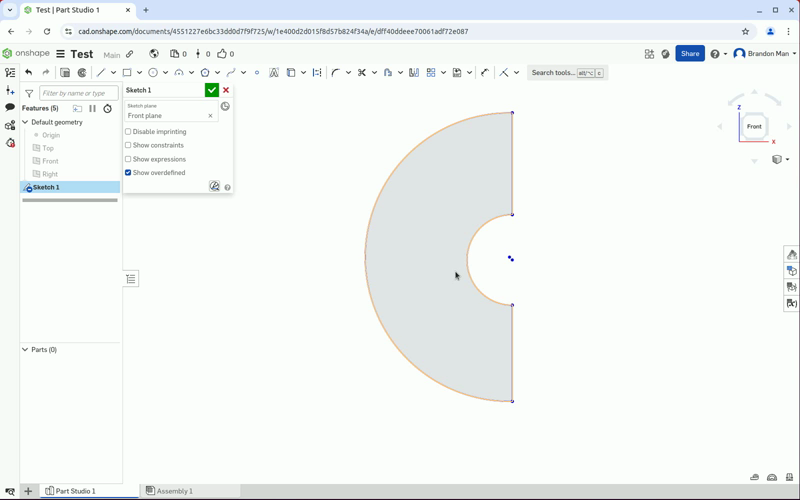
click(455, 271)
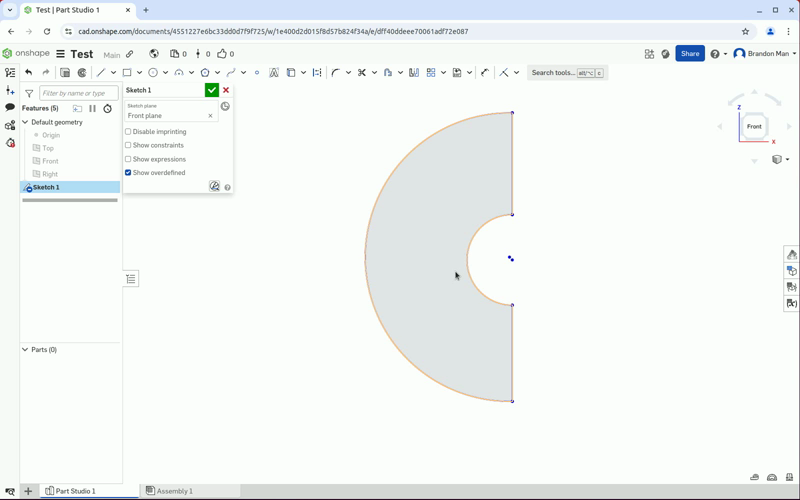
scroll(-6)
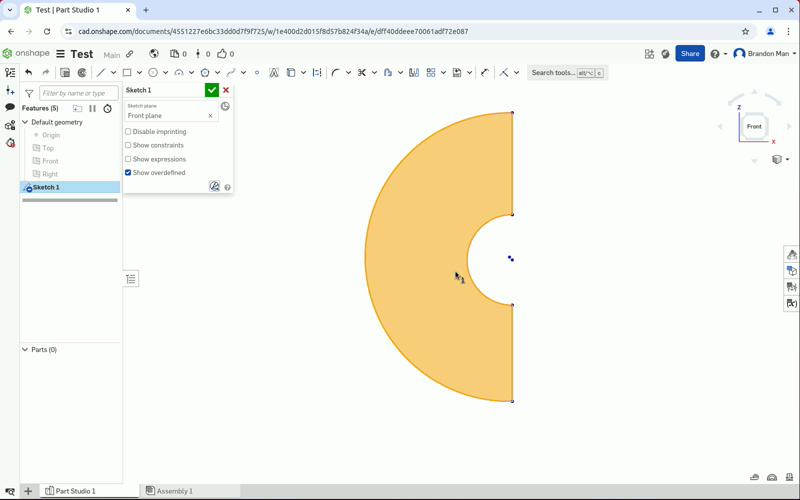
scroll(-6)
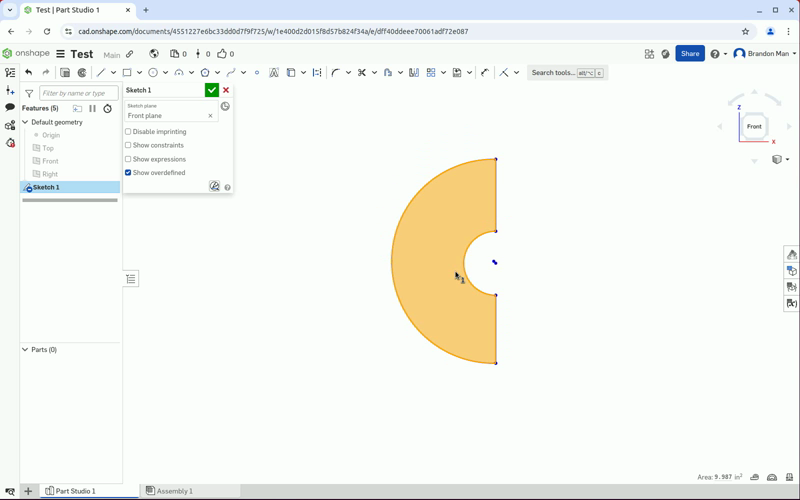
scroll(-6)
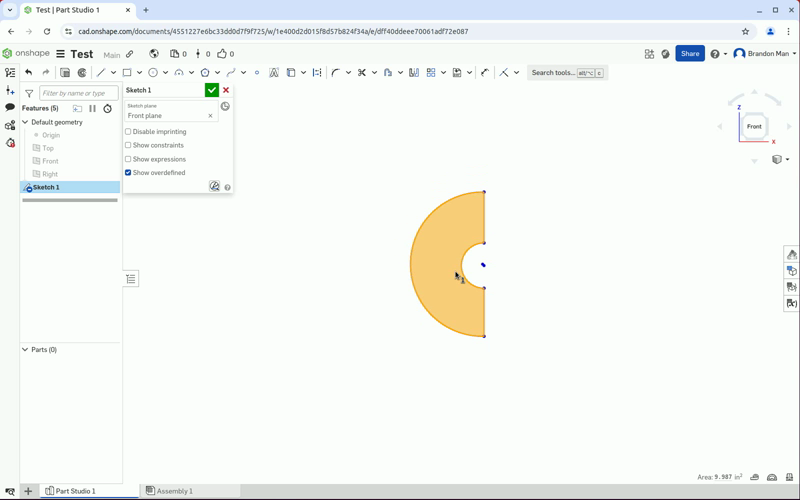
scroll(-6)
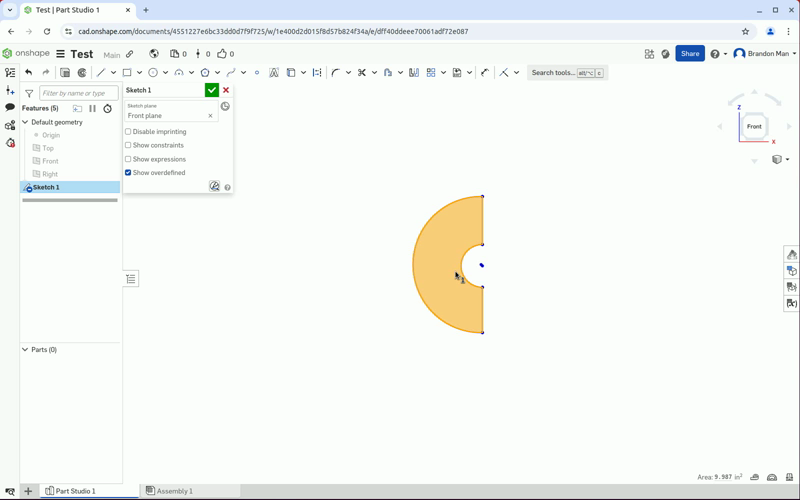
scroll(-6)
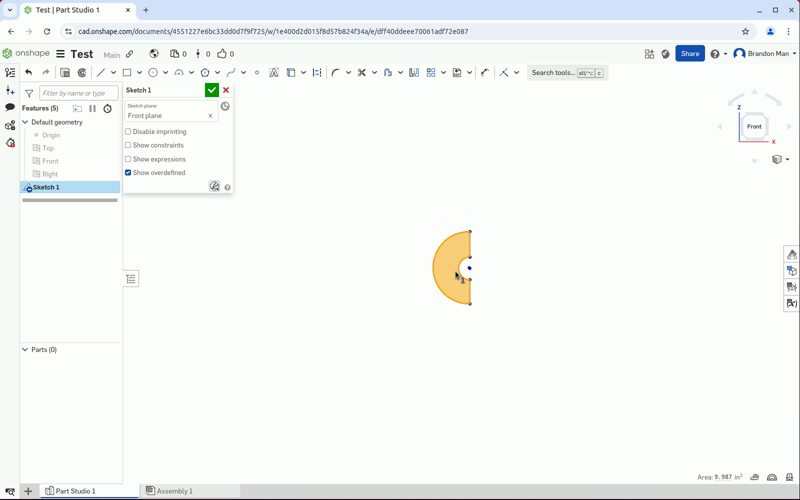
scroll(-6)
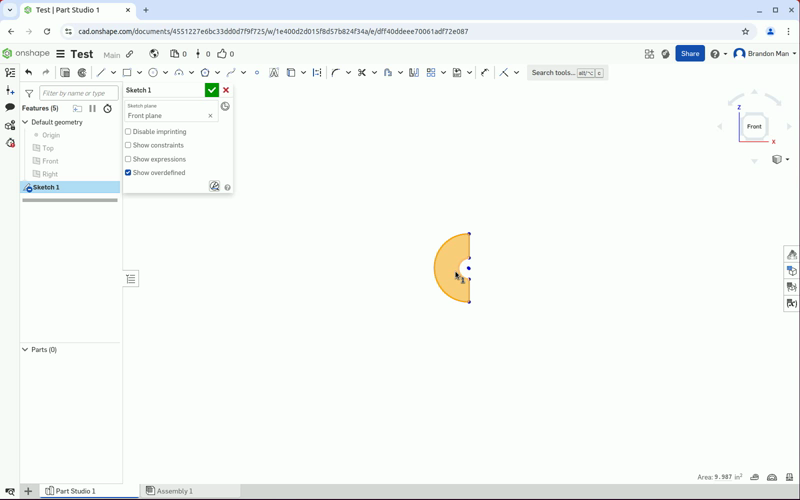
scroll(-6)
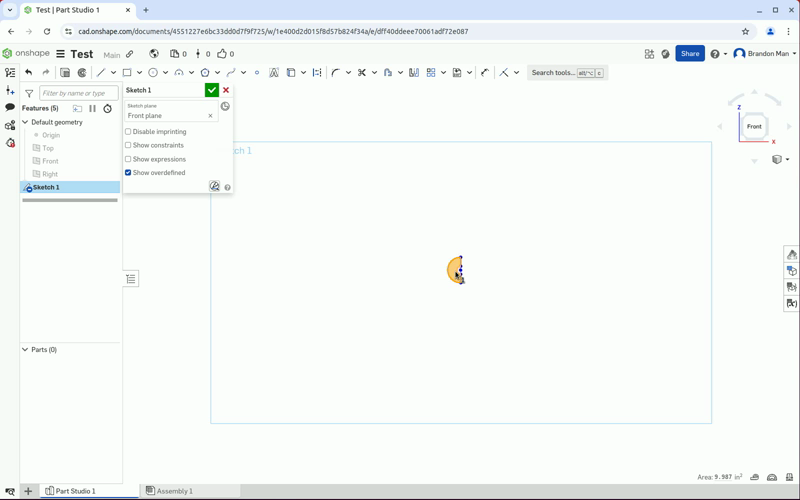
mouse_move(73, 352)
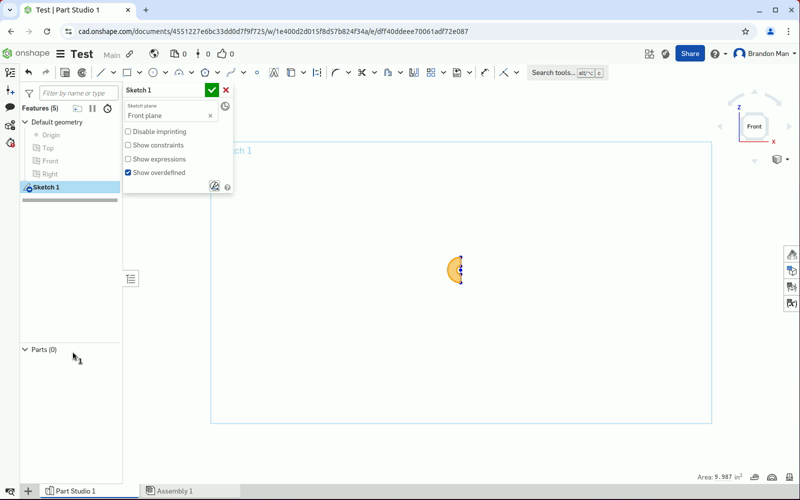
key(shift+y)
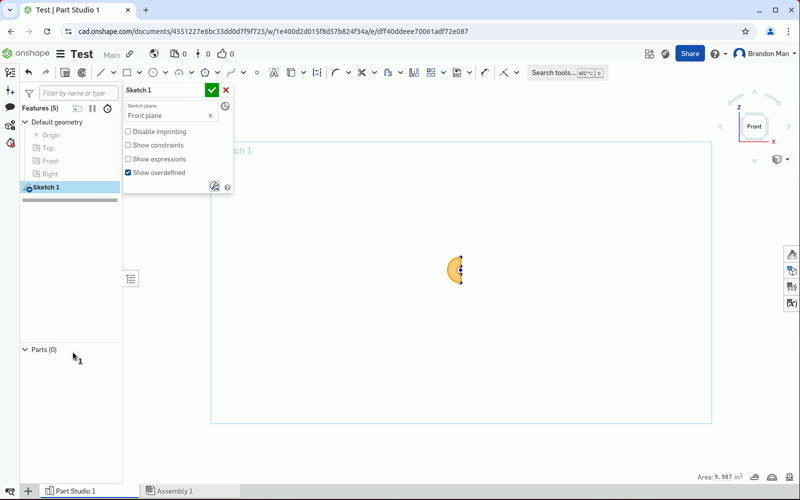
key(shift+e)
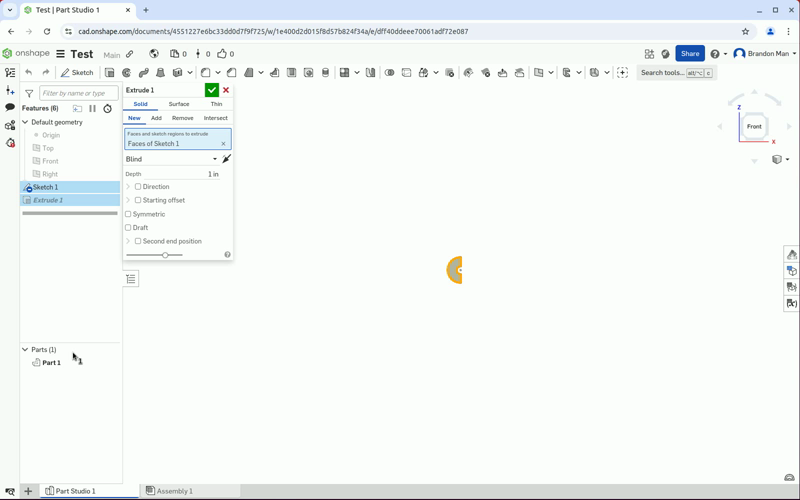
mouse_move(143, 106)
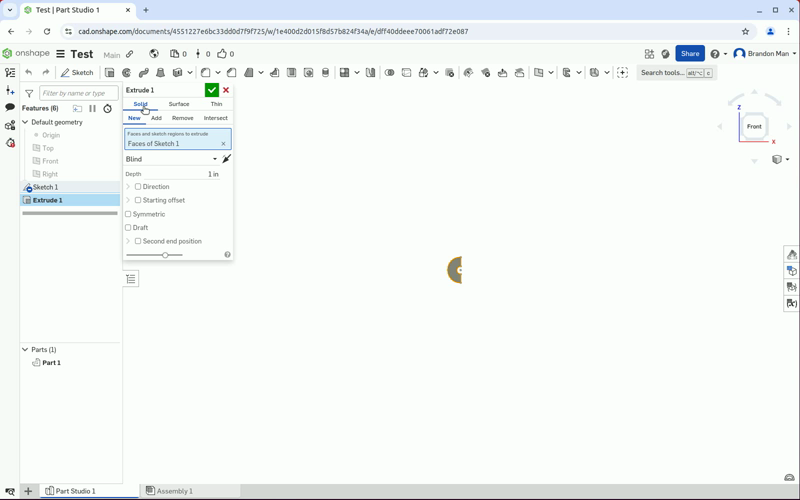
click(143, 106)
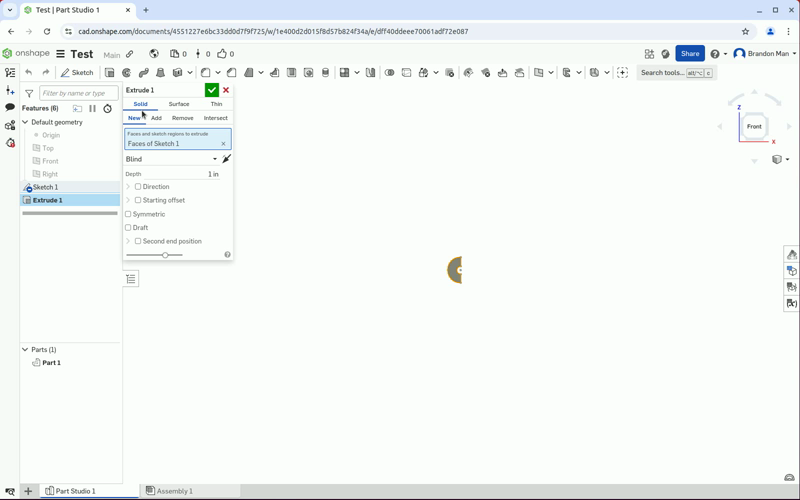
mouse_move(137, 120)
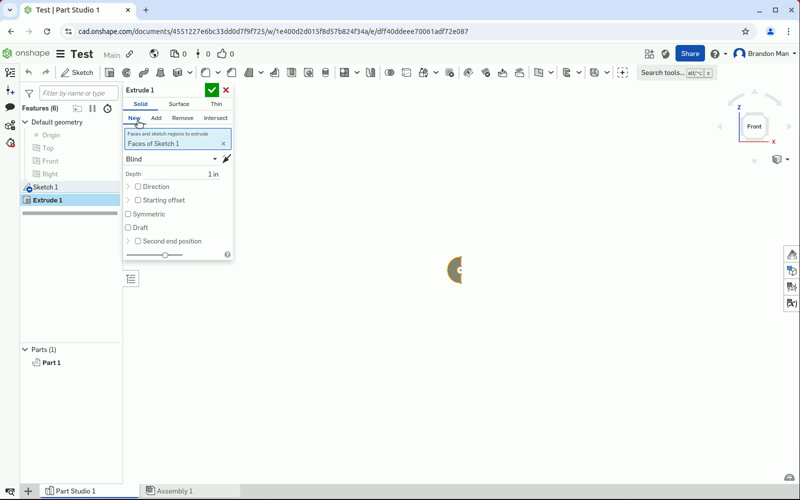
click(137, 120)
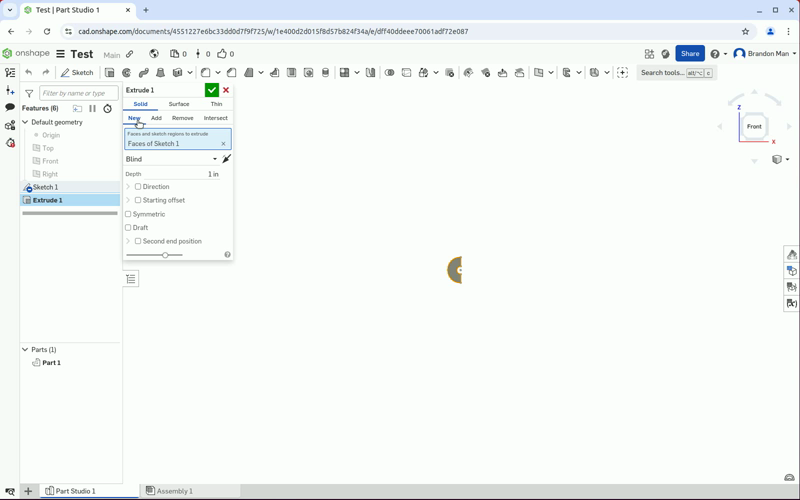
key(tab, 4)
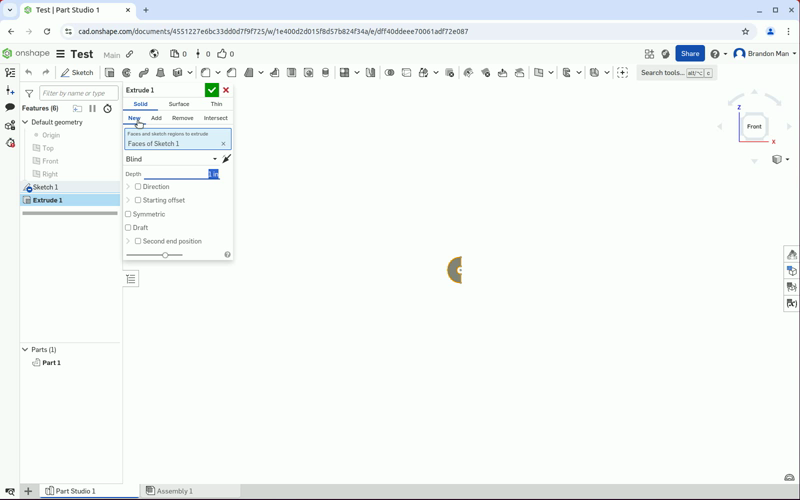
text(1.685)
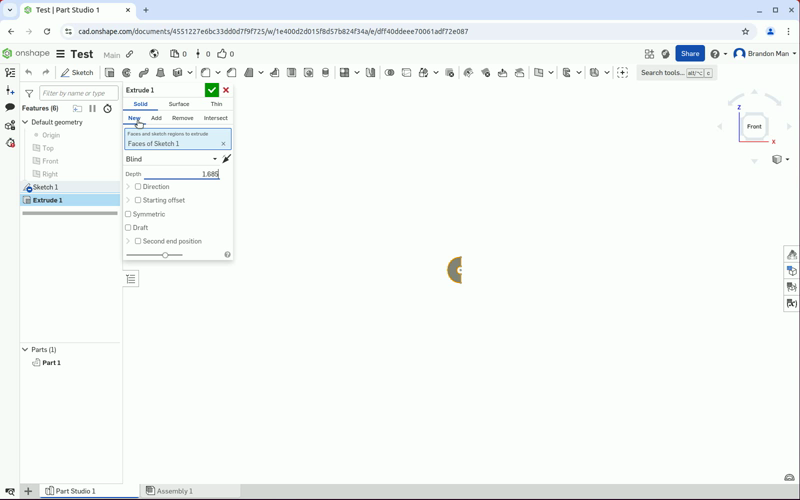
key(enter)
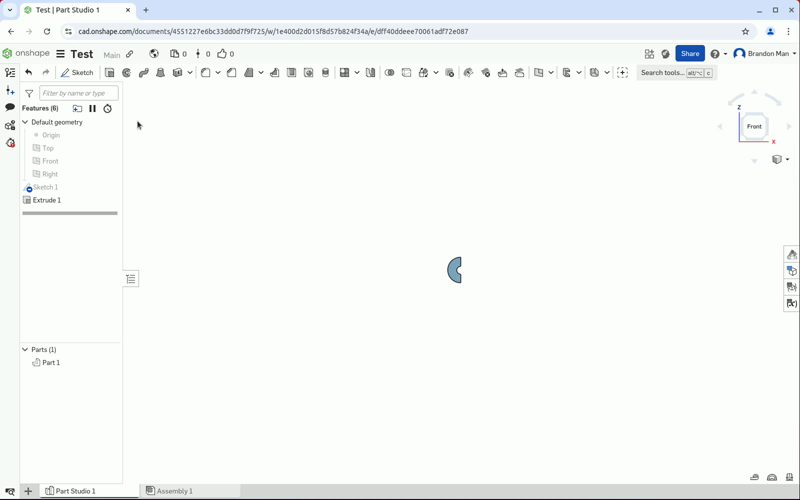
key(shift+h)
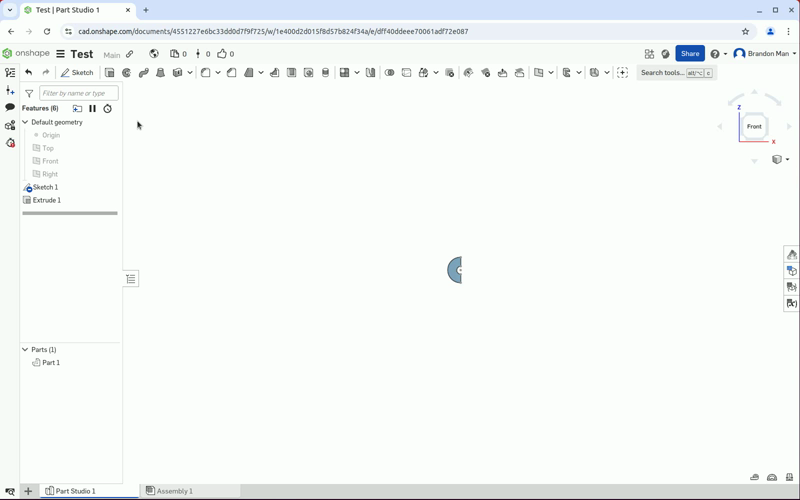
key(shift+h)
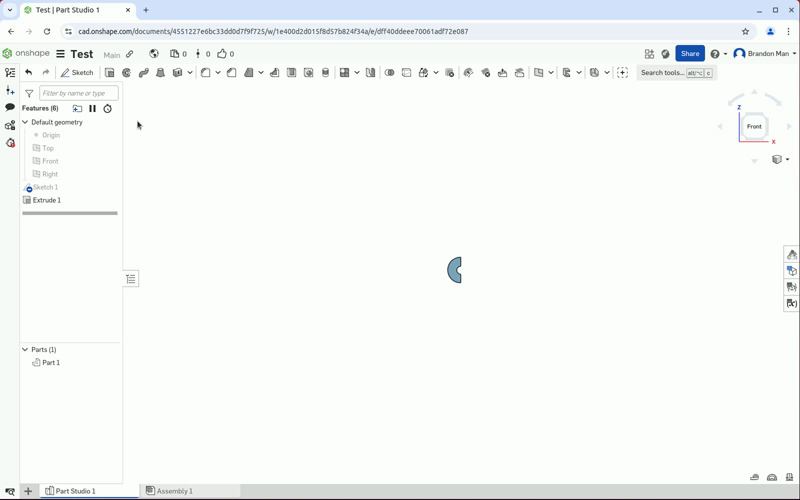
mouse_move(73, 189)
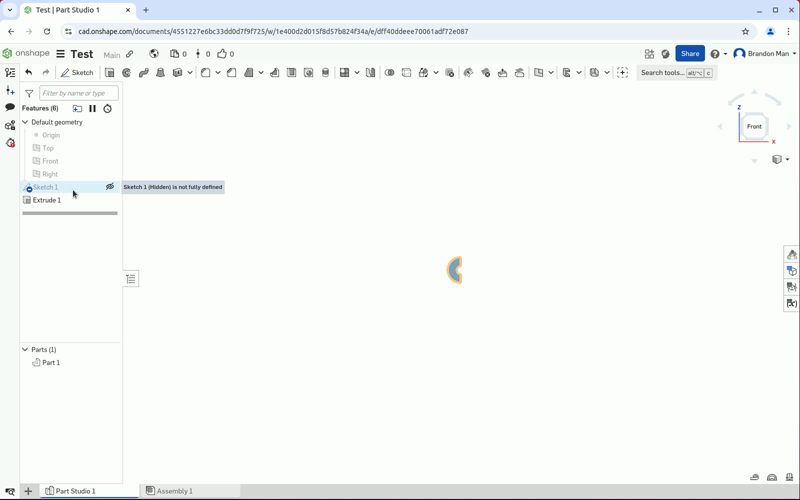
click(73, 189)
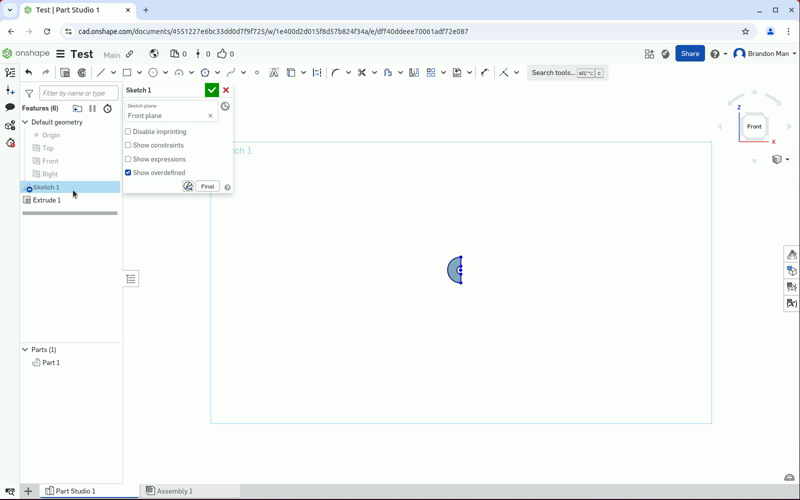
mouse_move(229, 92)
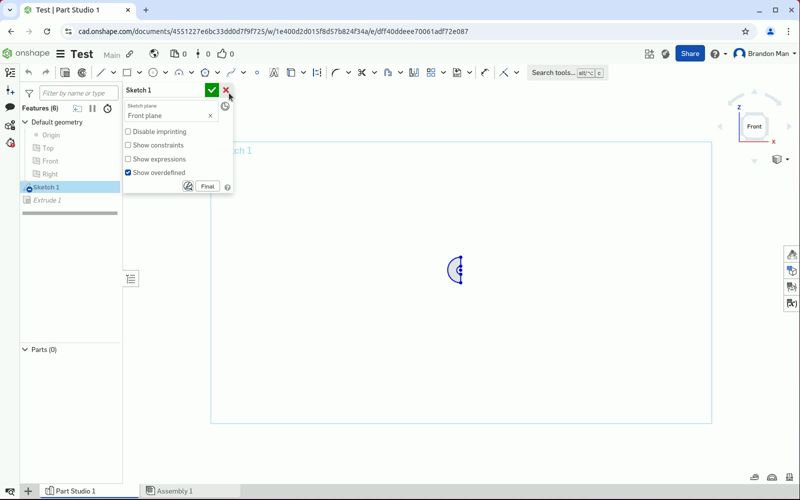
click(229, 92)
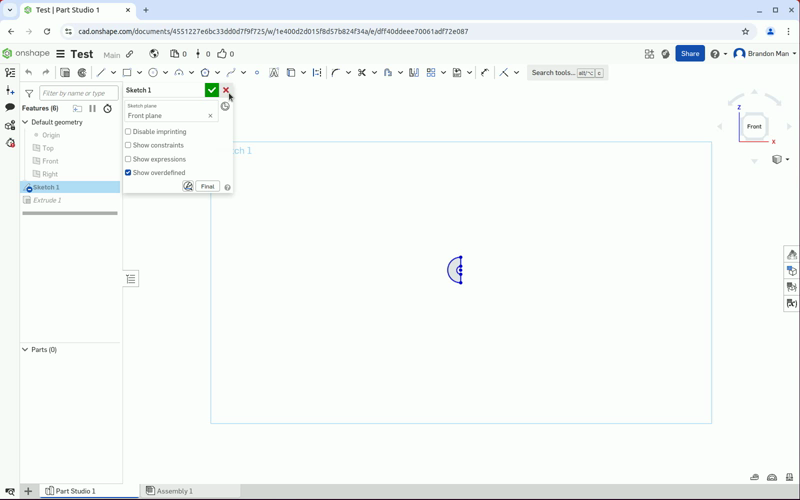
key(shift+s)
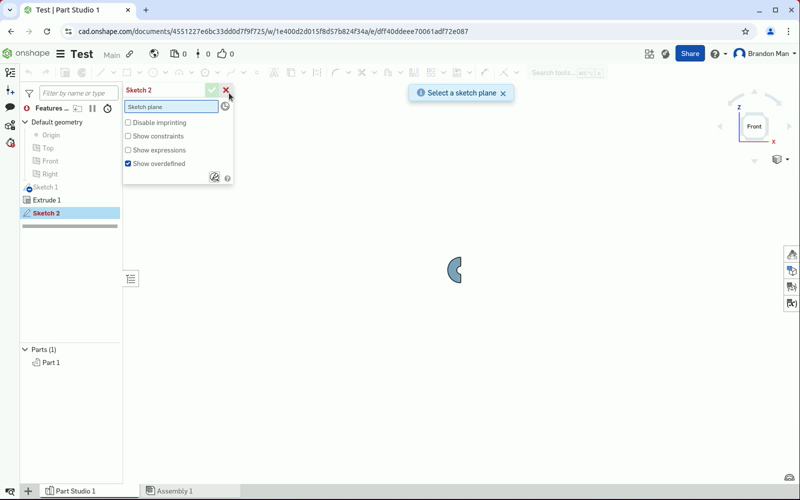
mouse_move(73, 163)
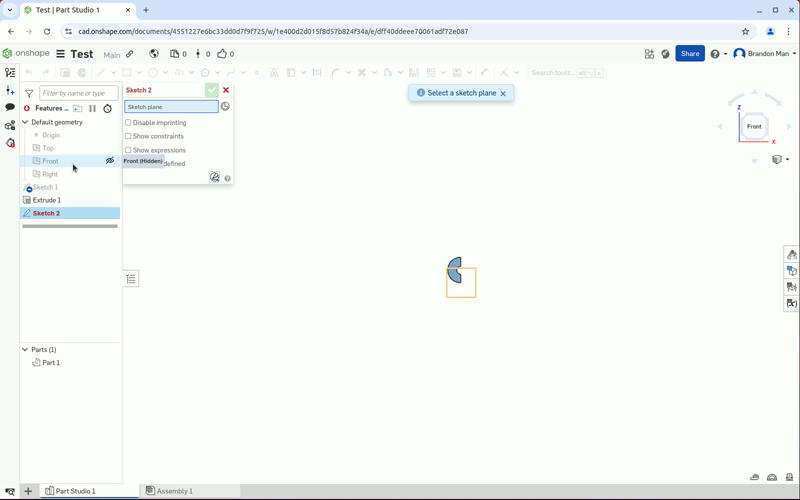
click(73, 163)
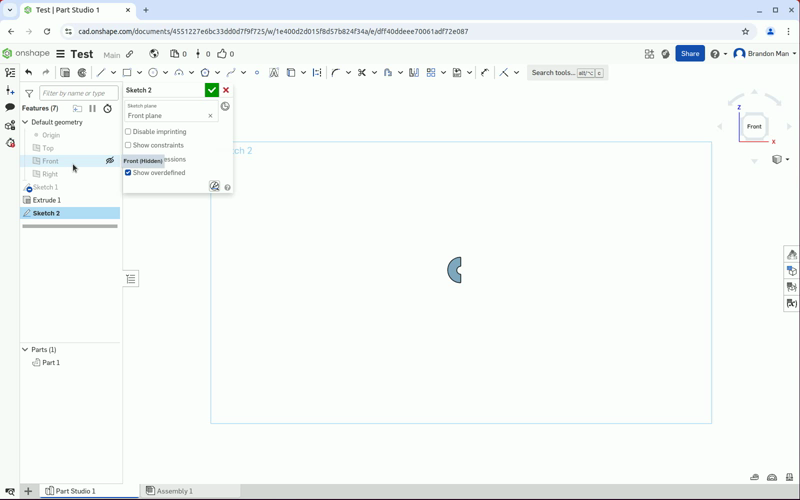
mouse_move(73, 352)
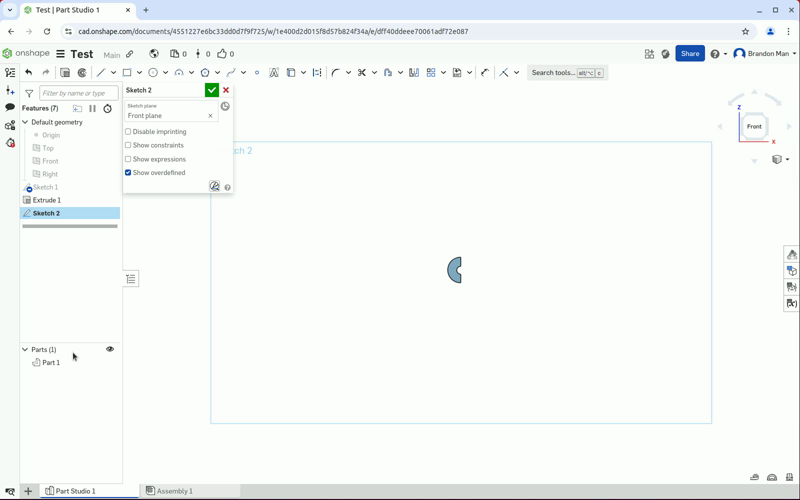
key(y)
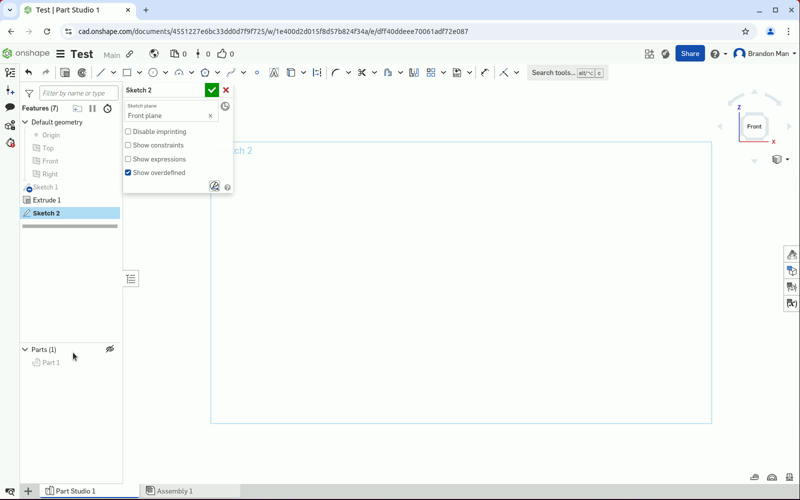
key(a)
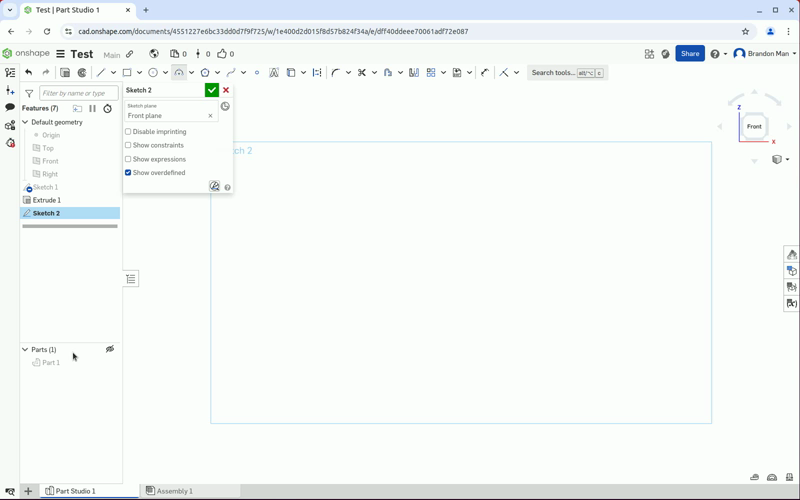
key_down(shift)
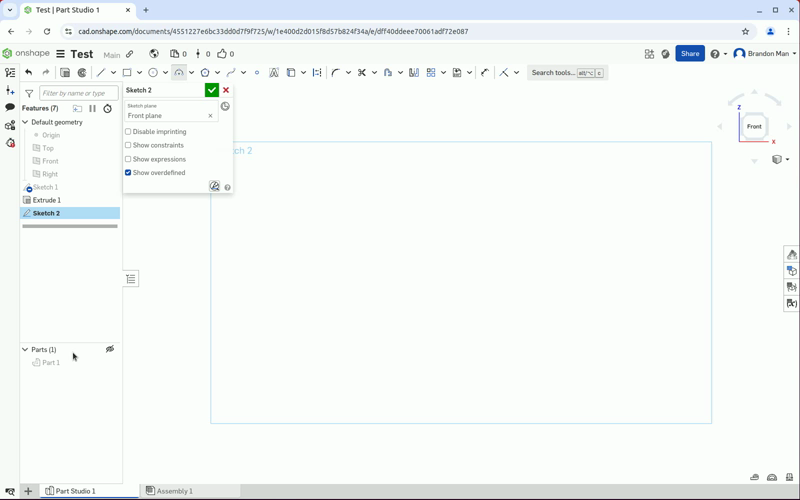
mouse_move(560, 282)
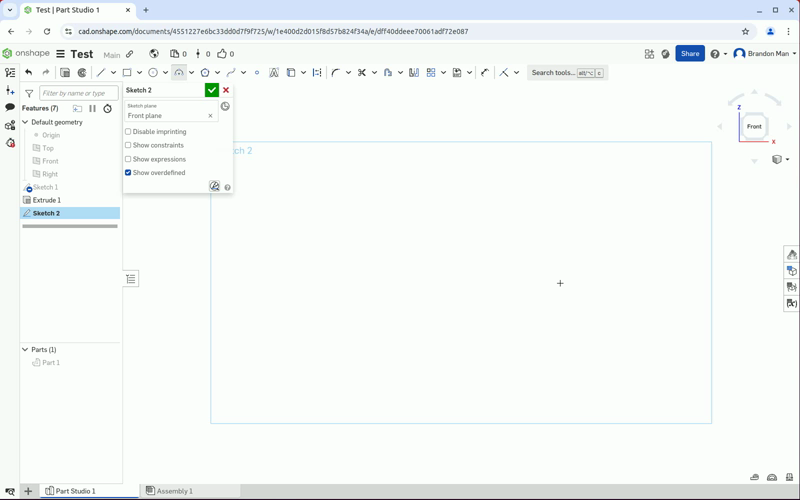
click(560, 282)
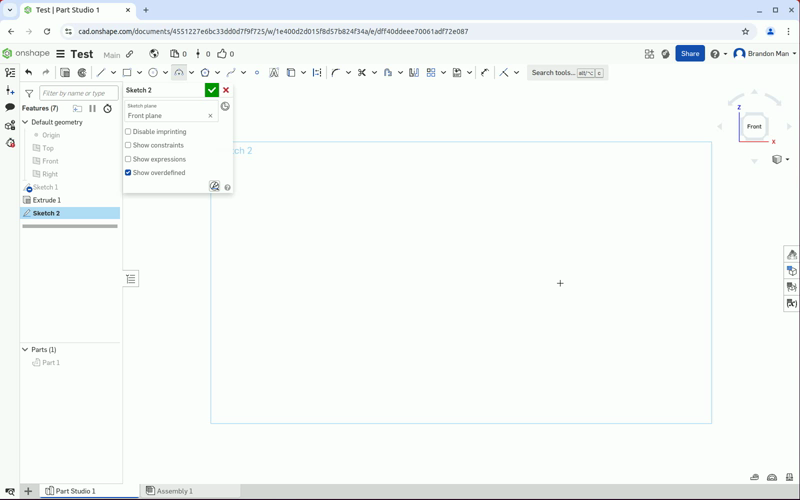
key_up(shift)
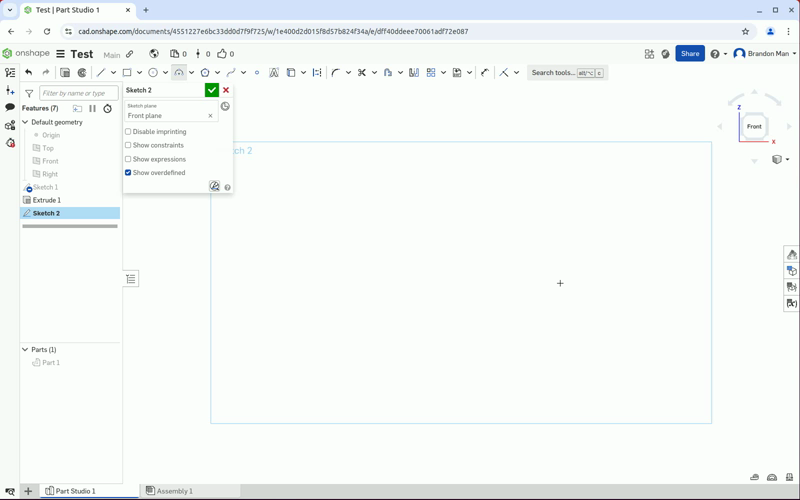
key_down(shift)
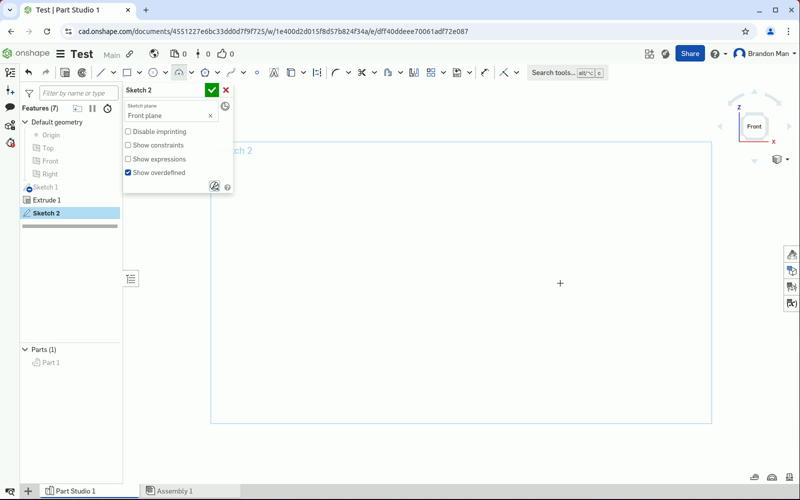
mouse_move(560, 257)
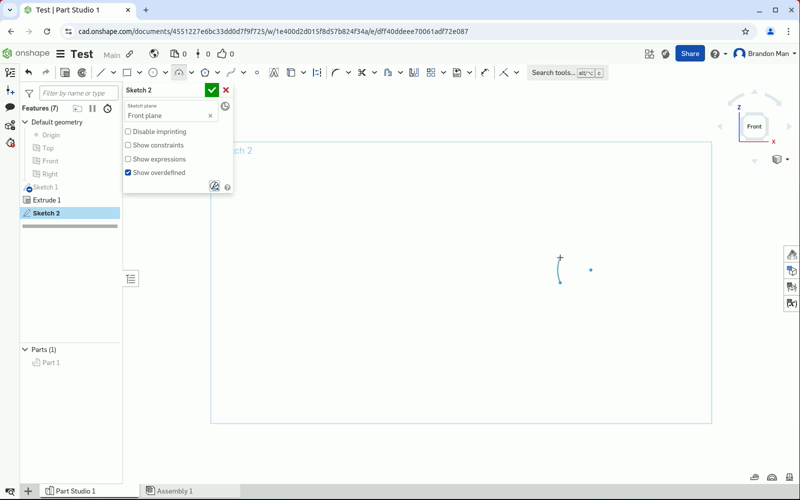
click(560, 257)
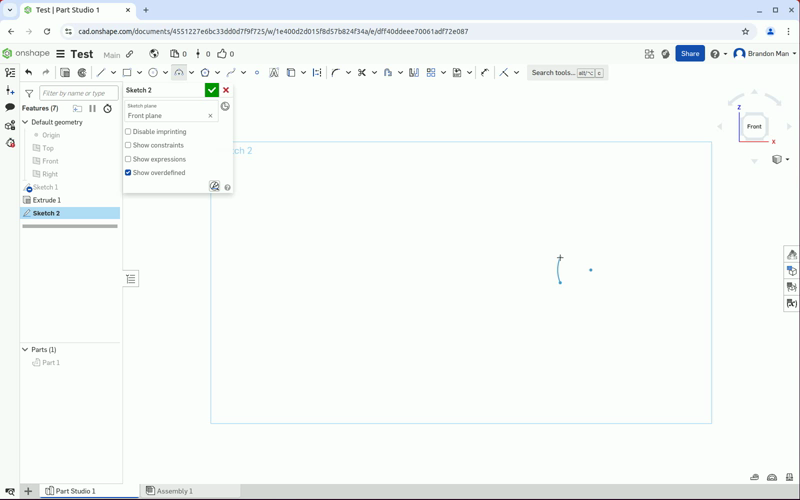
mouse_move(573, 270)
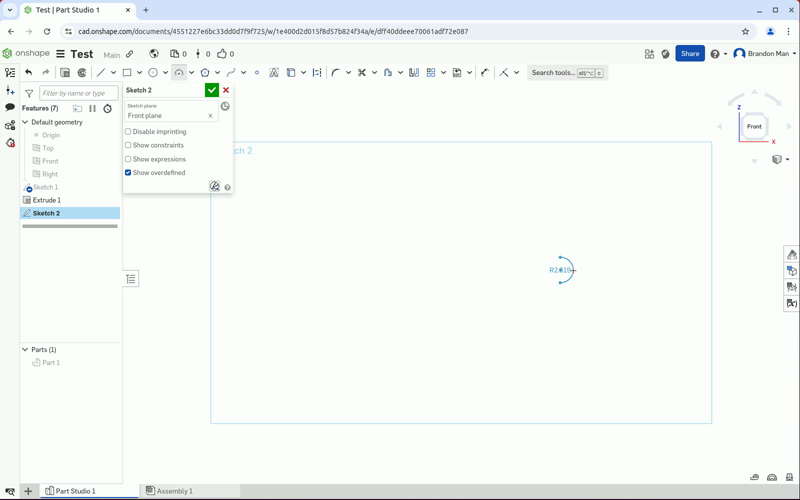
click(573, 270)
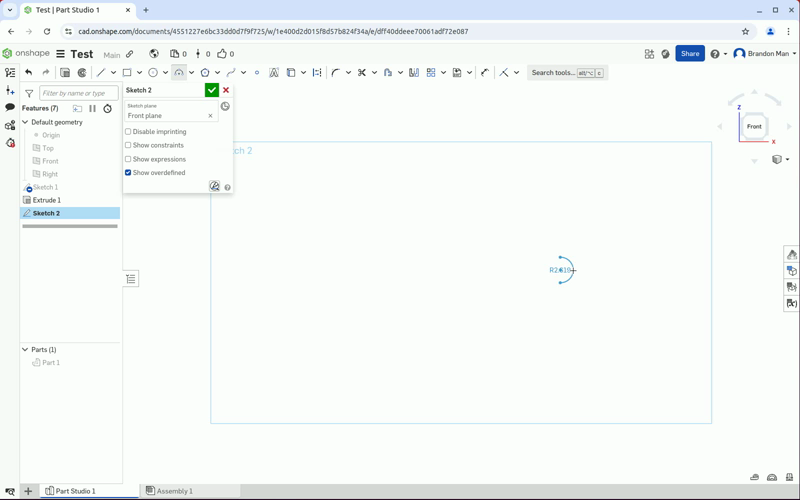
key_up(shift)
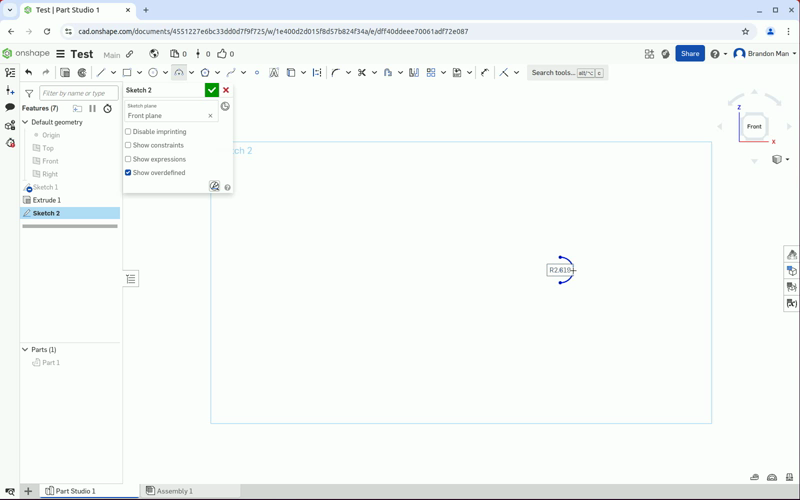
key(esc)
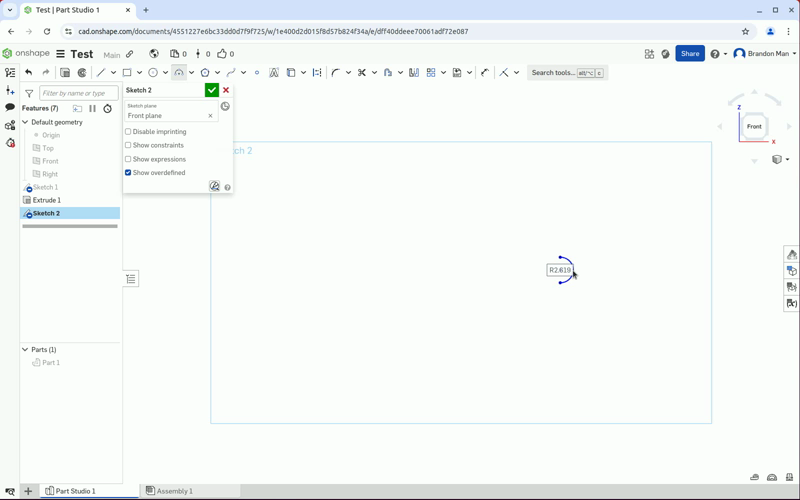
key(l)
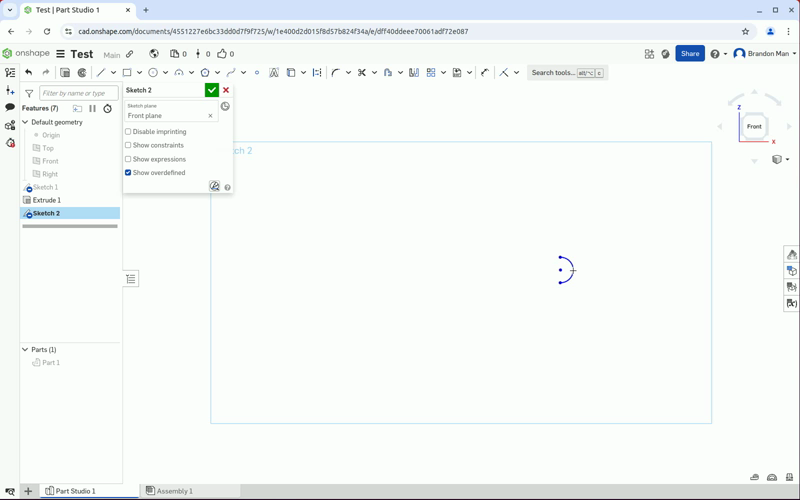
mouse_move(560, 257)
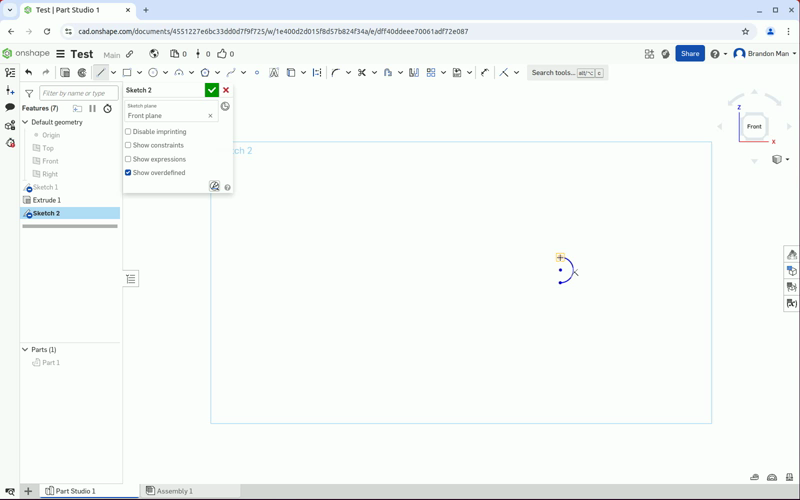
click(560, 257)
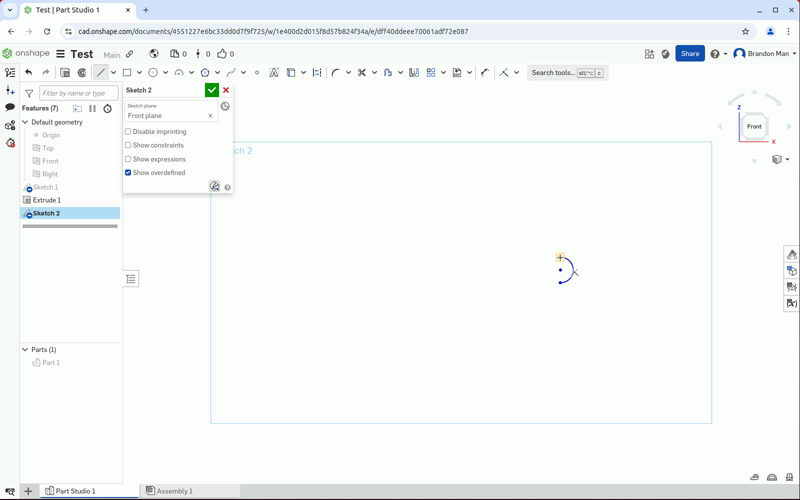
key_down(shift)
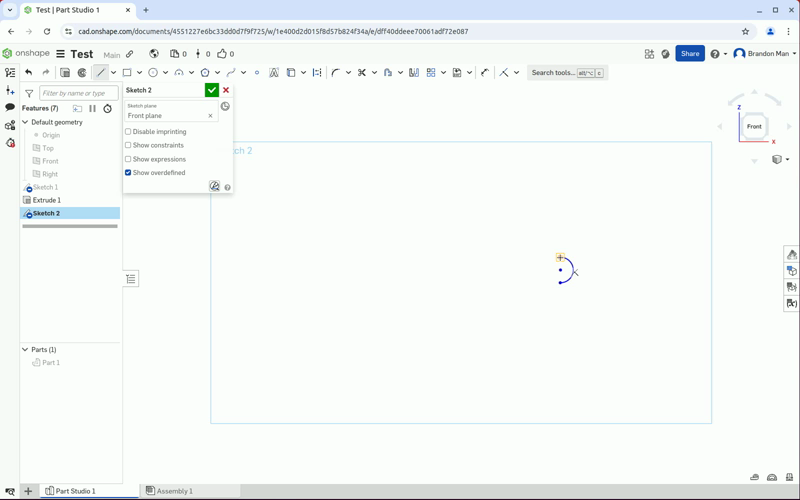
mouse_move(589, 257)
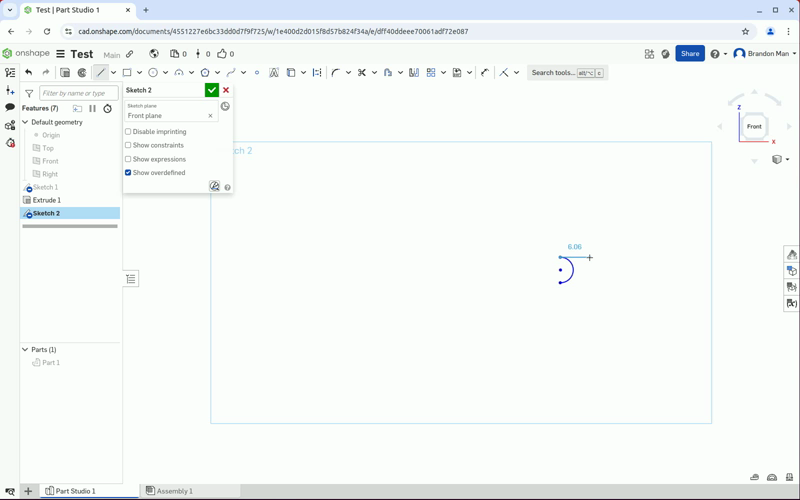
mouse_move(560, 266)
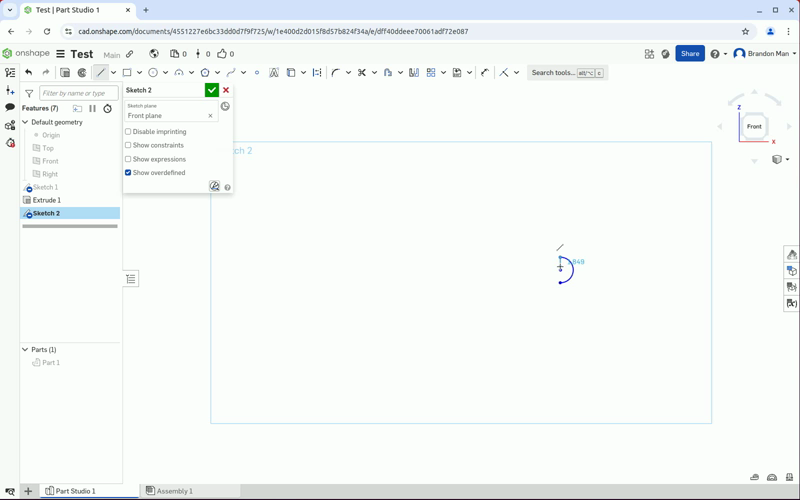
scroll(6)
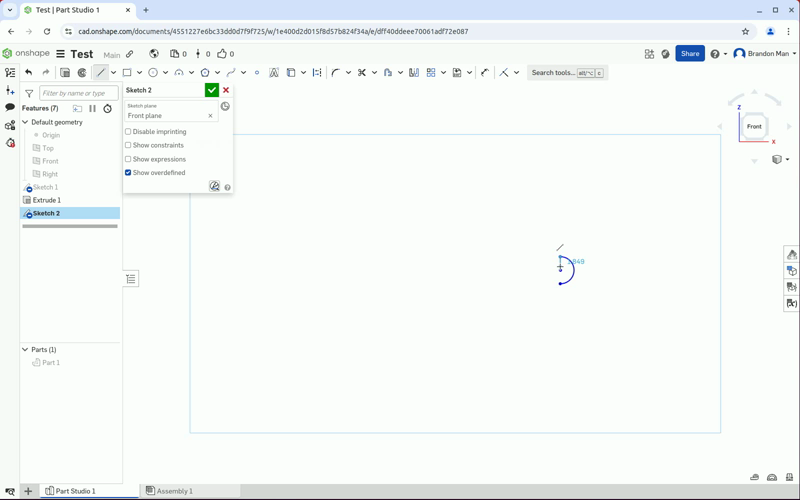
scroll(6)
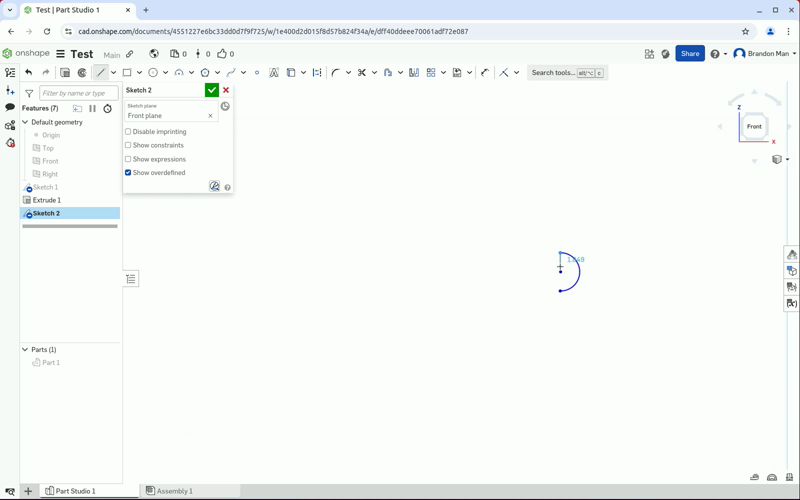
scroll(6)
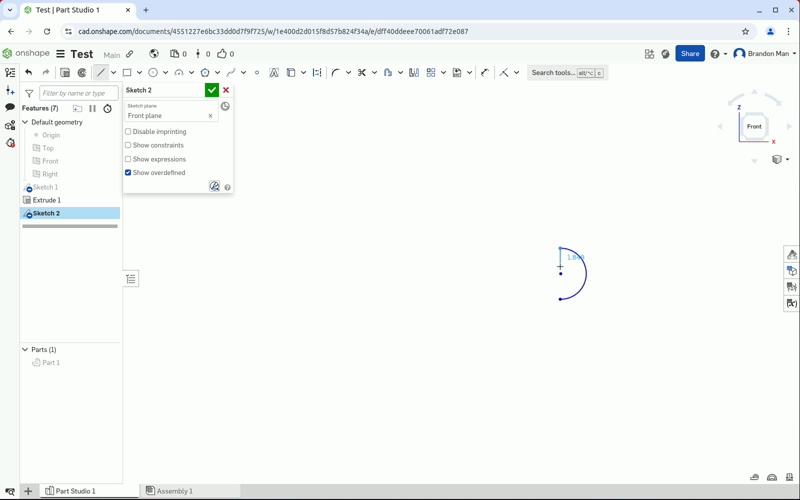
scroll(6)
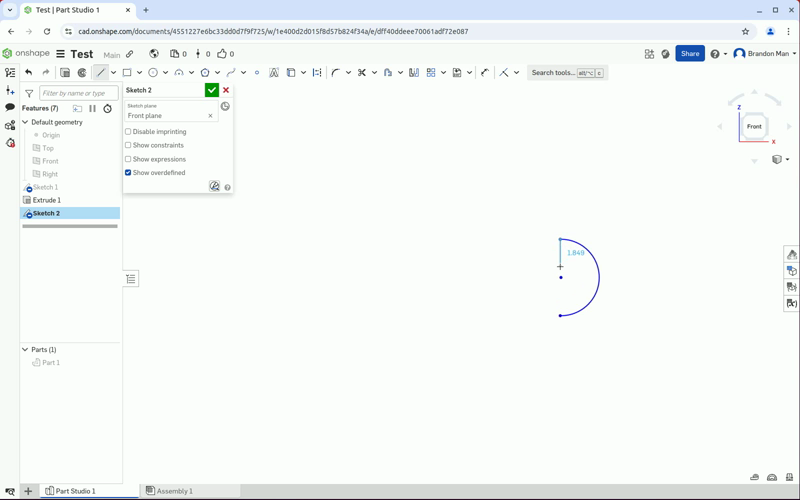
scroll(6)
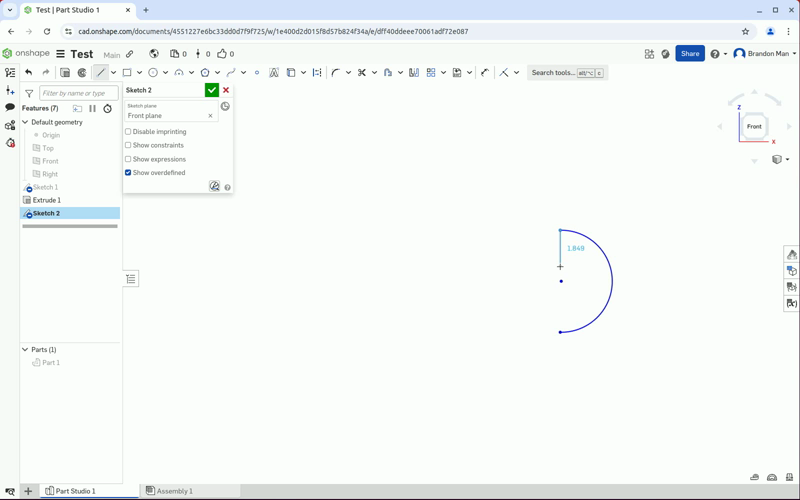
scroll(6)
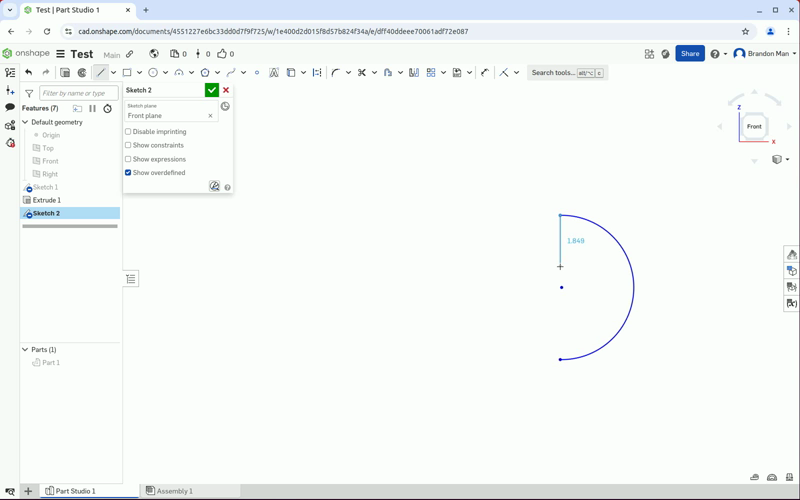
scroll(6)
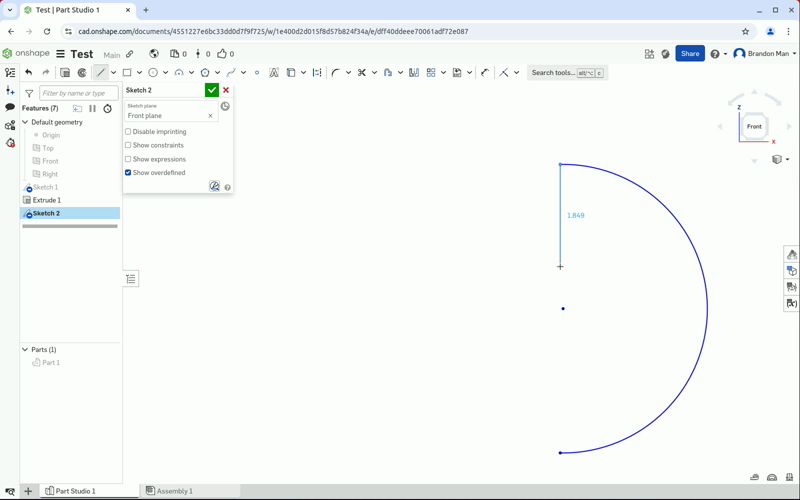
click(560, 266)
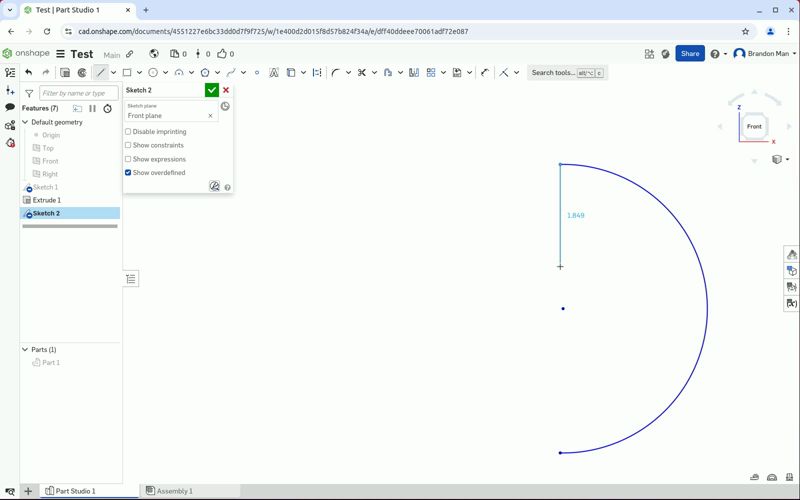
scroll(-6)
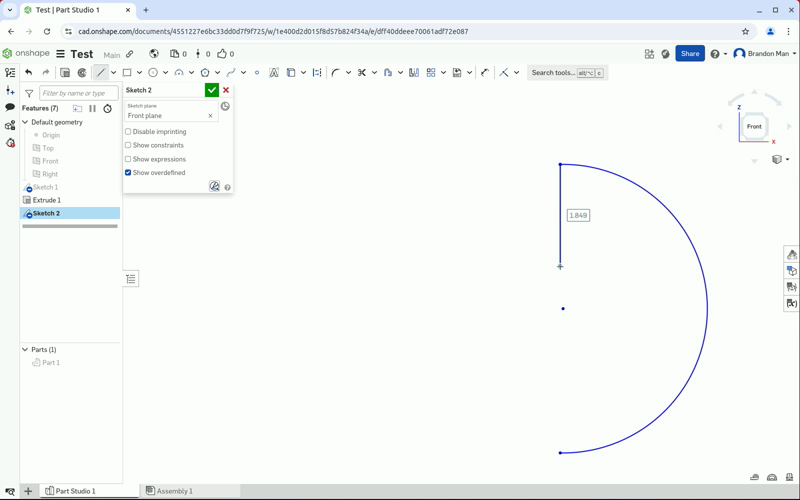
scroll(-6)
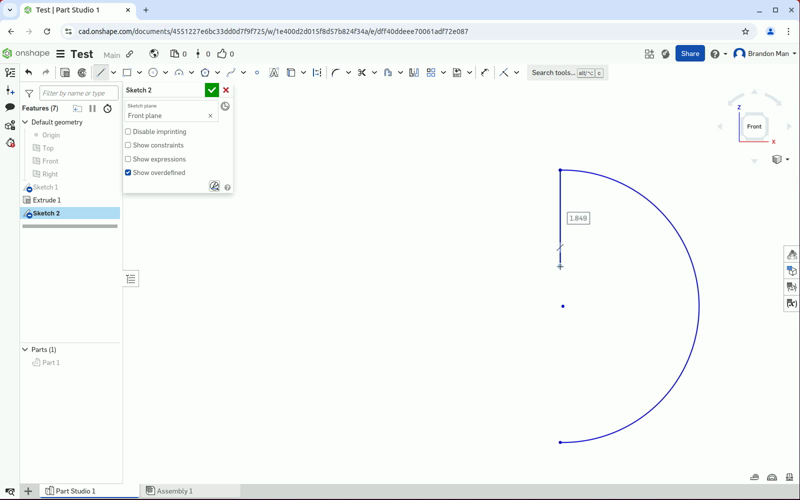
scroll(-6)
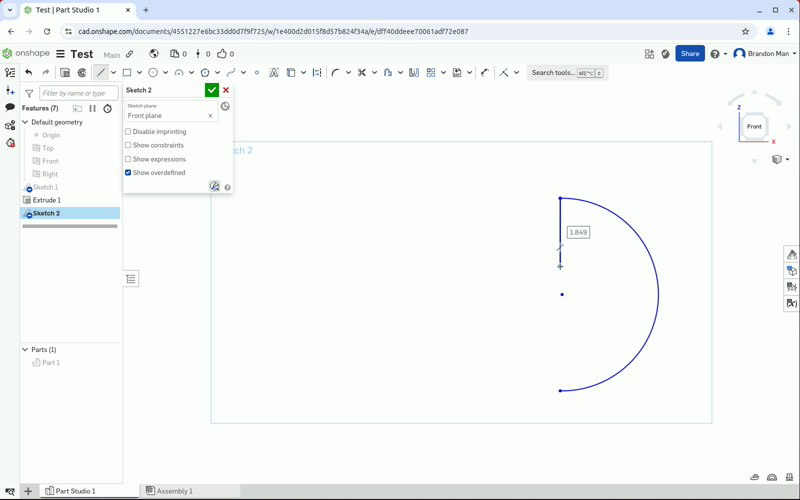
scroll(-6)
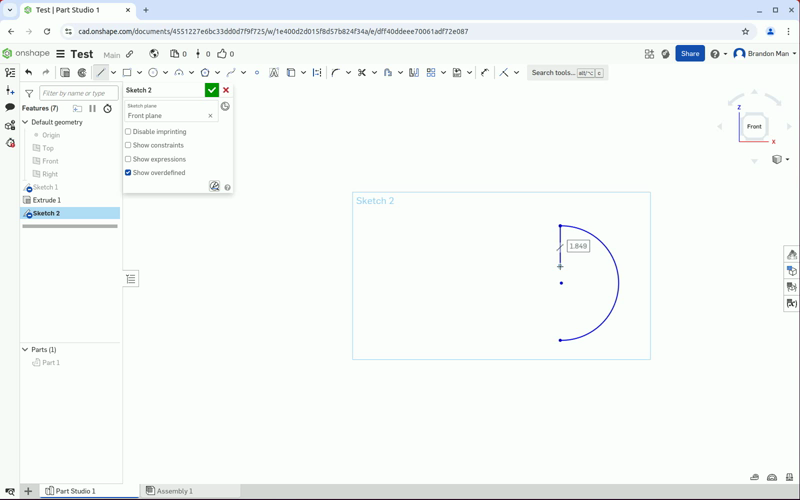
scroll(-6)
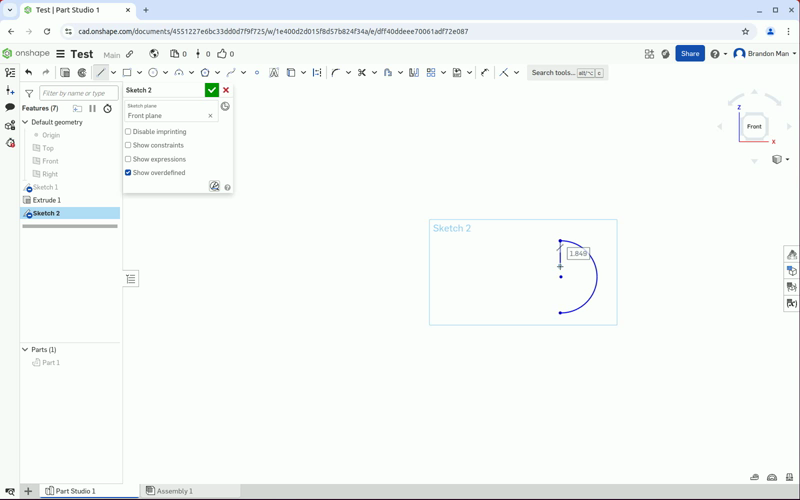
scroll(-6)
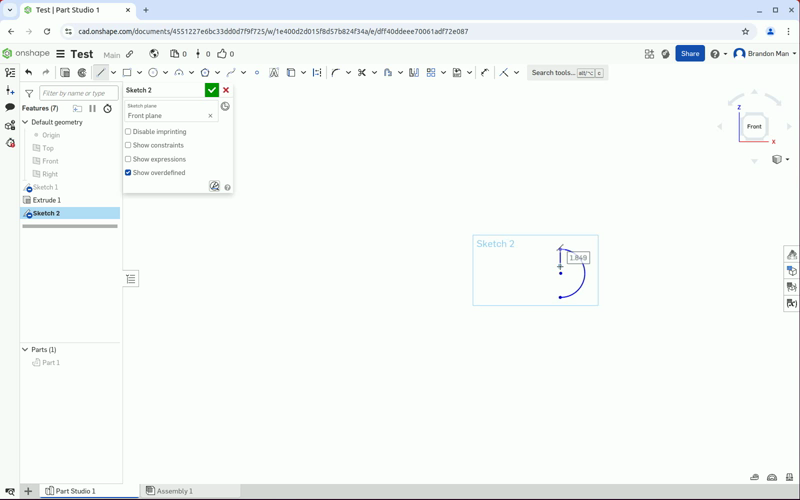
scroll(-6)
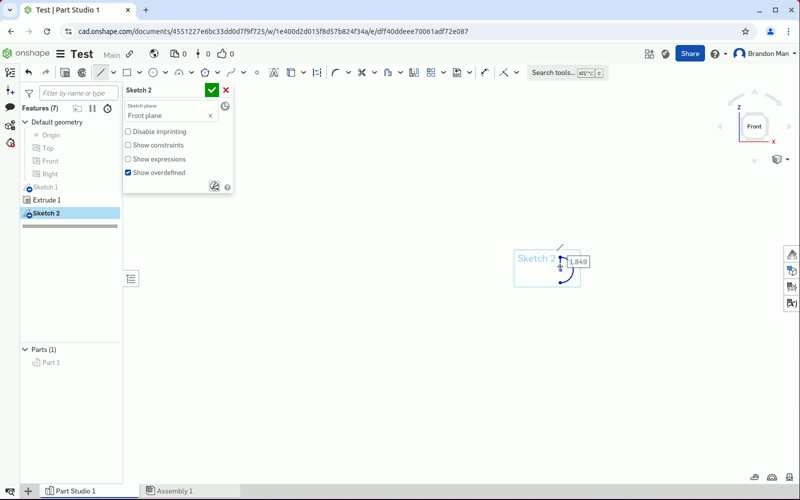
key_up(shift)
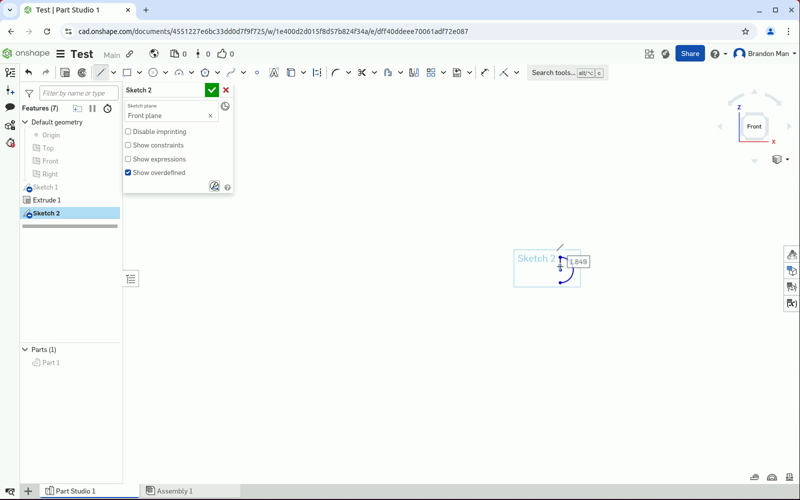
key(esc)
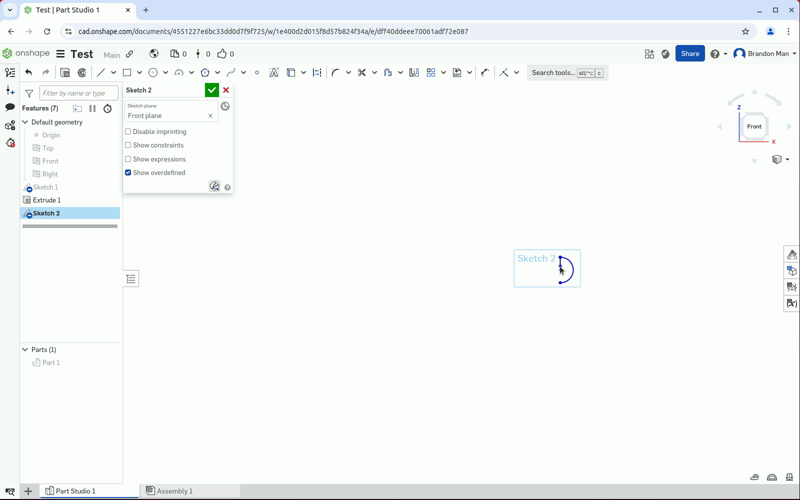
key(a)
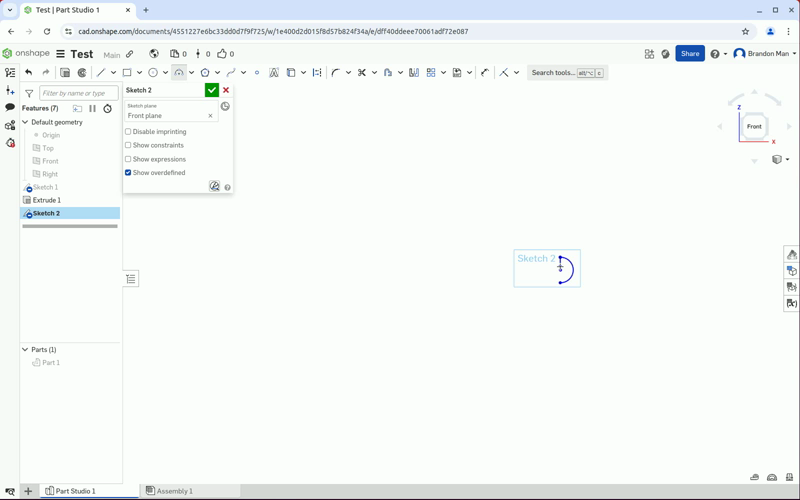
mouse_move(560, 266)
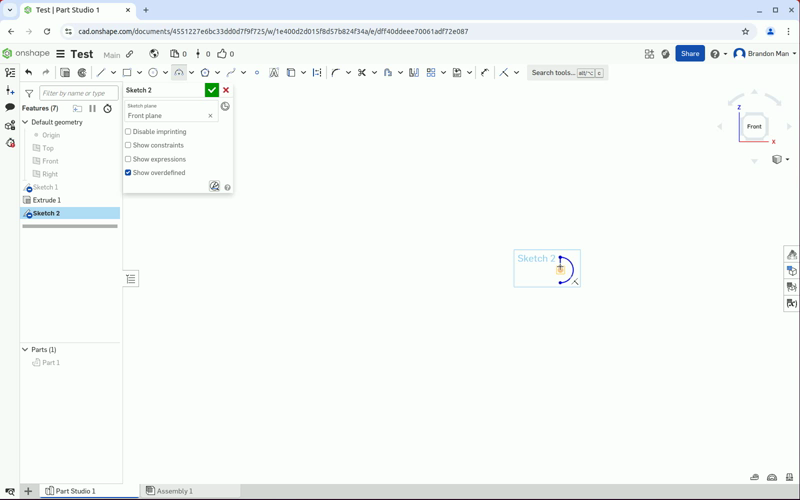
scroll(6)
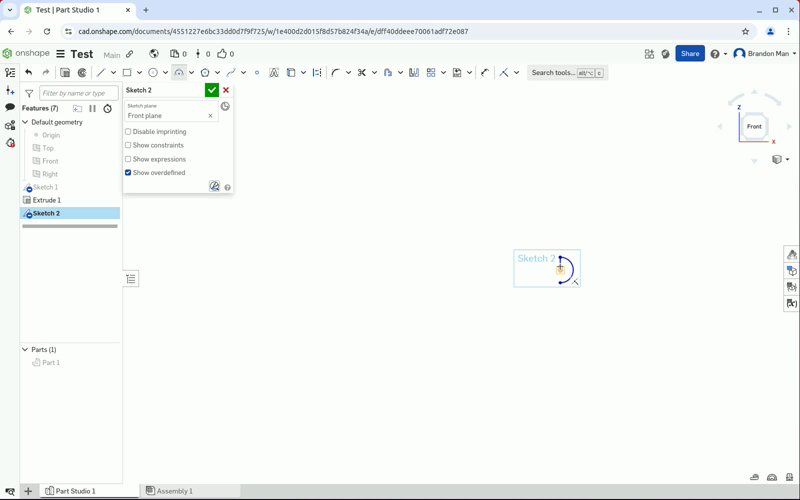
scroll(6)
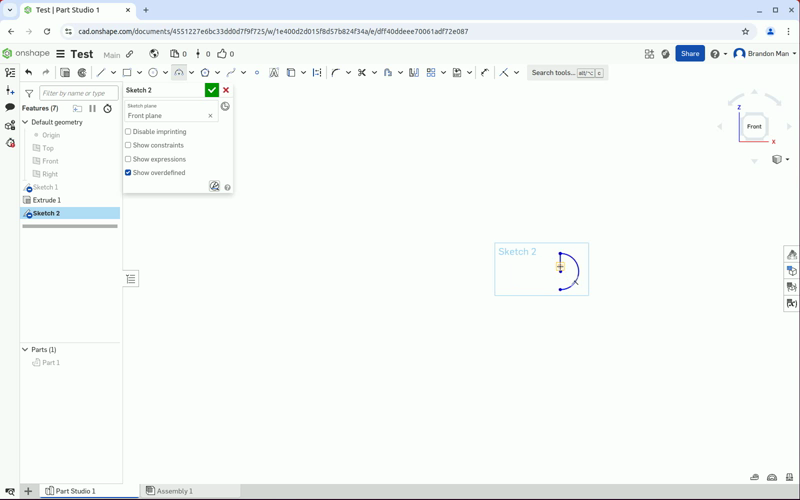
scroll(6)
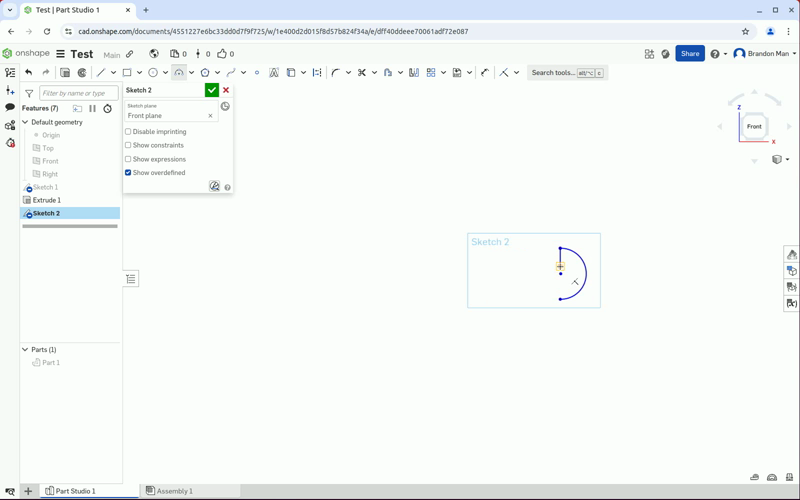
scroll(6)
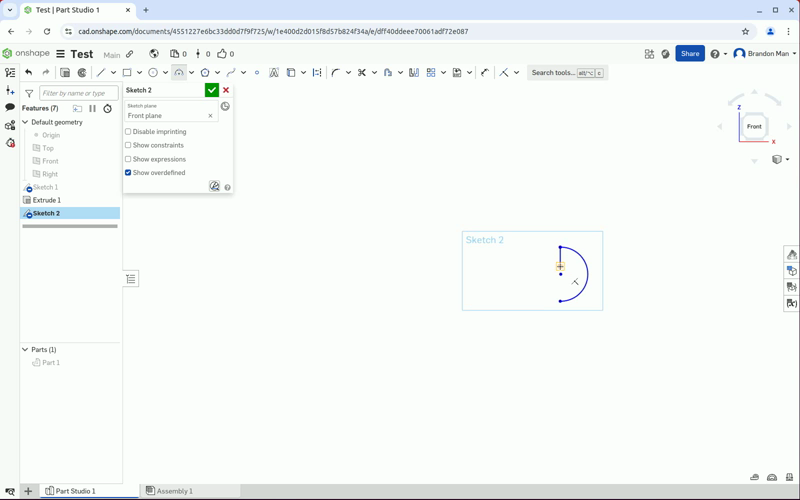
scroll(6)
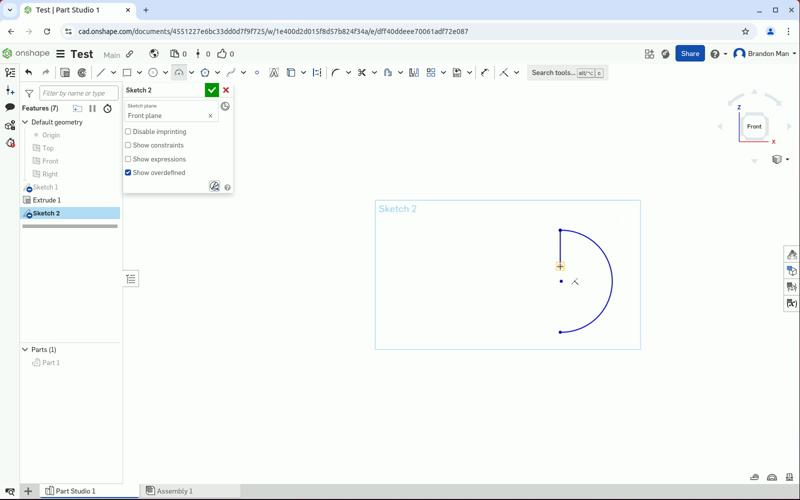
scroll(6)
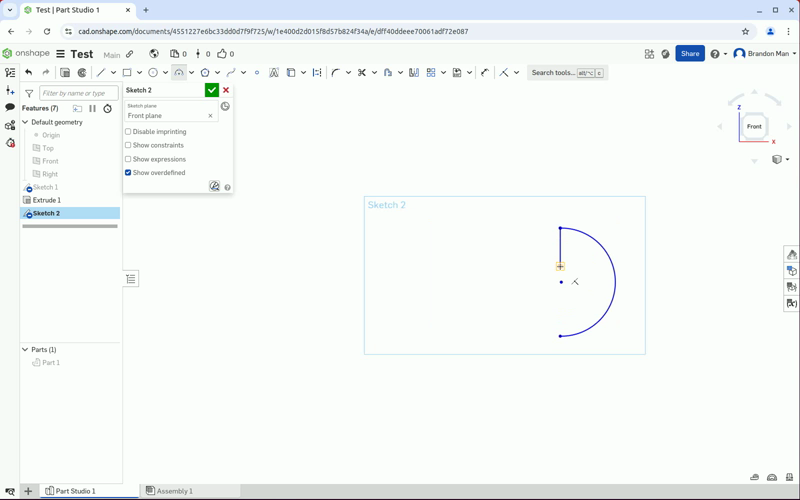
scroll(6)
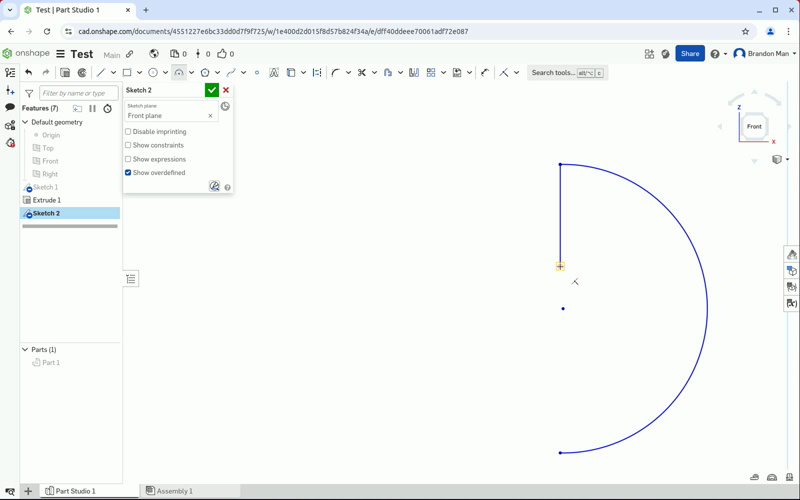
click(560, 266)
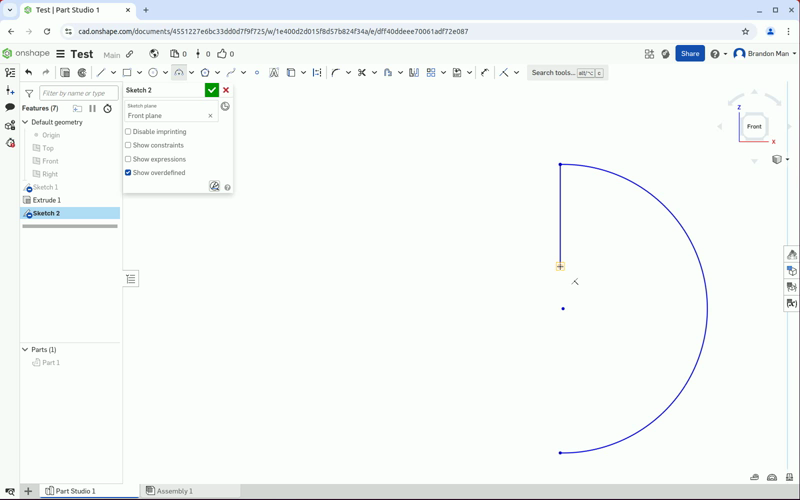
scroll(-6)
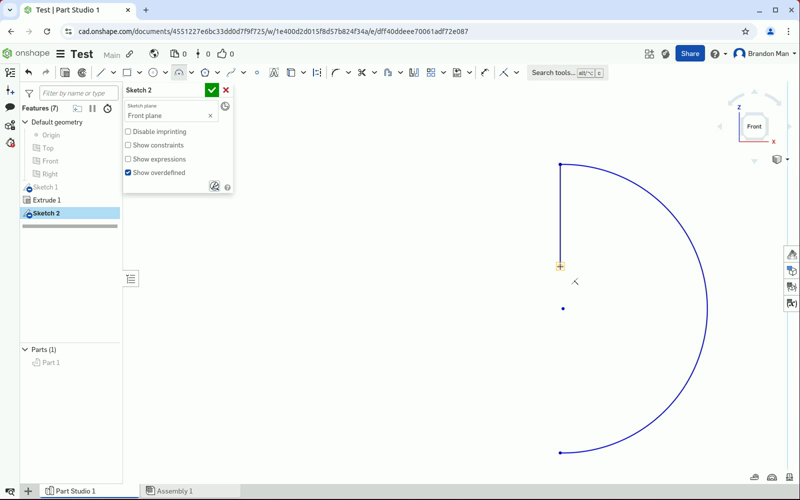
scroll(-6)
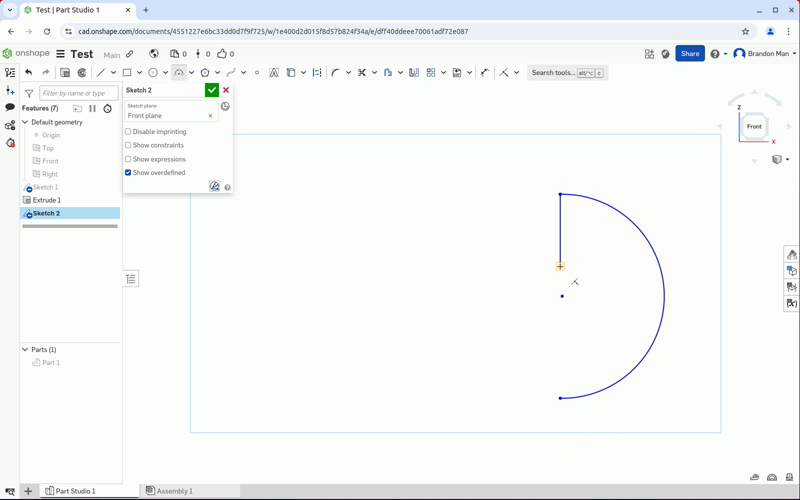
scroll(-6)
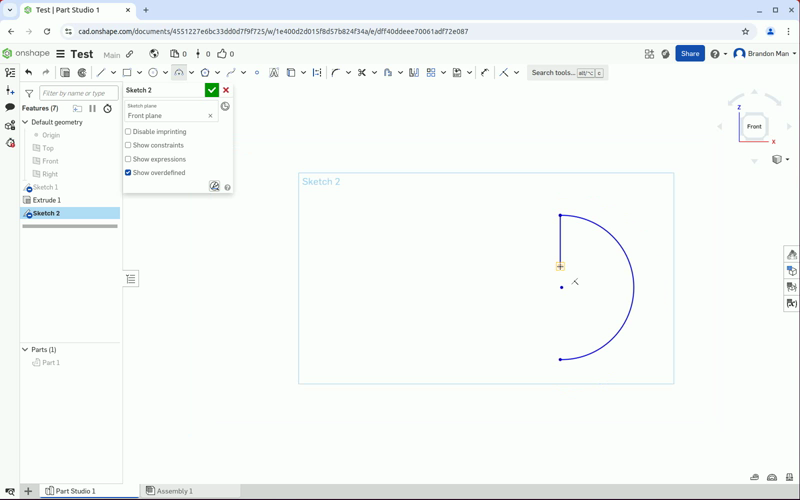
scroll(-6)
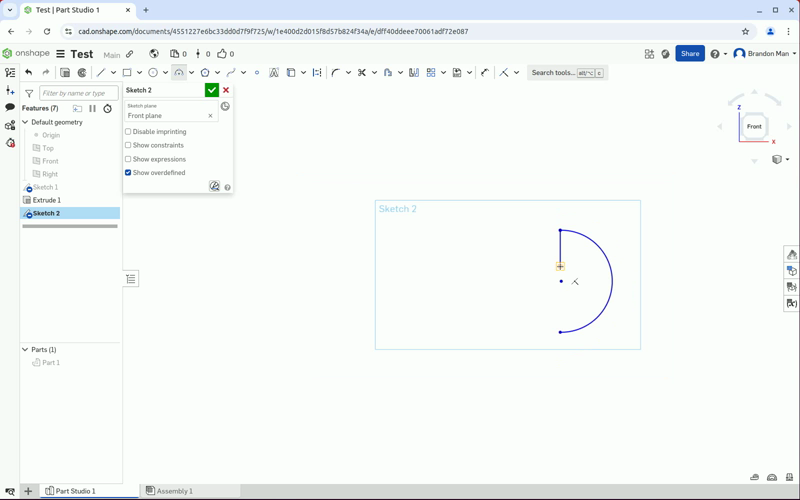
scroll(-6)
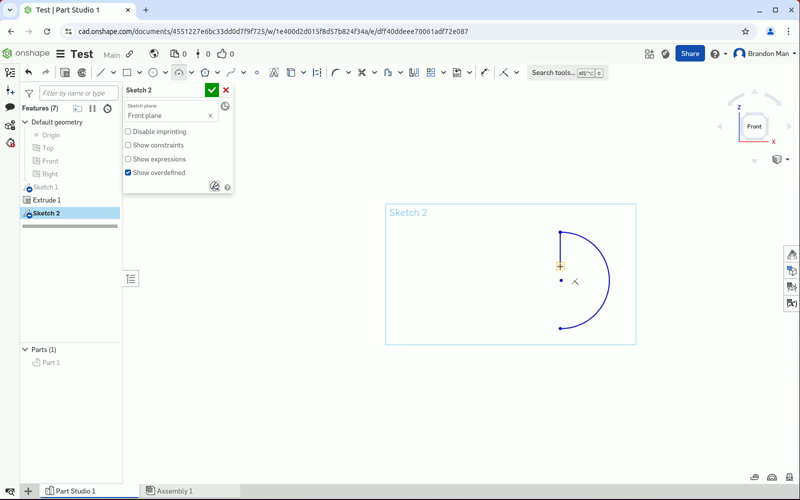
scroll(-6)
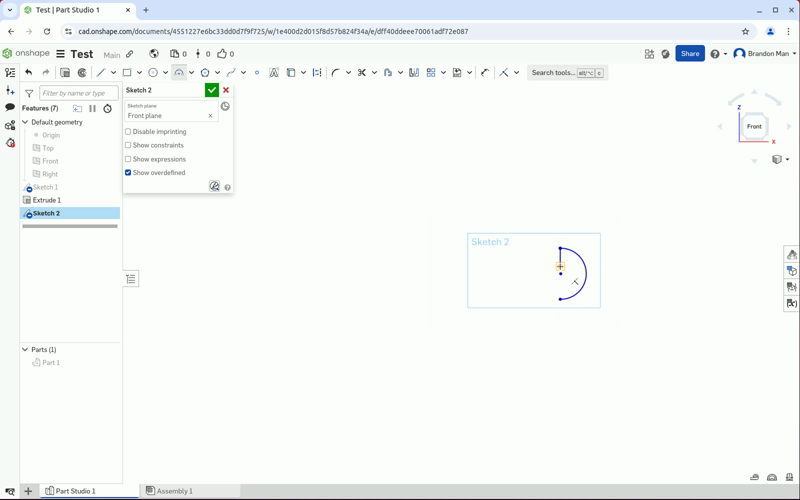
scroll(-6)
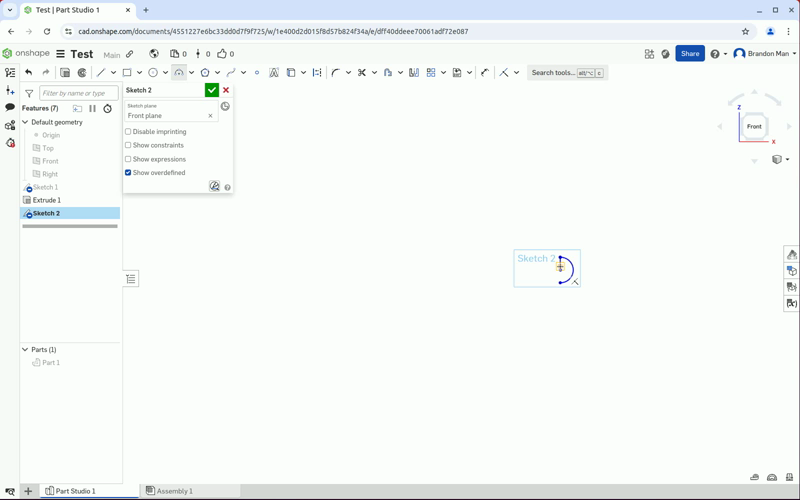
key_down(shift)
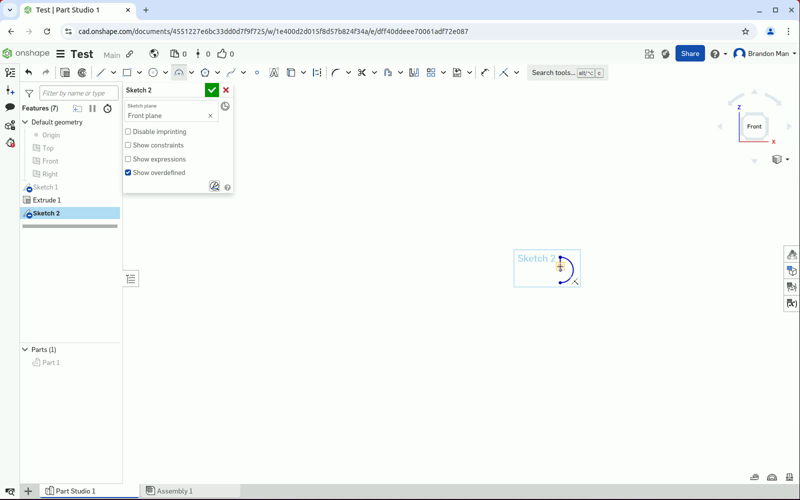
mouse_move(560, 274)
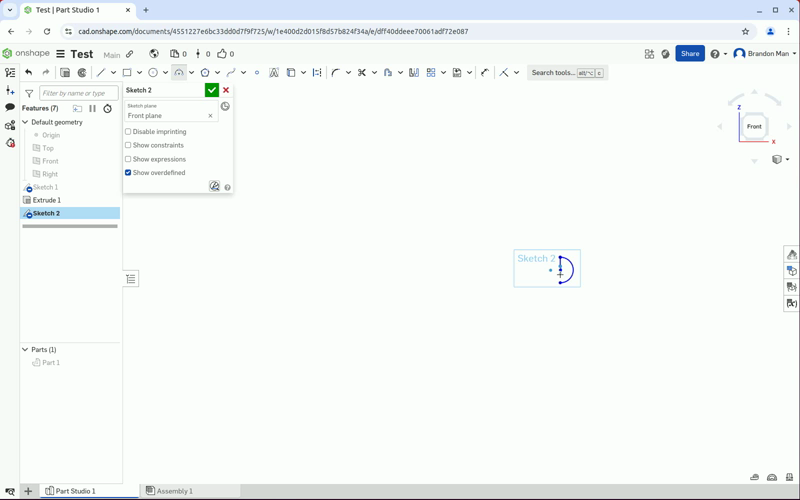
scroll(6)
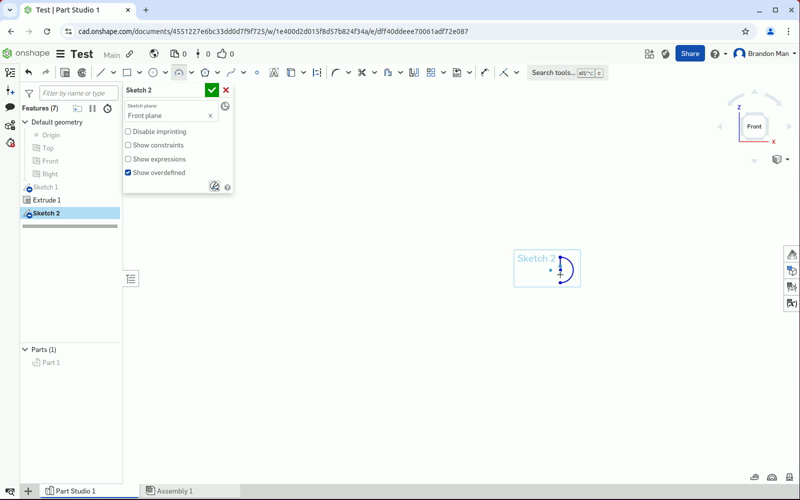
scroll(6)
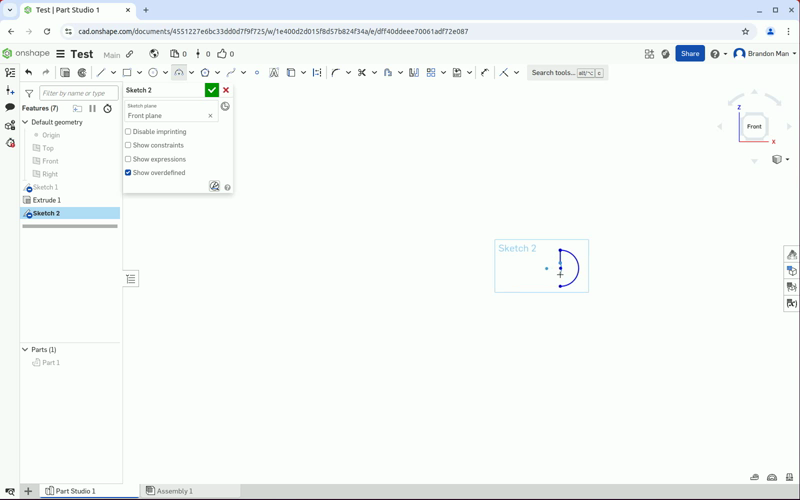
scroll(6)
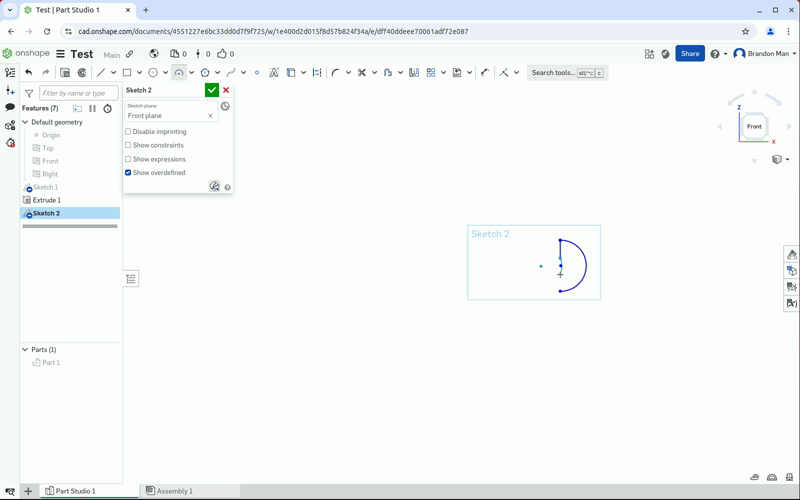
scroll(6)
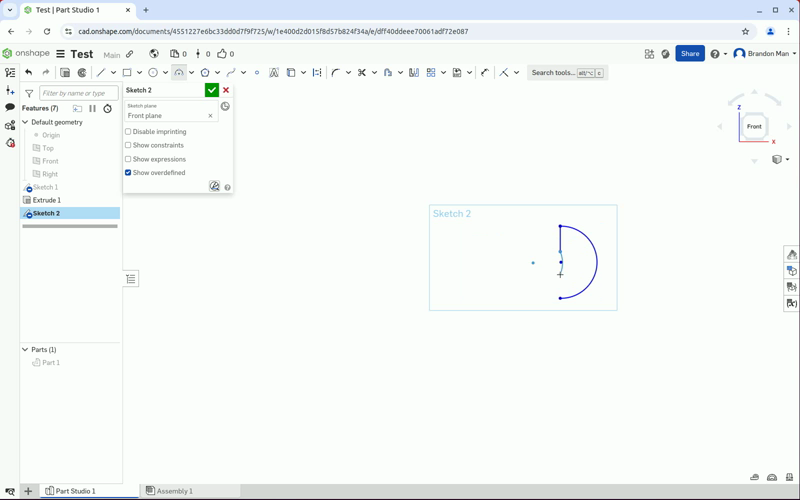
scroll(6)
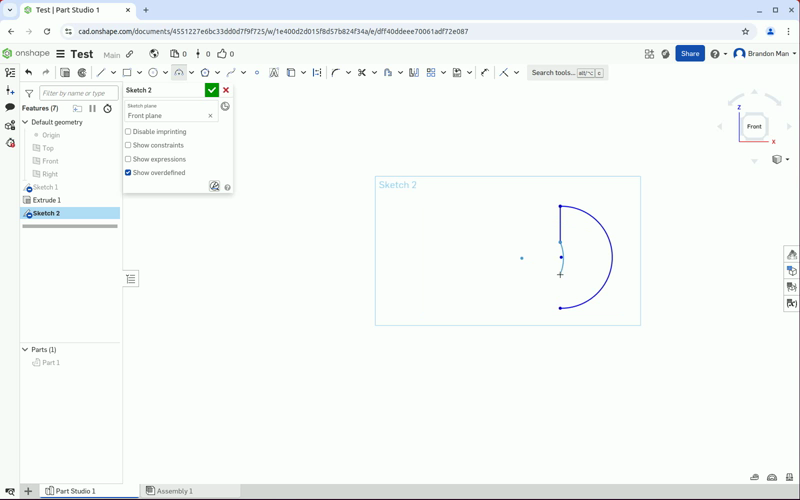
scroll(6)
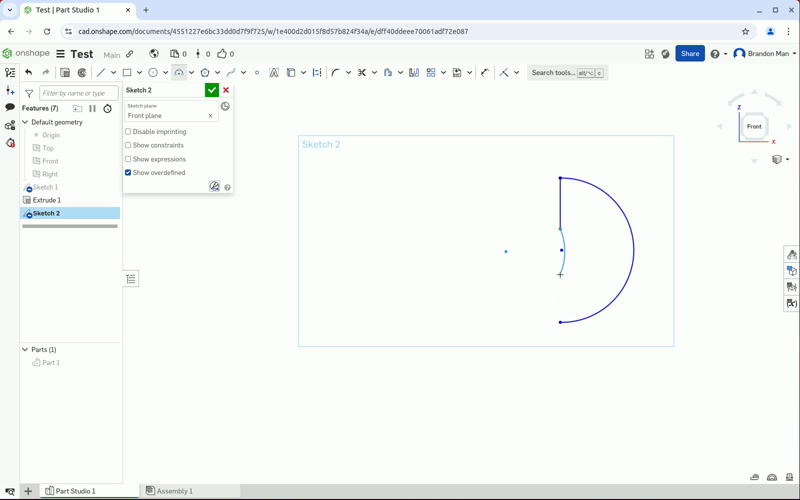
scroll(6)
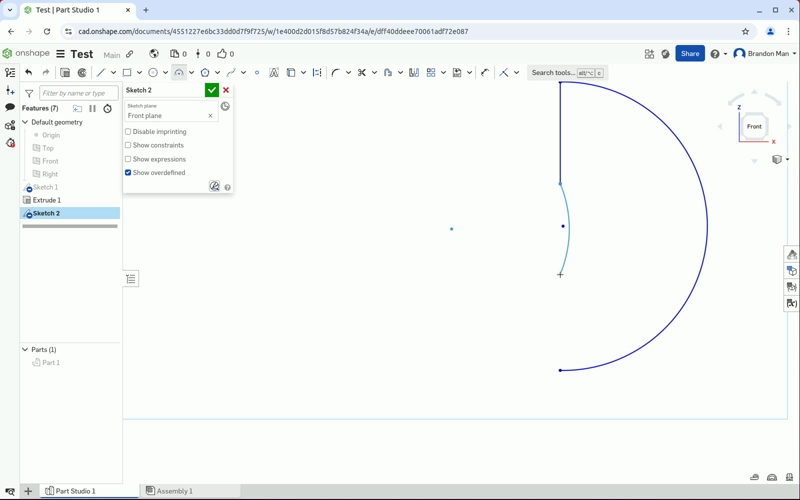
click(560, 274)
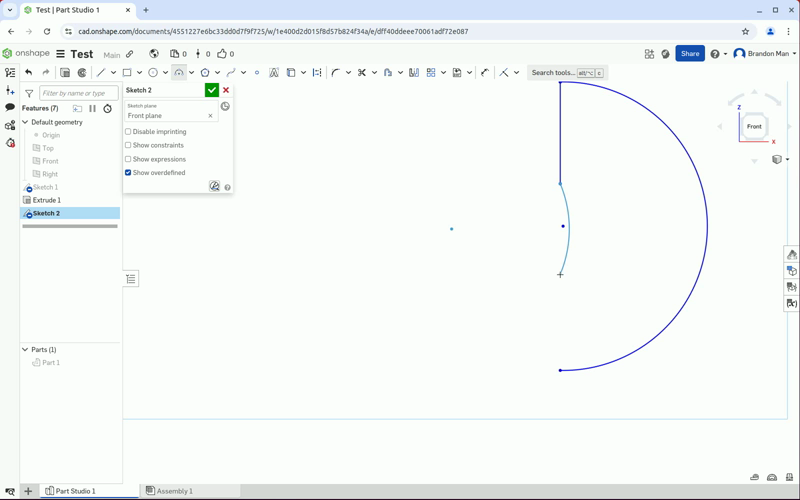
scroll(-6)
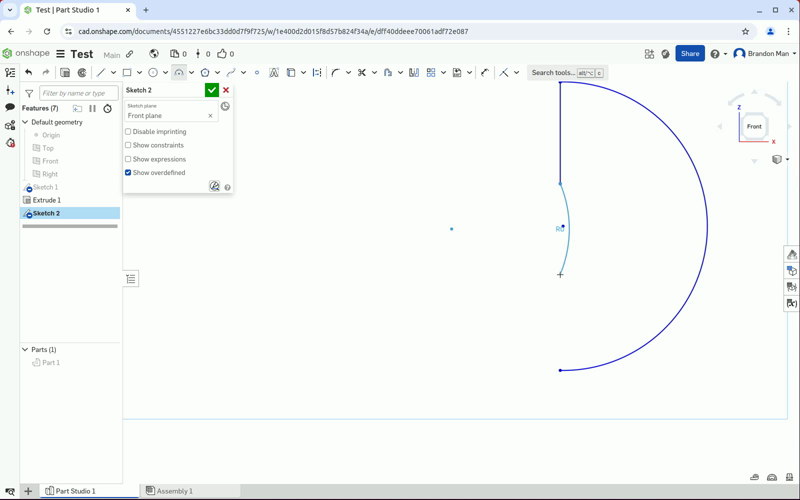
scroll(-6)
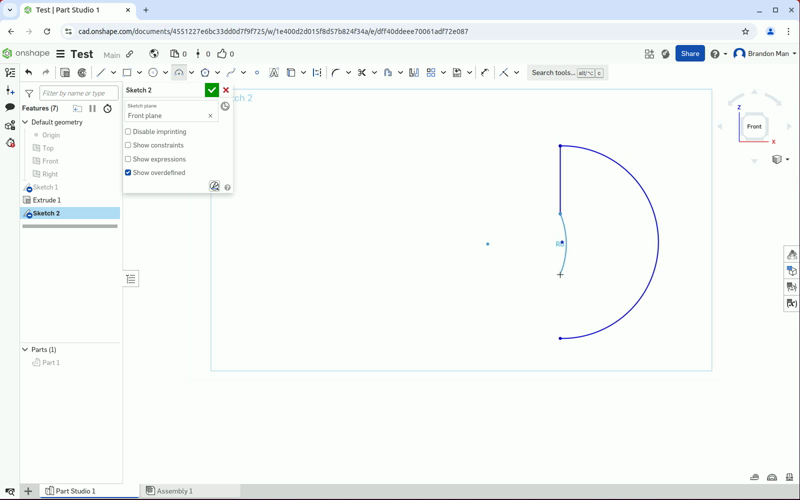
scroll(-6)
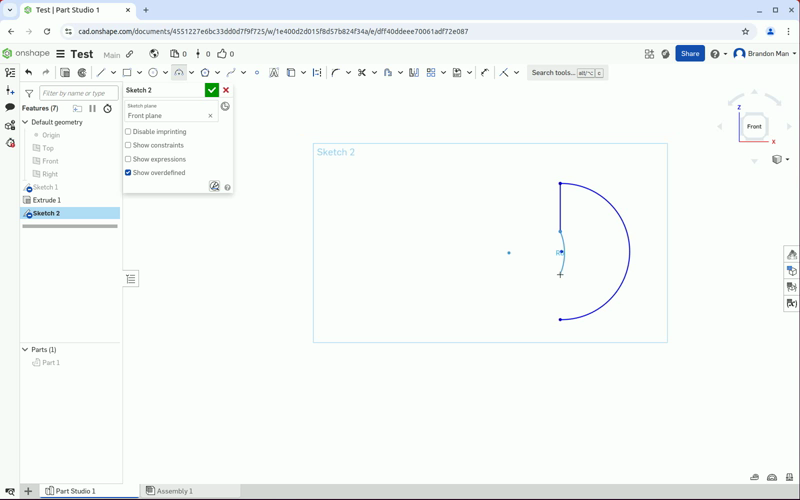
scroll(-6)
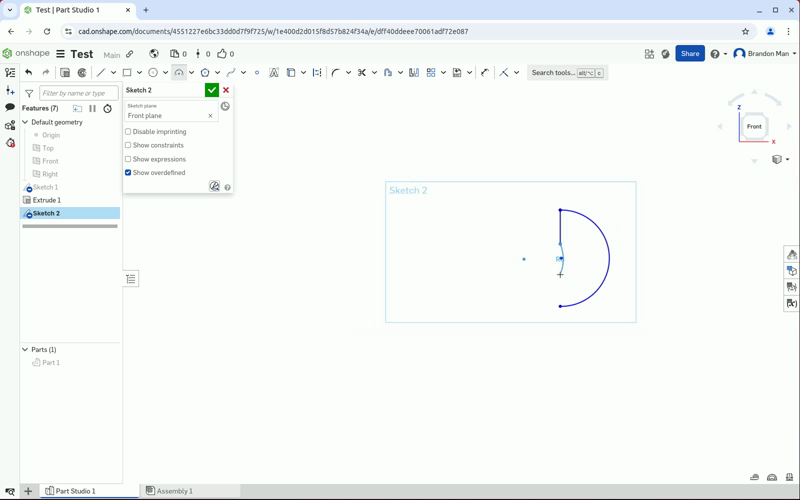
scroll(-6)
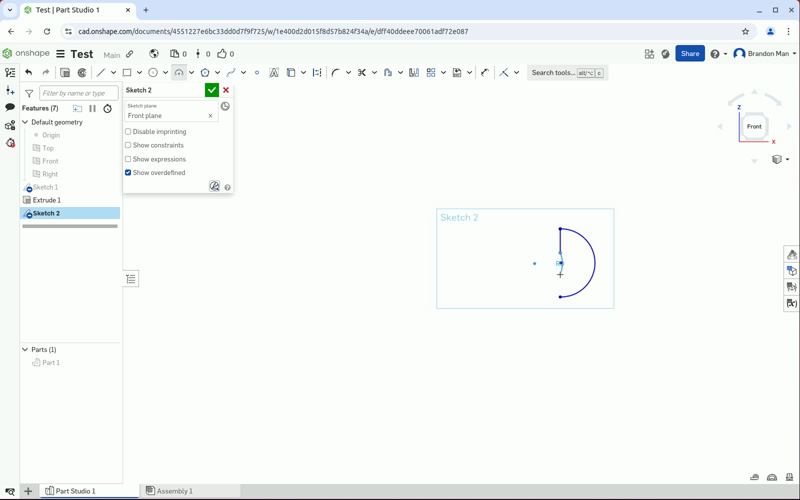
scroll(-6)
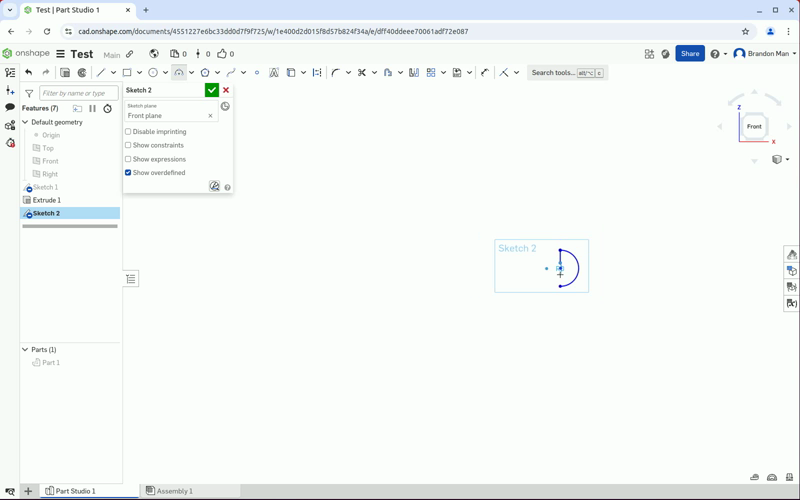
scroll(-6)
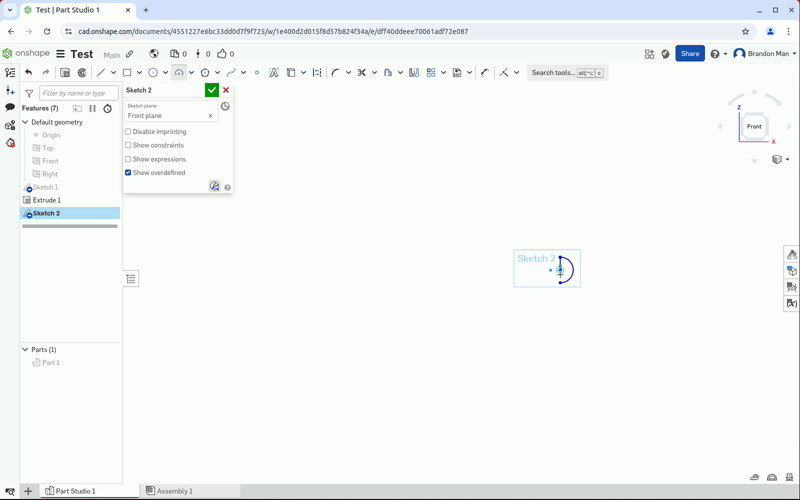
mouse_move(564, 270)
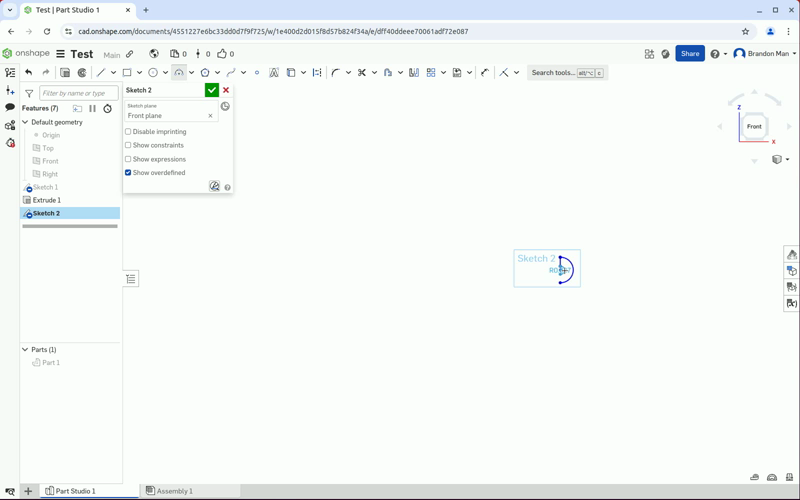
scroll(6)
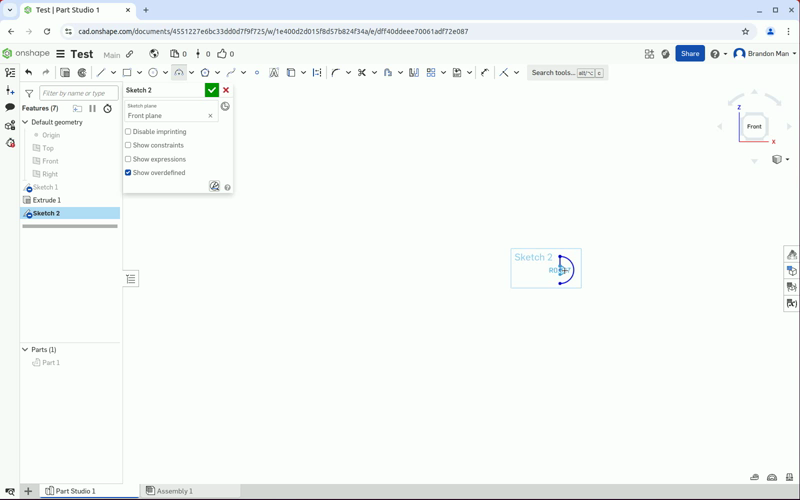
scroll(6)
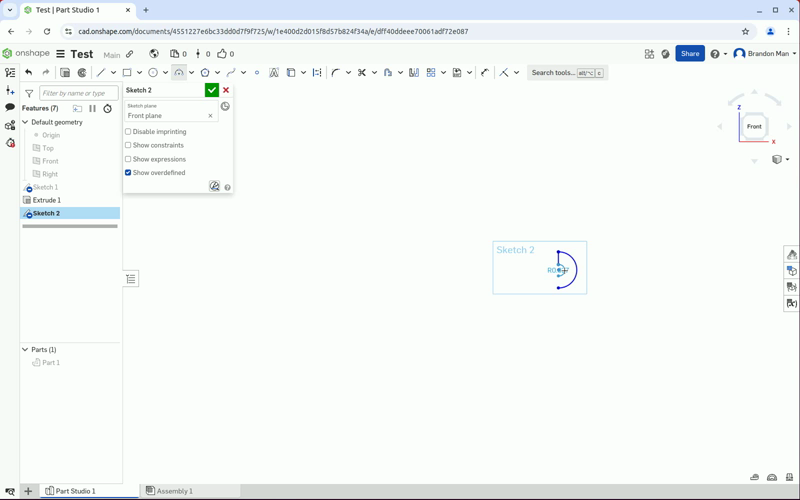
scroll(6)
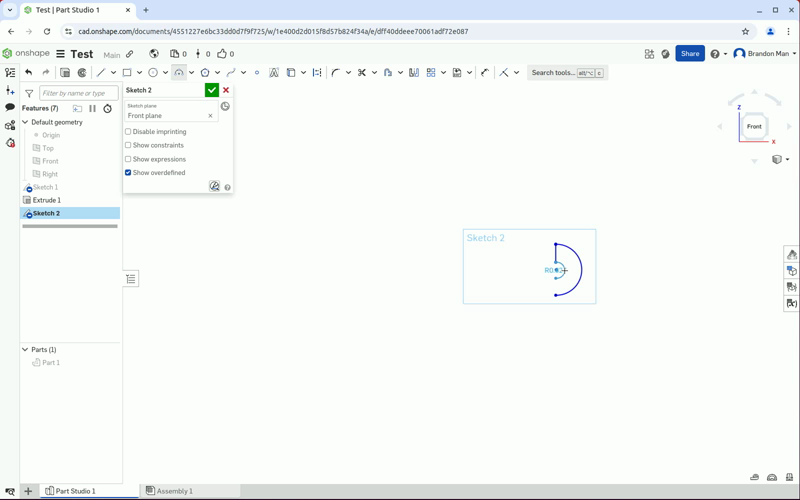
scroll(6)
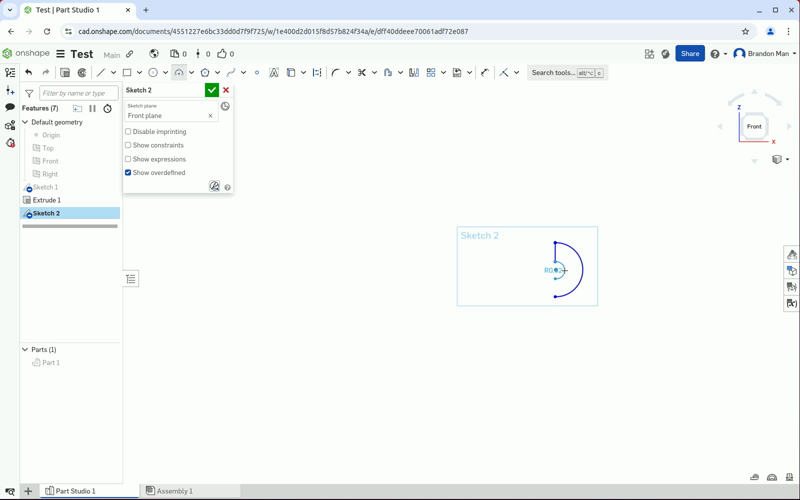
scroll(6)
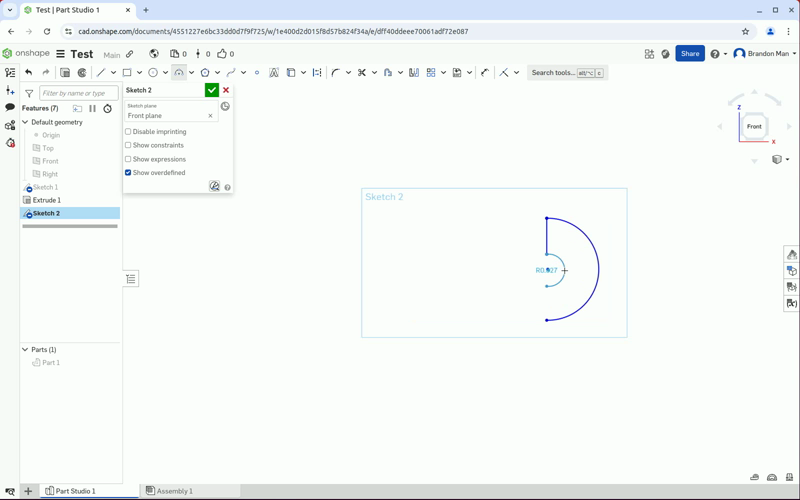
scroll(6)
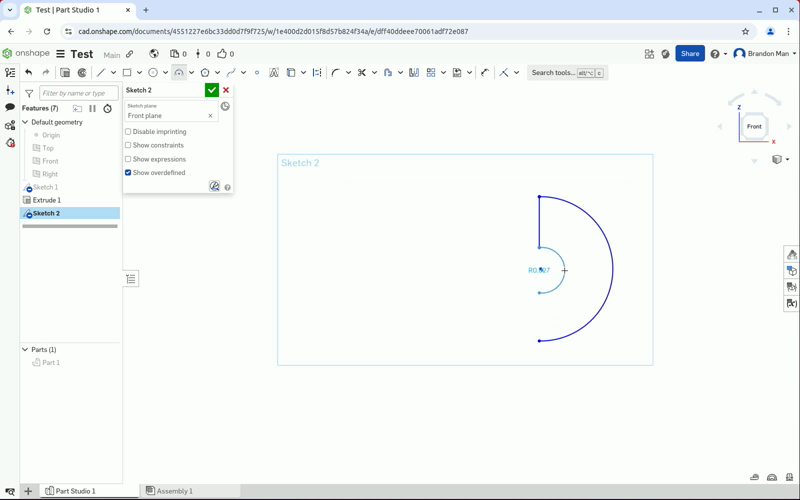
scroll(6)
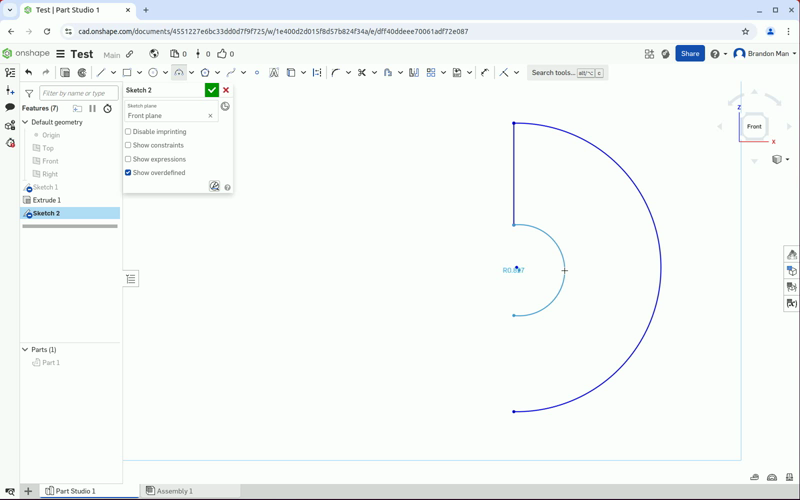
click(564, 270)
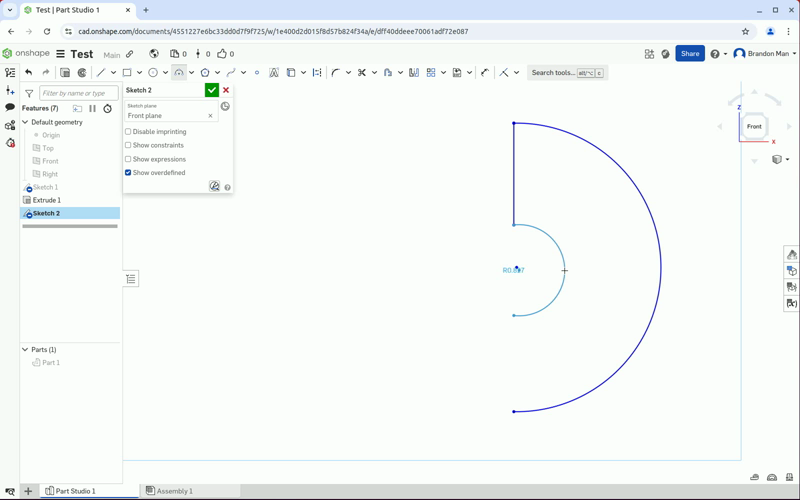
scroll(-6)
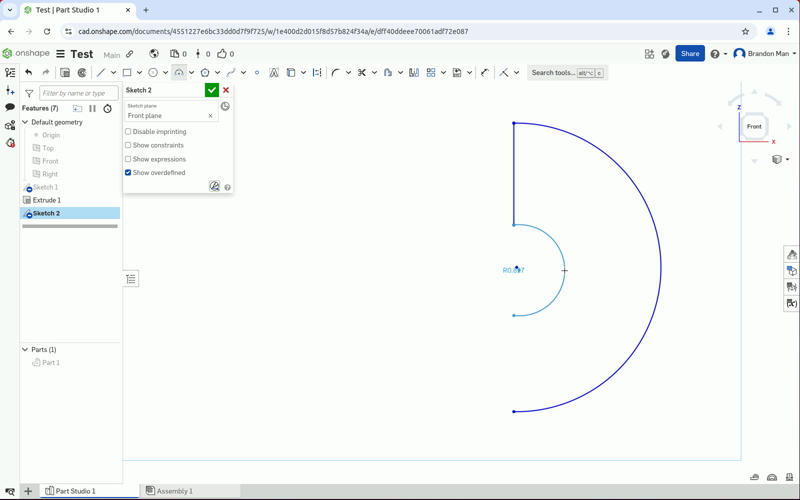
scroll(-6)
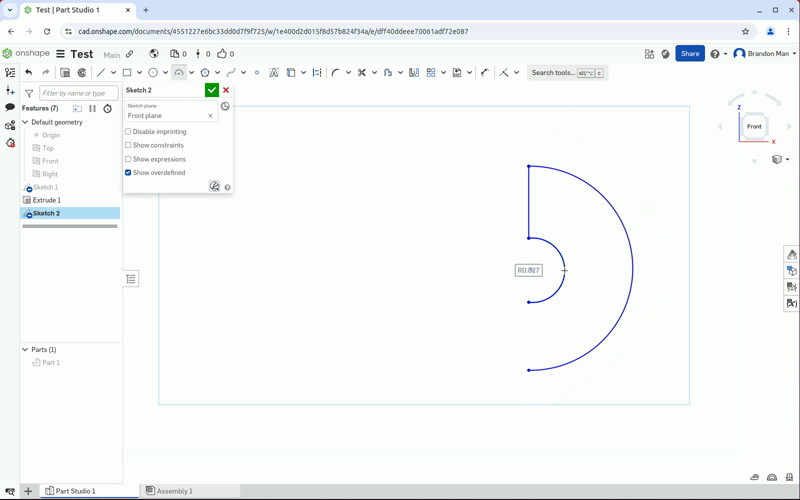
scroll(-6)
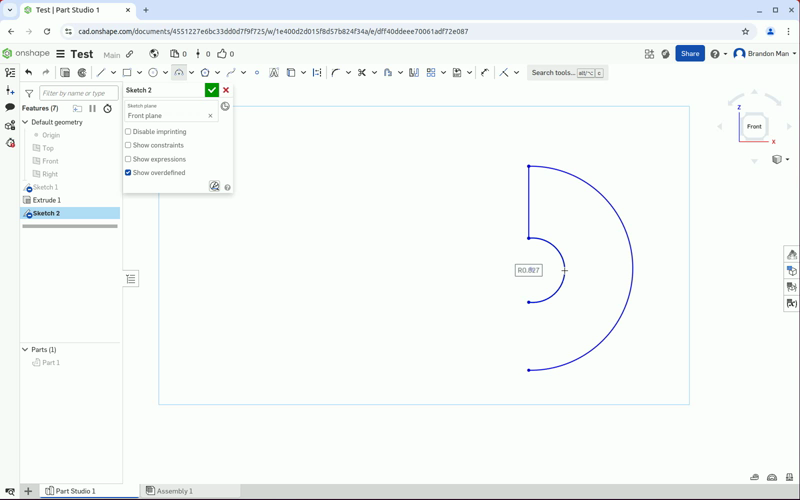
scroll(-6)
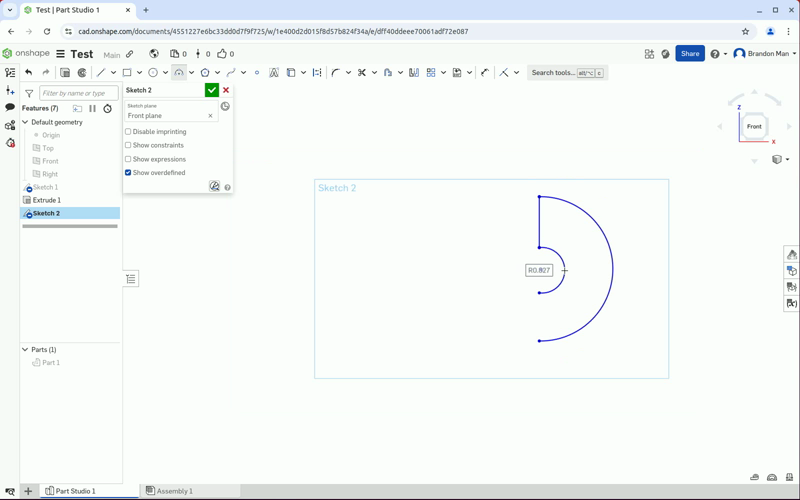
scroll(-6)
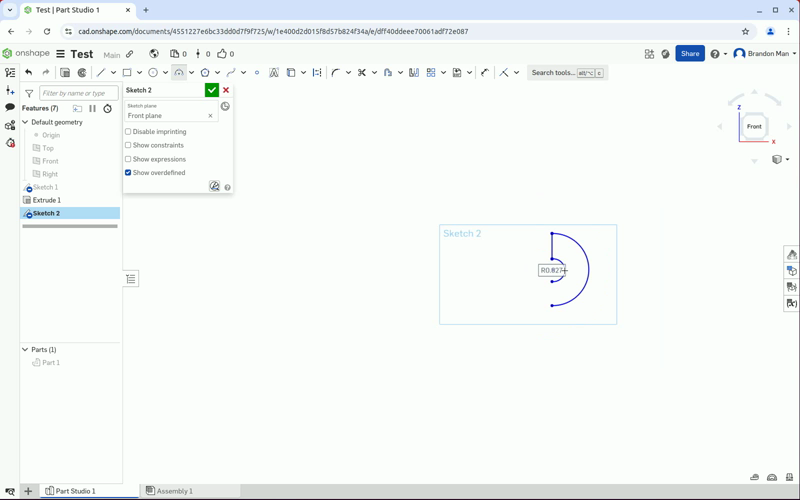
scroll(-6)
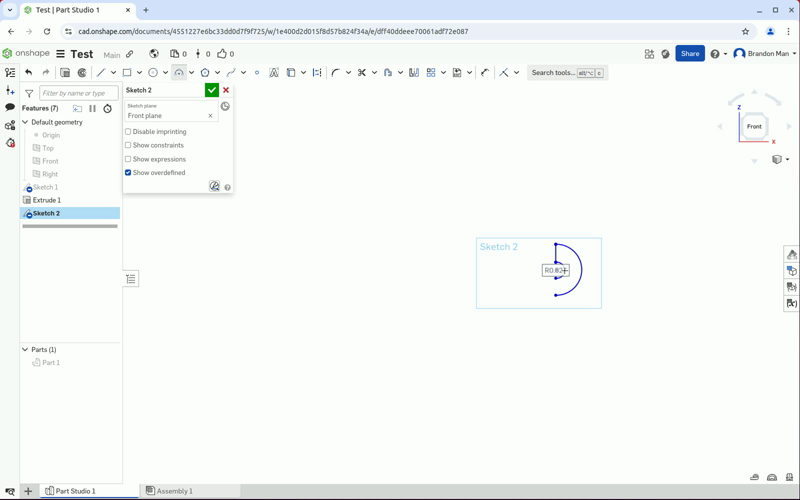
scroll(-6)
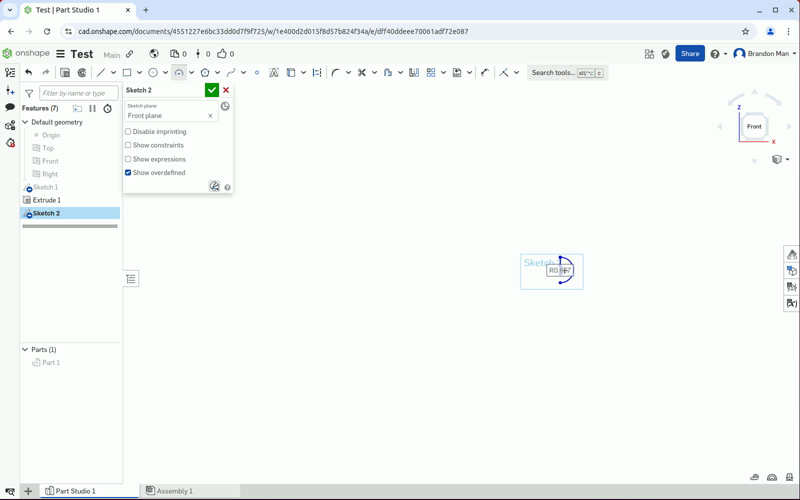
key_up(shift)
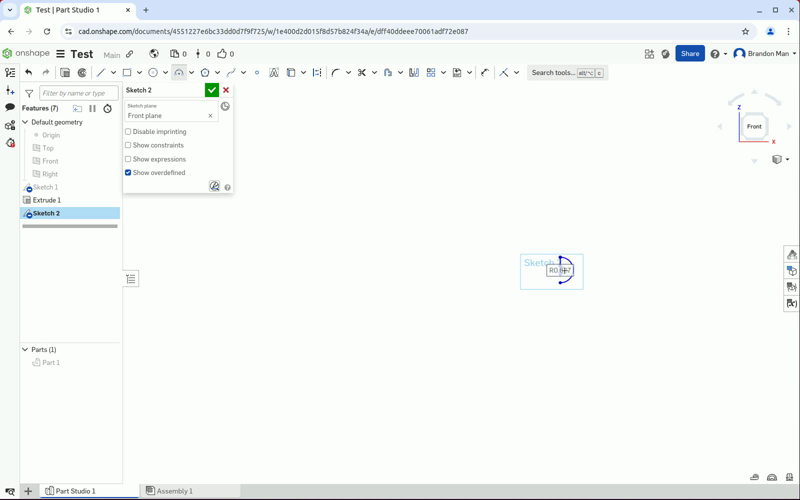
key(esc)
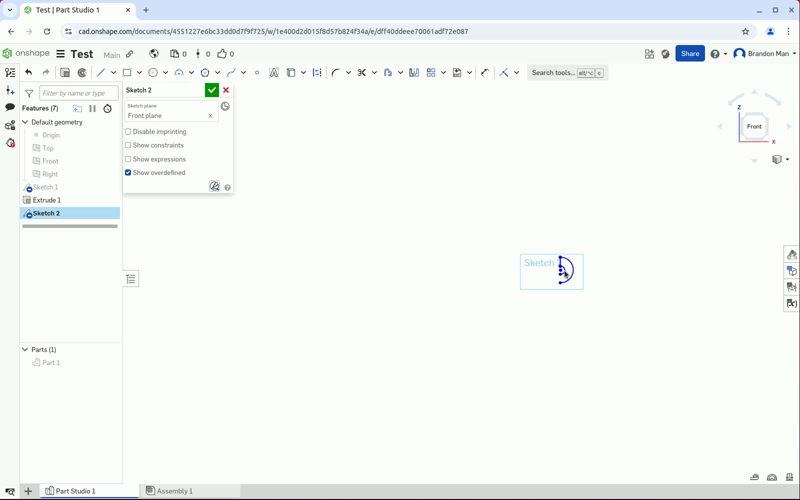
key(l)
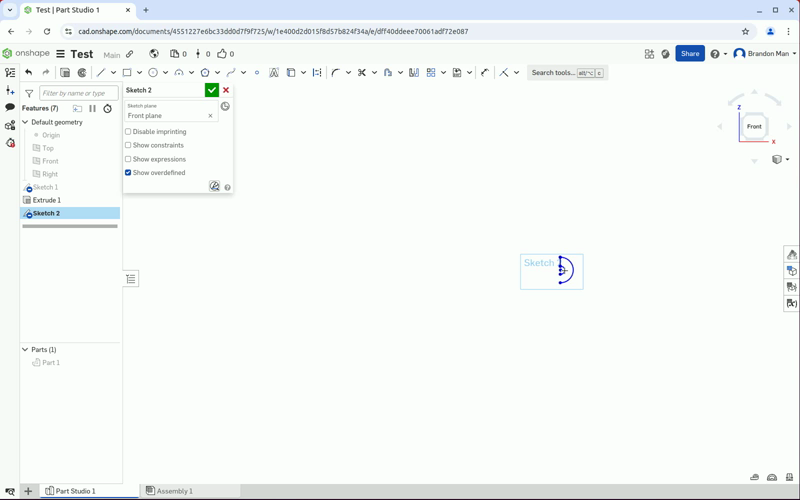
mouse_move(560, 274)
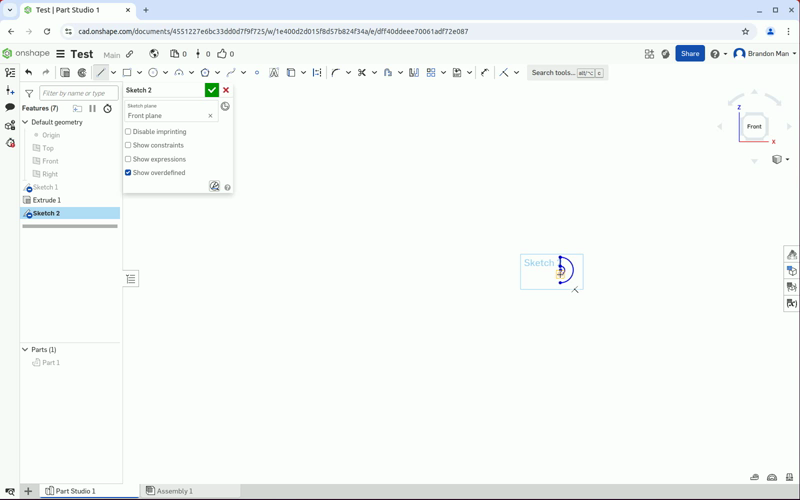
scroll(6)
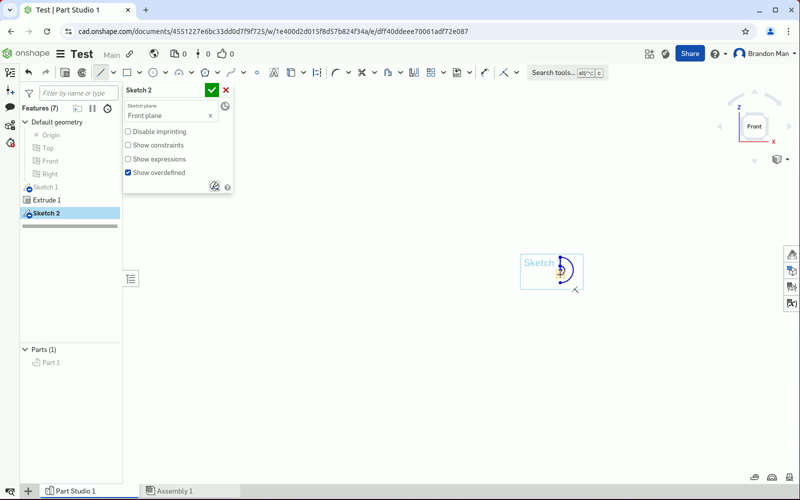
scroll(6)
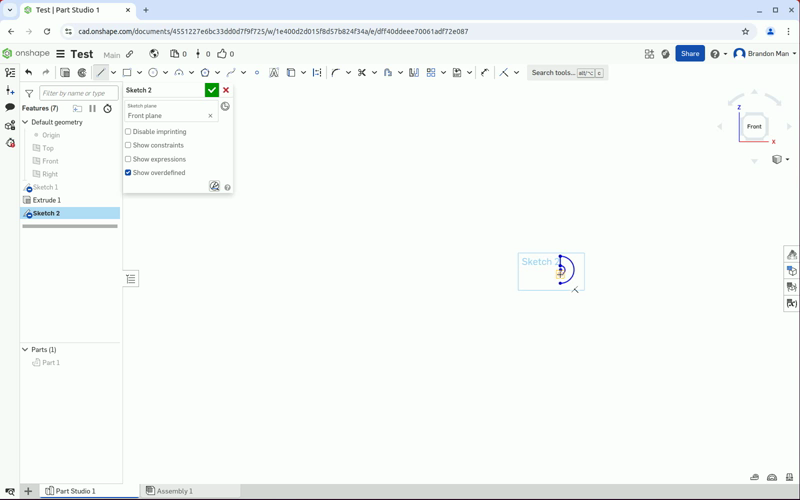
scroll(6)
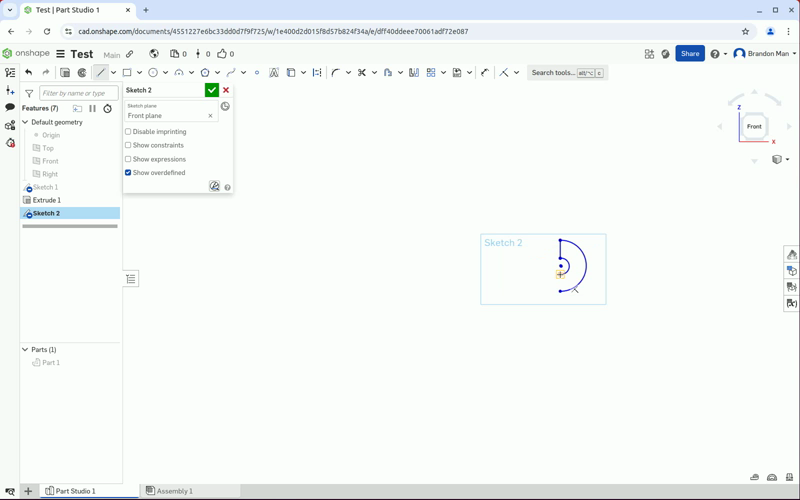
scroll(6)
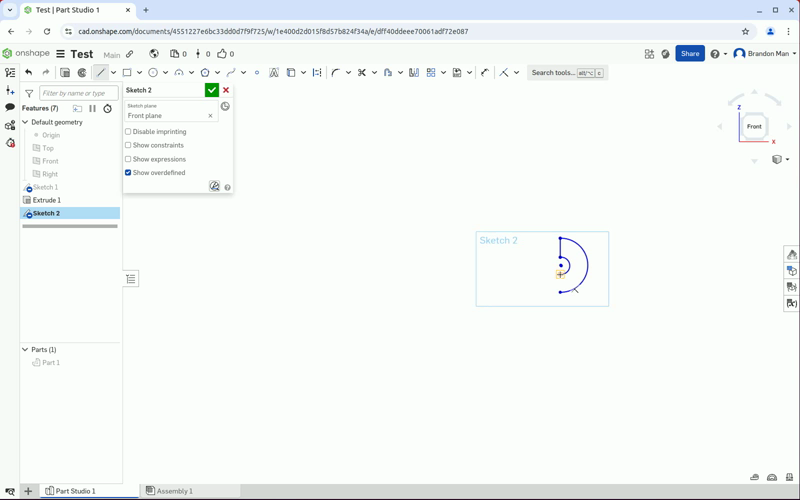
scroll(6)
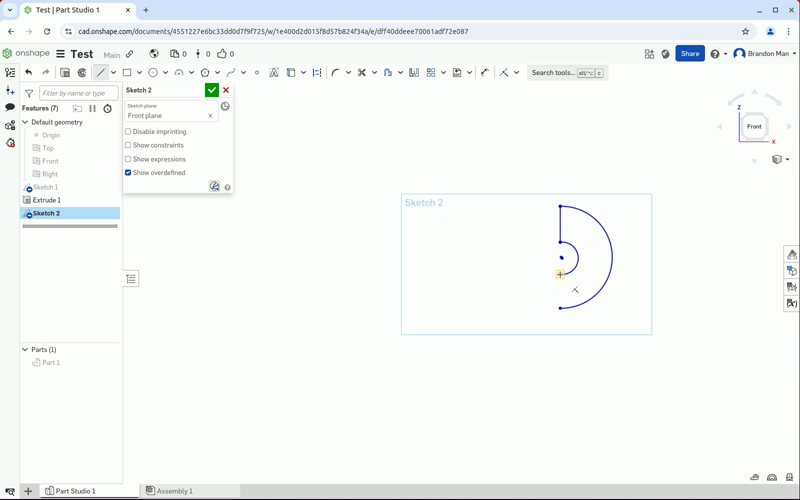
scroll(6)
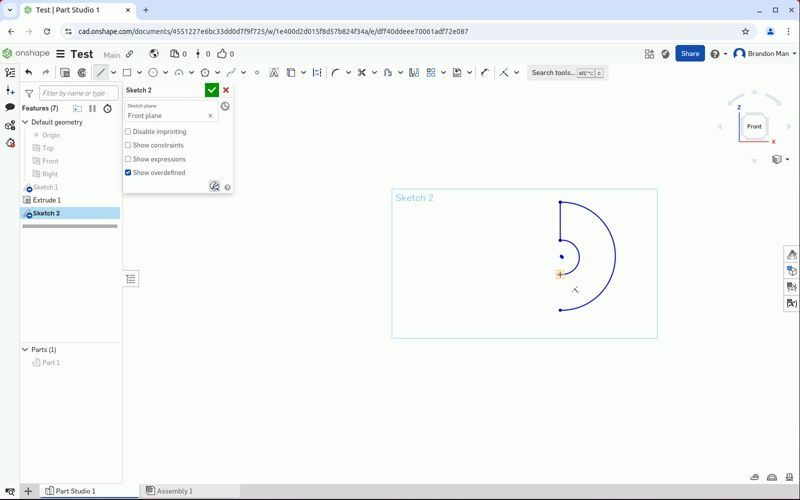
scroll(6)
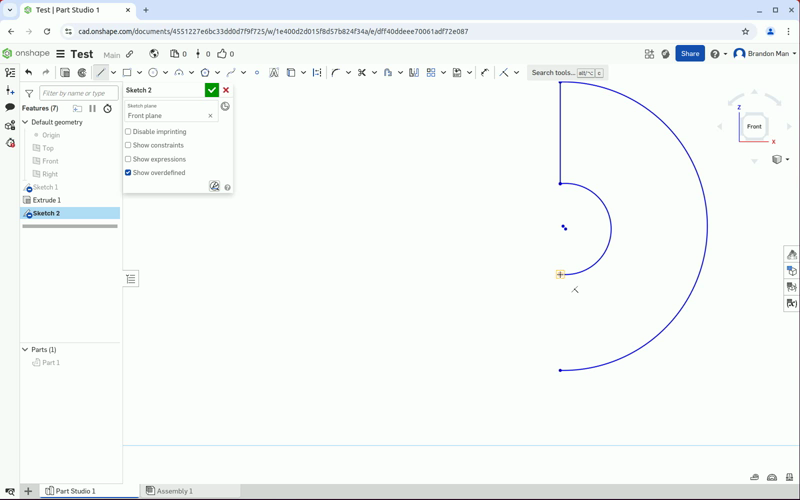
click(560, 274)
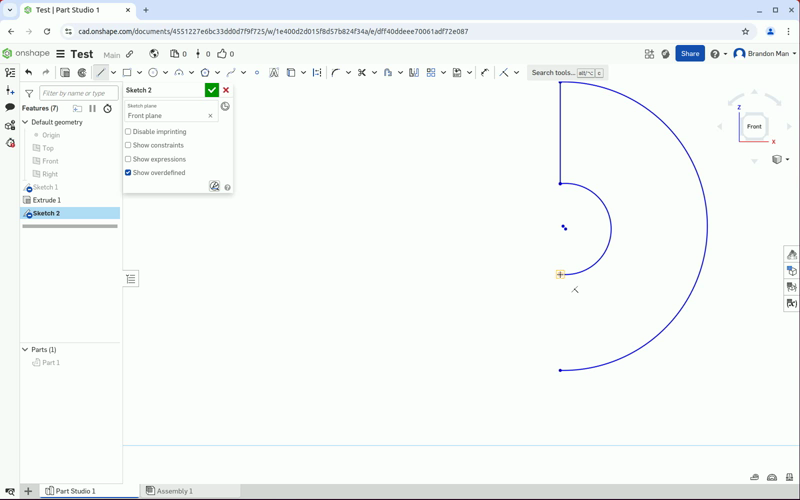
scroll(-6)
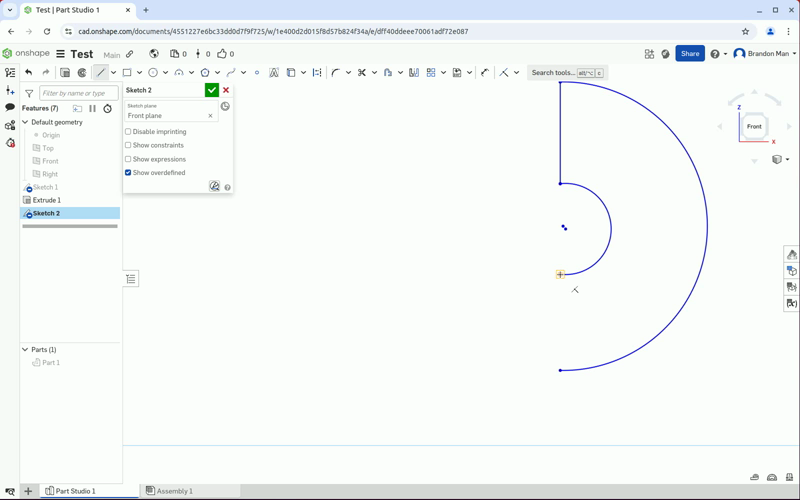
scroll(-6)
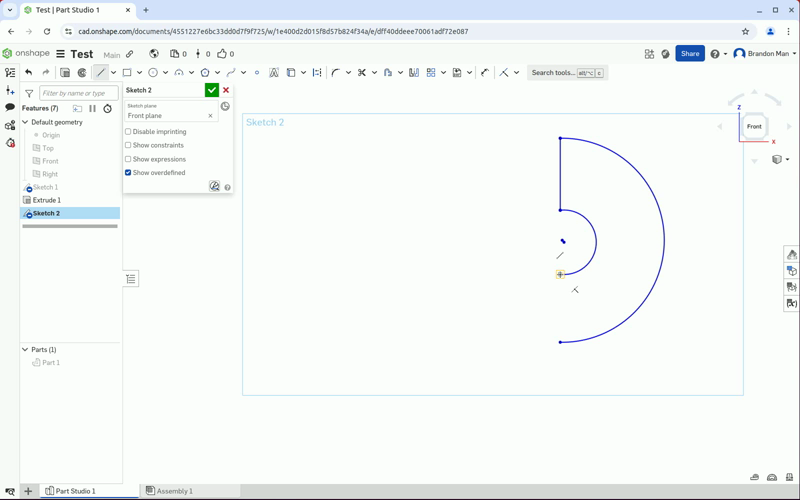
scroll(-6)
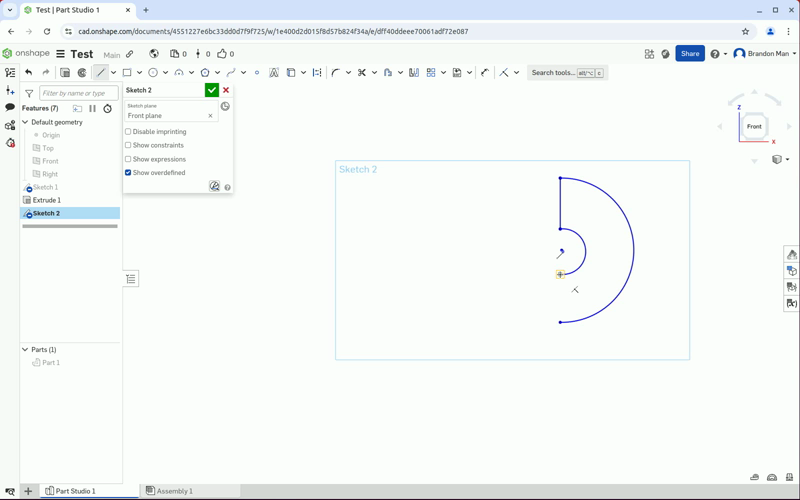
scroll(-6)
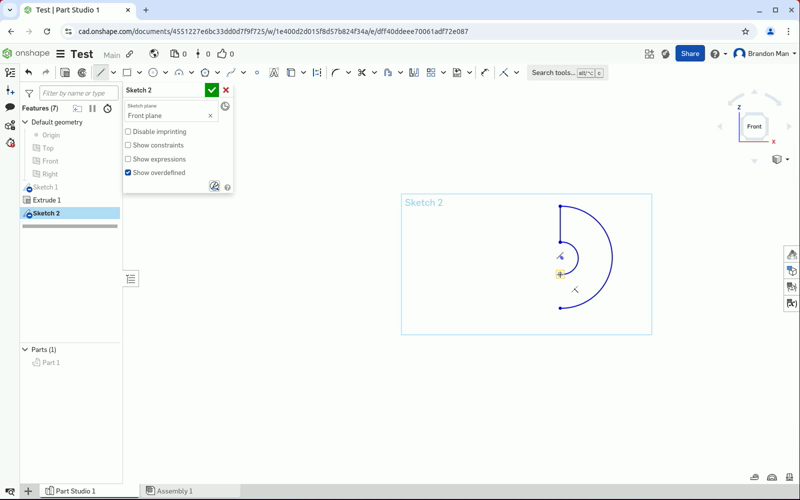
scroll(-6)
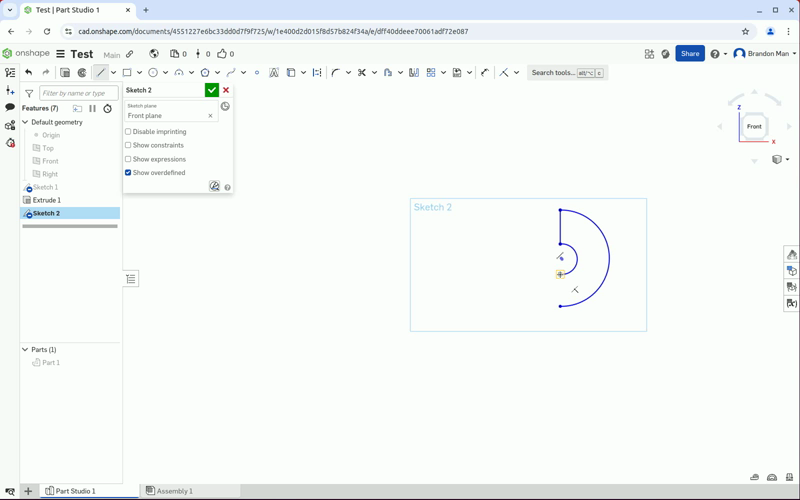
scroll(-6)
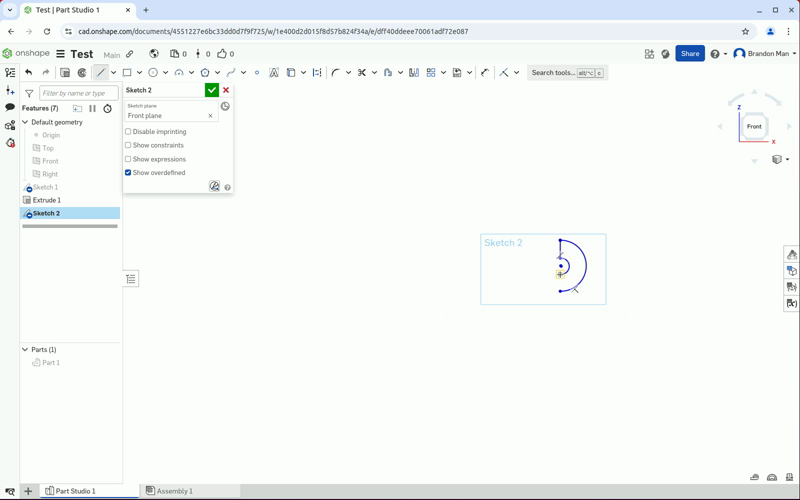
scroll(-6)
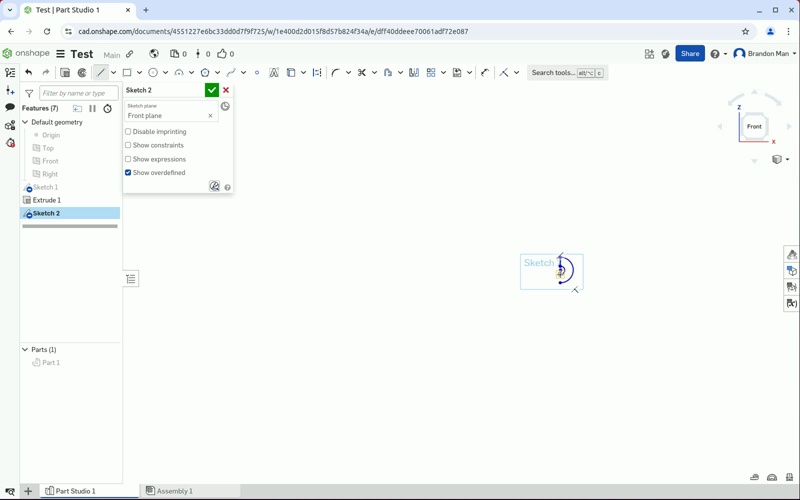
mouse_move(589, 274)
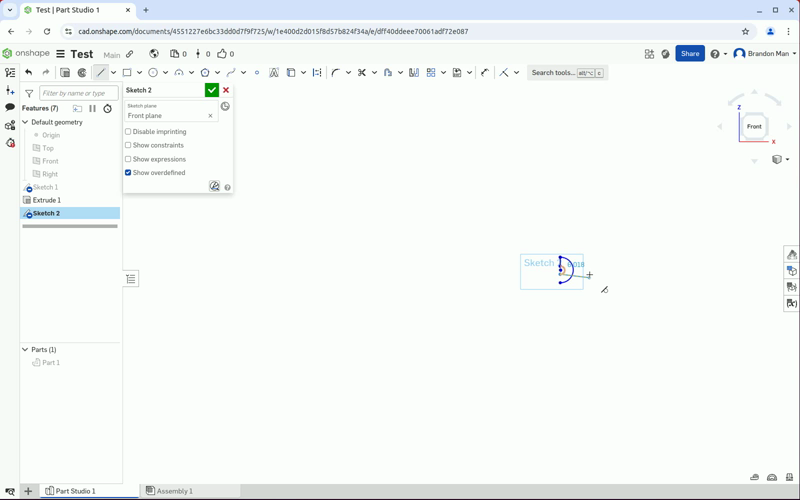
key_down(shift)
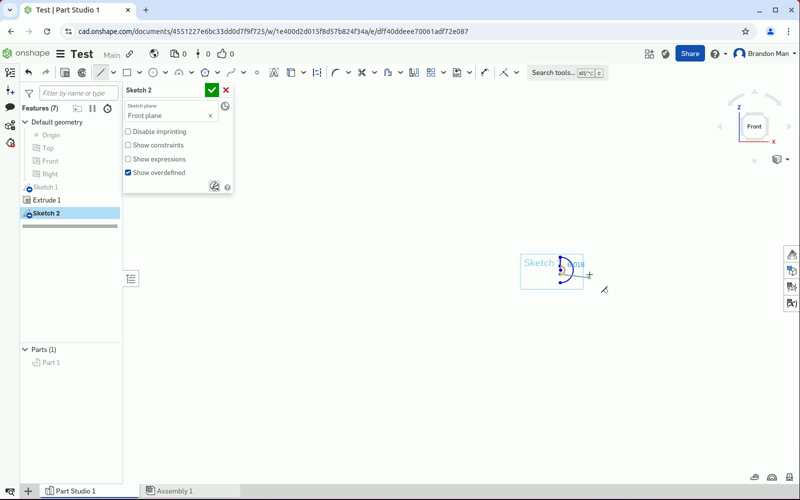
mouse_move(560, 282)
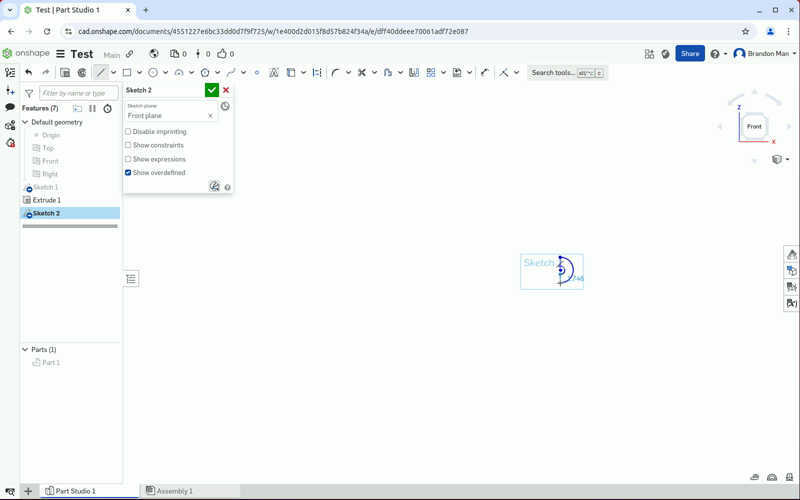
key_up(shift)
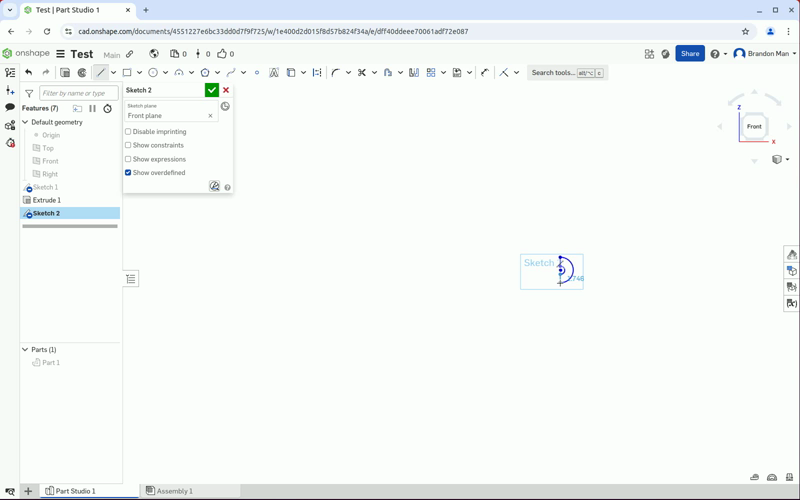
click(560, 282)
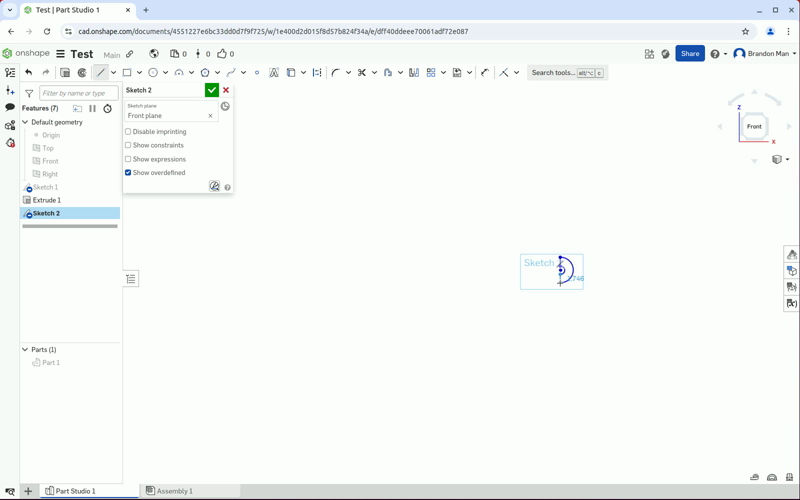
key(esc)
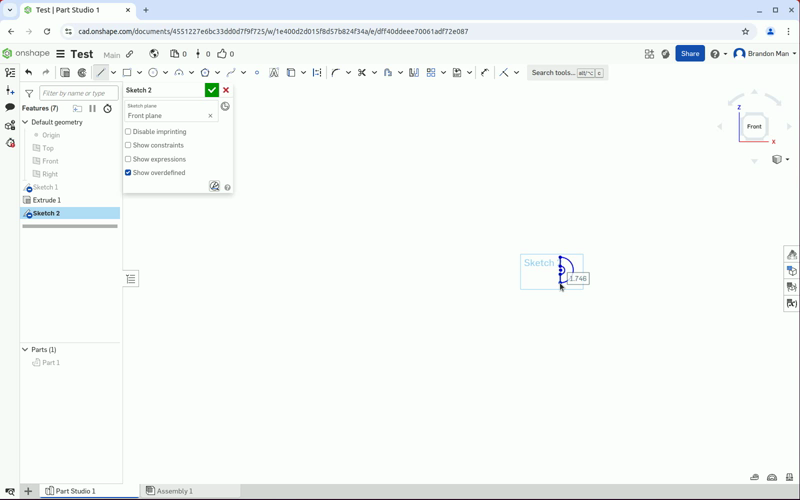
mouse_move(567, 262)
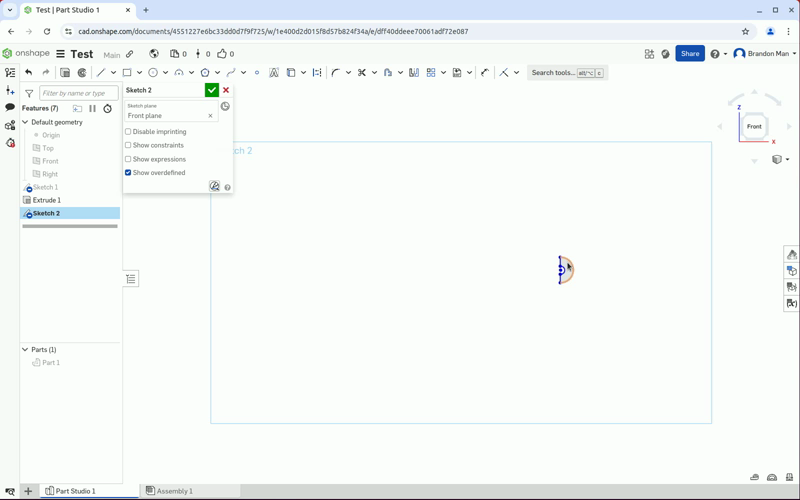
scroll(6)
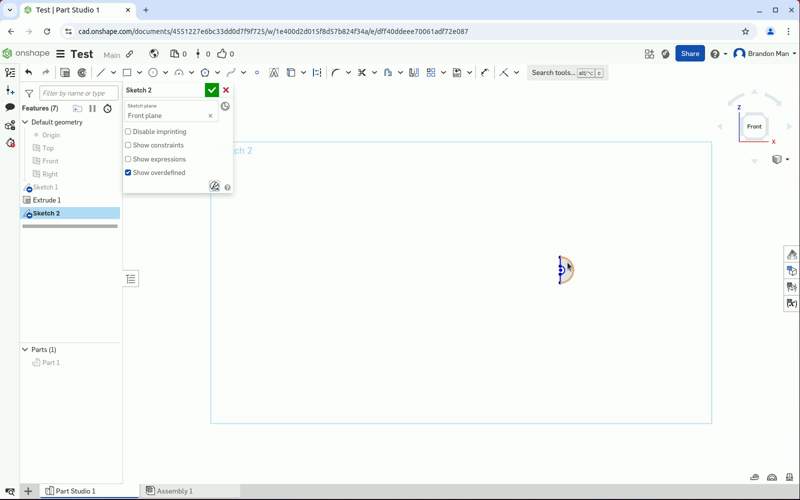
scroll(6)
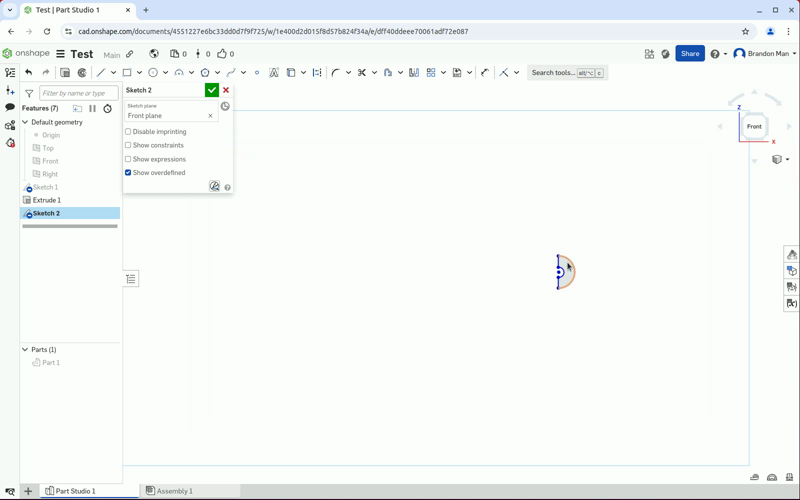
scroll(6)
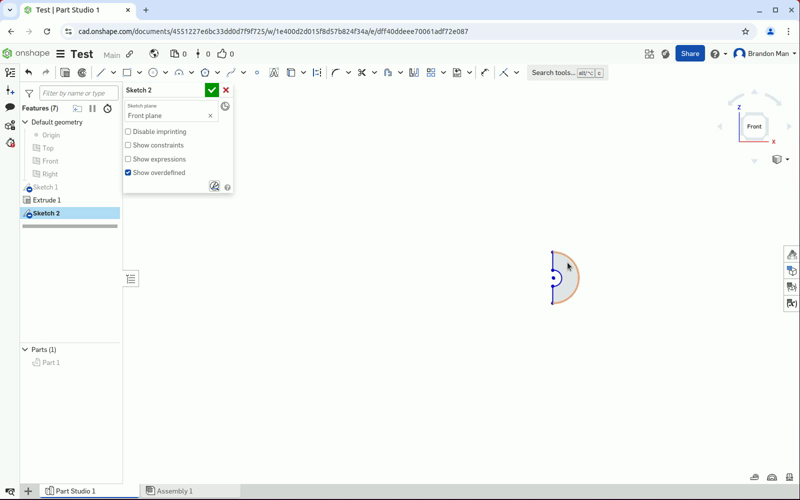
scroll(6)
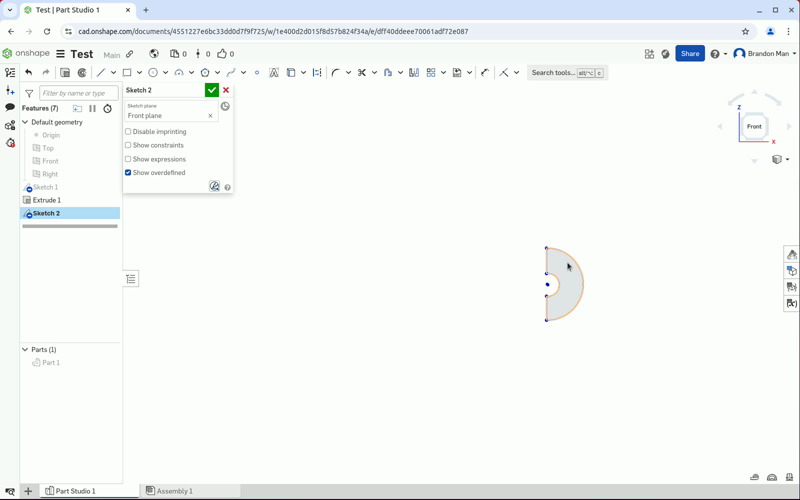
scroll(6)
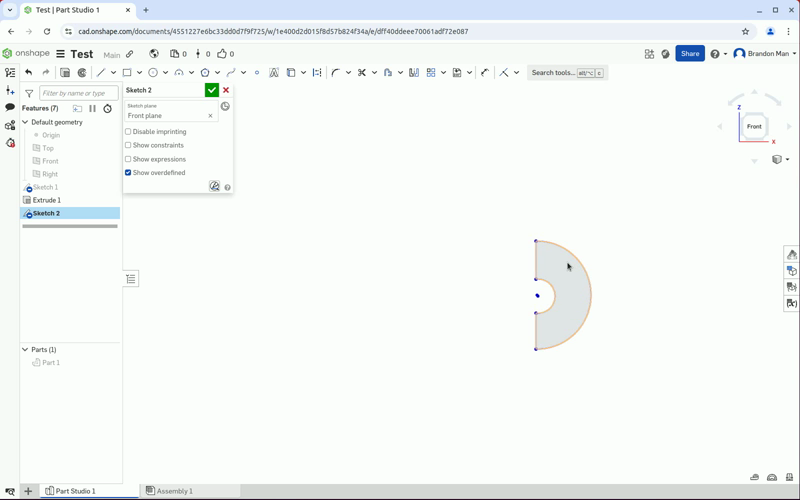
scroll(6)
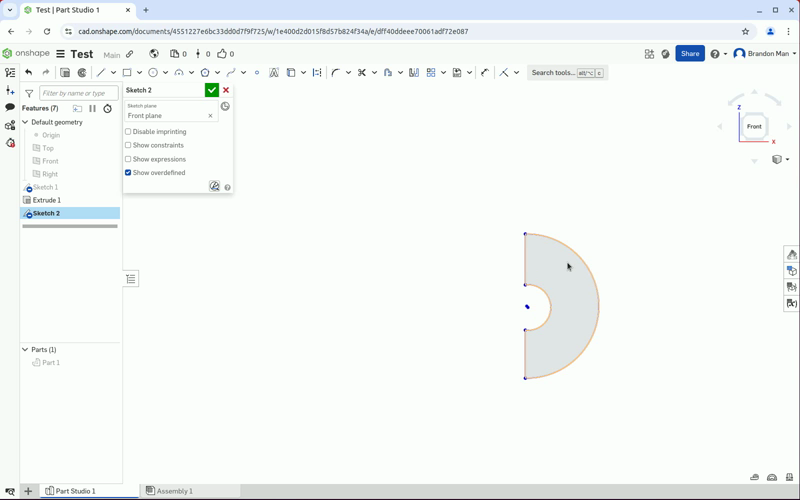
scroll(6)
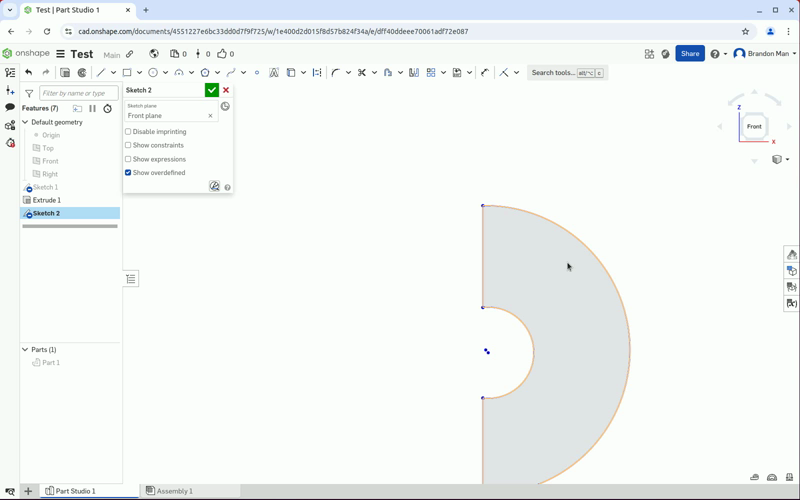
click(567, 262)
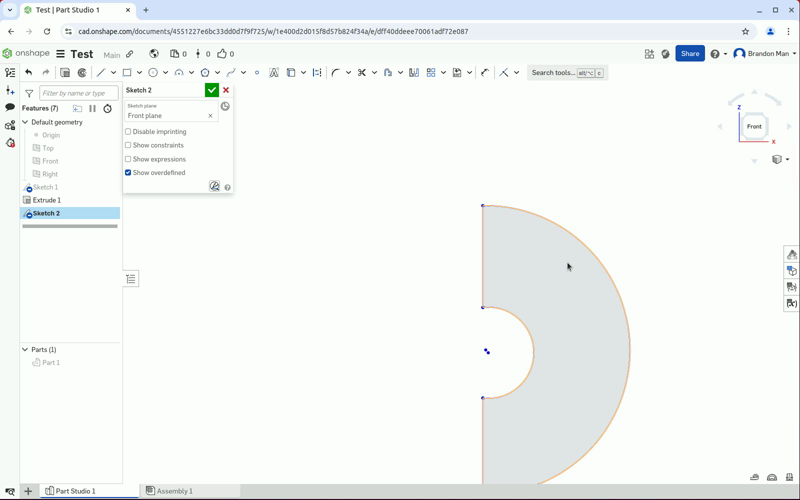
scroll(-6)
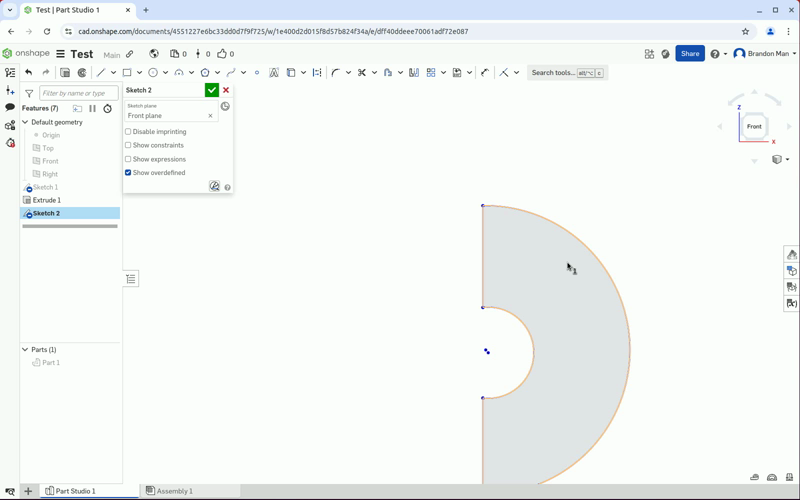
scroll(-6)
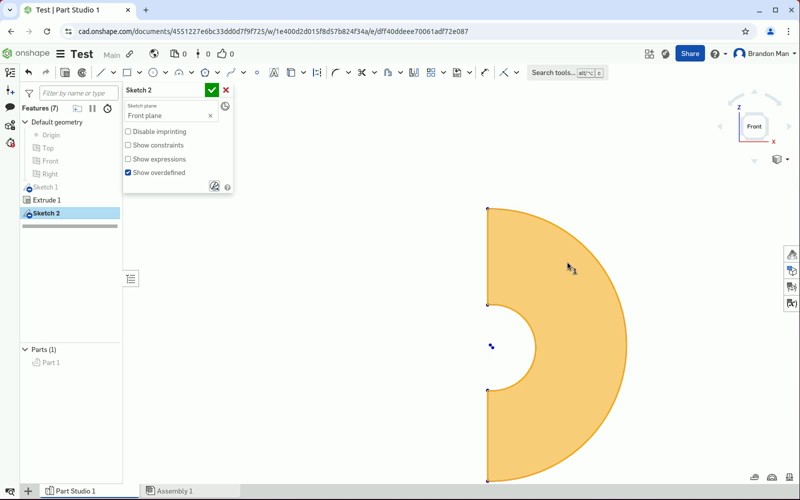
scroll(-6)
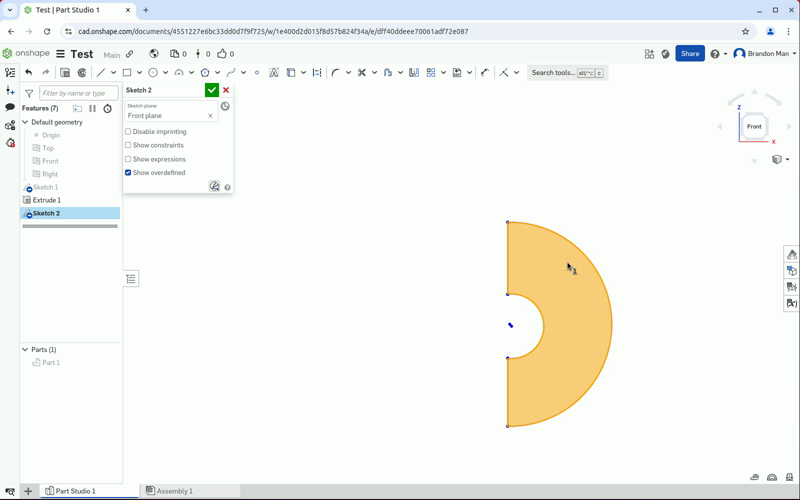
scroll(-6)
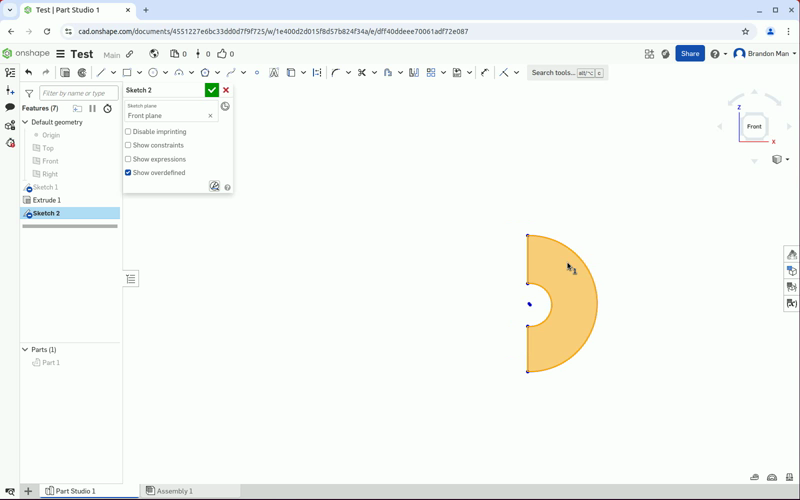
scroll(-6)
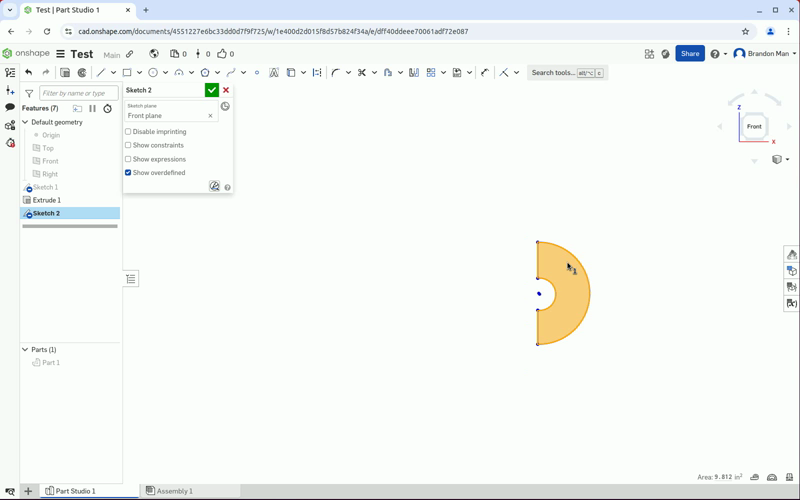
scroll(-6)
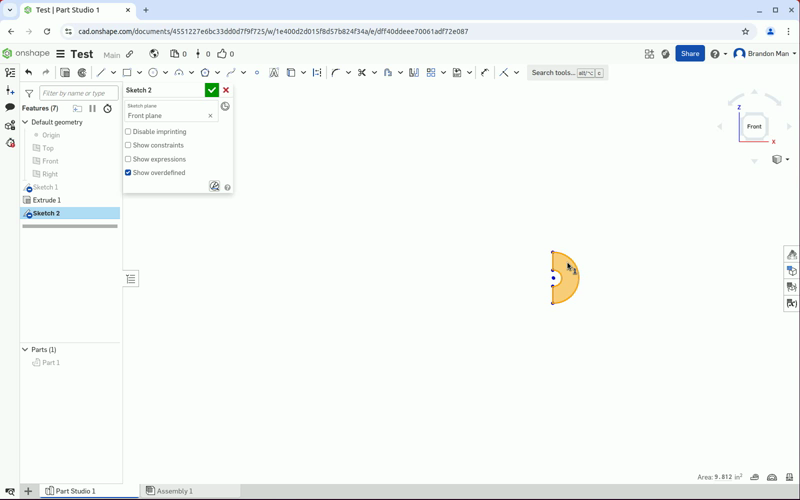
scroll(-6)
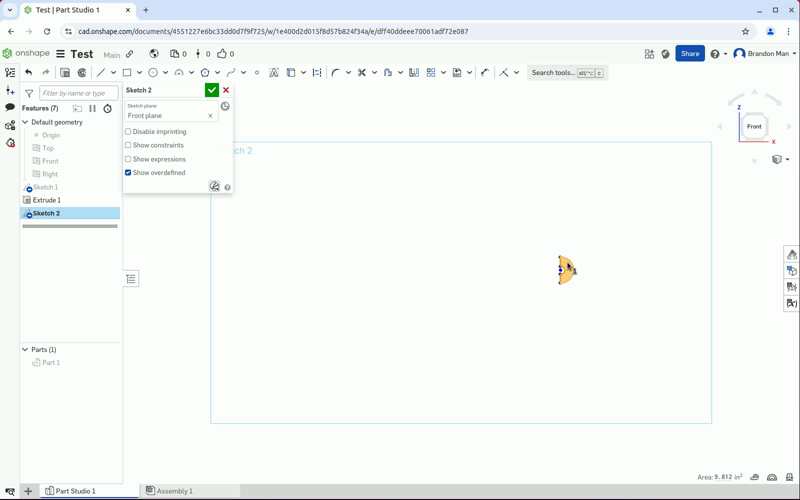
mouse_move(73, 352)
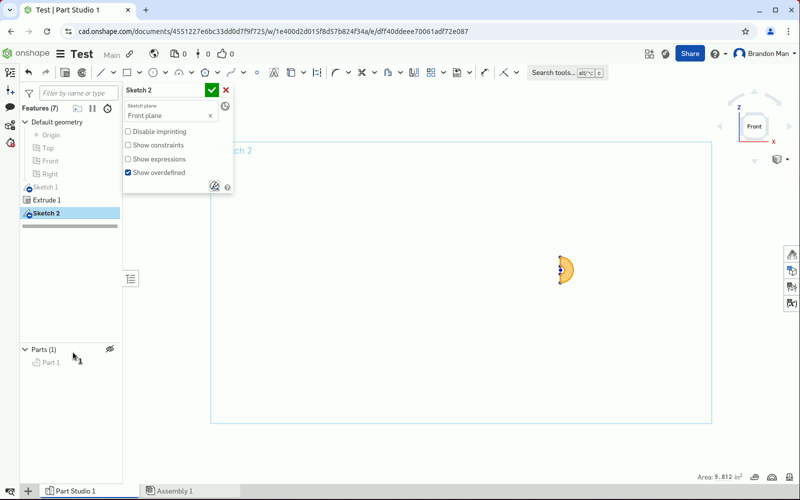
key(shift+y)
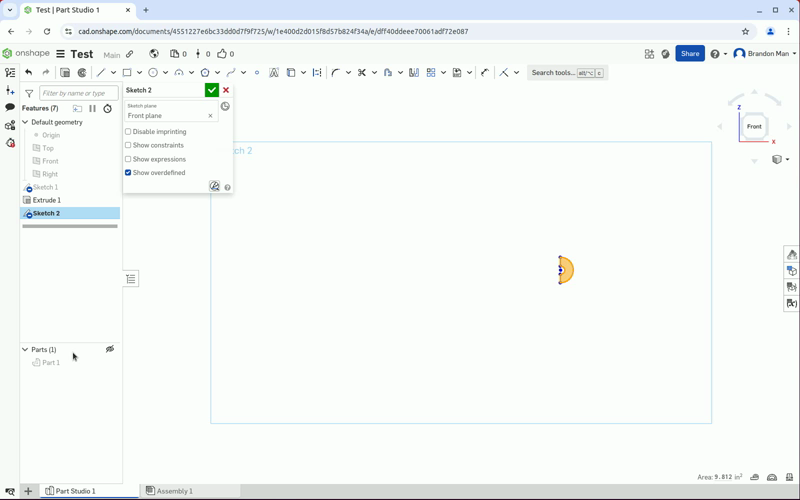
key(shift+e)
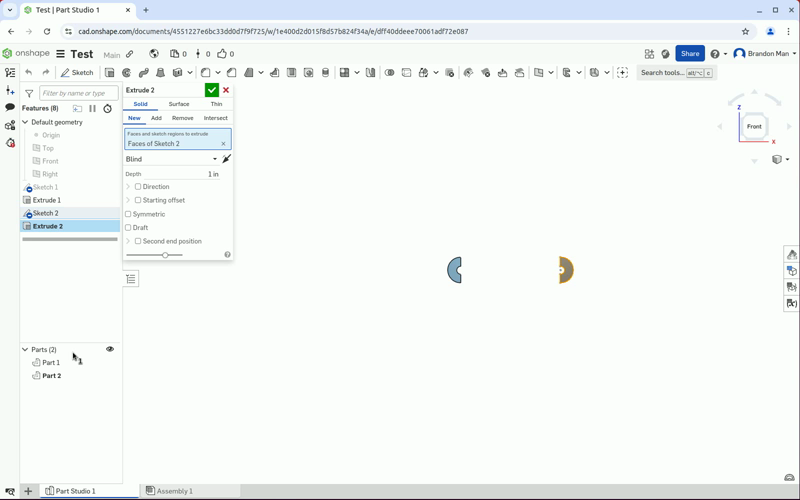
mouse_move(143, 106)
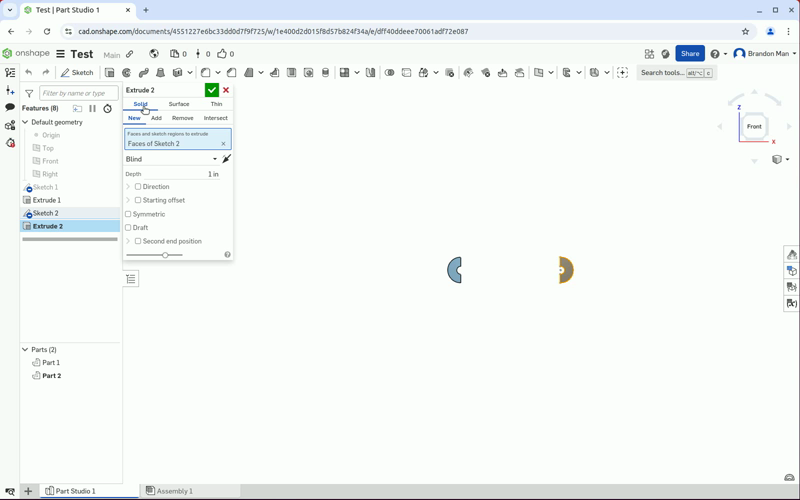
click(143, 106)
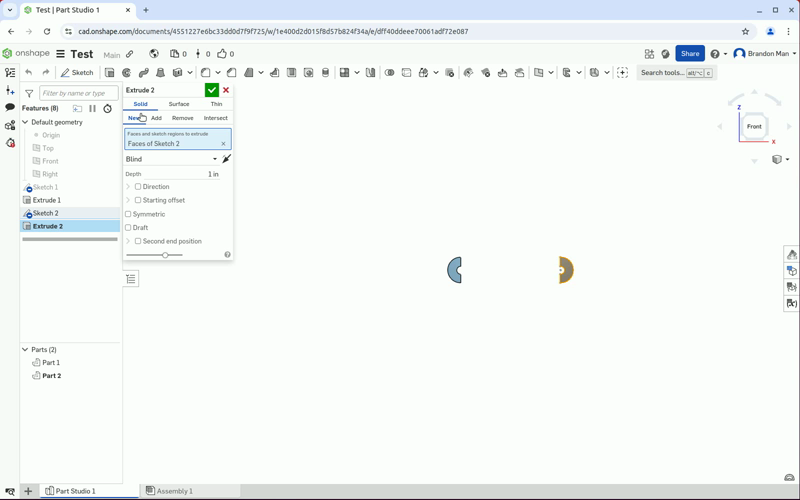
mouse_move(137, 120)
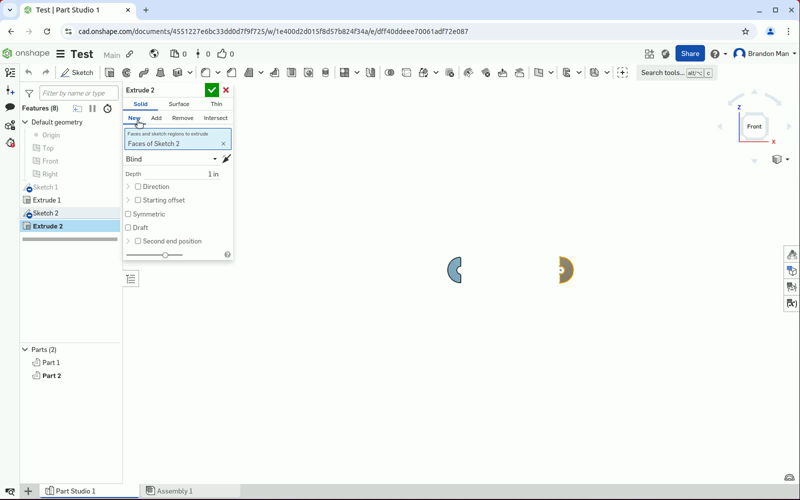
click(137, 120)
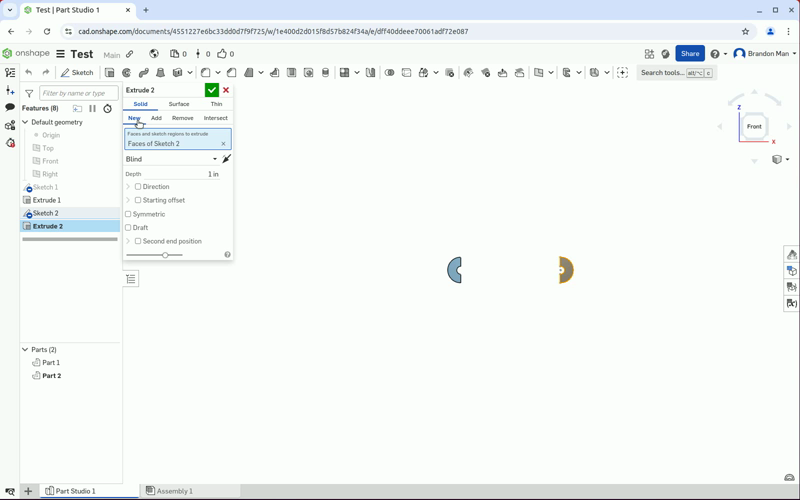
key(tab, 4)
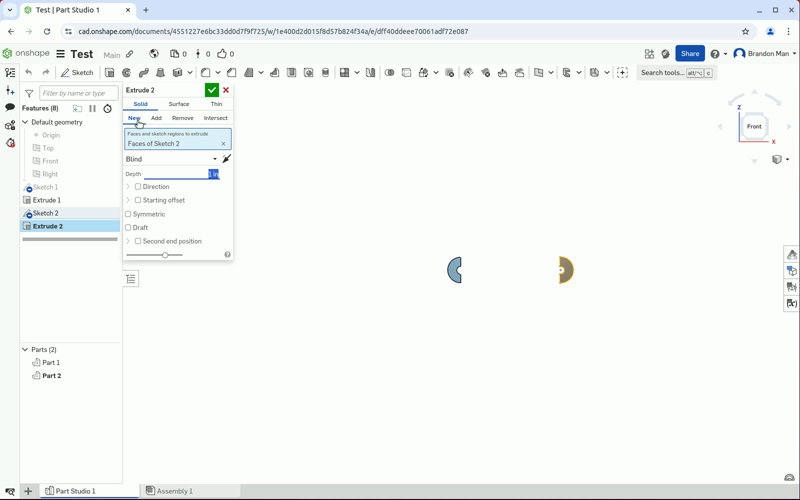
text(1.685)
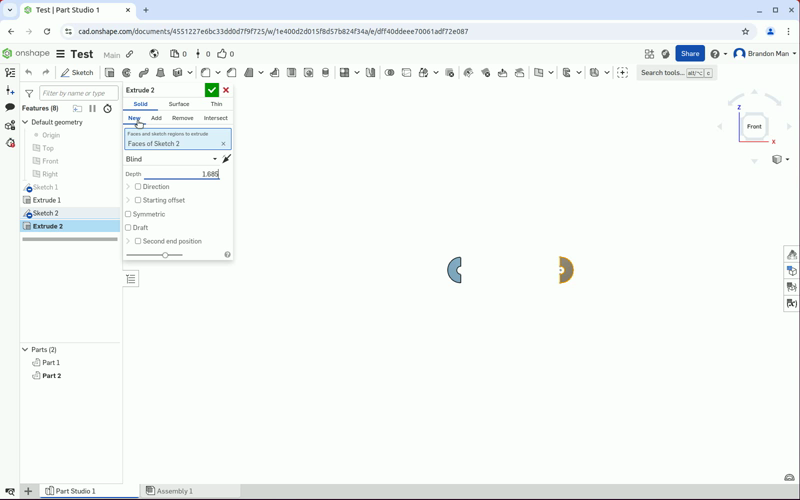
key(enter)
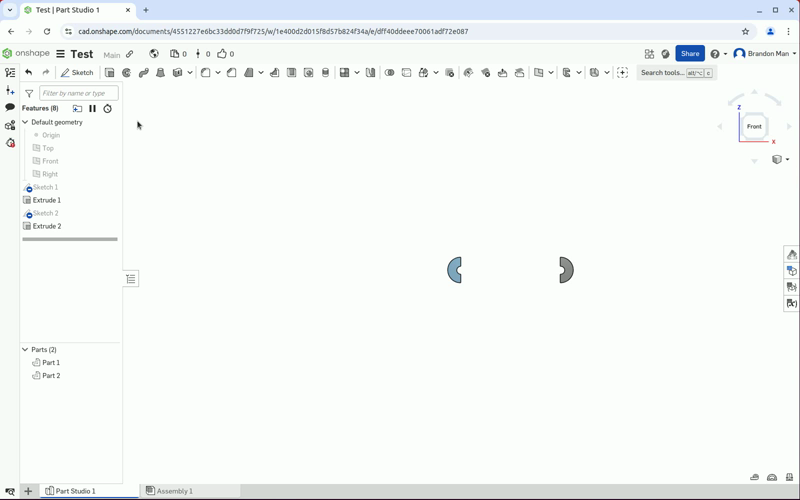
key(shift+h)
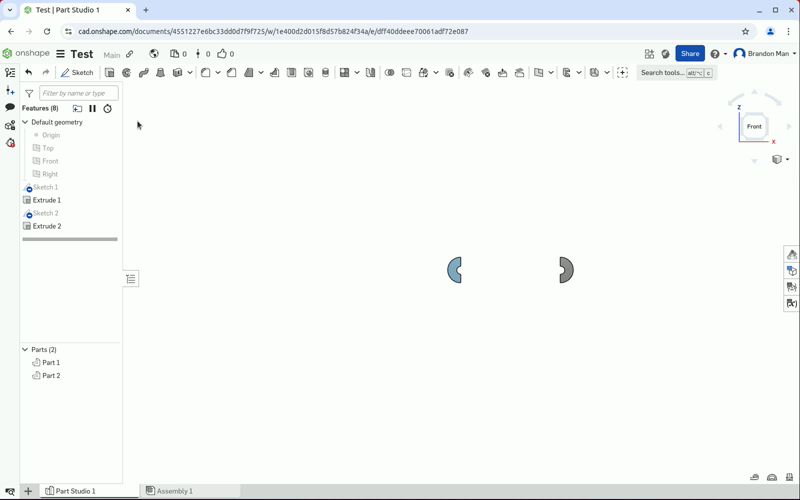
key(shift+h)
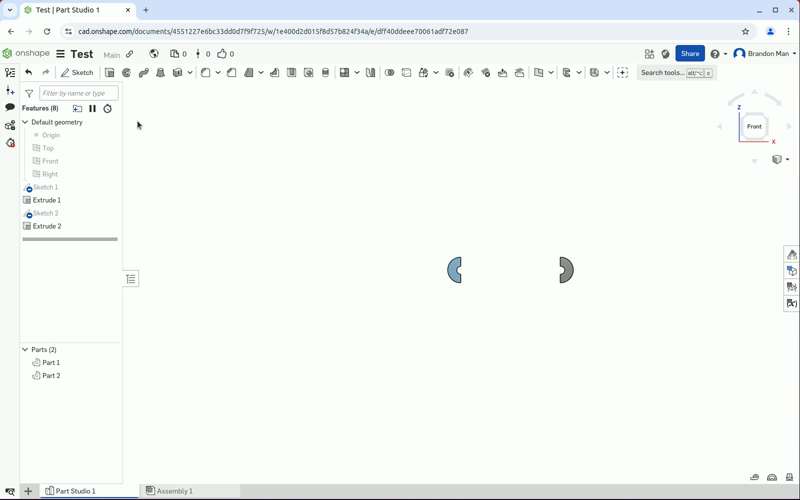
mouse_move(73, 189)
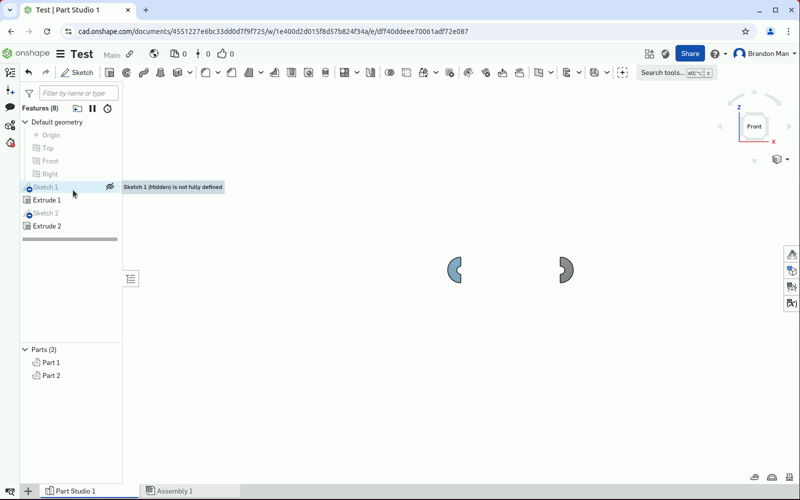
click(73, 189)
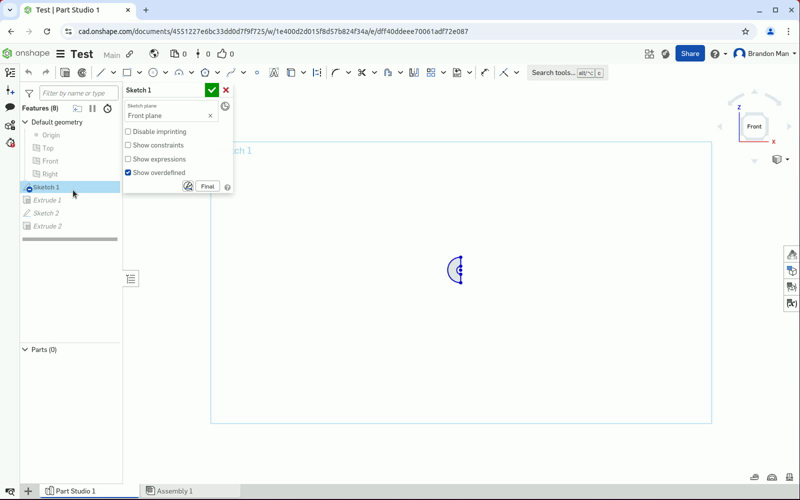
mouse_move(229, 92)
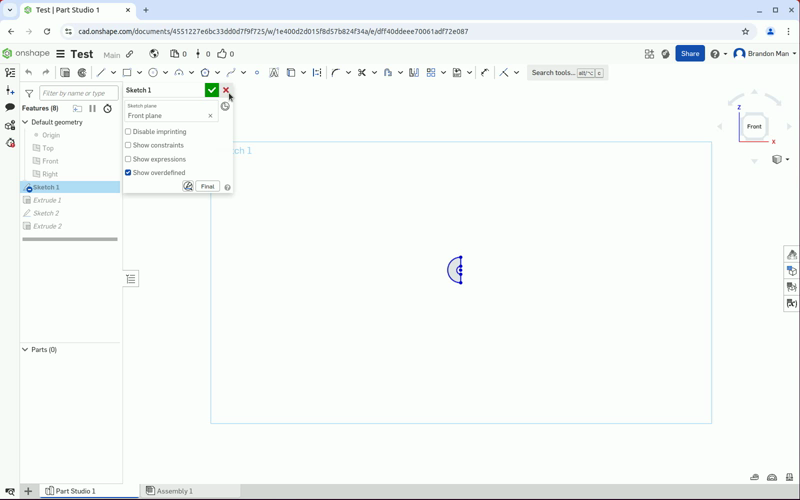
click(229, 92)
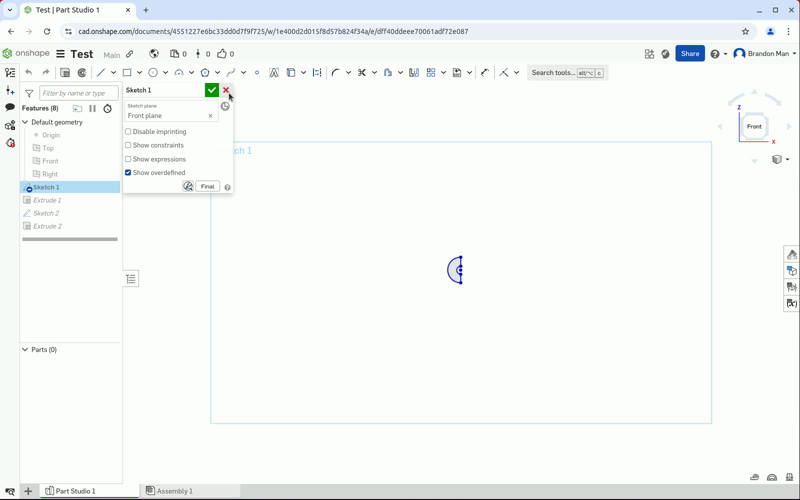
key(shift+s)
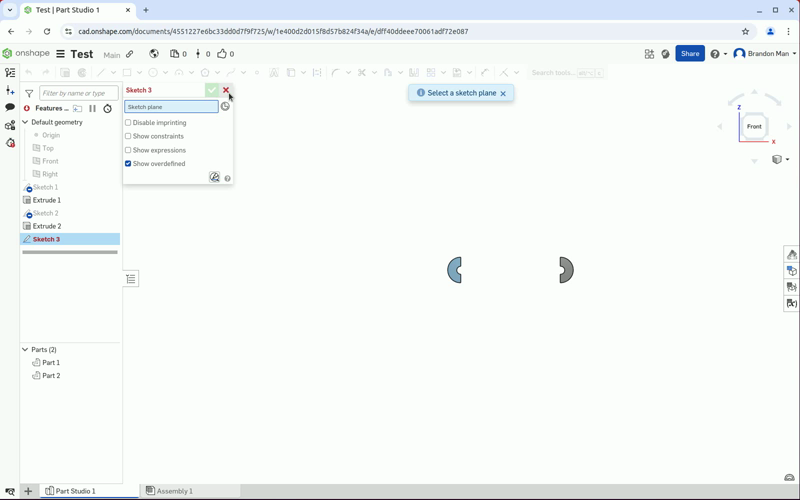
mouse_move(73, 163)
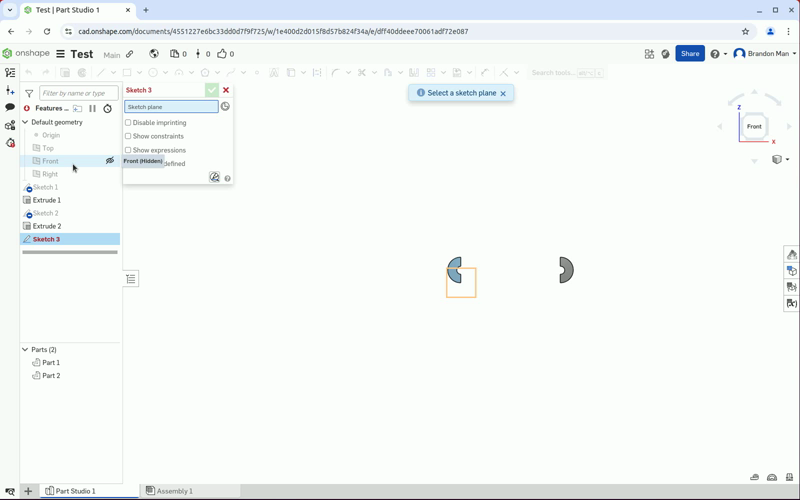
click(73, 163)
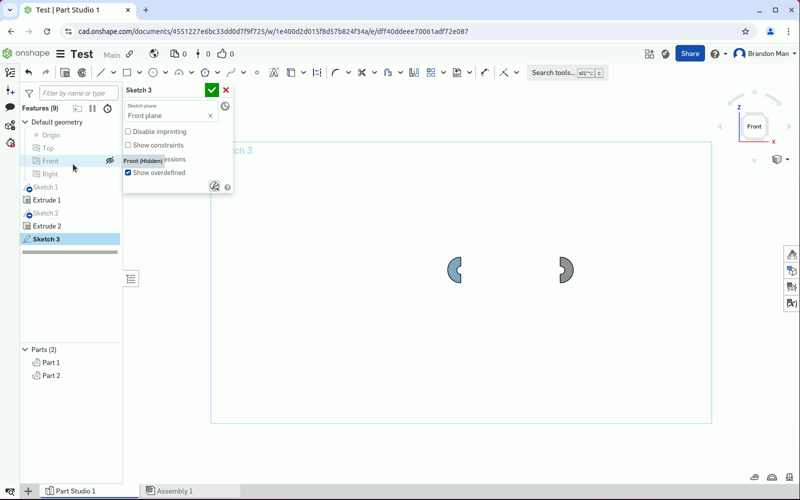
mouse_move(73, 352)
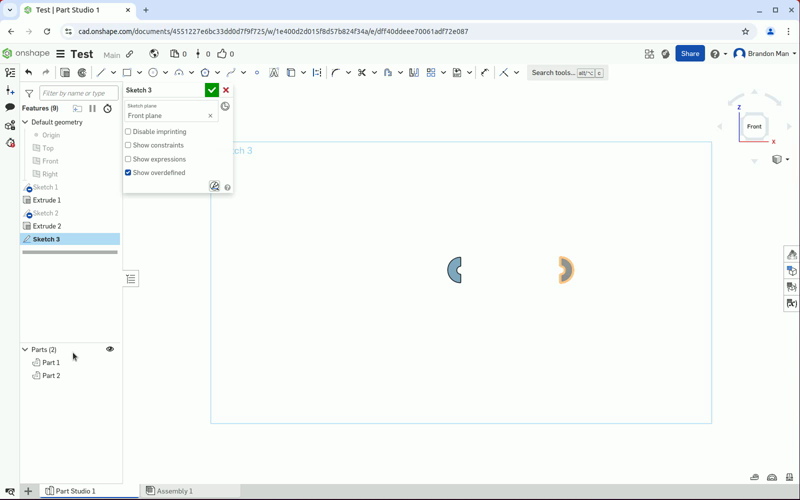
key(y)
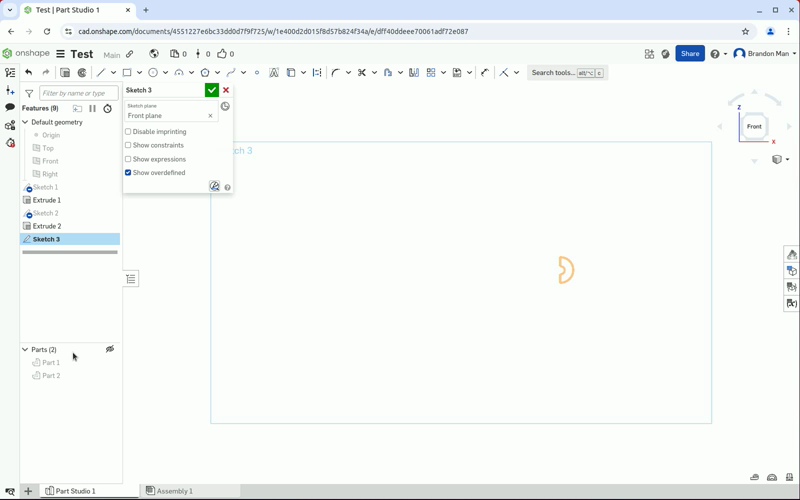
key(l)
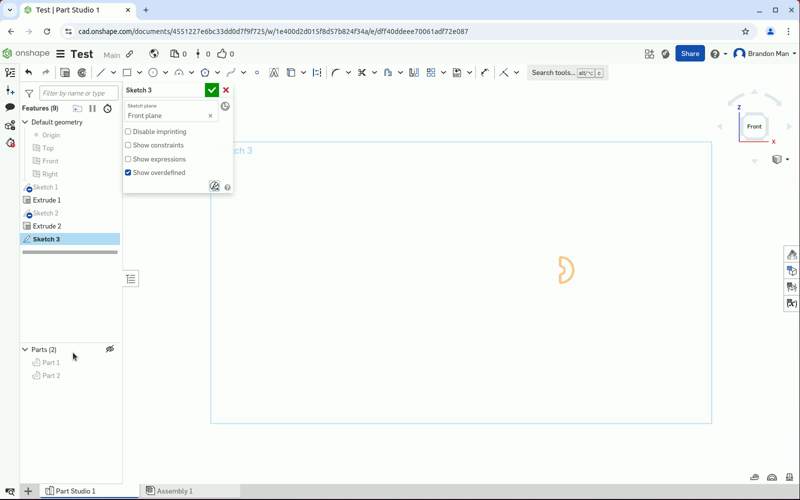
key_down(shift)
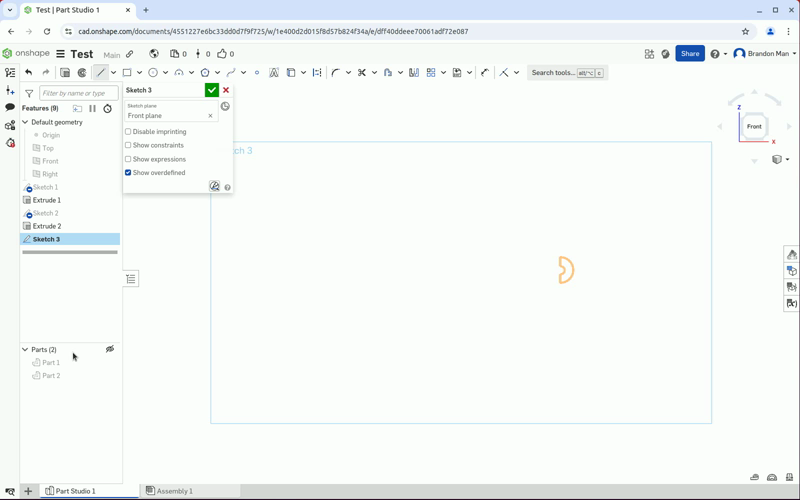
mouse_move(460, 282)
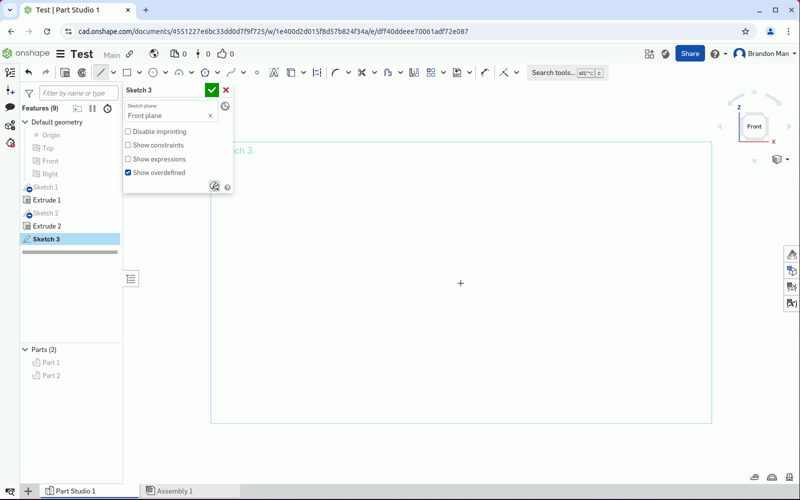
click(460, 282)
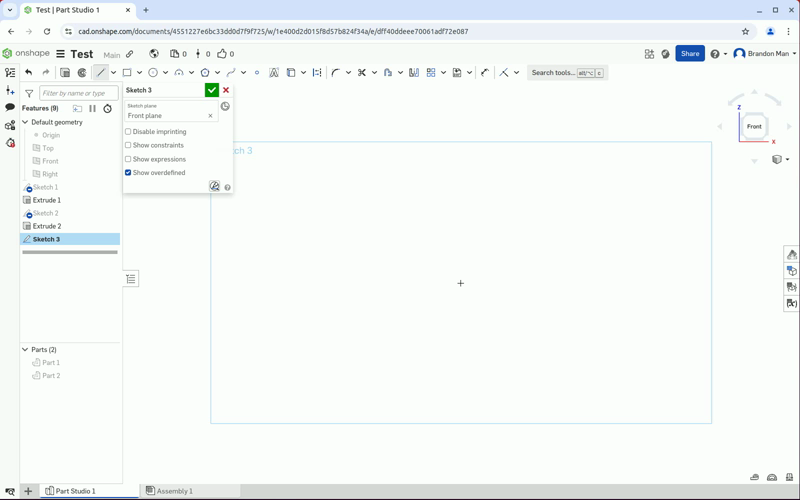
key_up(shift)
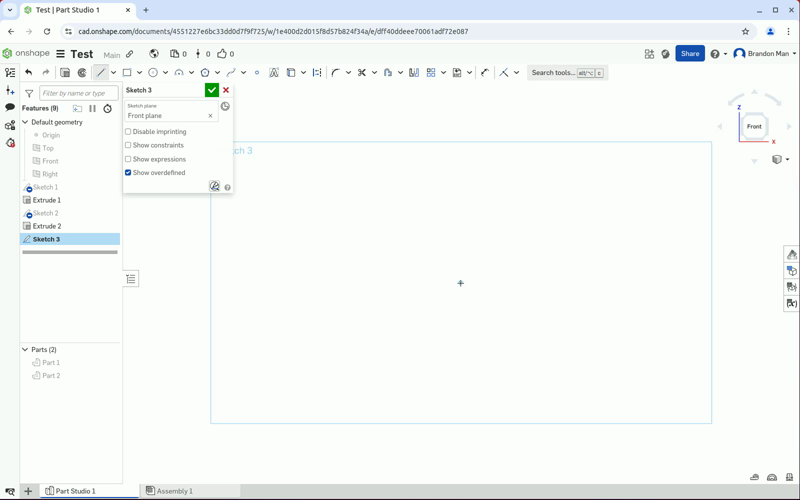
key_down(shift)
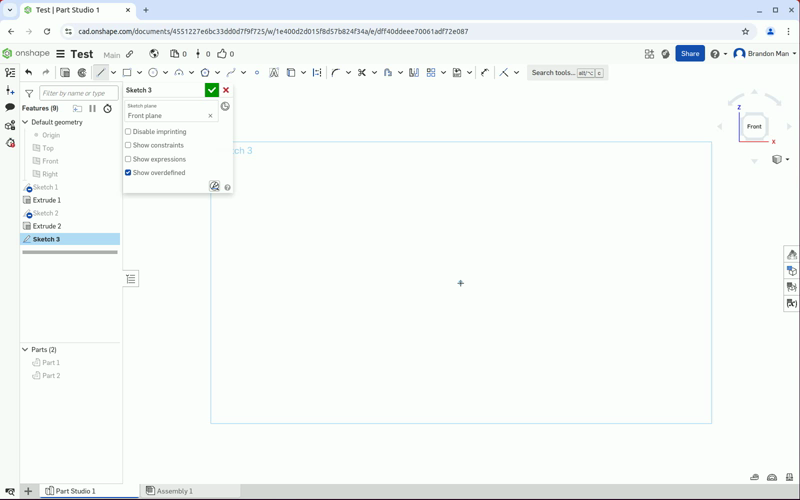
mouse_move(560, 282)
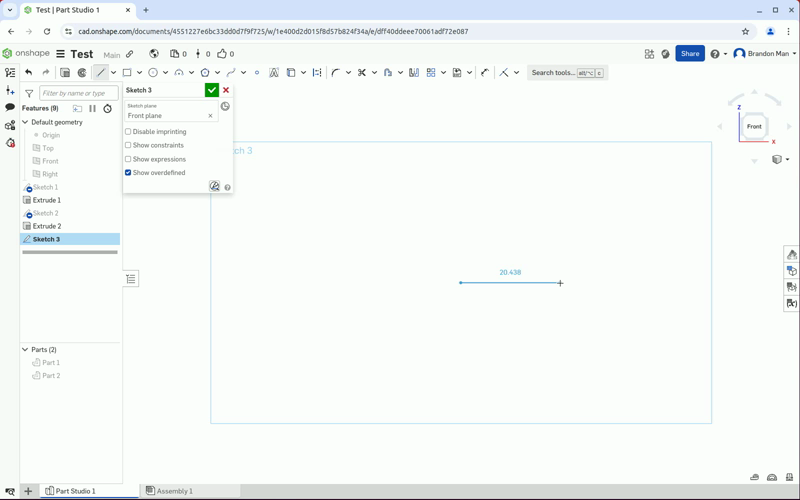
click(560, 282)
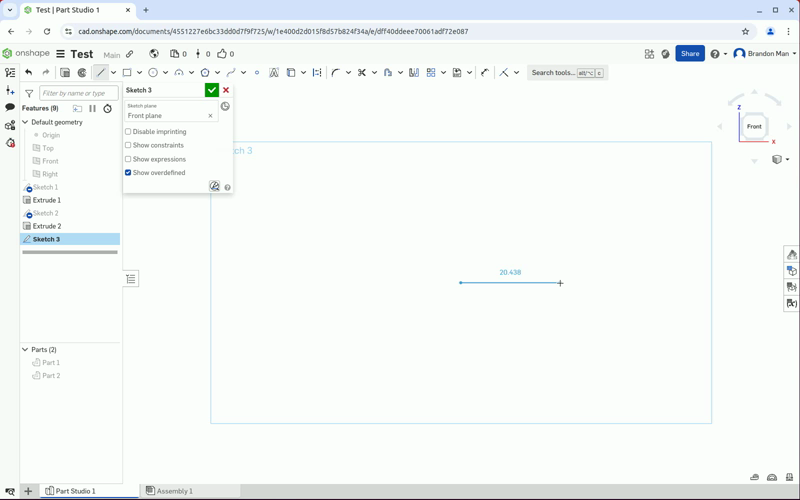
key_up(shift)
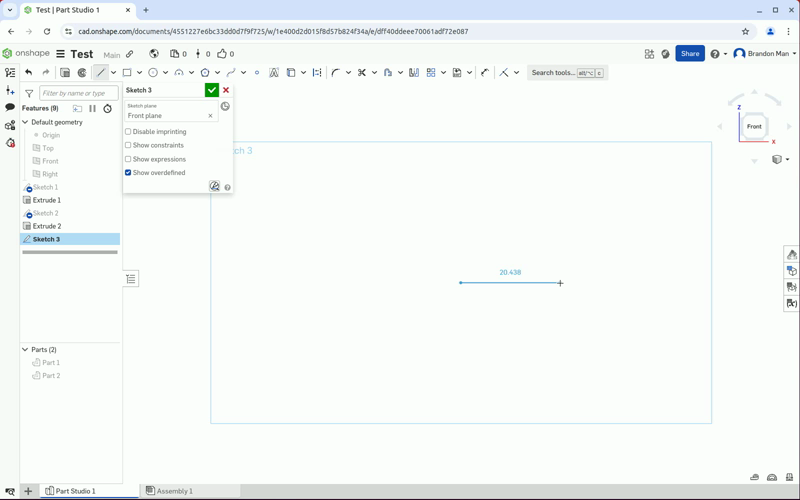
key_down(shift)
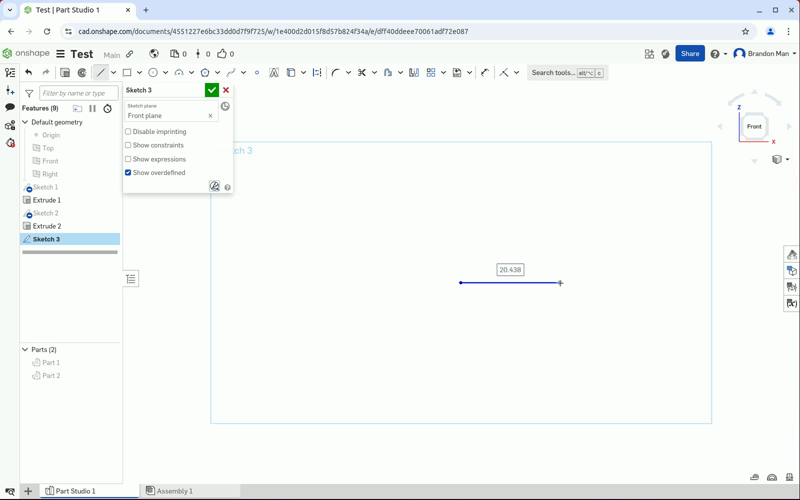
mouse_move(589, 282)
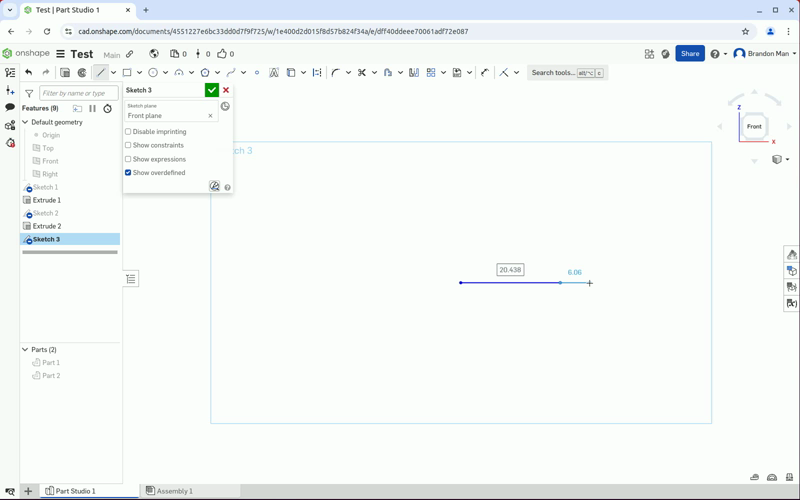
mouse_move(560, 274)
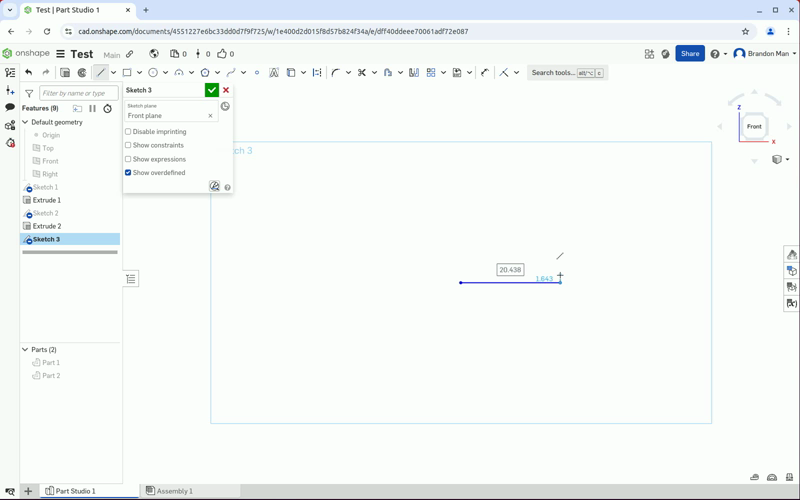
click(560, 274)
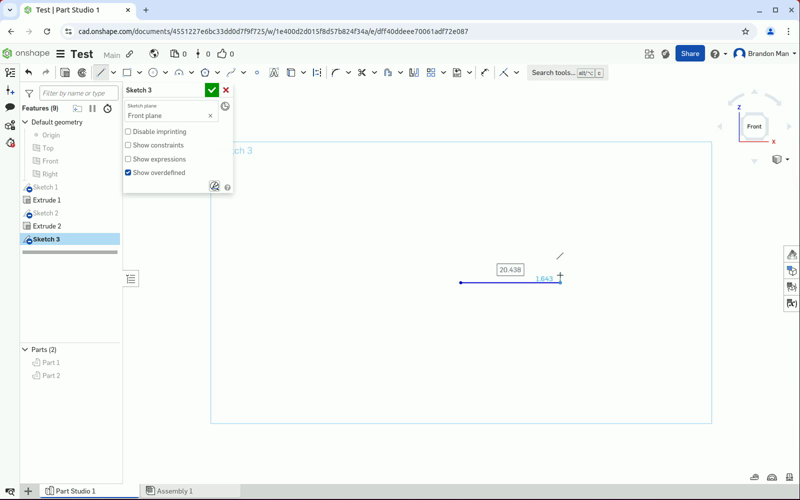
key_up(shift)
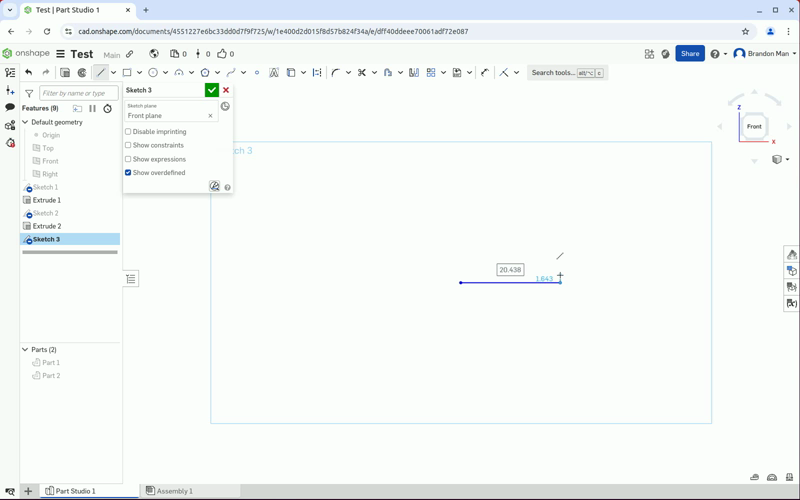
key(esc)
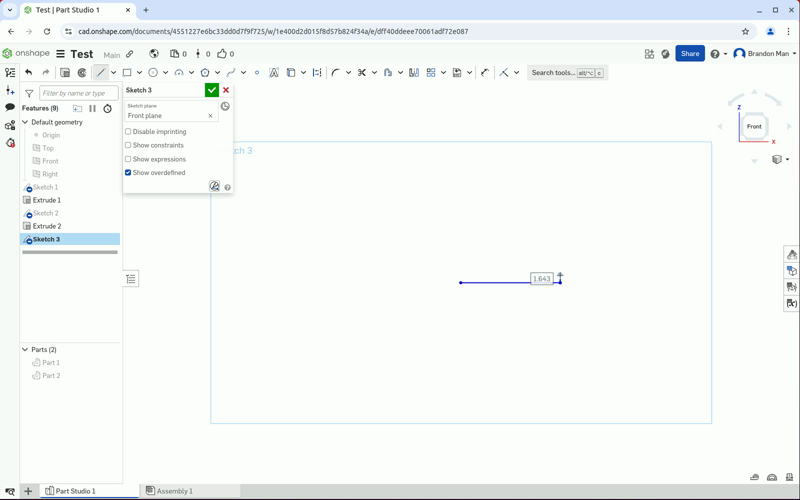
key(a)
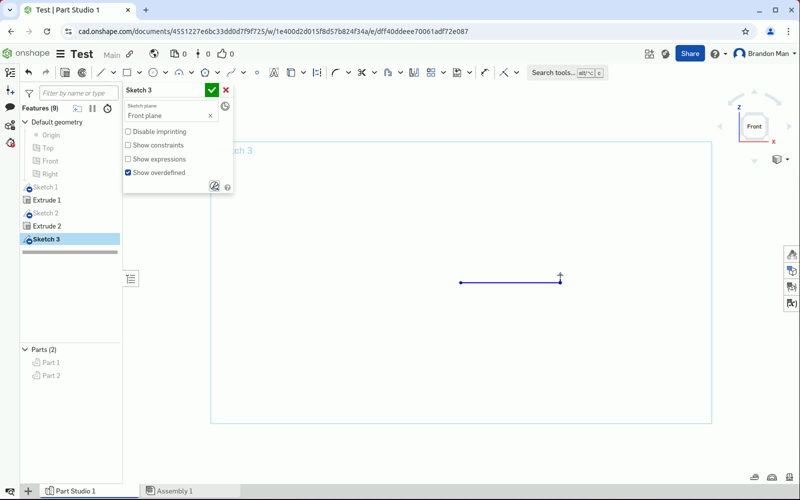
mouse_move(560, 274)
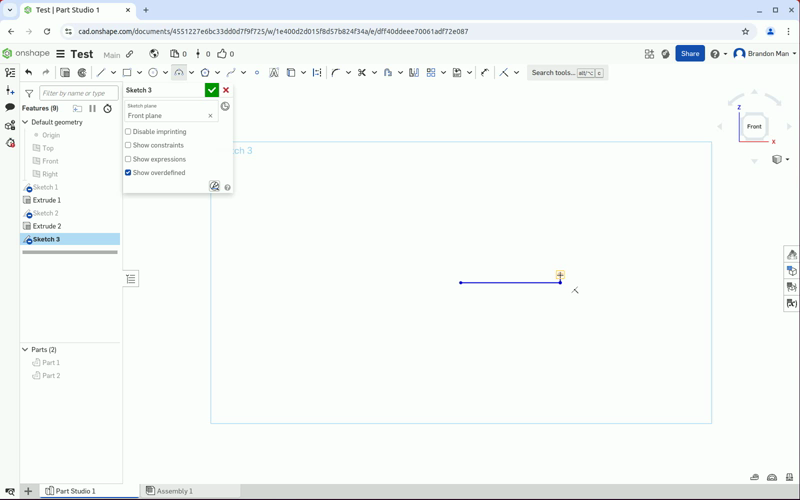
click(560, 274)
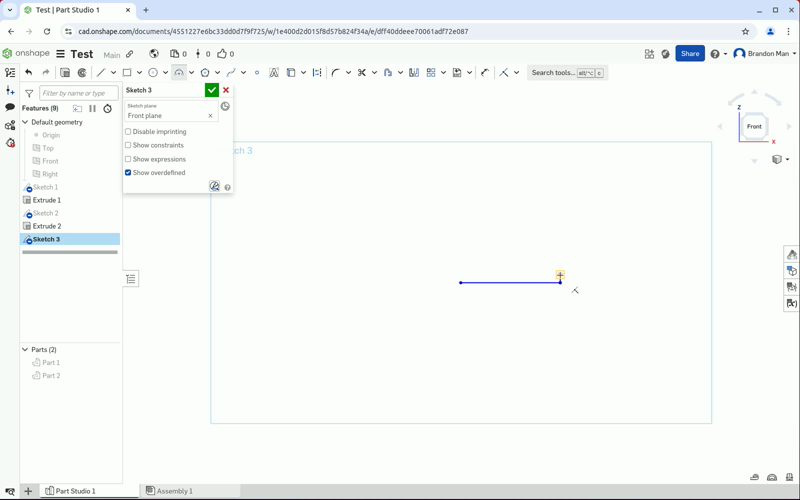
key_down(shift)
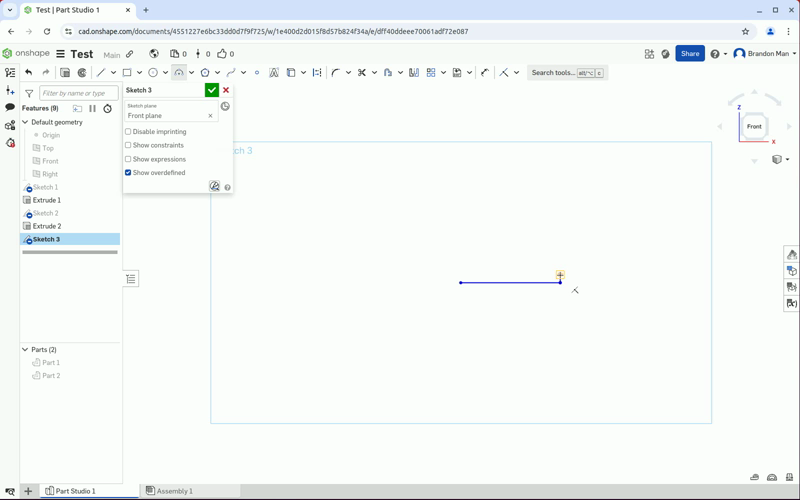
mouse_move(560, 266)
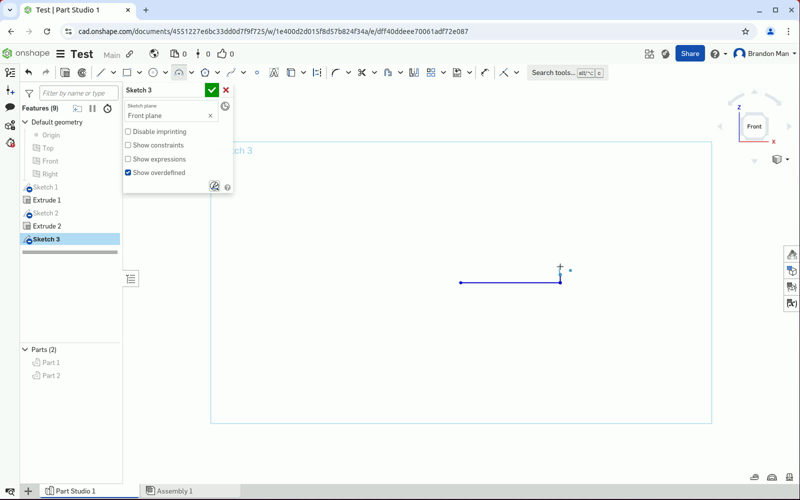
click(560, 266)
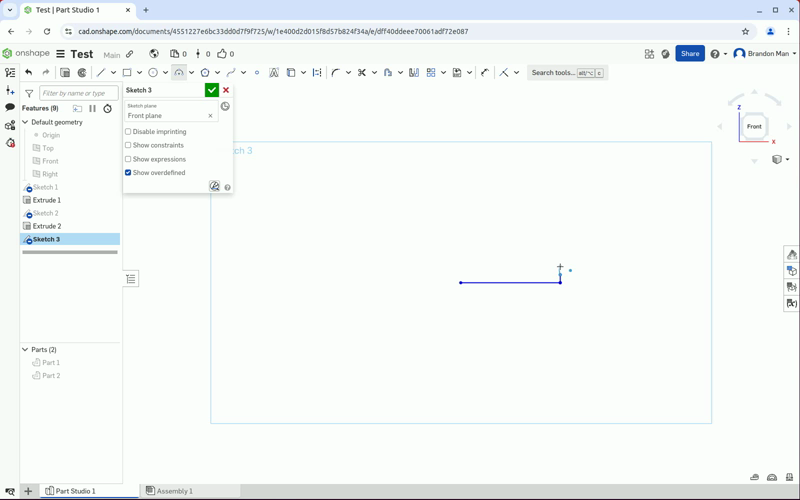
mouse_move(556, 270)
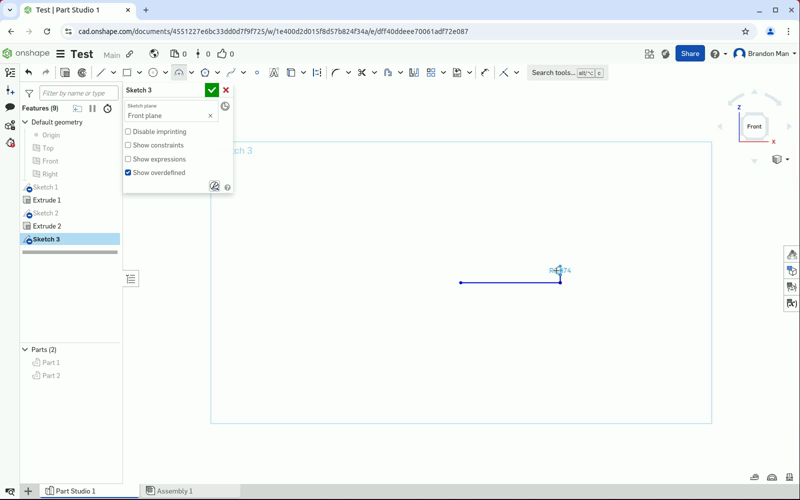
click(556, 270)
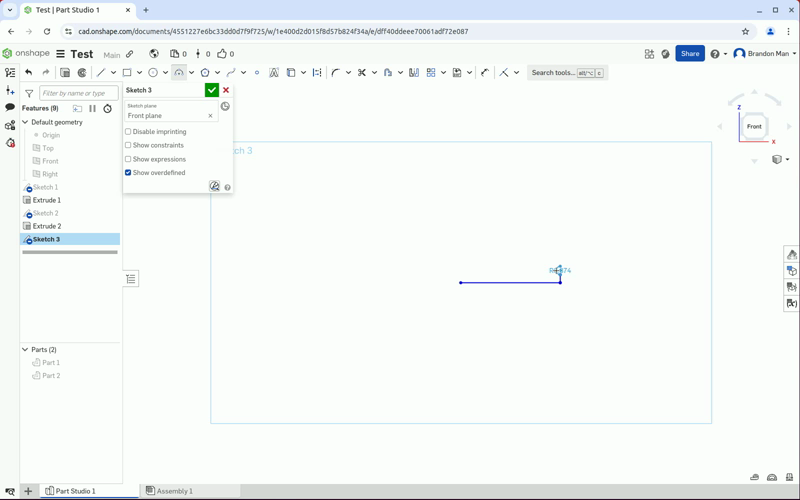
key_up(shift)
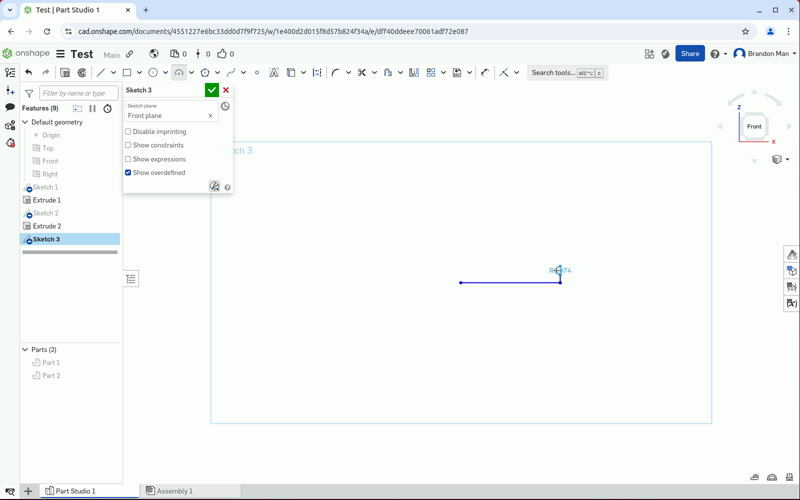
key(esc)
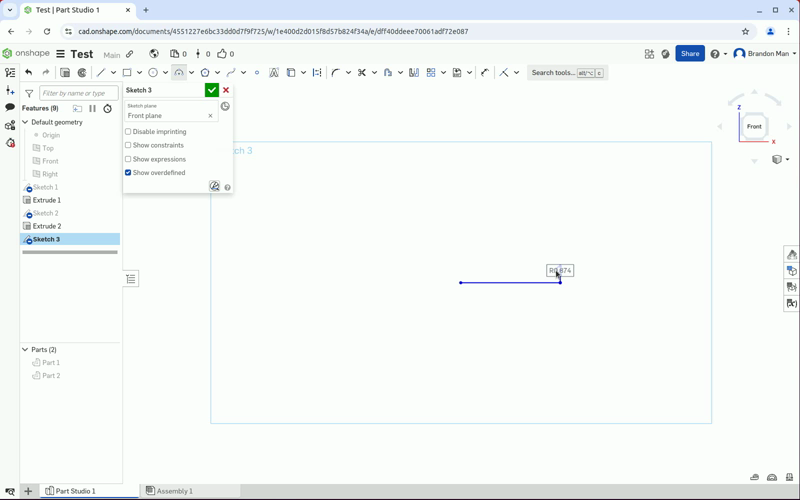
key(l)
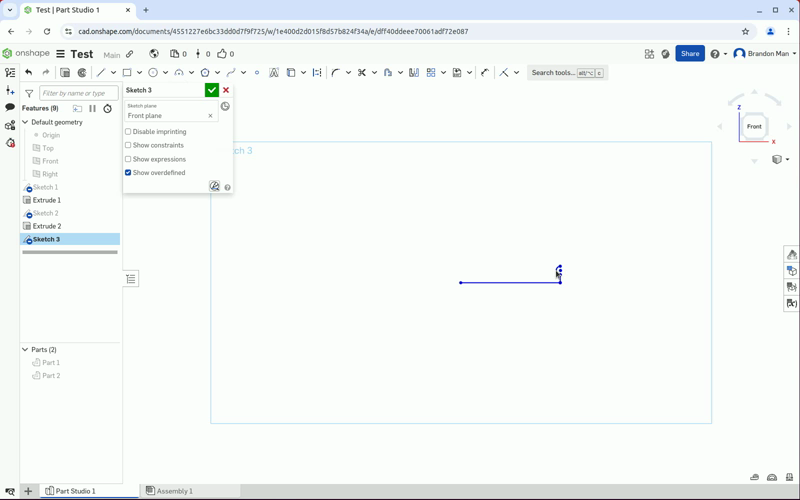
mouse_move(560, 266)
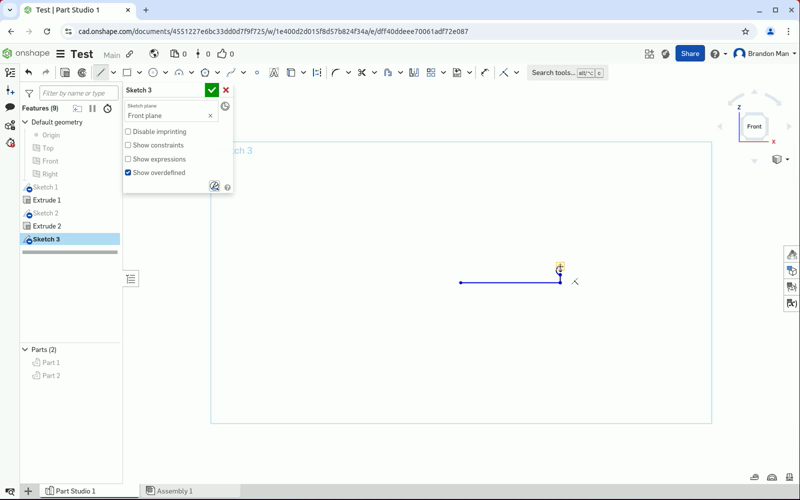
scroll(6)
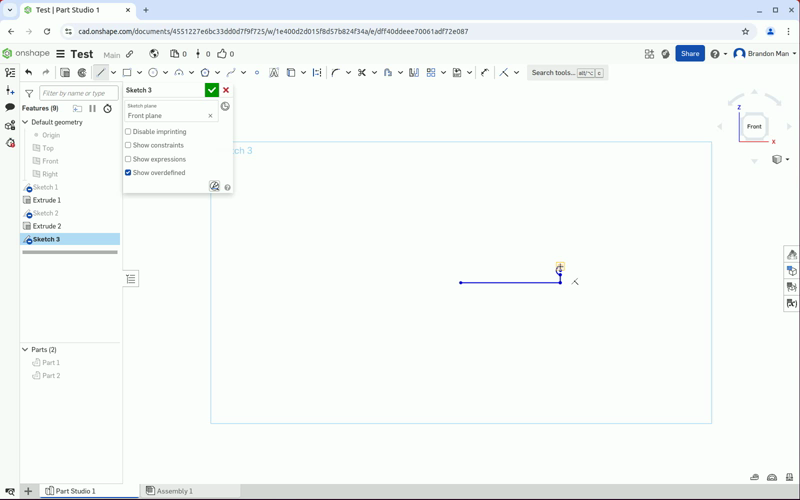
scroll(6)
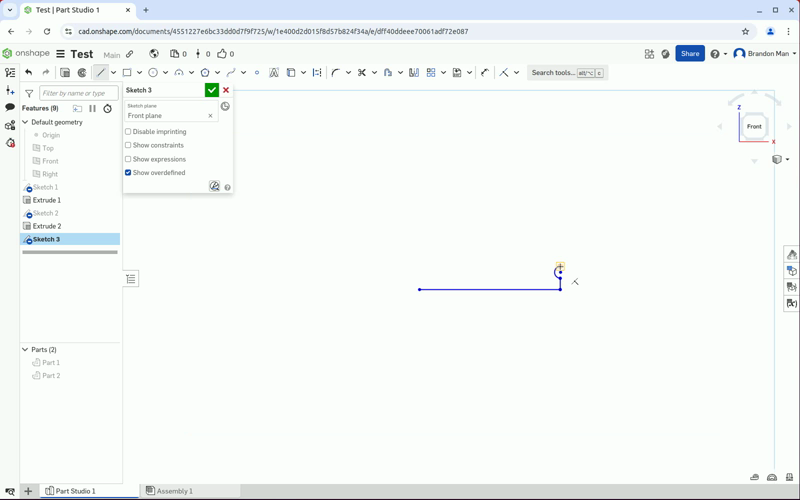
scroll(6)
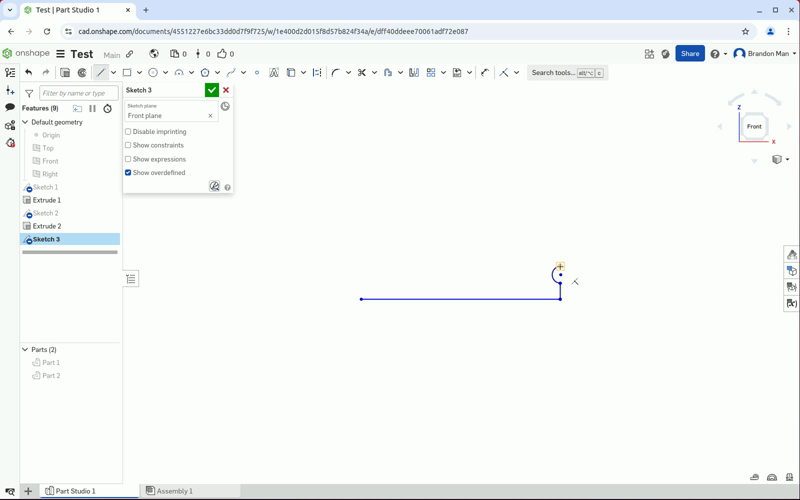
scroll(6)
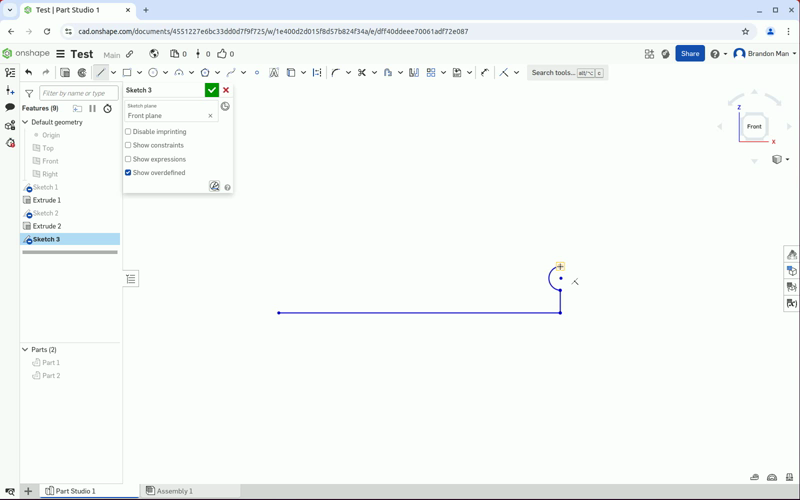
scroll(6)
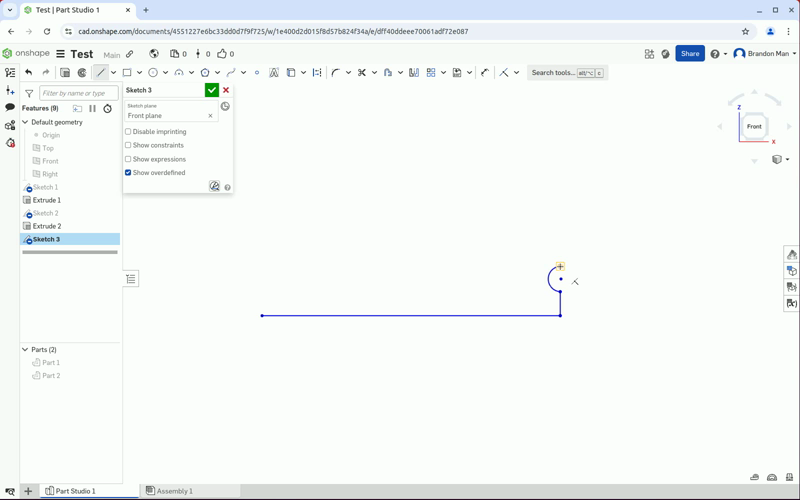
scroll(6)
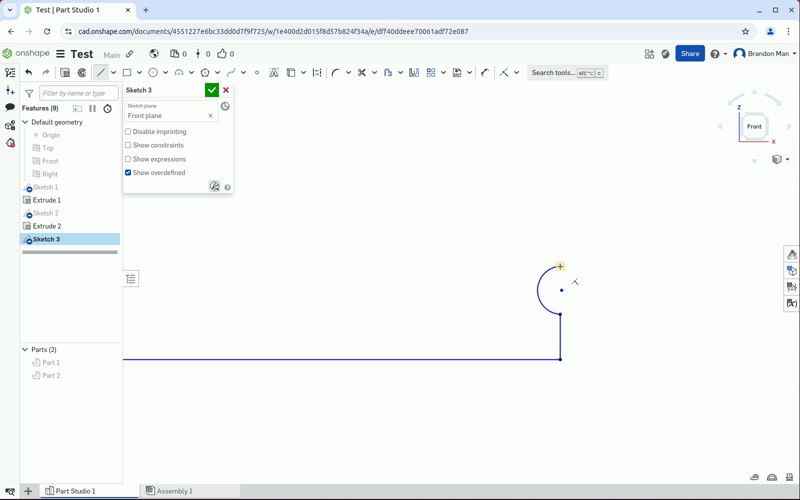
scroll(6)
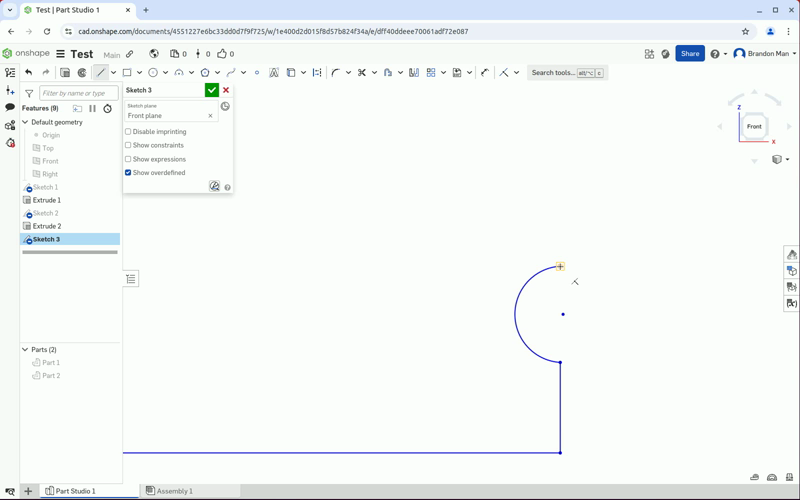
click(560, 266)
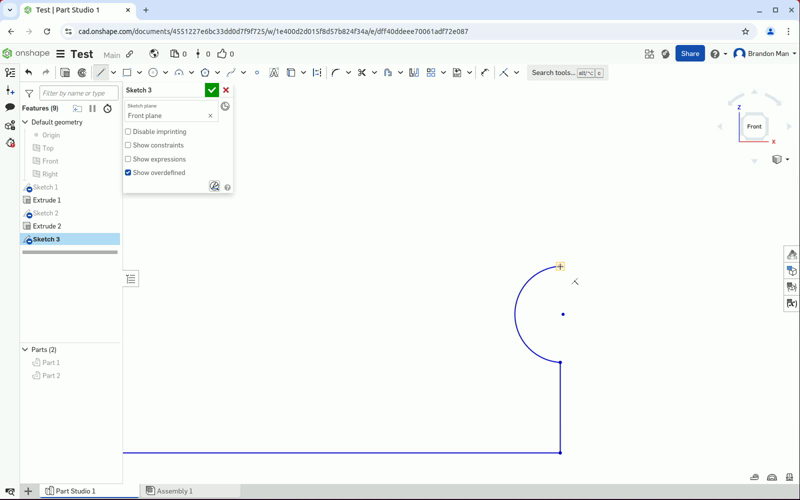
scroll(-6)
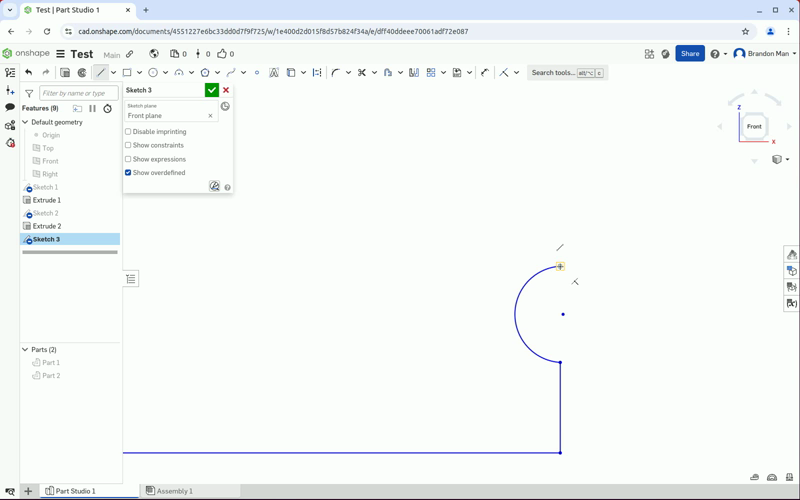
scroll(-6)
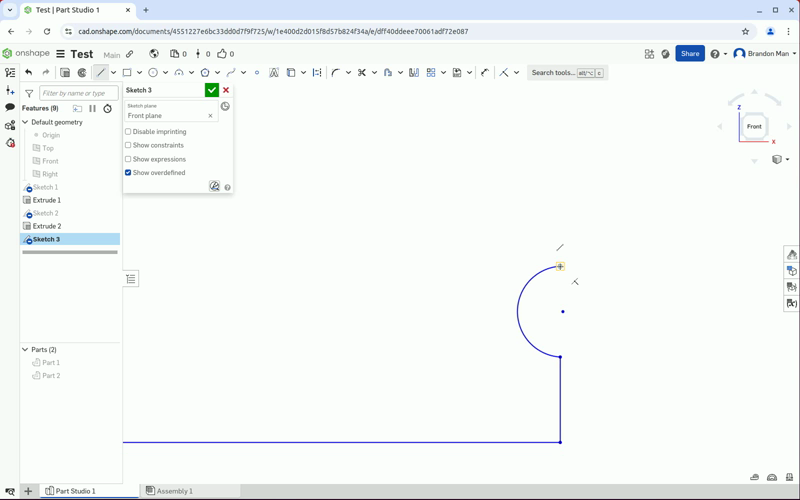
scroll(-6)
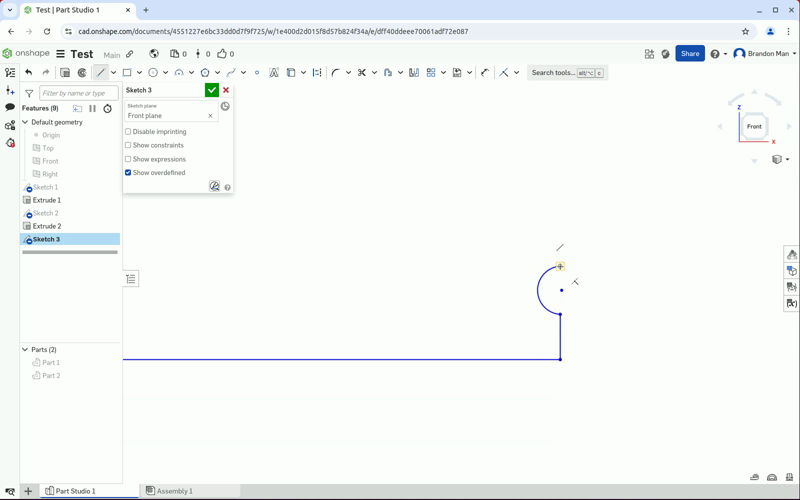
scroll(-6)
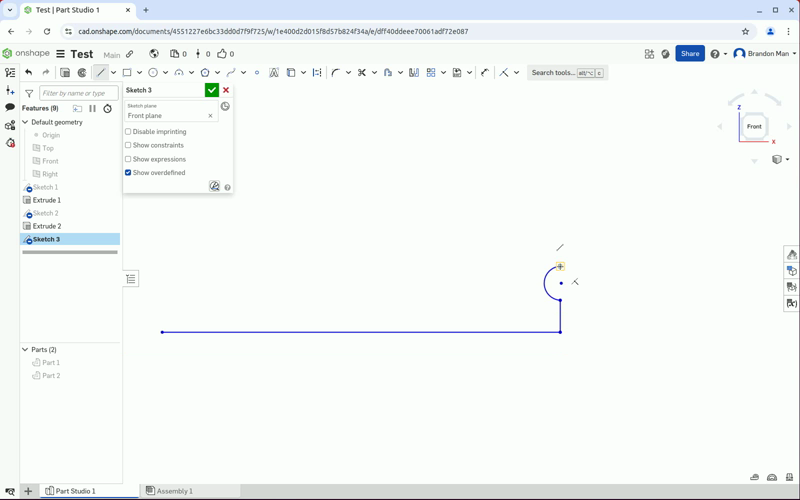
scroll(-6)
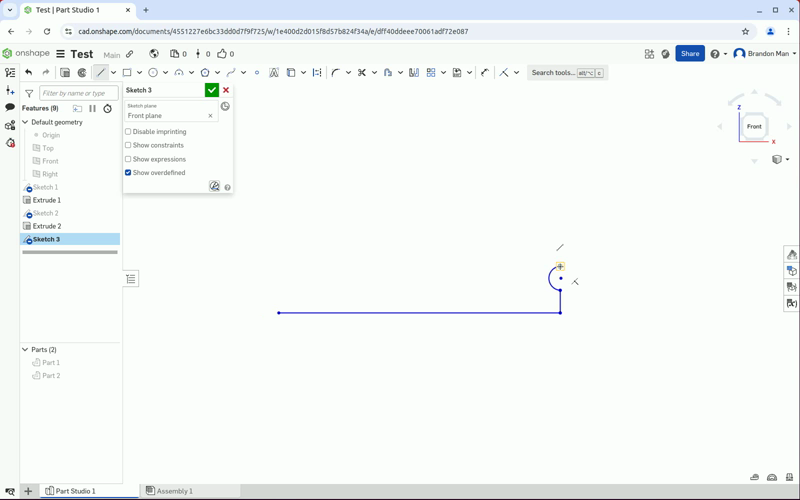
scroll(-6)
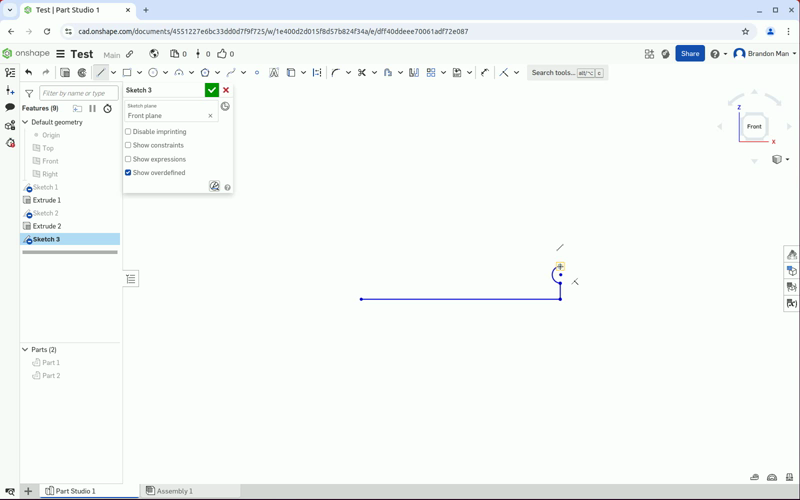
scroll(-6)
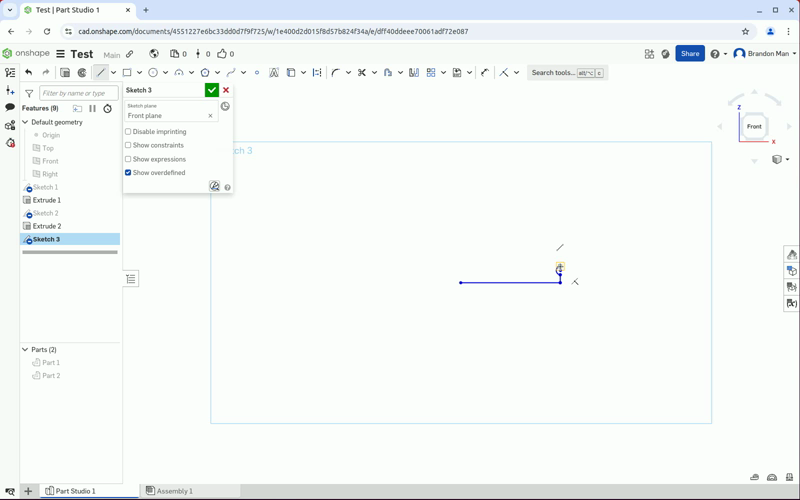
key_down(shift)
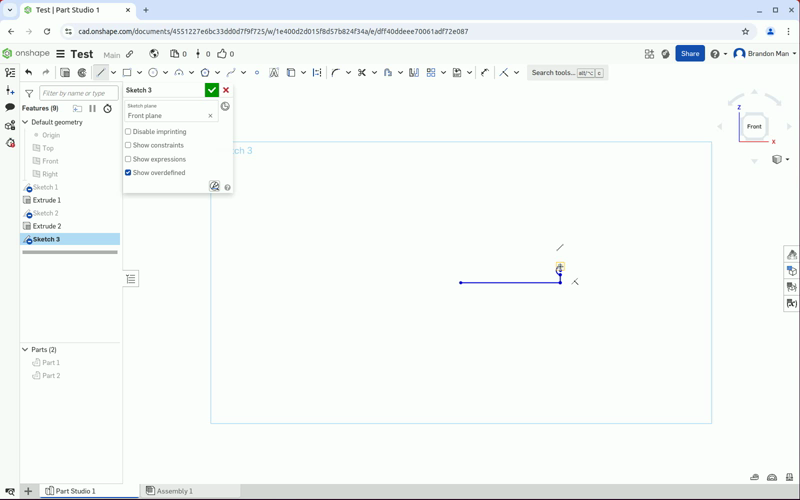
mouse_move(589, 266)
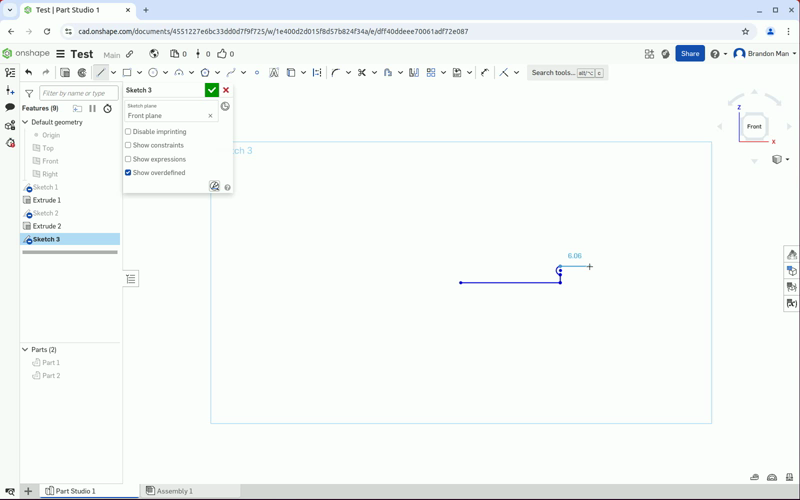
mouse_move(560, 257)
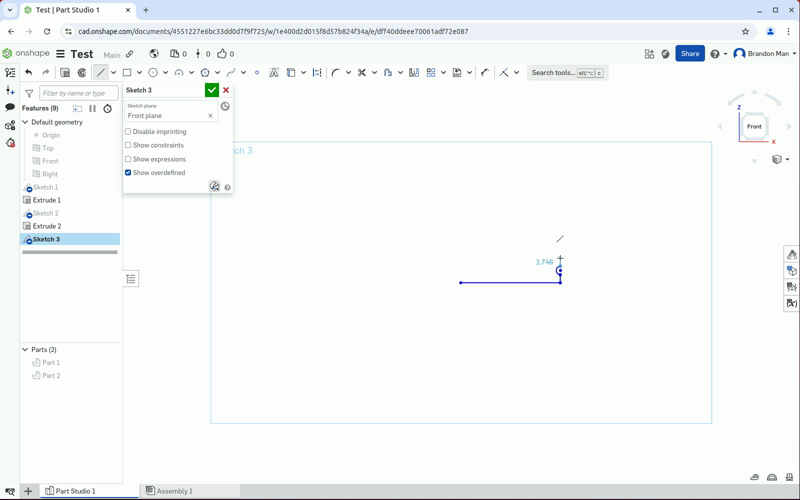
click(560, 257)
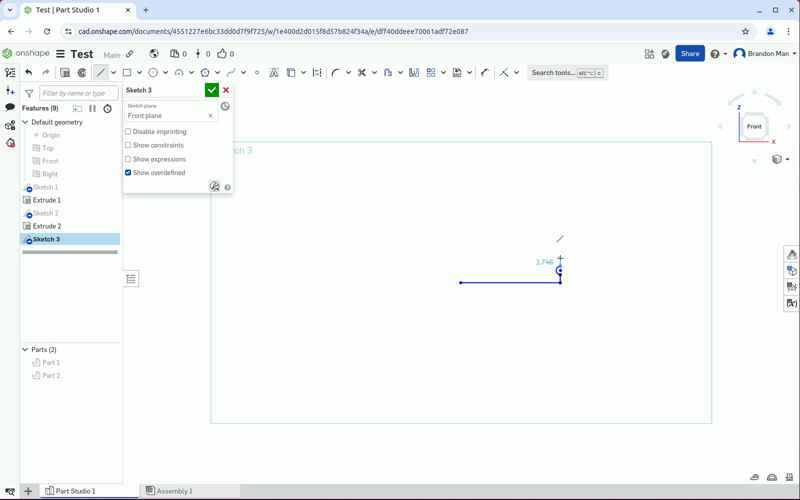
key_up(shift)
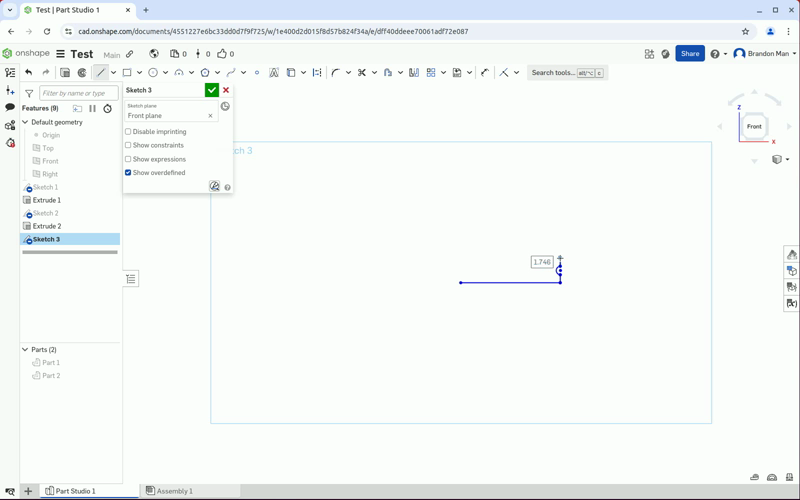
key_down(shift)
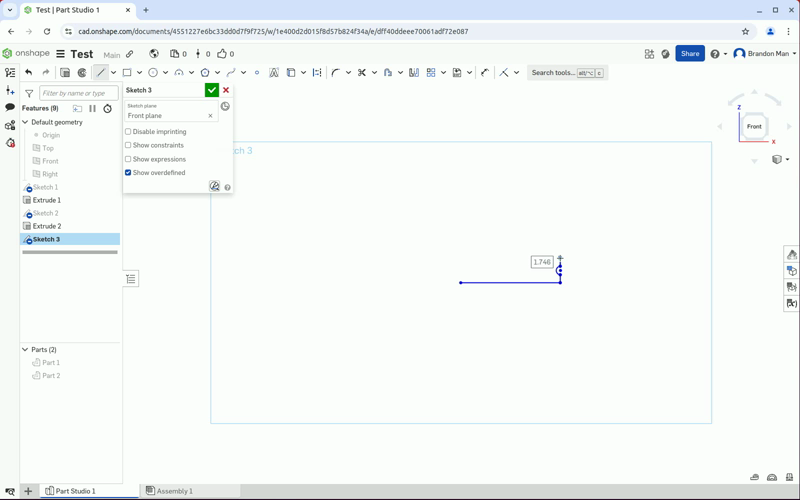
mouse_move(460, 257)
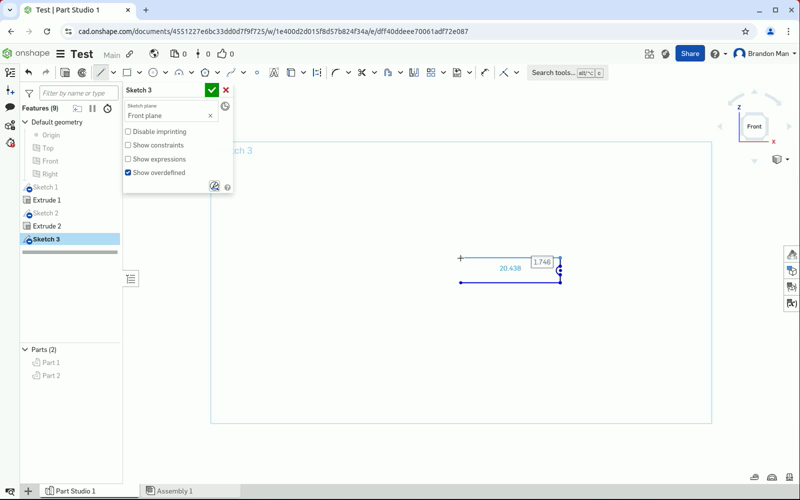
click(460, 257)
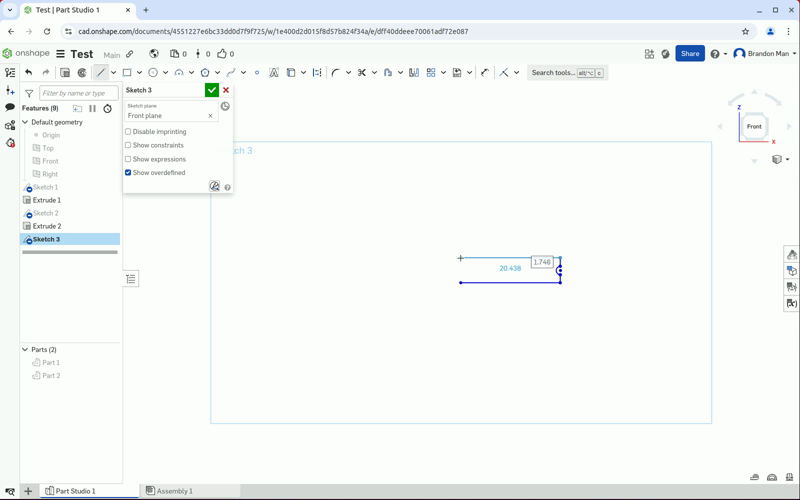
key_up(shift)
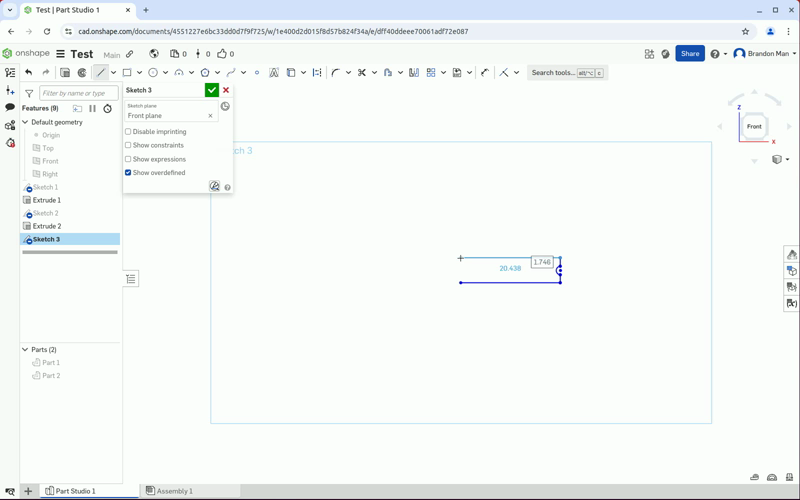
key_down(shift)
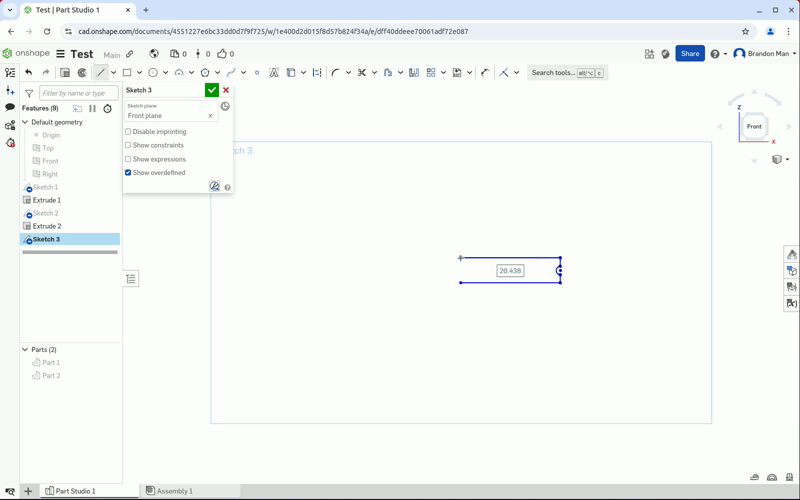
mouse_move(490, 257)
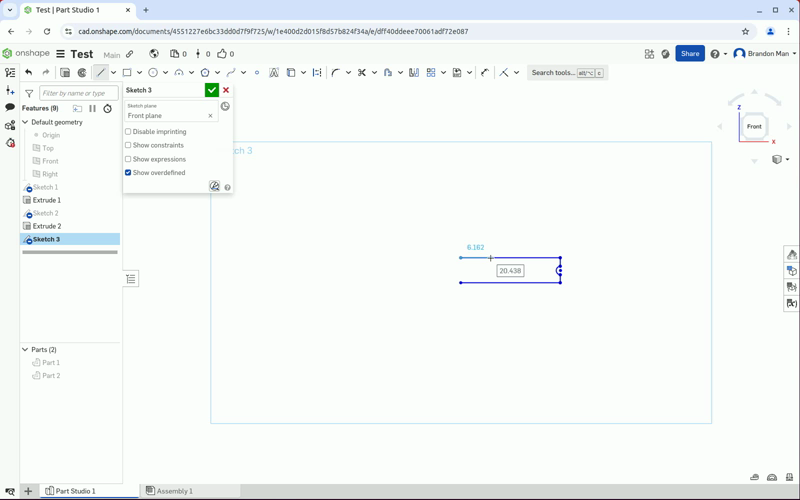
mouse_move(460, 266)
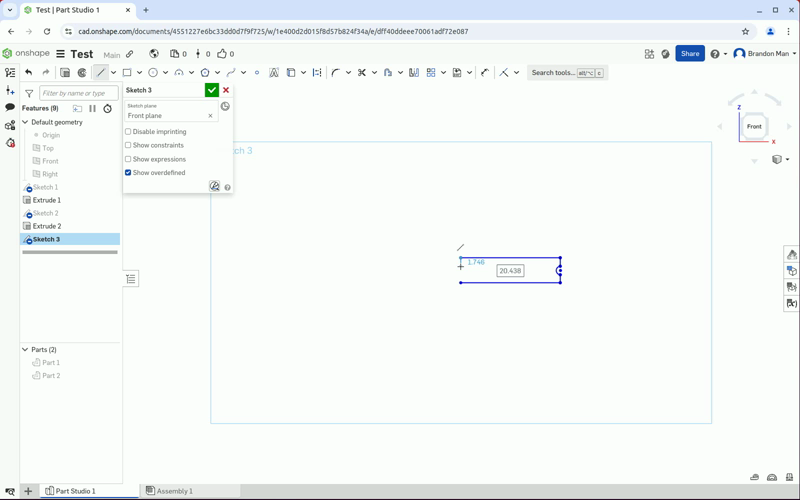
click(460, 266)
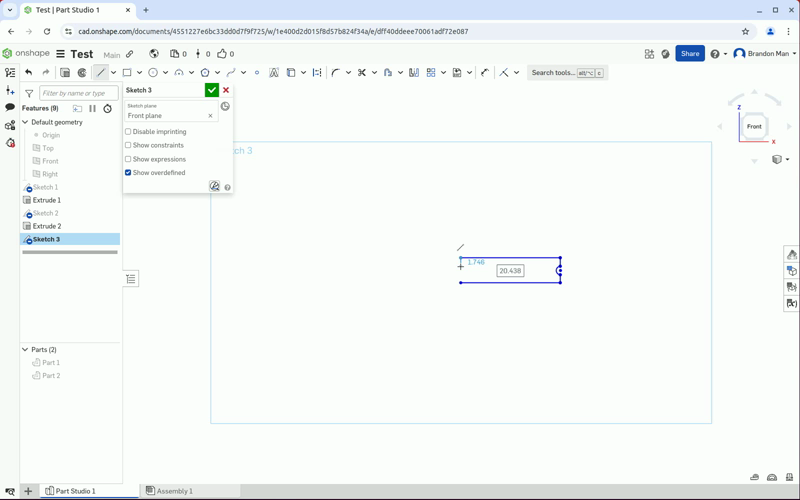
key_up(shift)
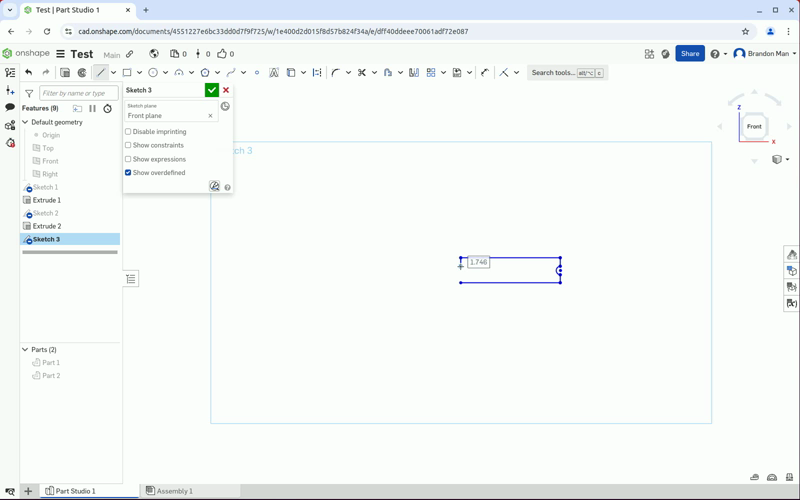
key(esc)
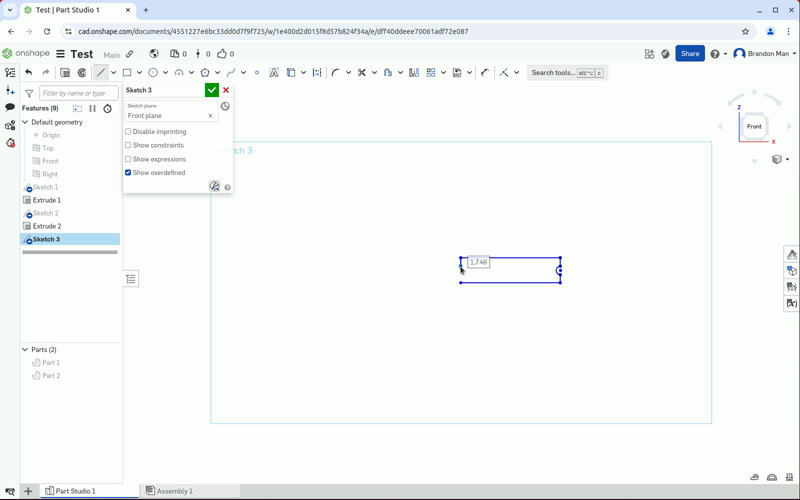
key(a)
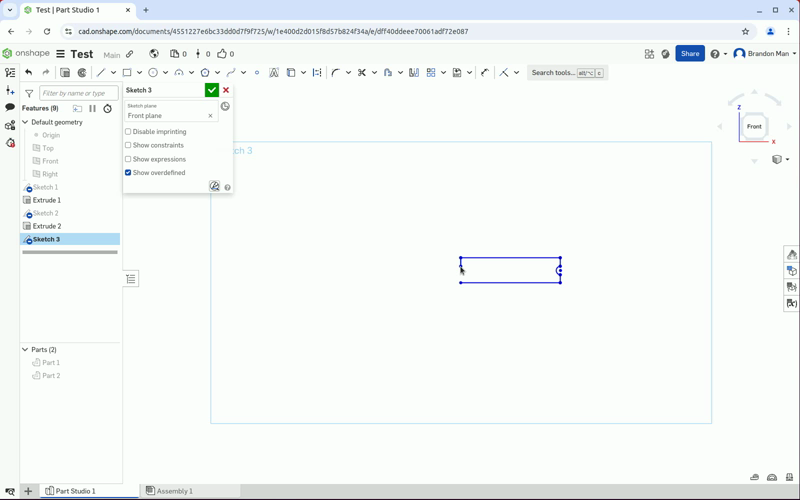
mouse_move(460, 266)
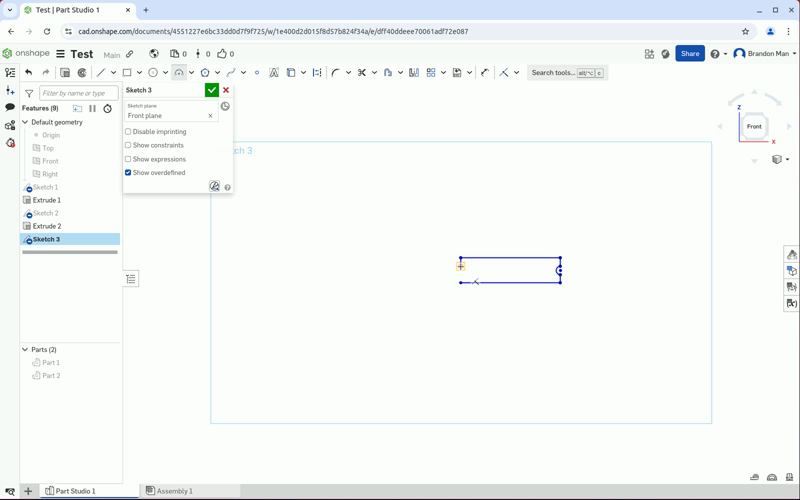
click(460, 266)
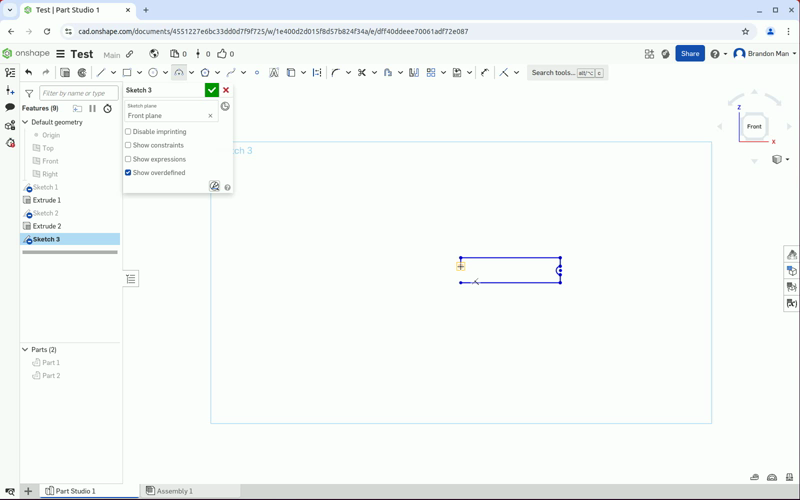
key_down(shift)
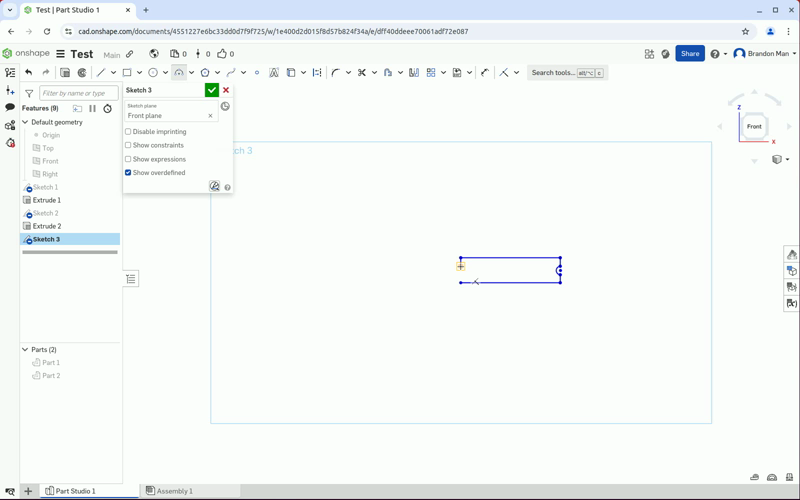
mouse_move(460, 274)
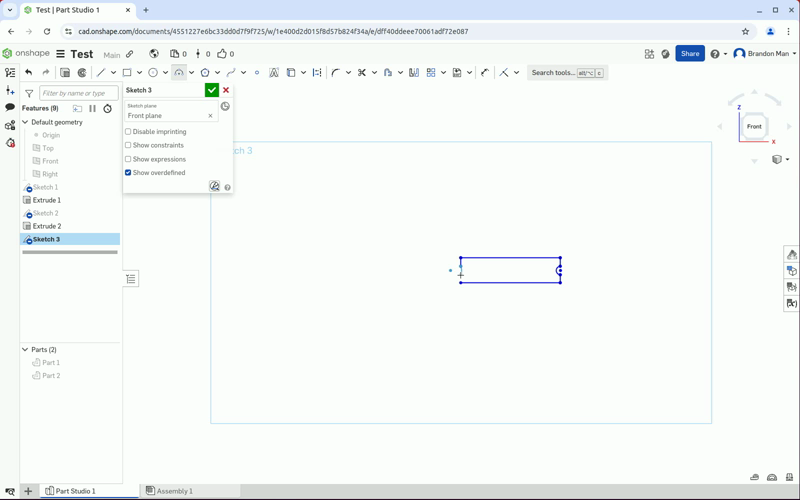
click(460, 274)
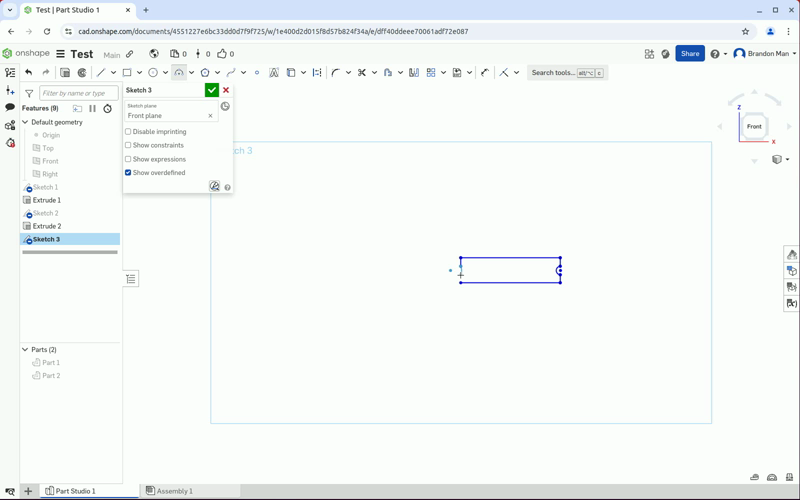
mouse_move(464, 270)
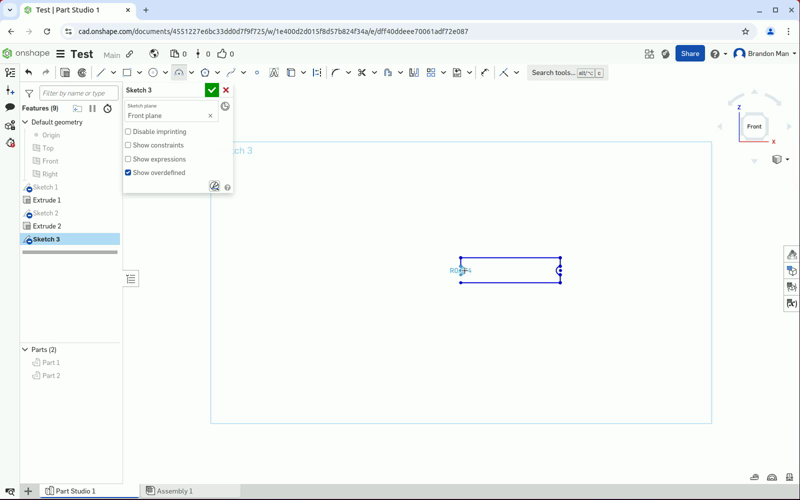
click(464, 270)
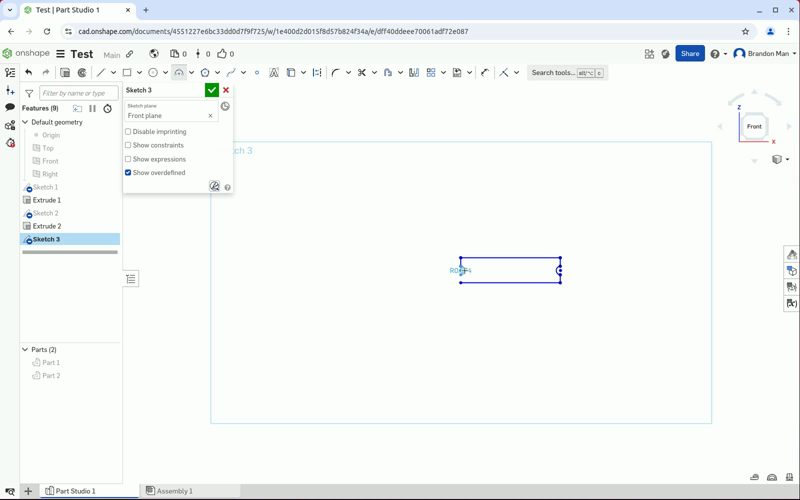
key_up(shift)
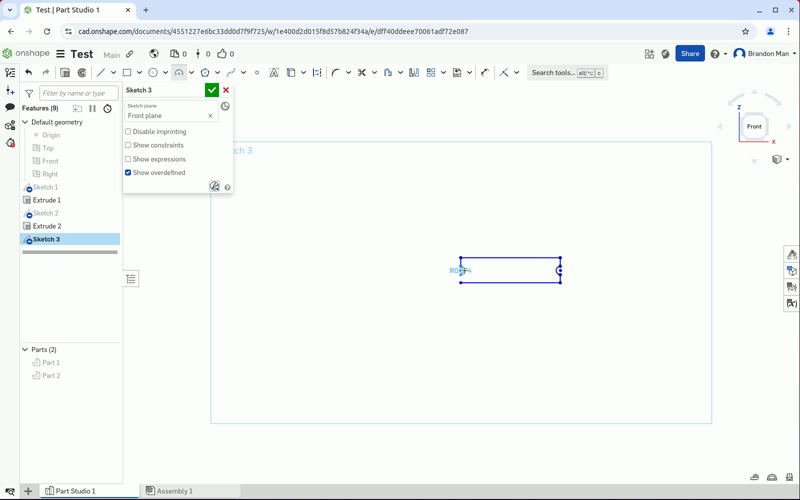
key(esc)
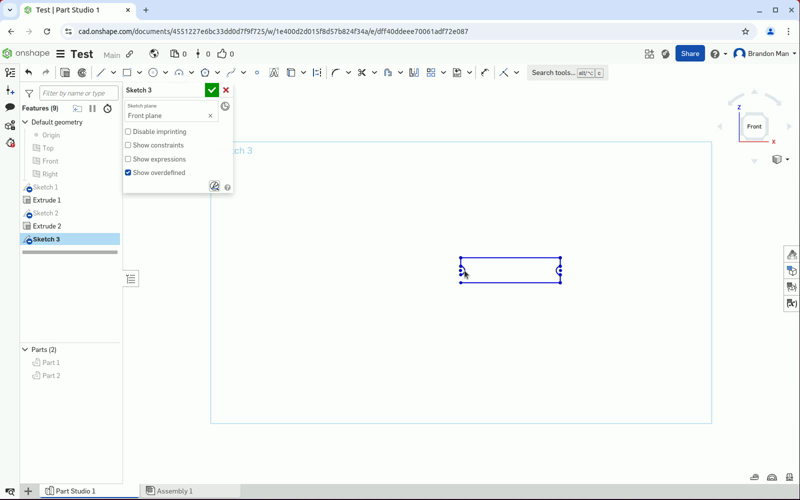
key(l)
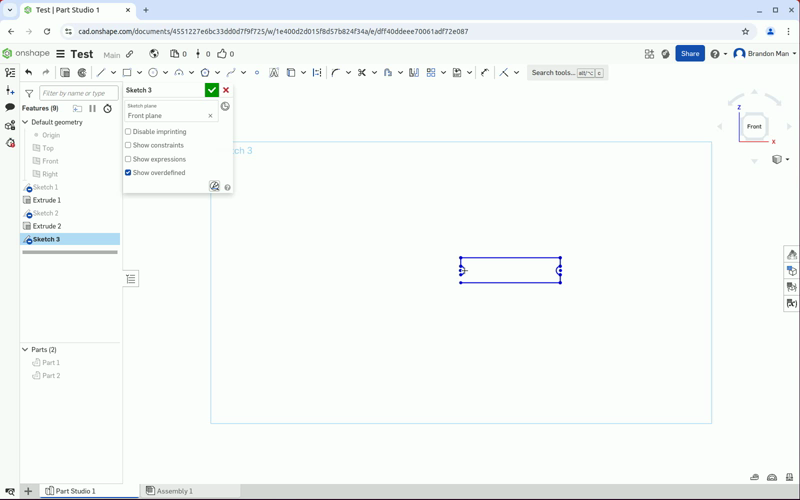
mouse_move(460, 274)
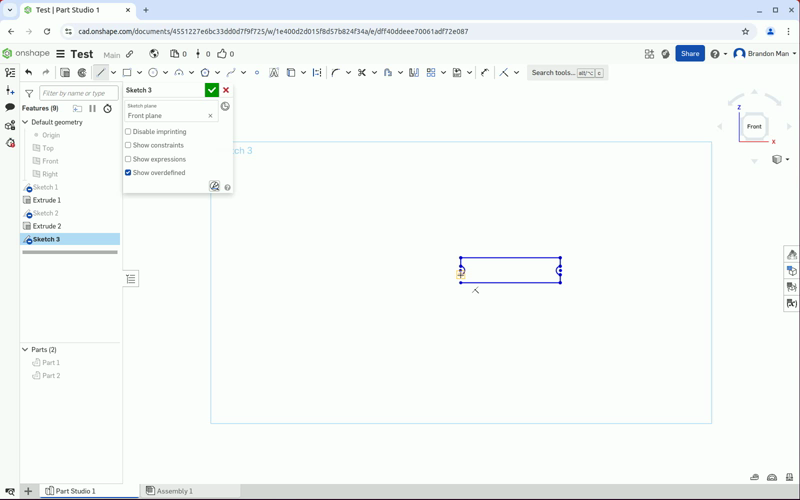
scroll(6)
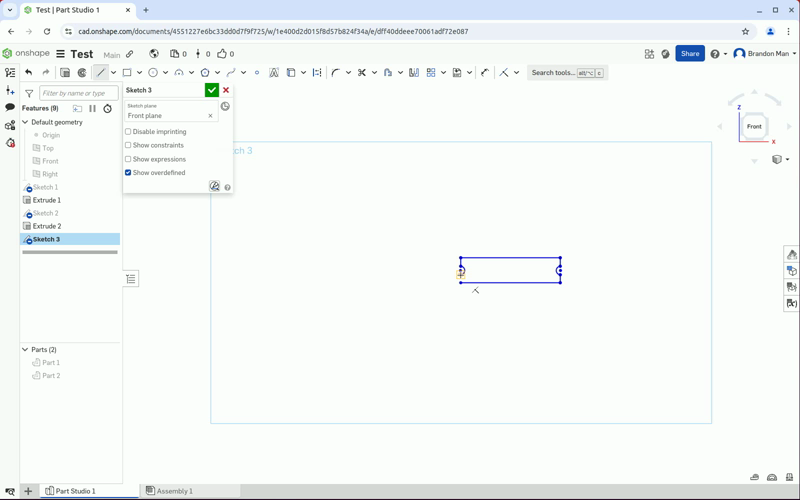
scroll(6)
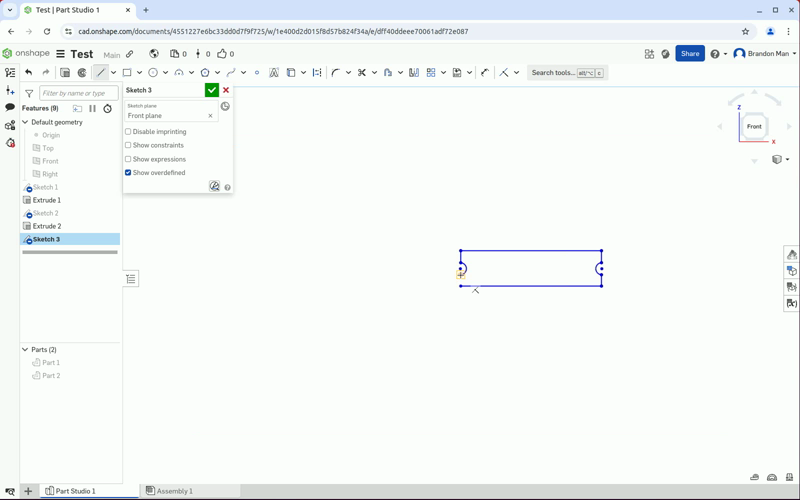
scroll(6)
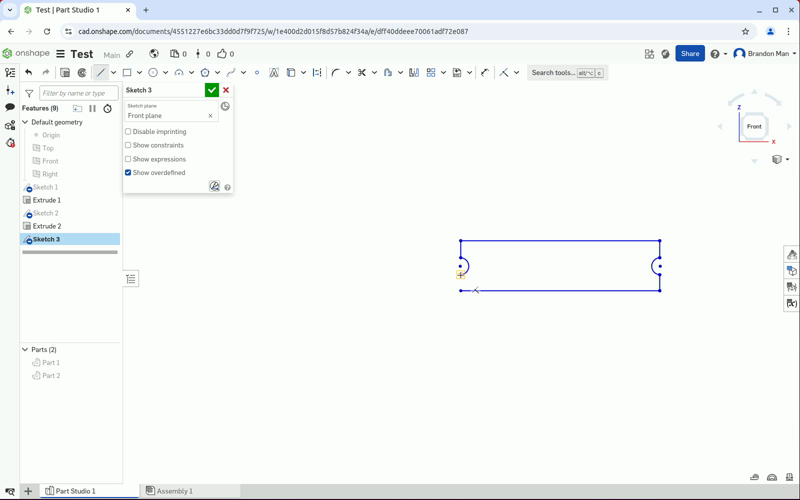
scroll(6)
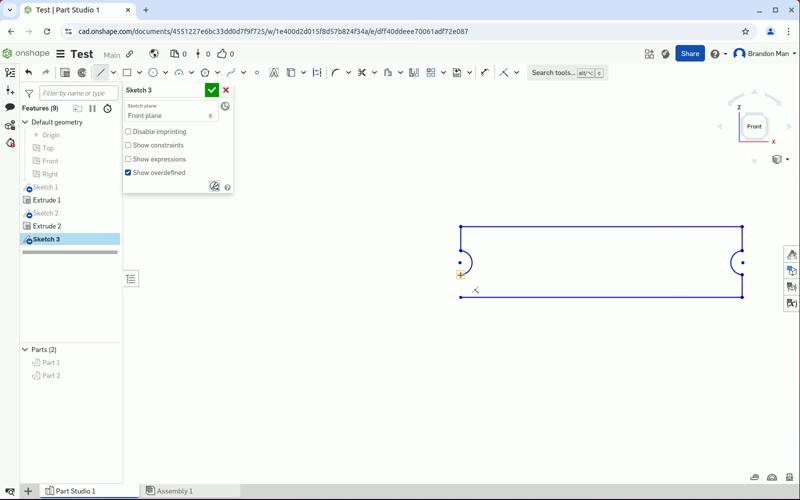
scroll(6)
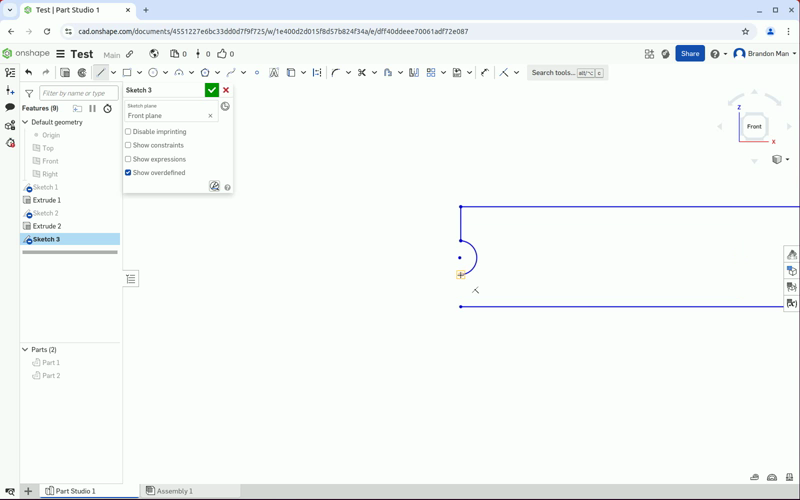
scroll(6)
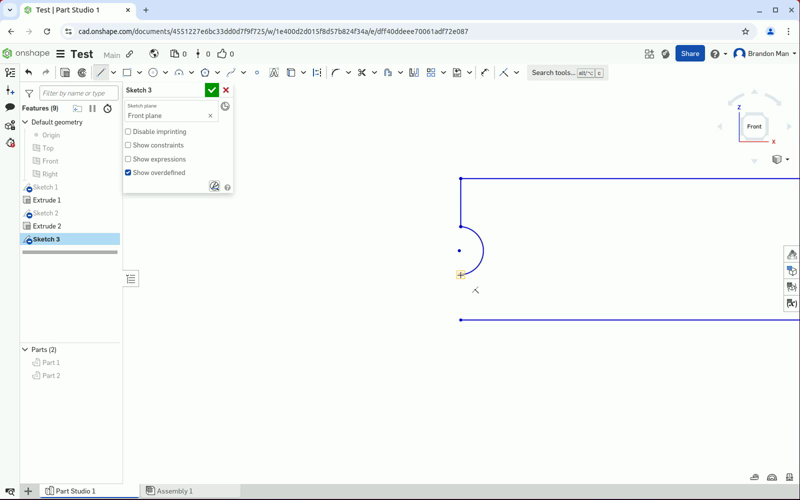
scroll(6)
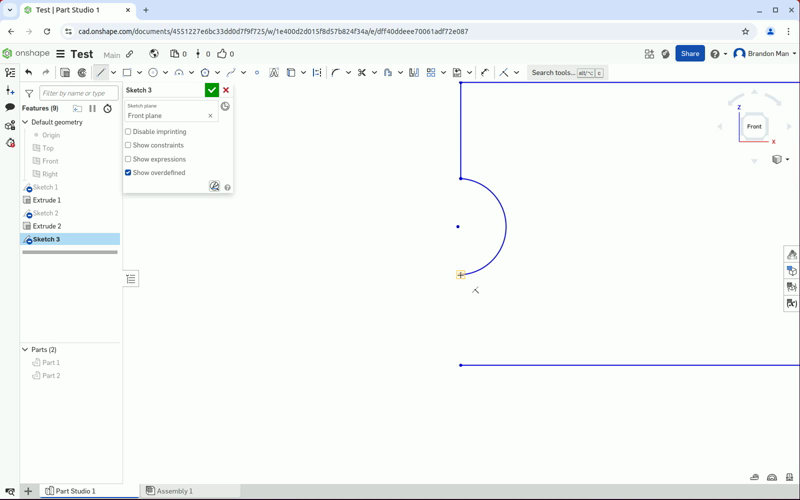
click(460, 274)
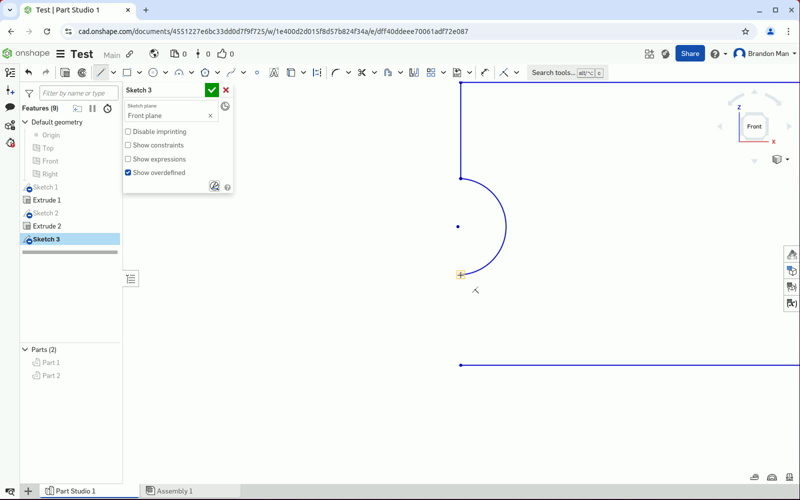
scroll(-6)
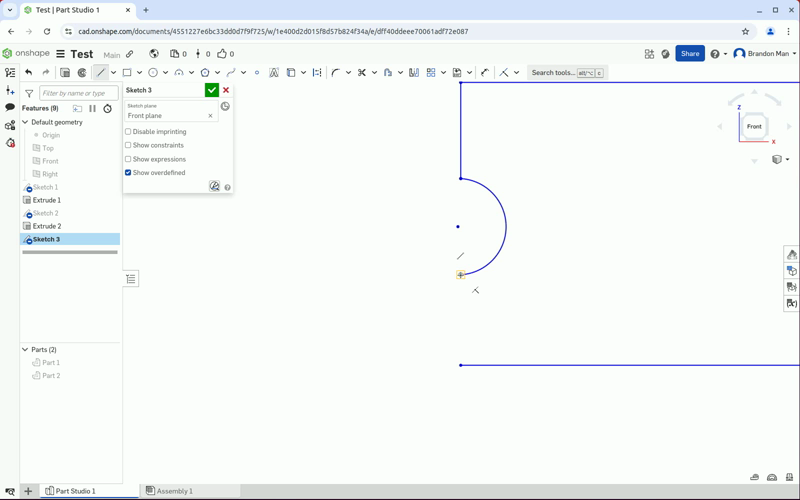
scroll(-6)
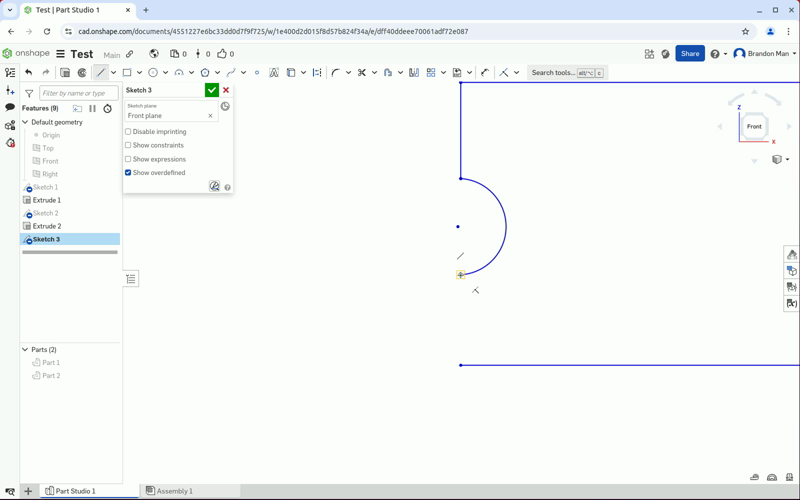
scroll(-6)
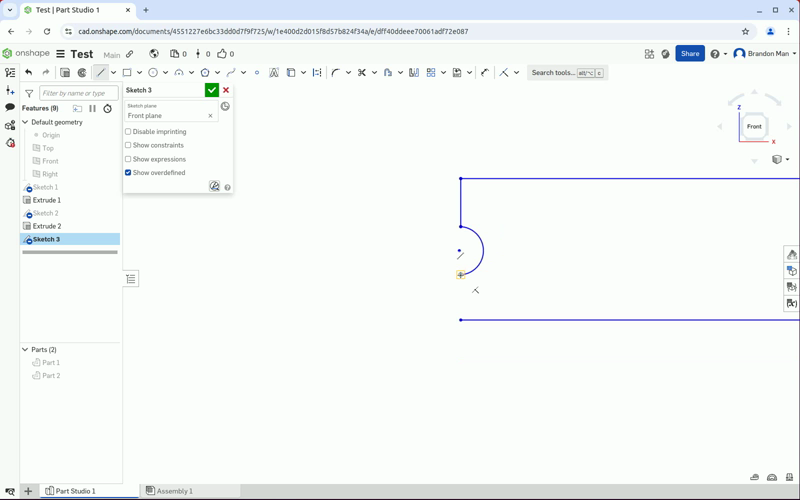
scroll(-6)
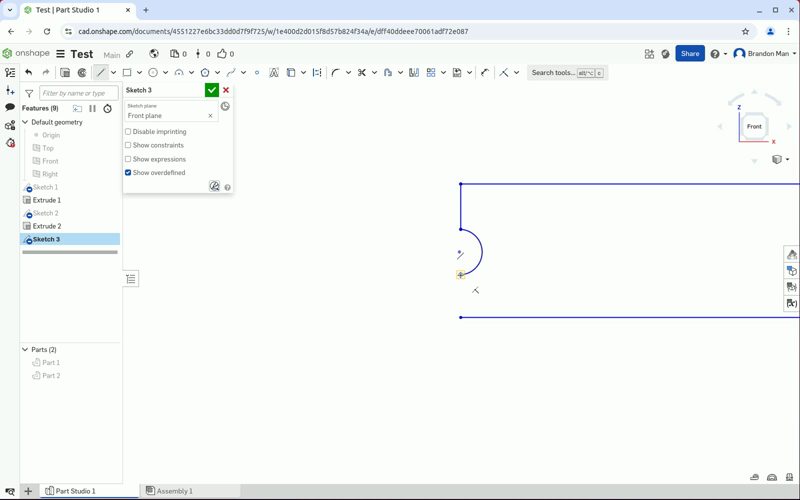
scroll(-6)
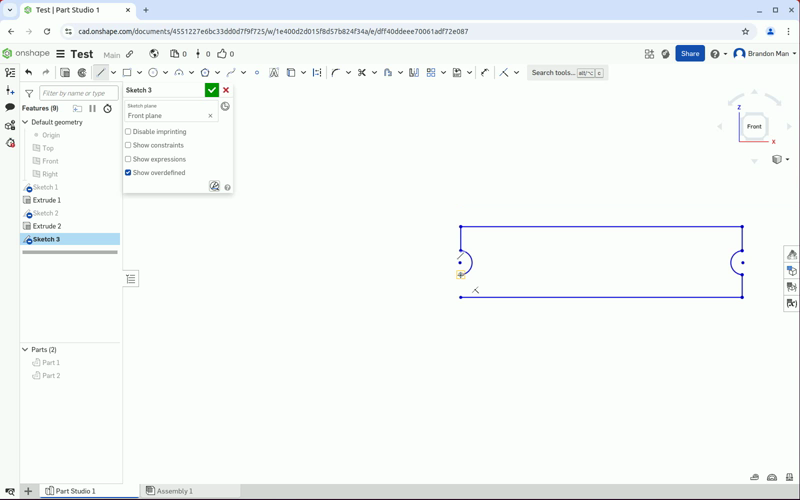
scroll(-6)
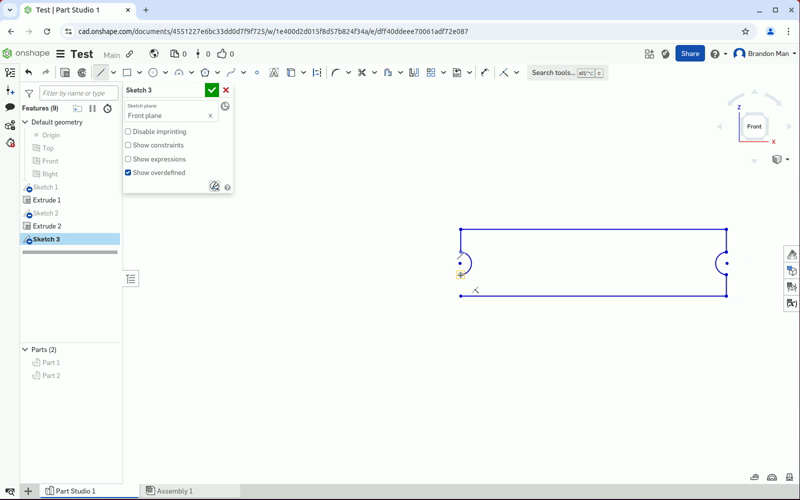
scroll(-6)
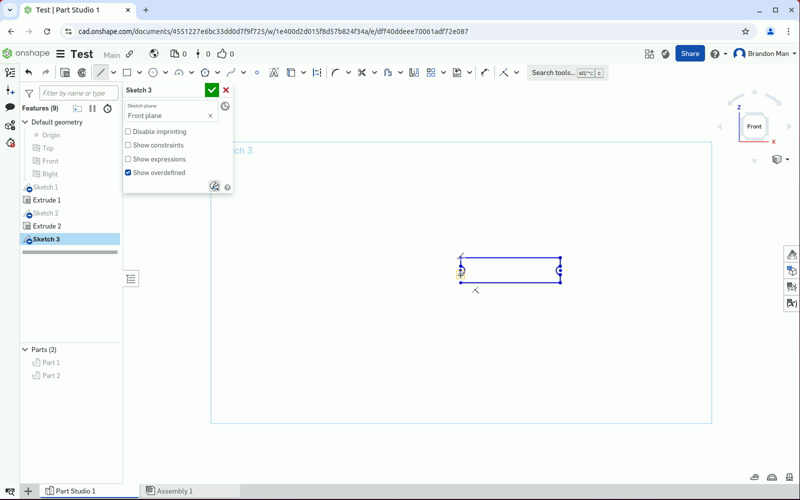
mouse_move(490, 274)
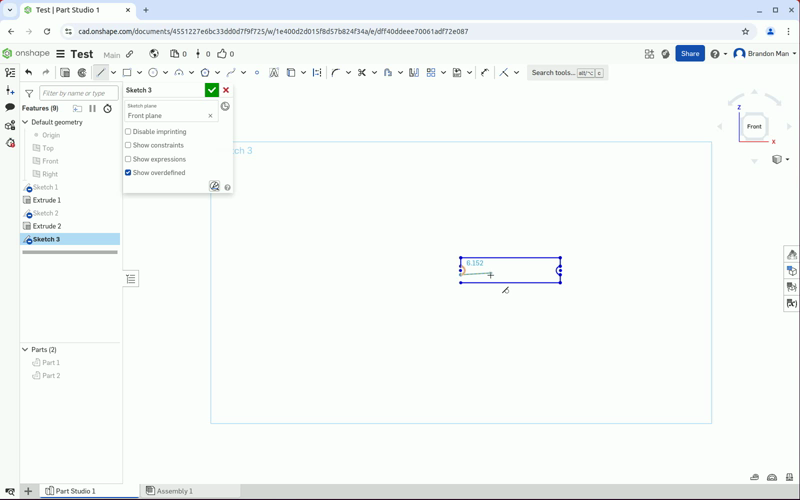
key_down(shift)
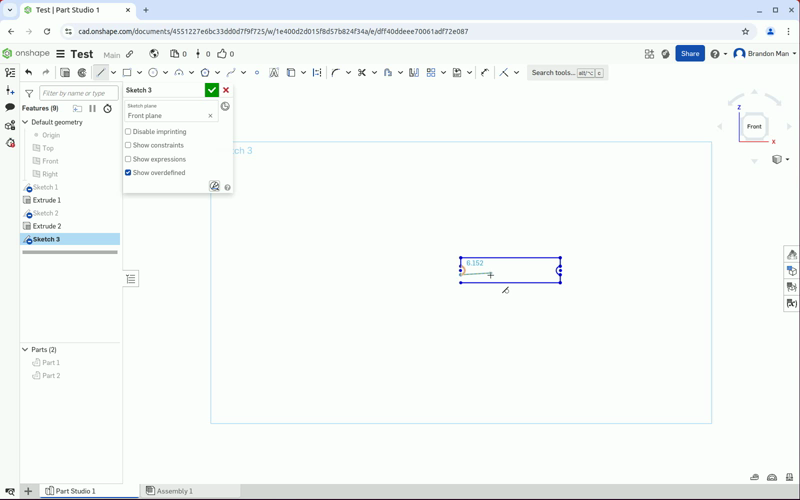
mouse_move(460, 282)
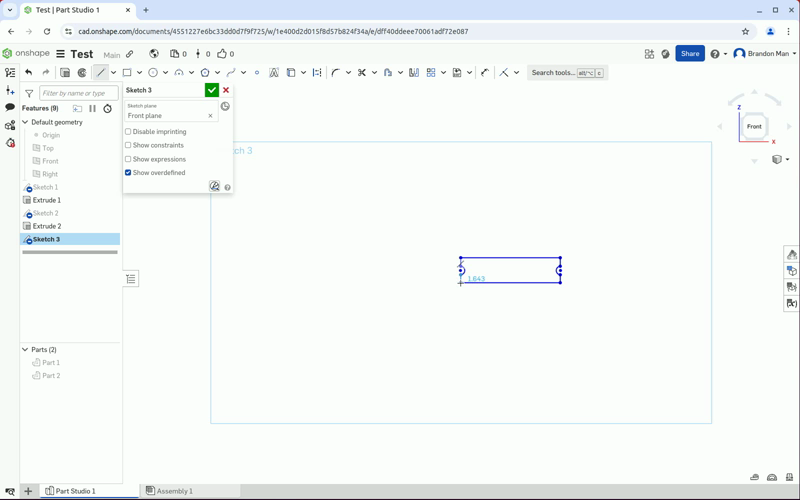
key_up(shift)
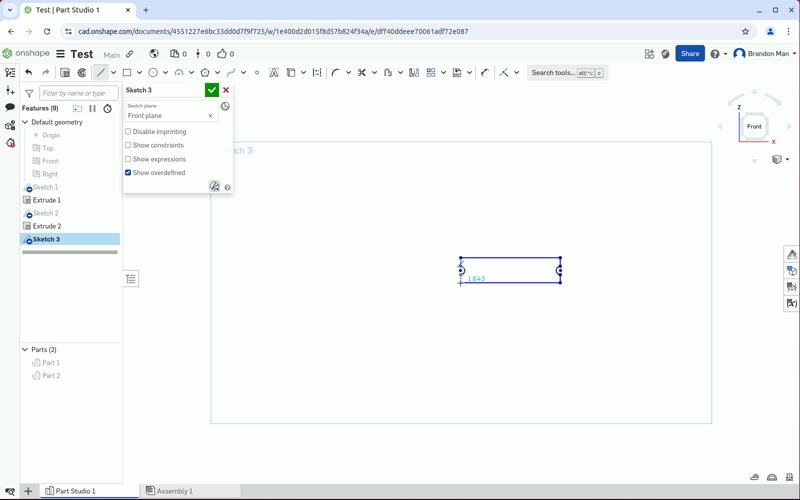
click(460, 282)
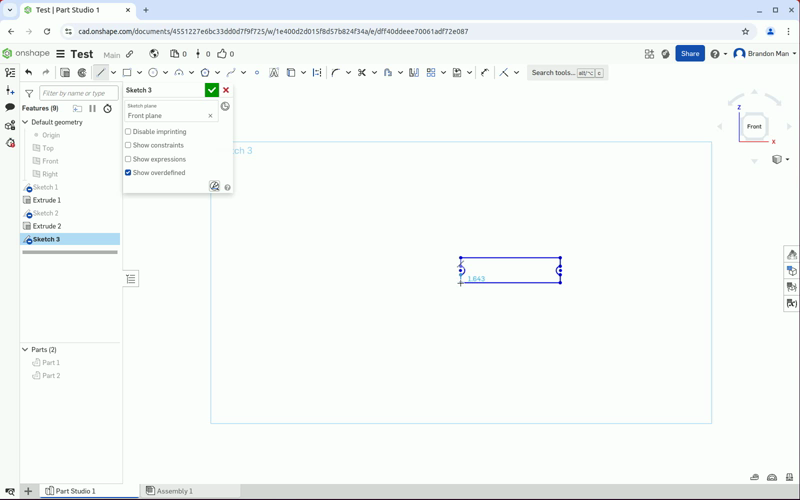
key(esc)
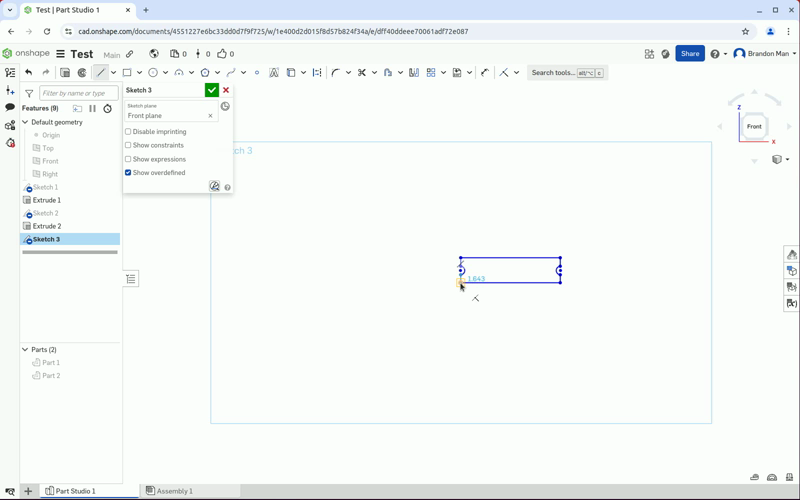
key(l)
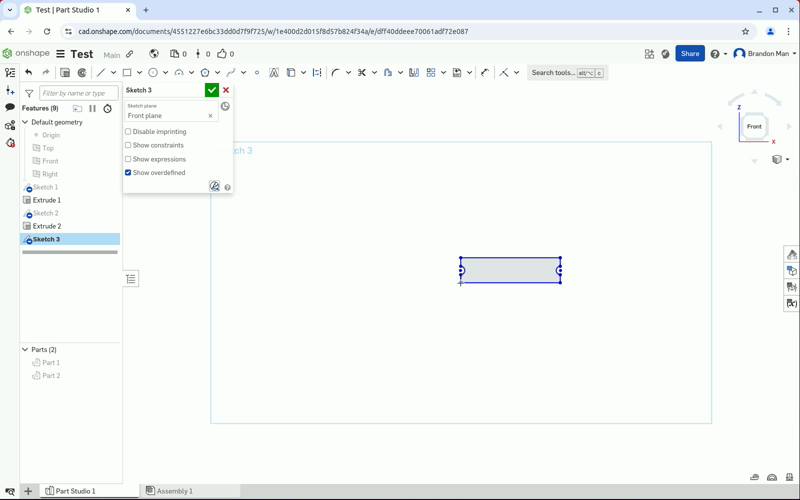
key_down(shift)
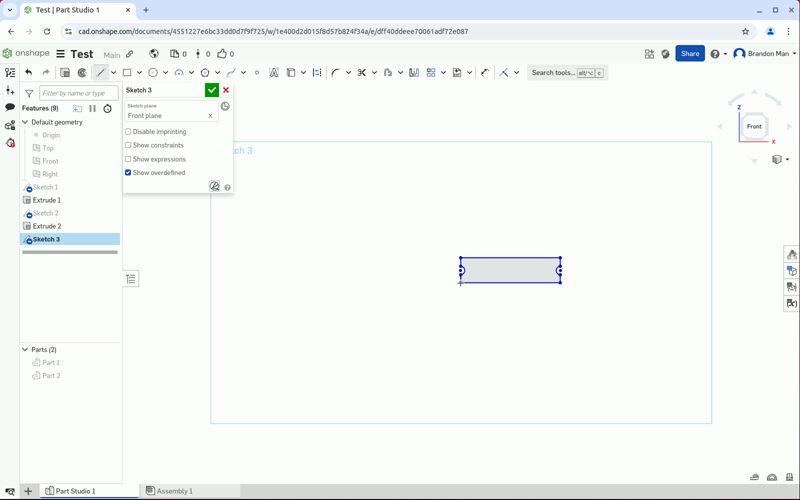
mouse_move(477, 276)
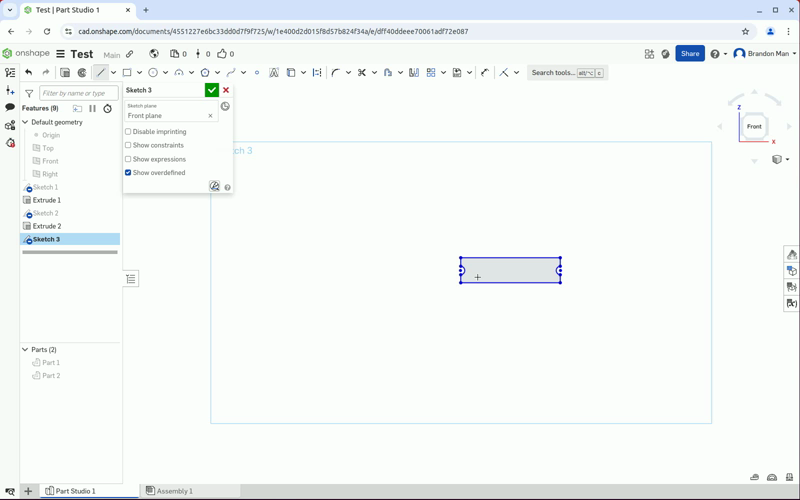
click(477, 276)
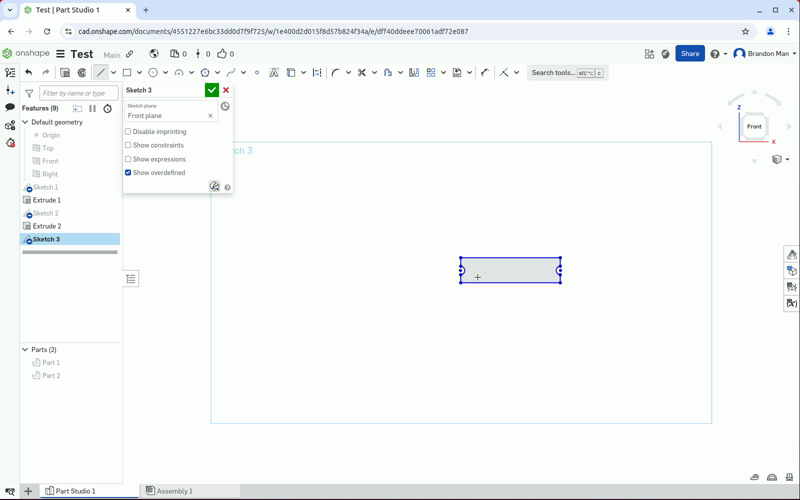
key_up(shift)
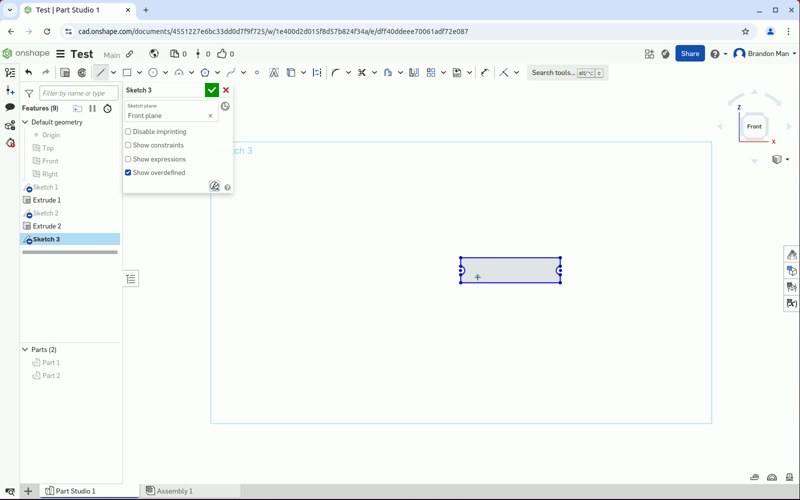
key_down(shift)
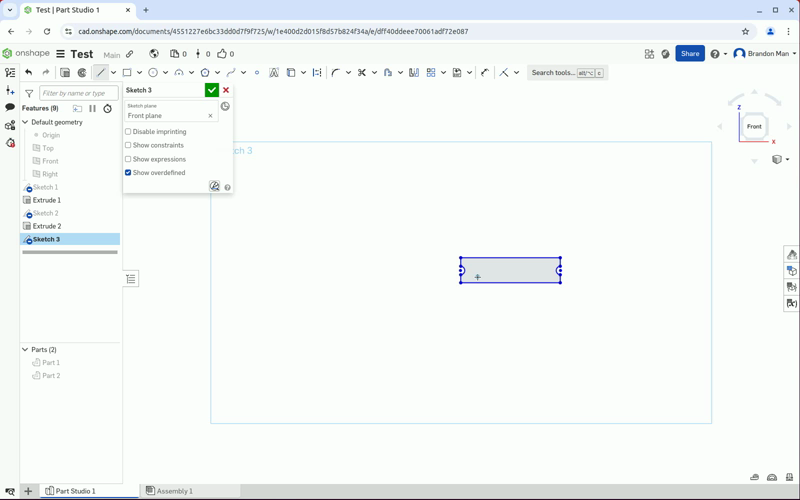
mouse_move(543, 276)
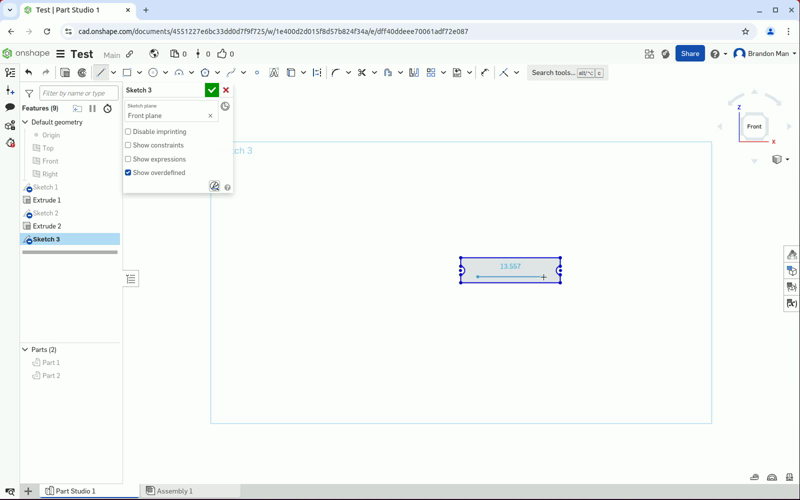
click(543, 276)
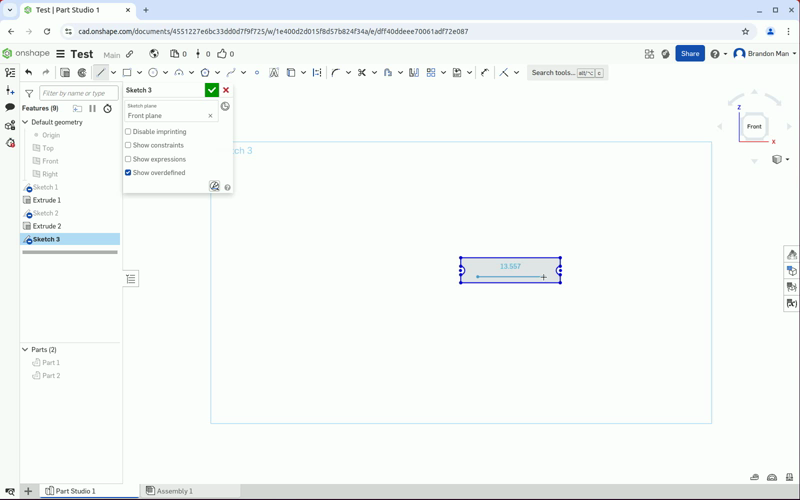
key_up(shift)
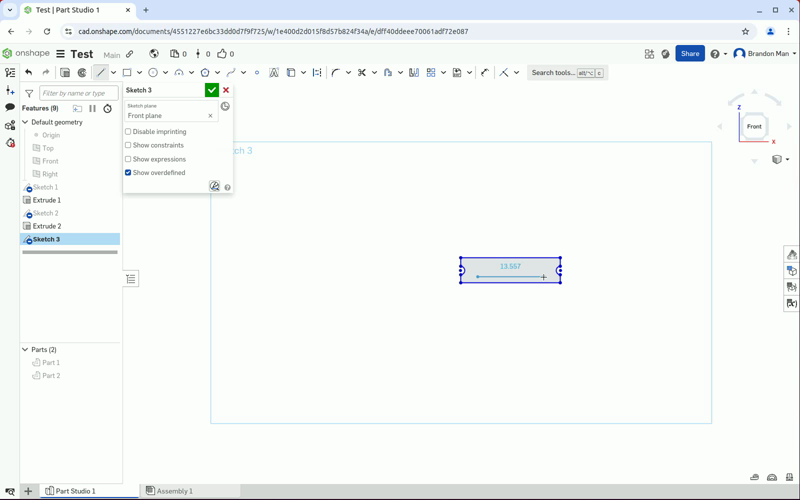
key(esc)
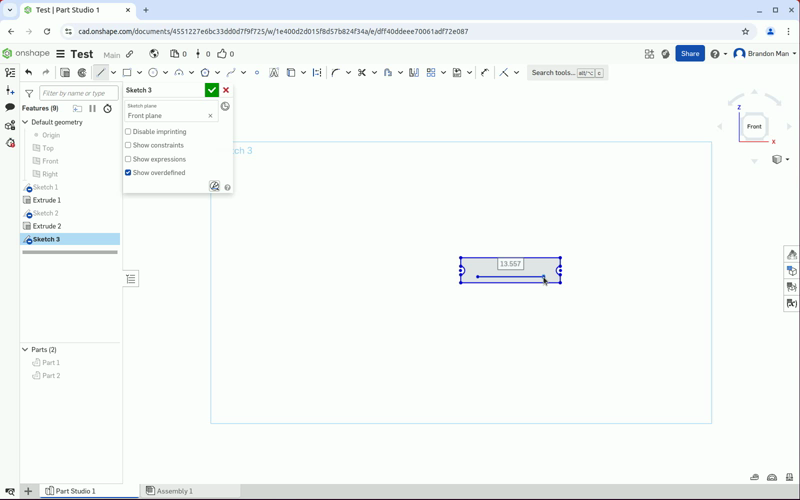
key(a)
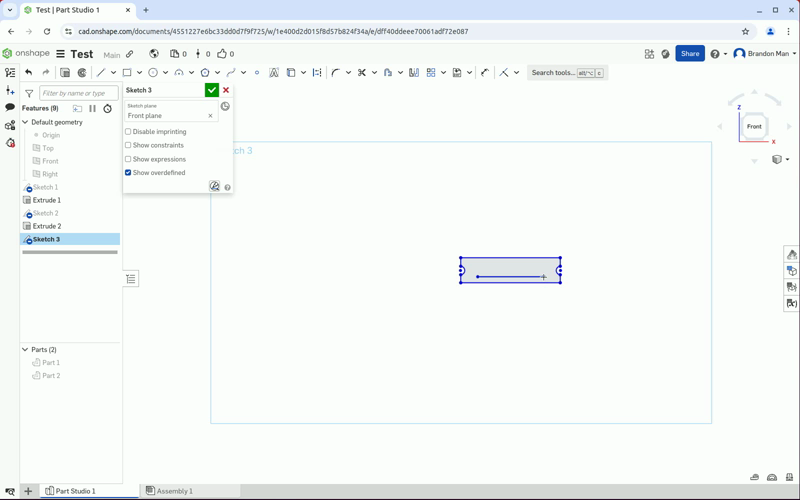
mouse_move(543, 276)
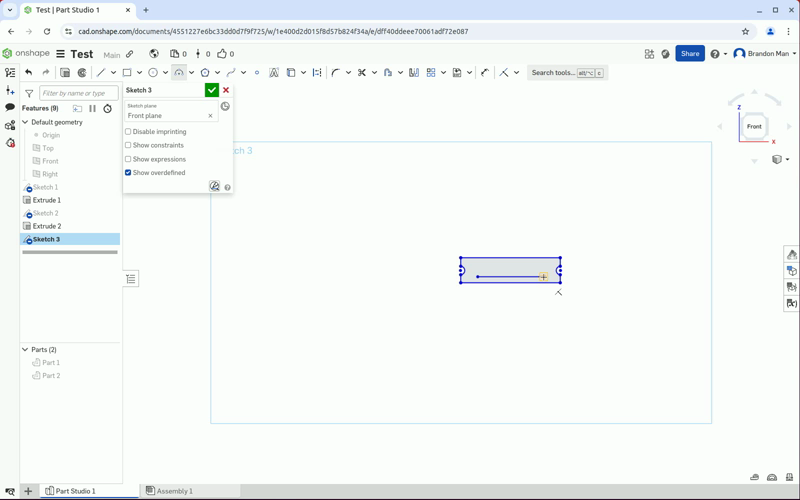
click(543, 276)
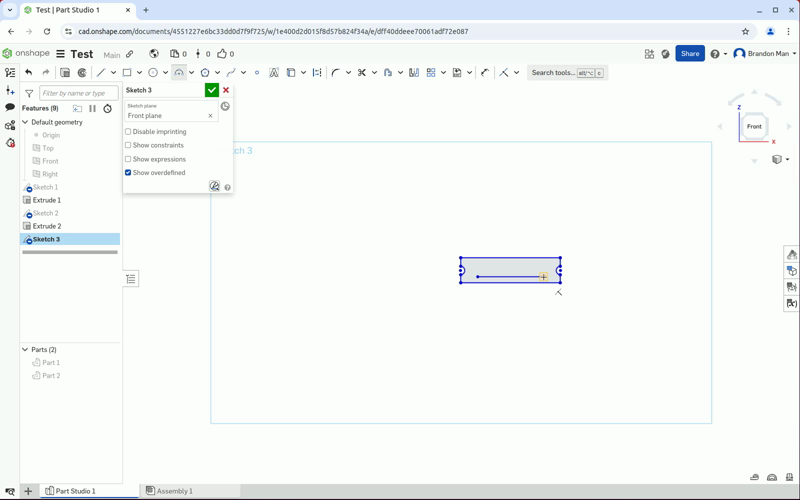
key_down(shift)
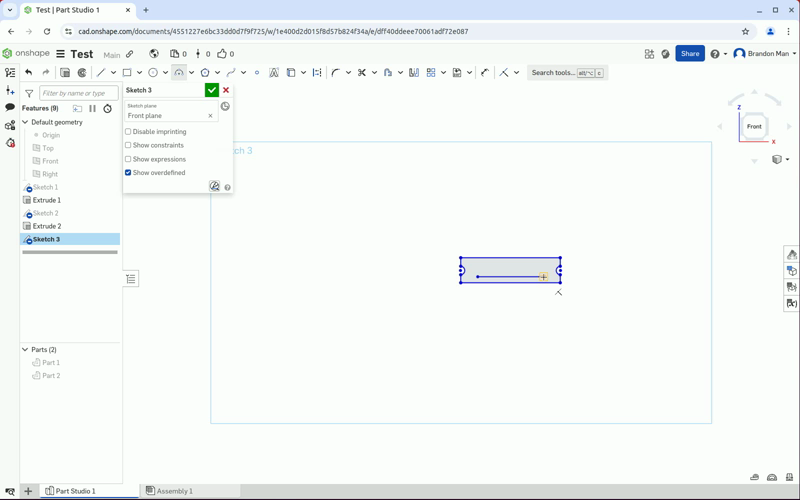
mouse_move(543, 264)
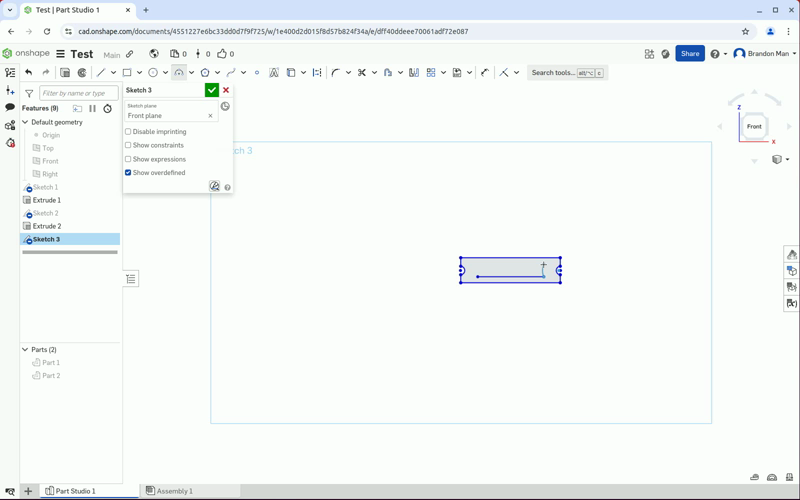
click(543, 264)
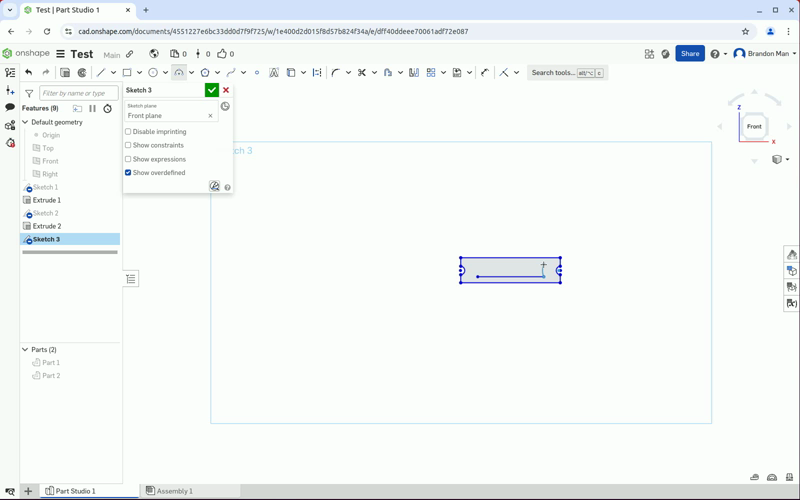
mouse_move(549, 270)
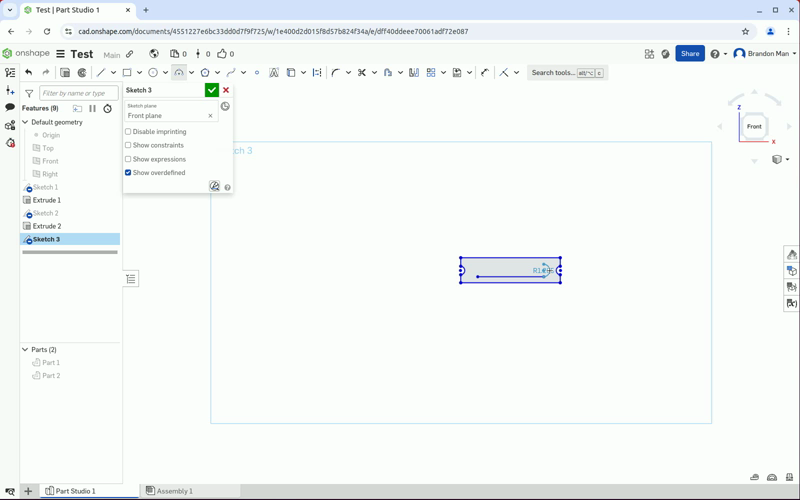
click(549, 270)
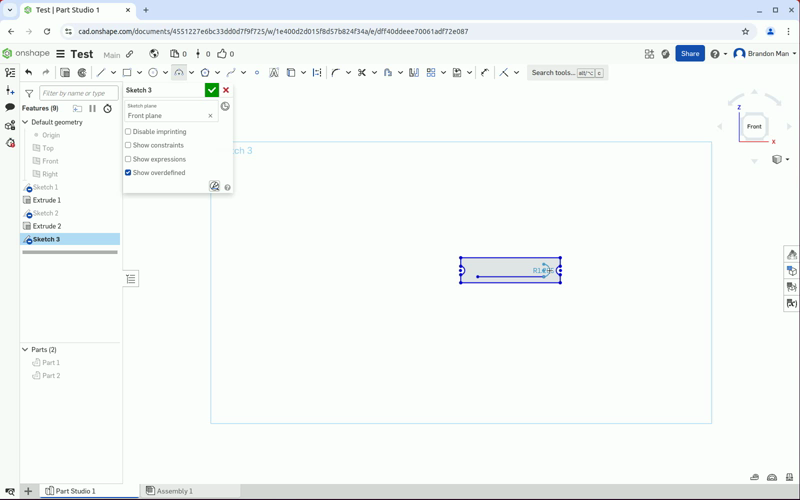
key_up(shift)
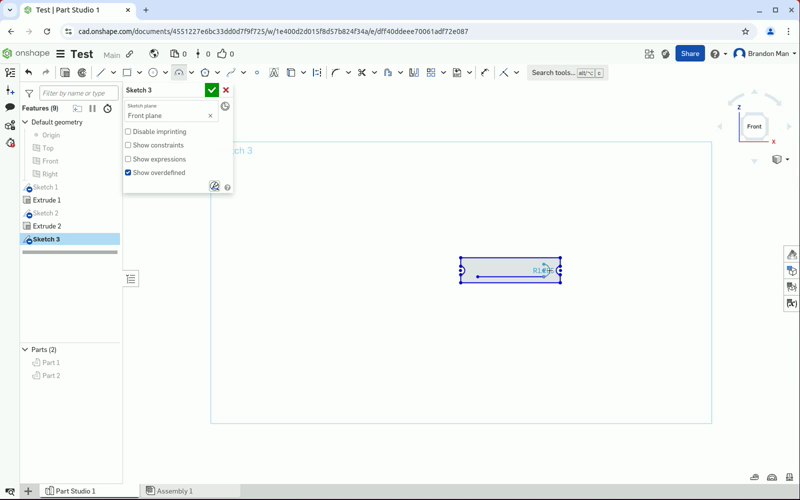
key(esc)
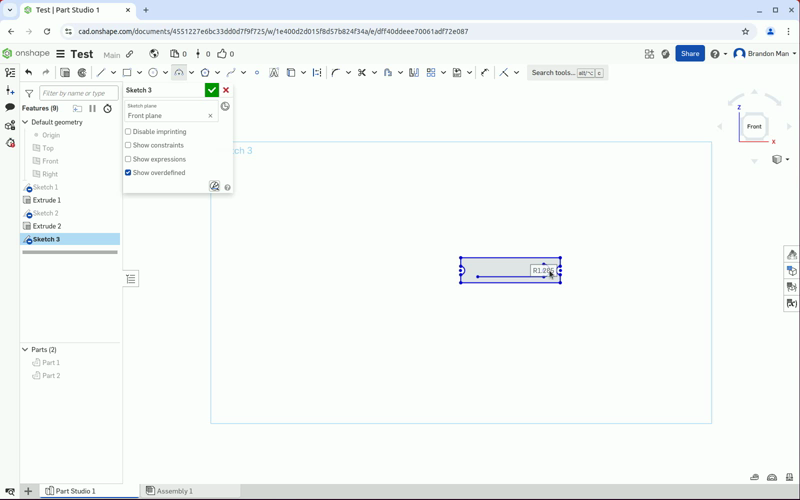
key(l)
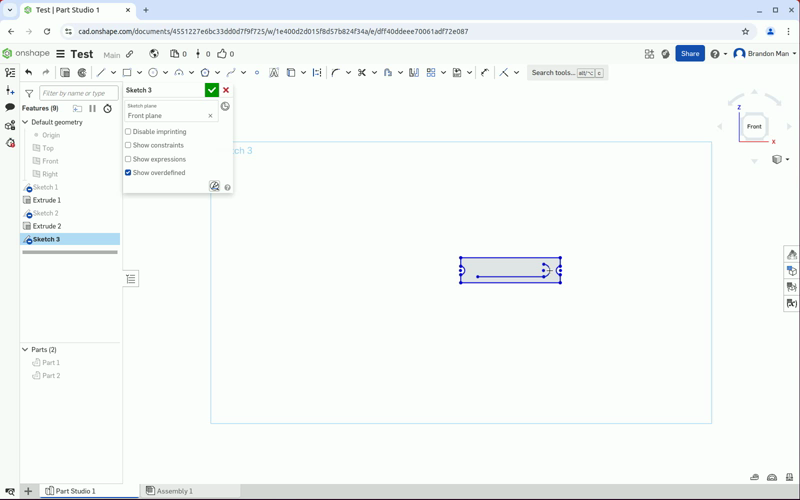
mouse_move(543, 264)
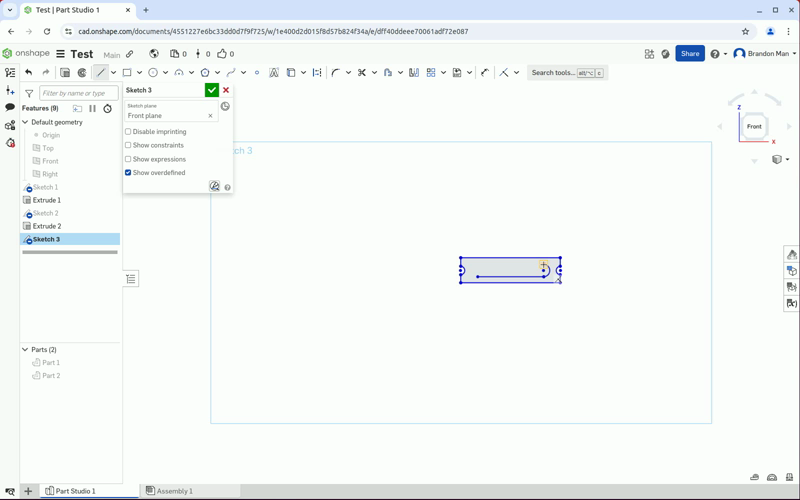
click(543, 264)
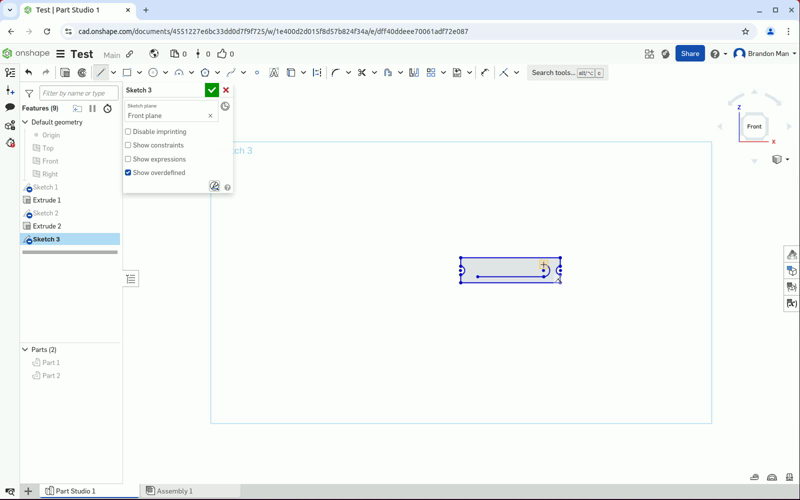
key_down(shift)
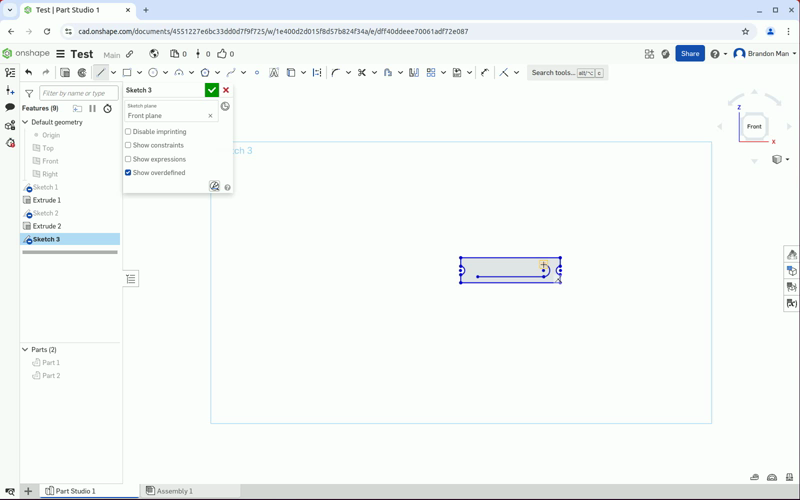
mouse_move(477, 264)
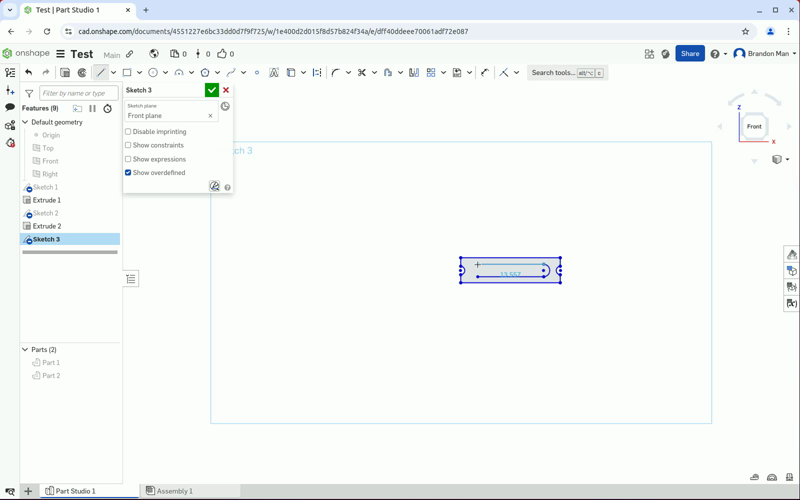
click(477, 264)
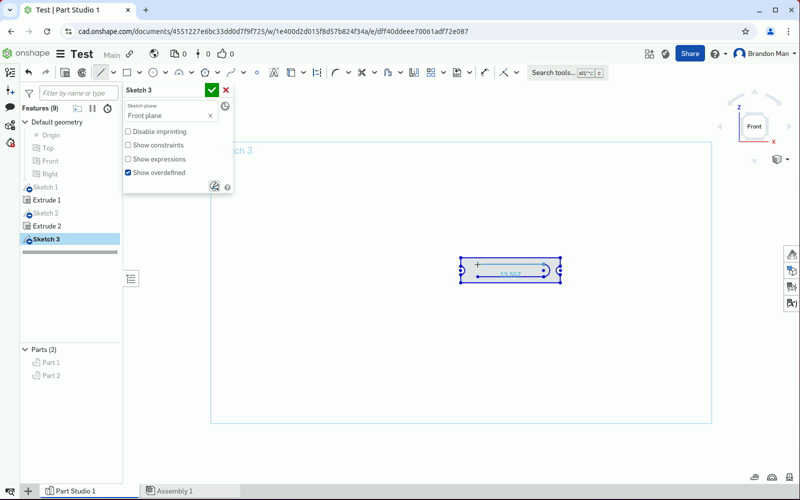
key_up(shift)
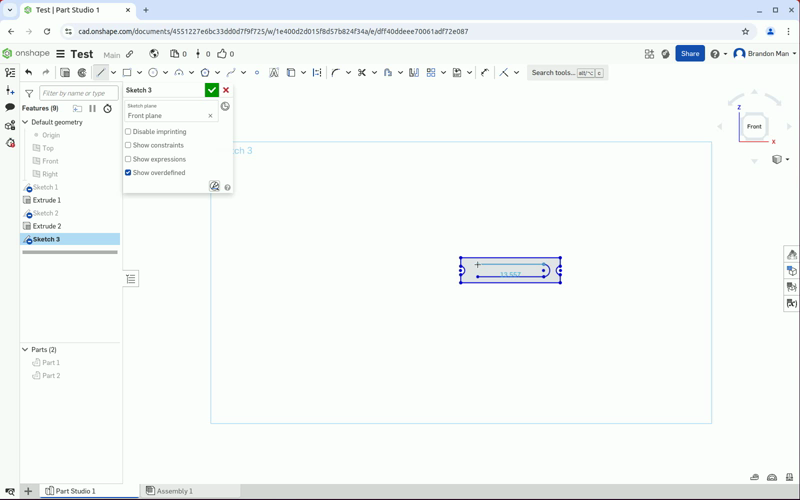
key(esc)
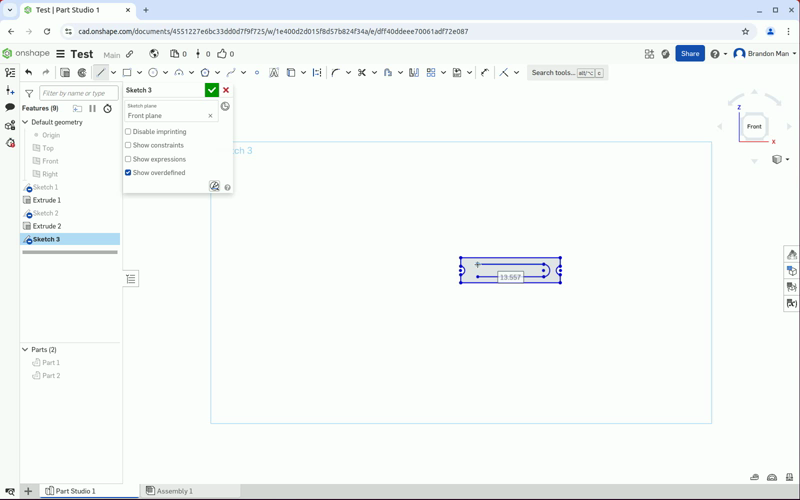
key(a)
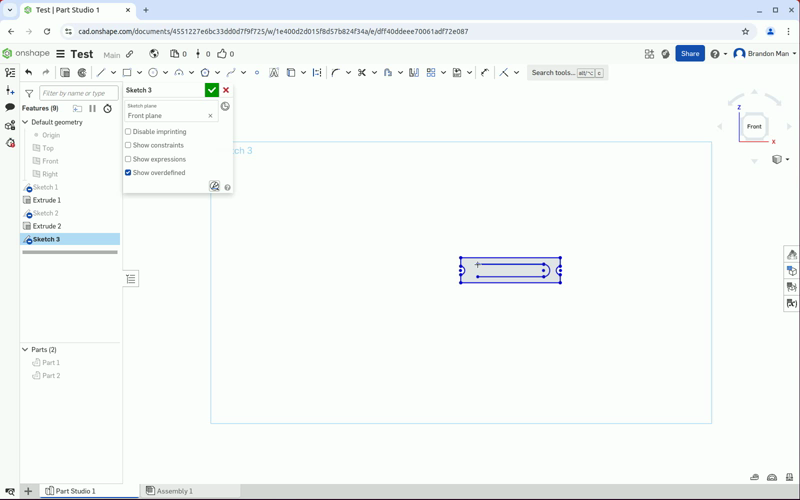
mouse_move(477, 264)
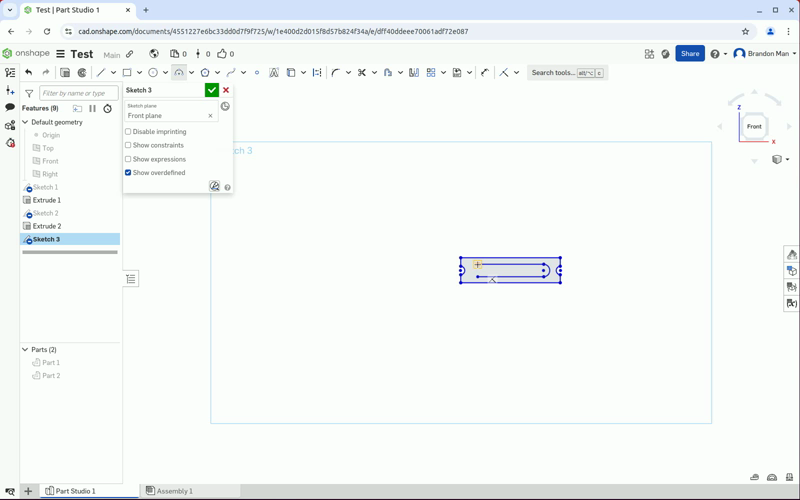
click(477, 264)
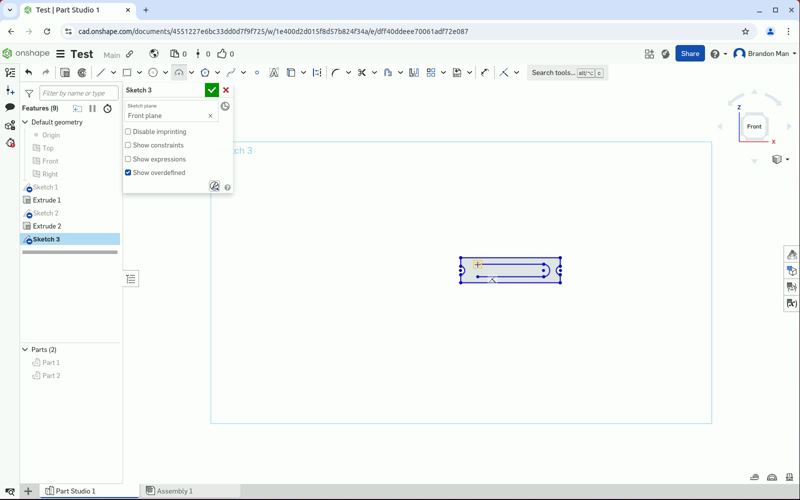
mouse_move(477, 276)
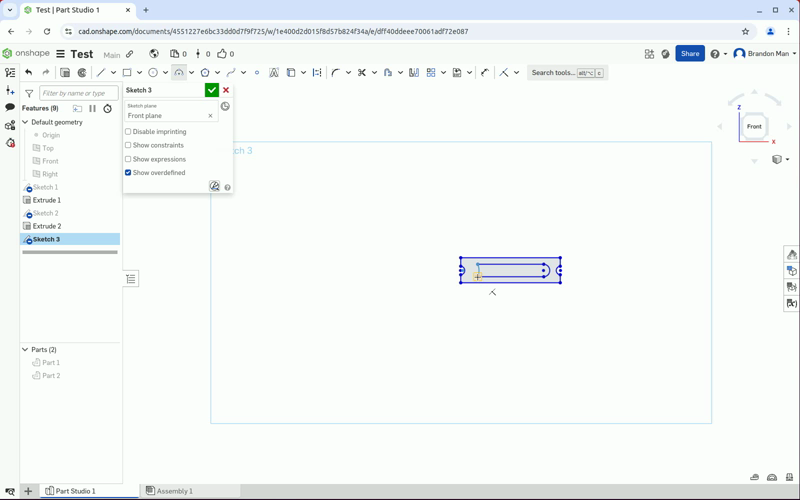
click(477, 276)
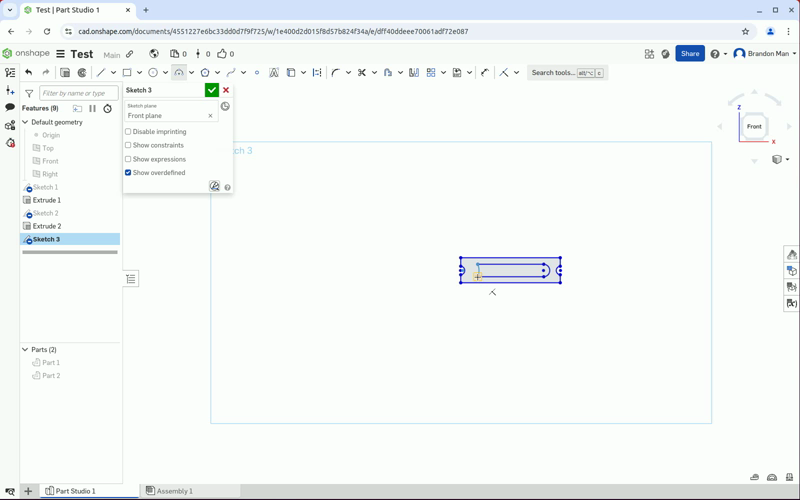
key_down(shift)
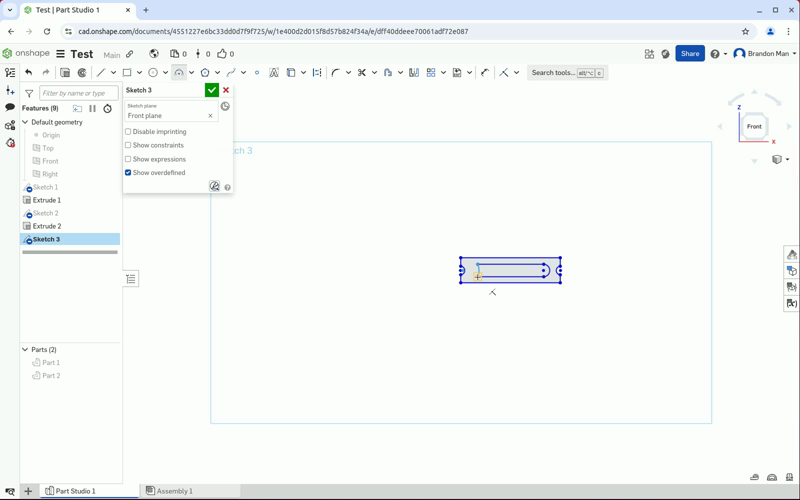
mouse_move(471, 270)
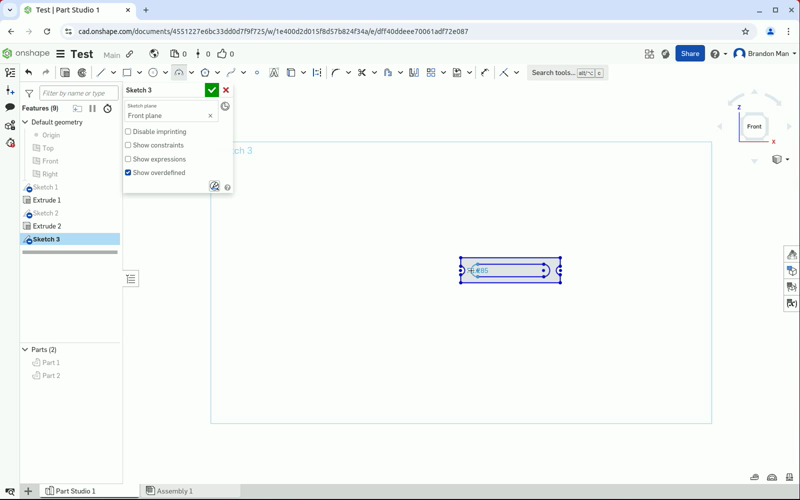
click(471, 270)
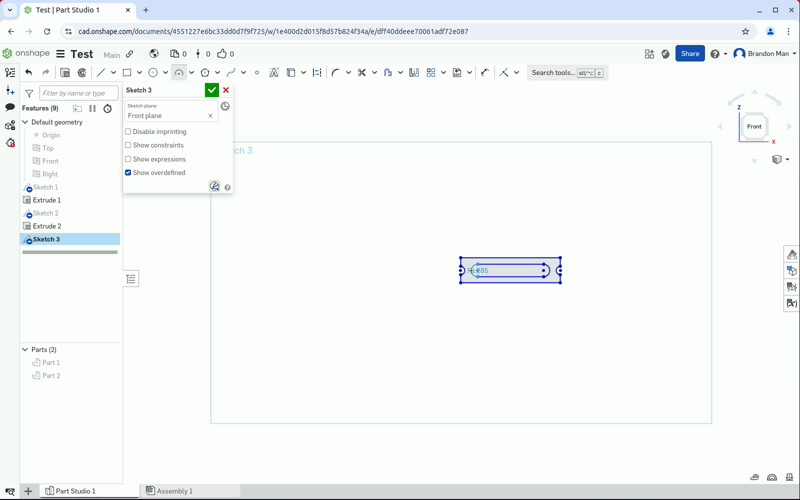
key_up(shift)
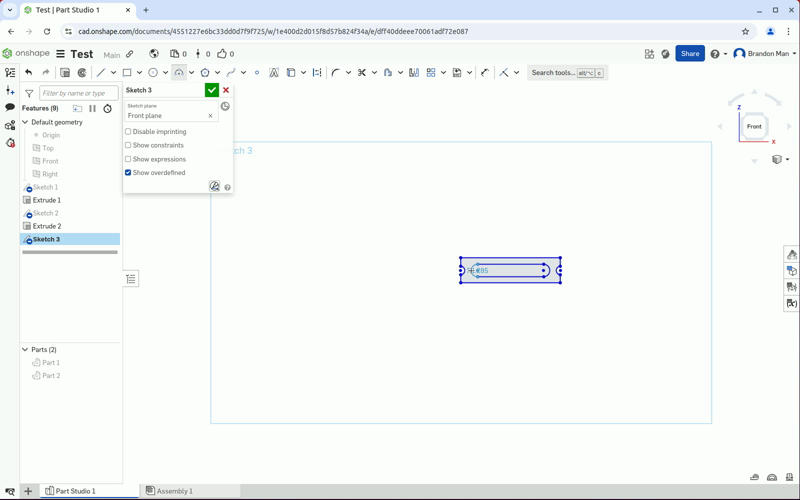
key(esc)
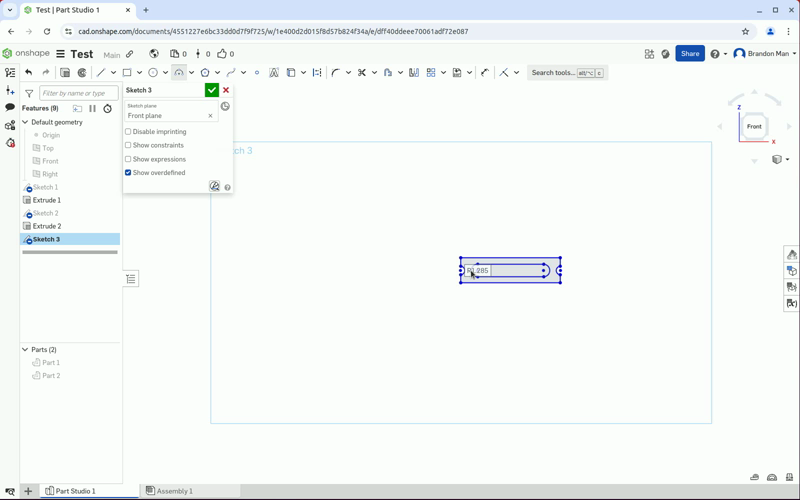
mouse_move(508, 281)
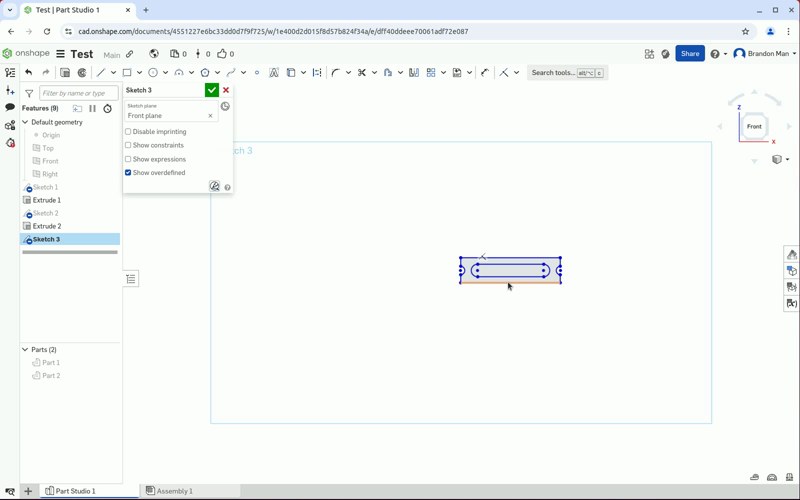
scroll(6)
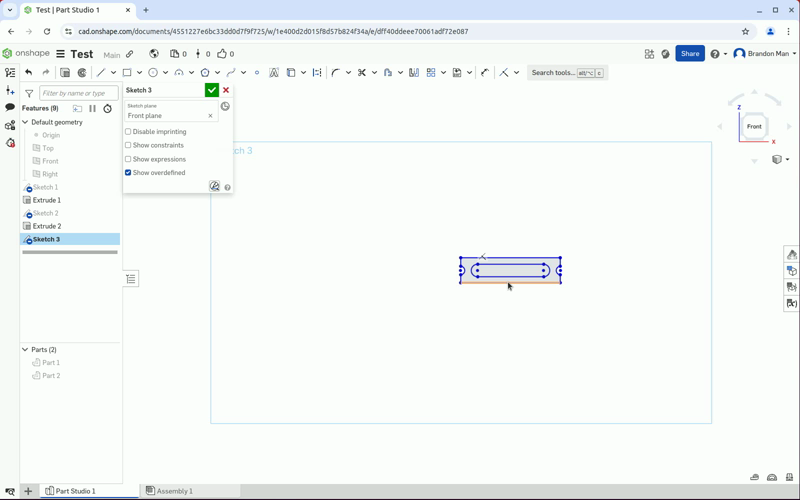
scroll(6)
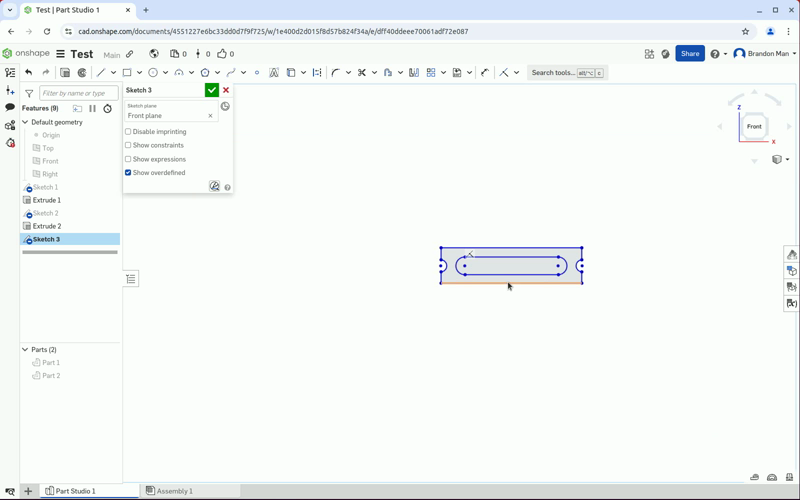
scroll(6)
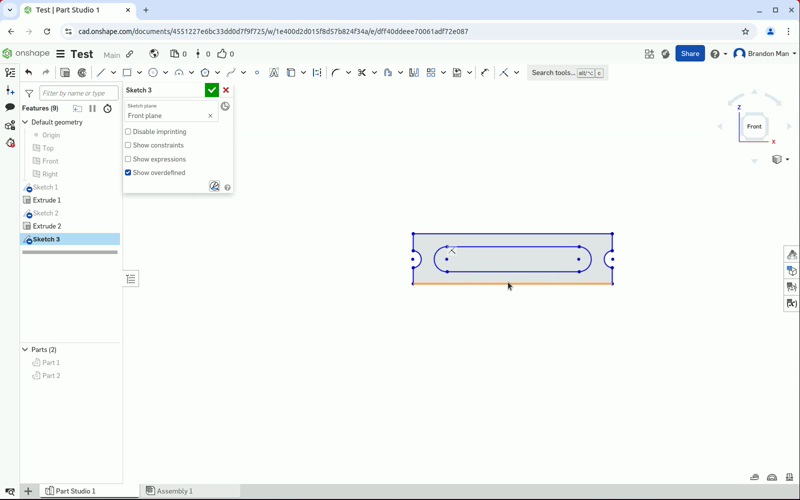
scroll(6)
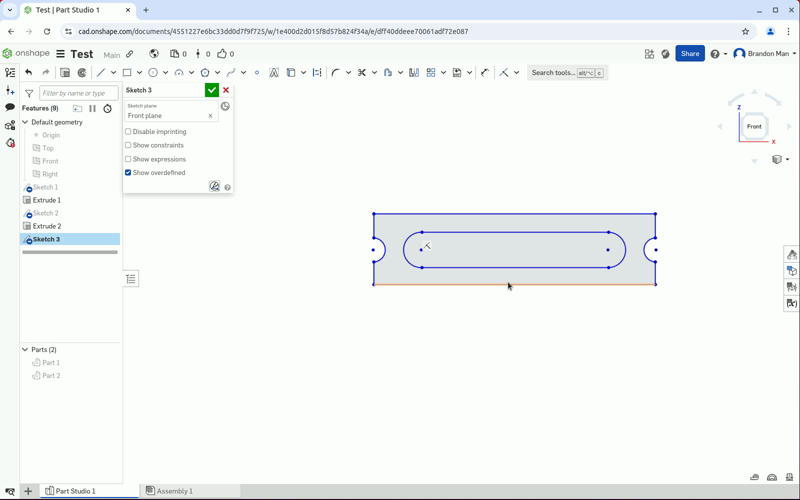
scroll(6)
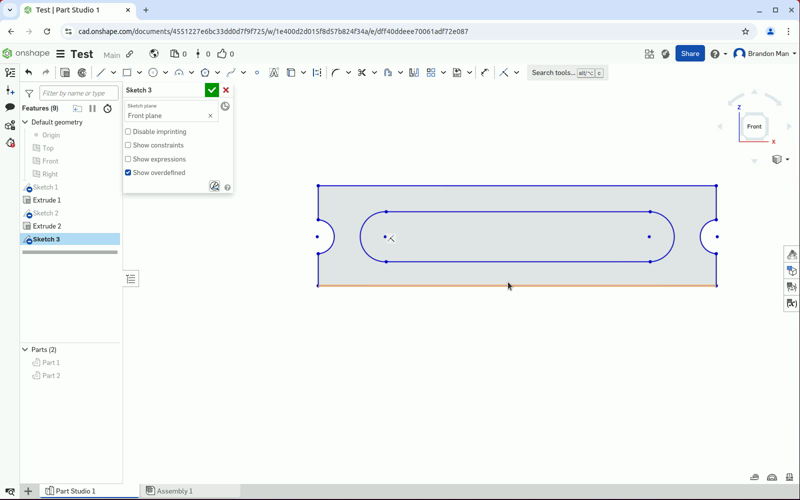
scroll(6)
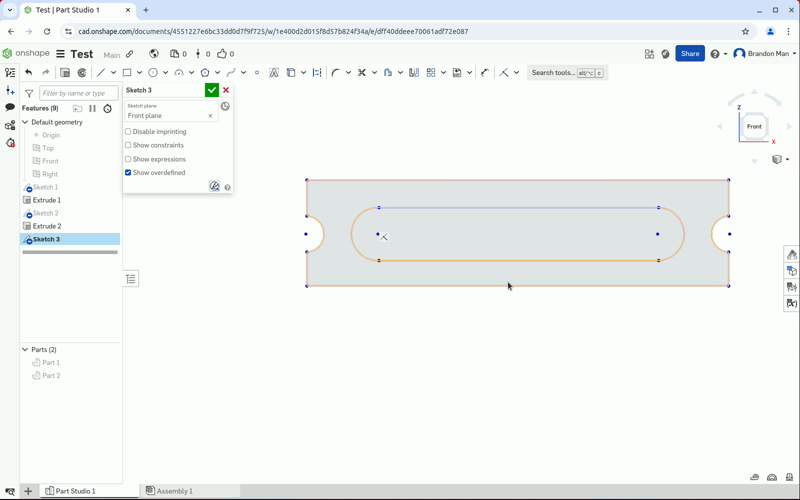
scroll(6)
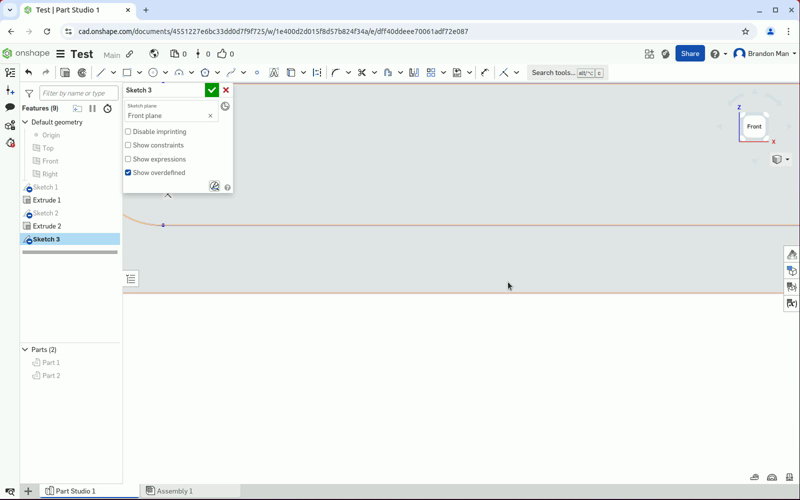
click(508, 281)
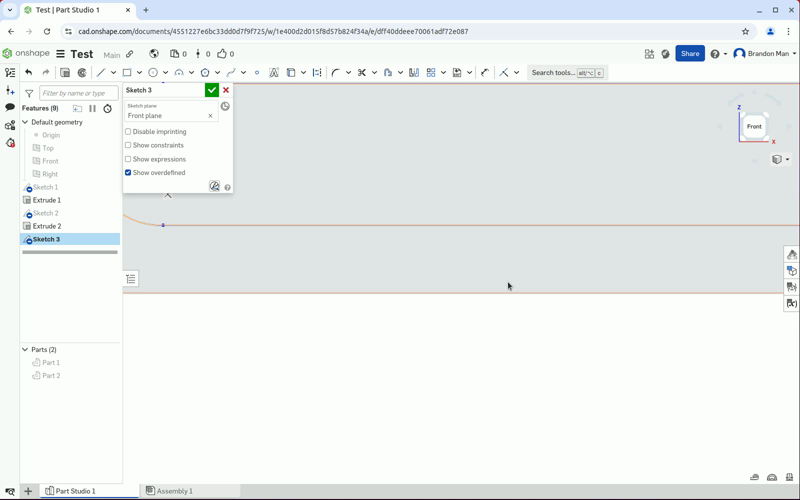
scroll(-6)
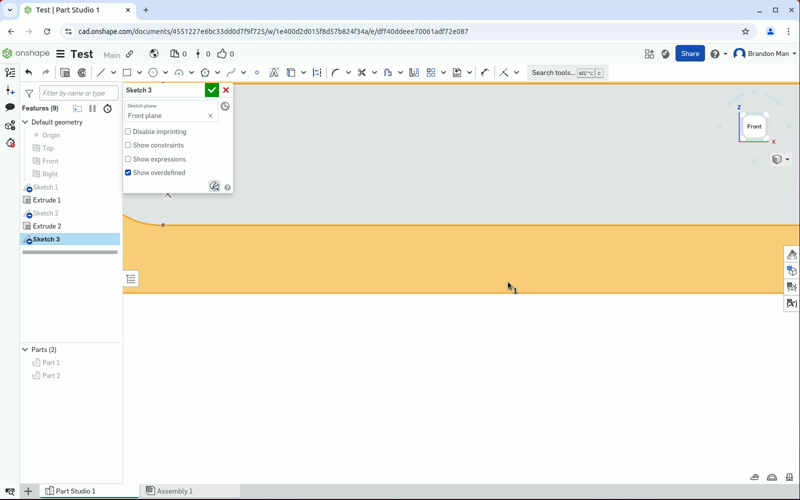
scroll(-6)
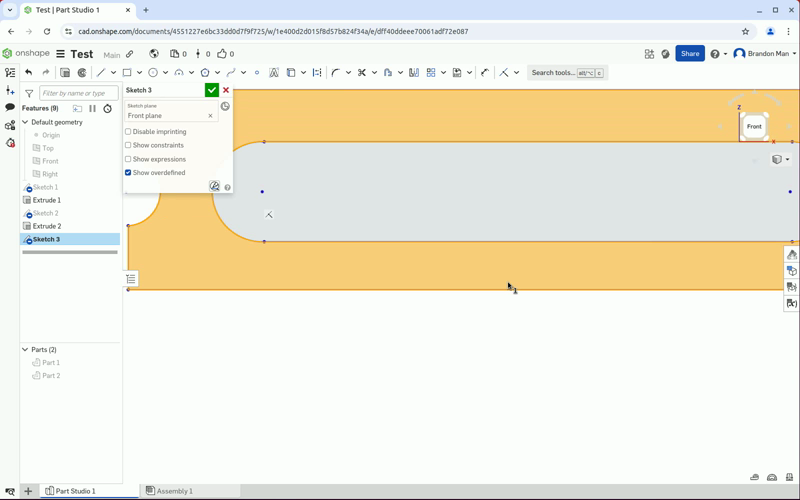
scroll(-6)
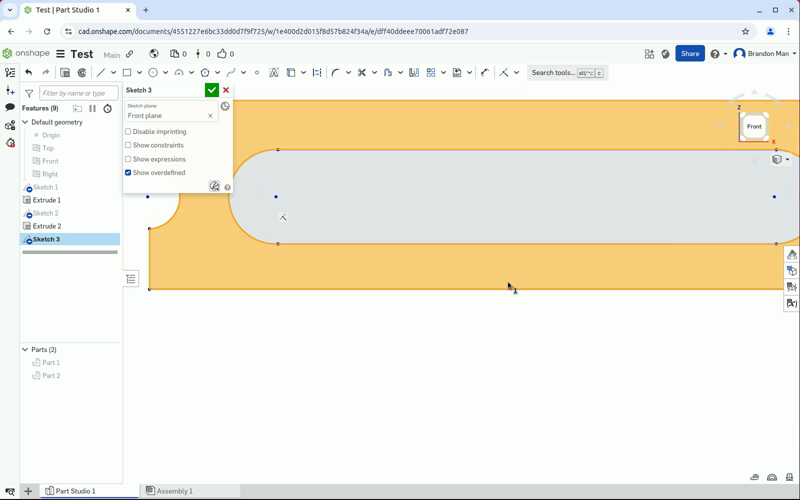
scroll(-6)
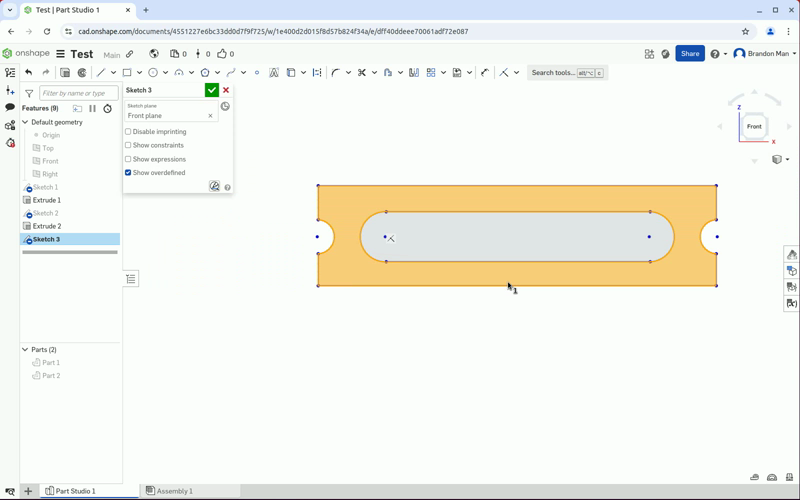
scroll(-6)
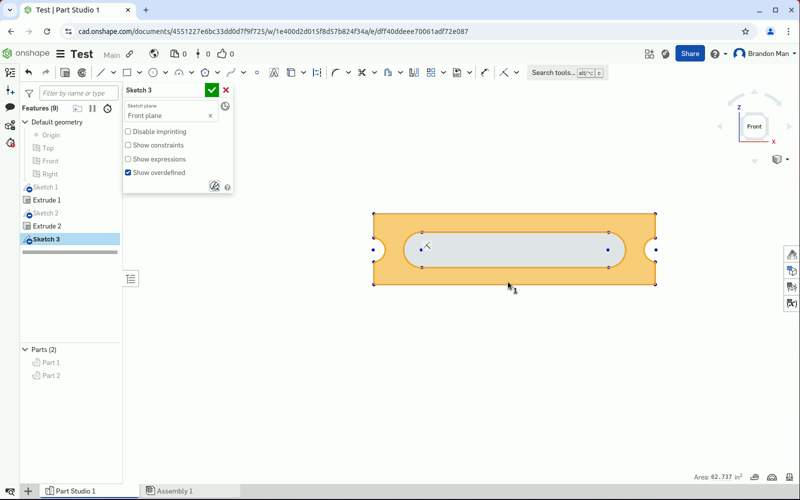
scroll(-6)
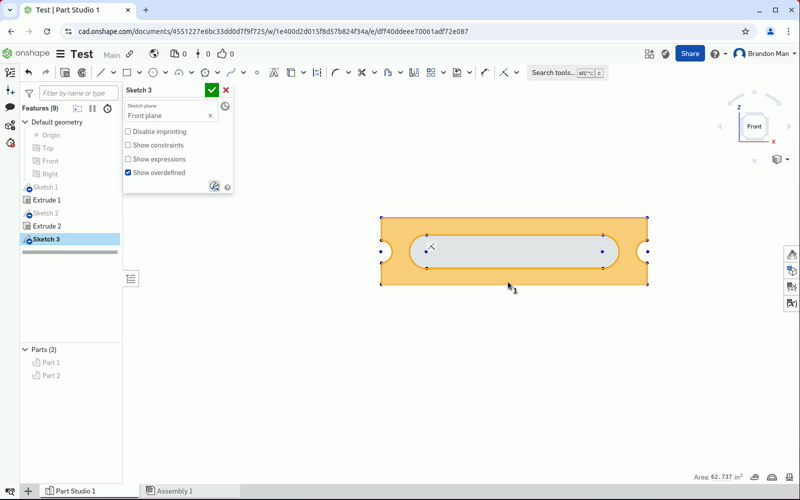
scroll(-6)
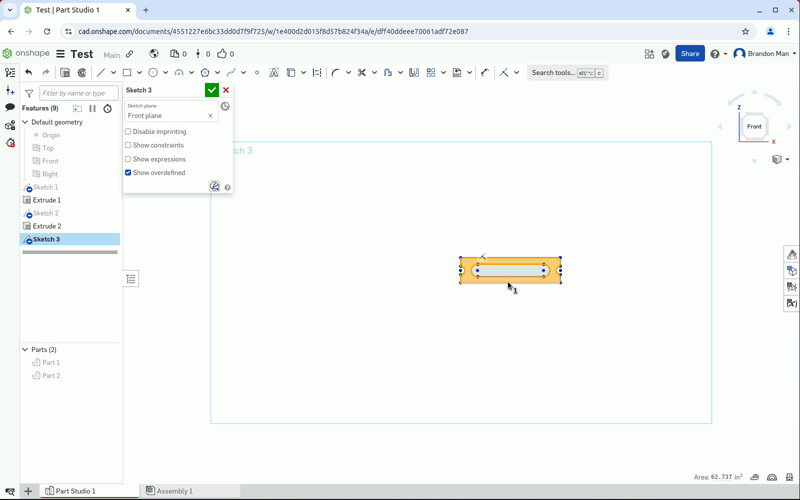
mouse_move(73, 352)
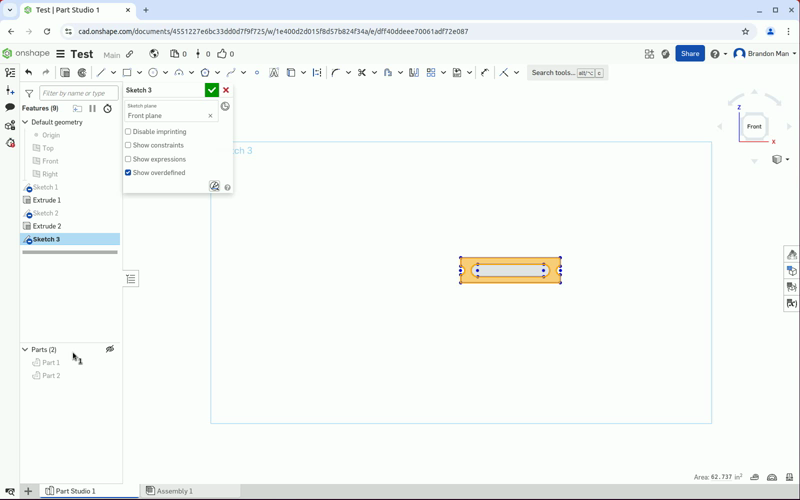
key(shift+y)
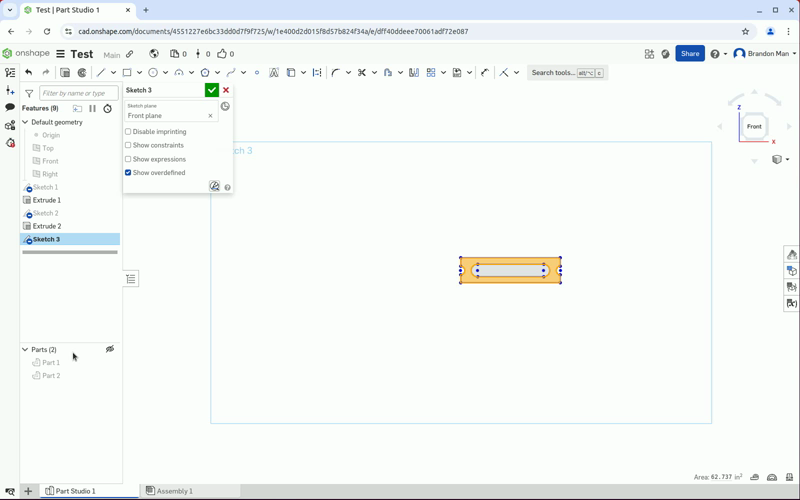
key(shift+e)
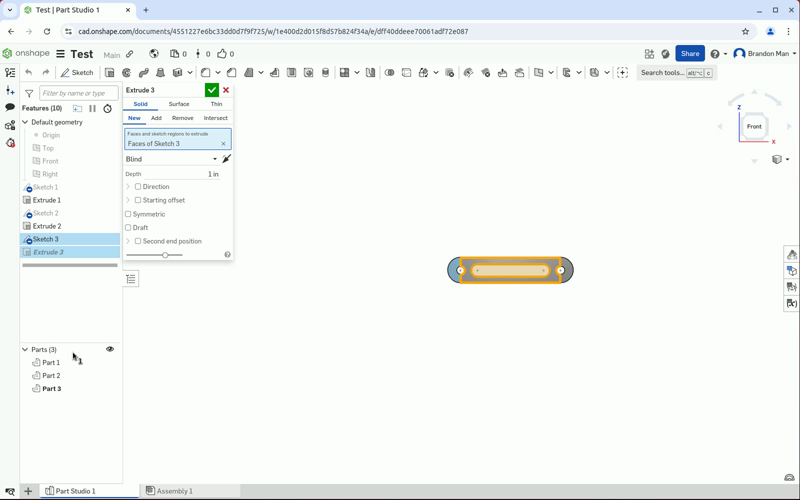
mouse_move(143, 106)
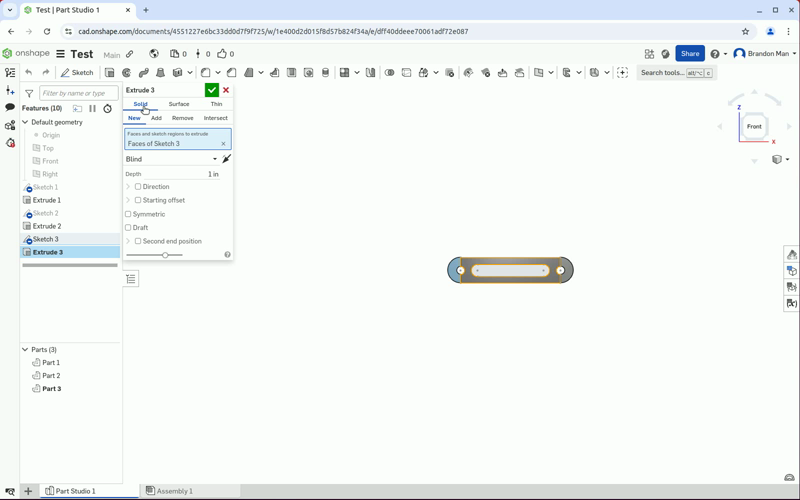
click(143, 106)
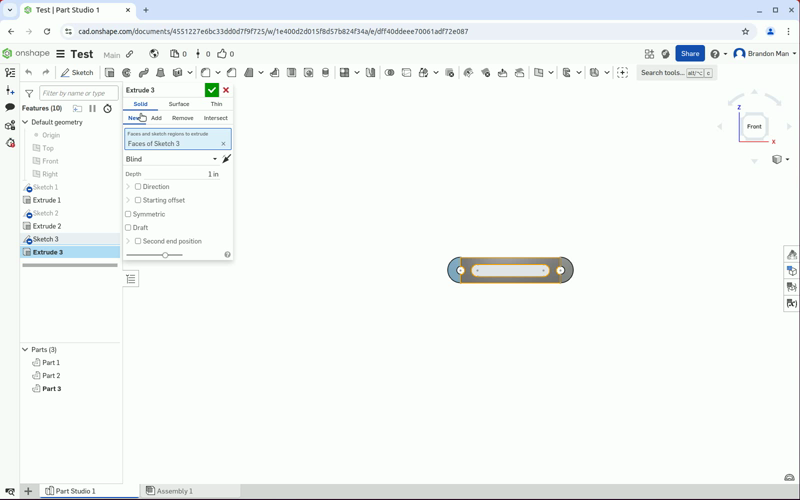
mouse_move(137, 120)
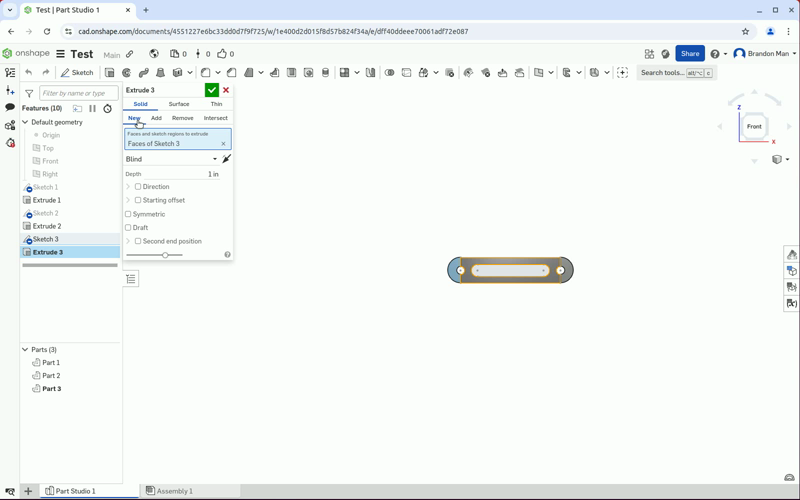
click(137, 120)
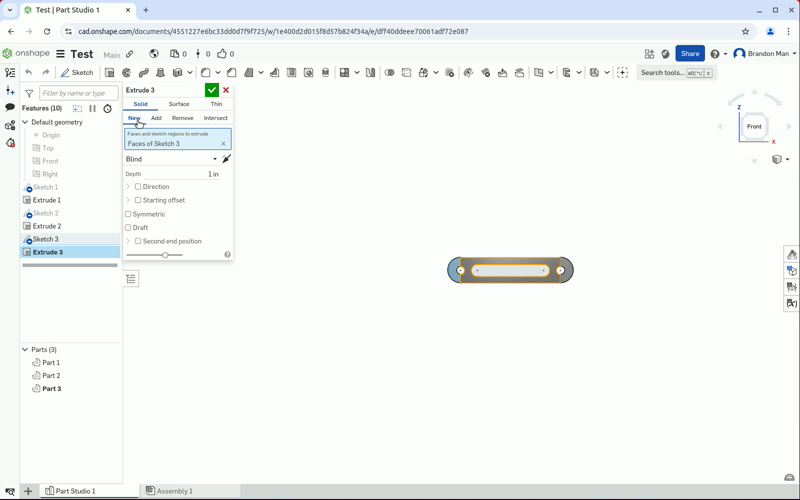
key(tab, 4)
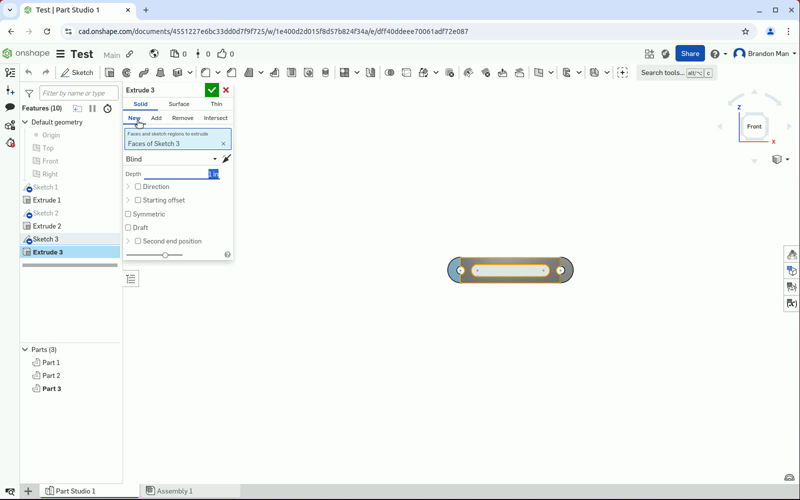
text(1.685)
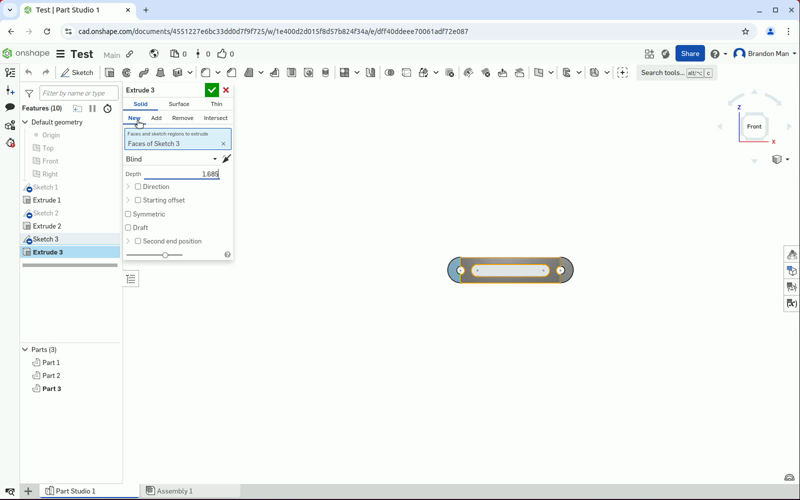
key(enter)
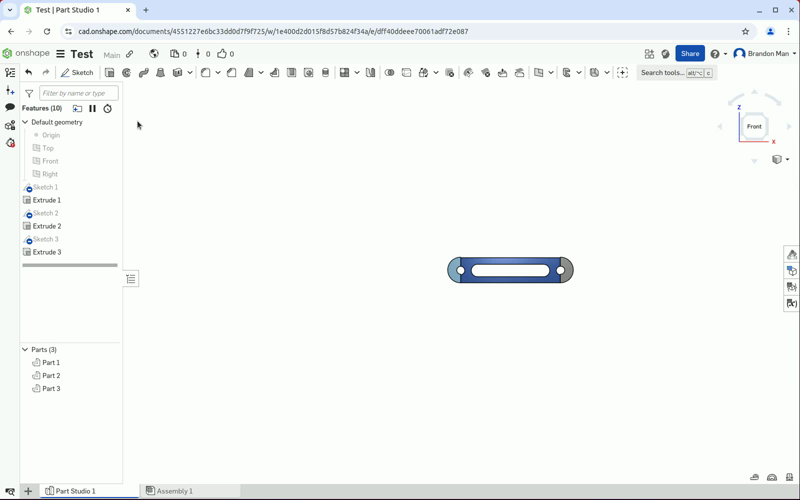
key(shift+h)
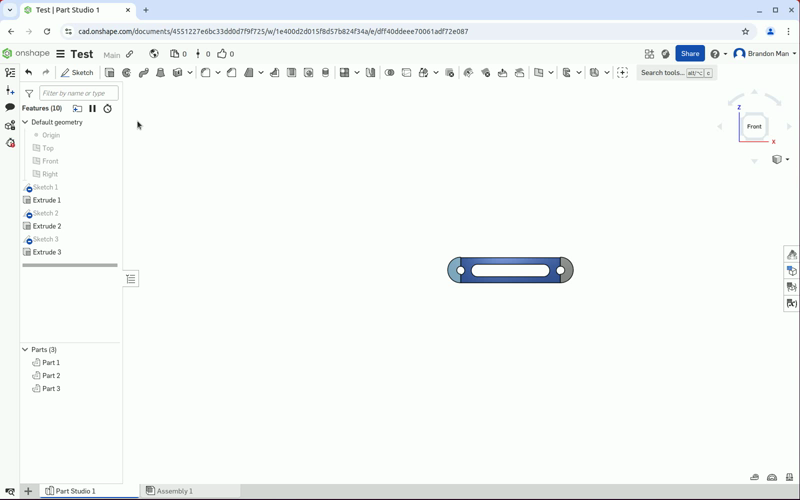
key(shift+h)
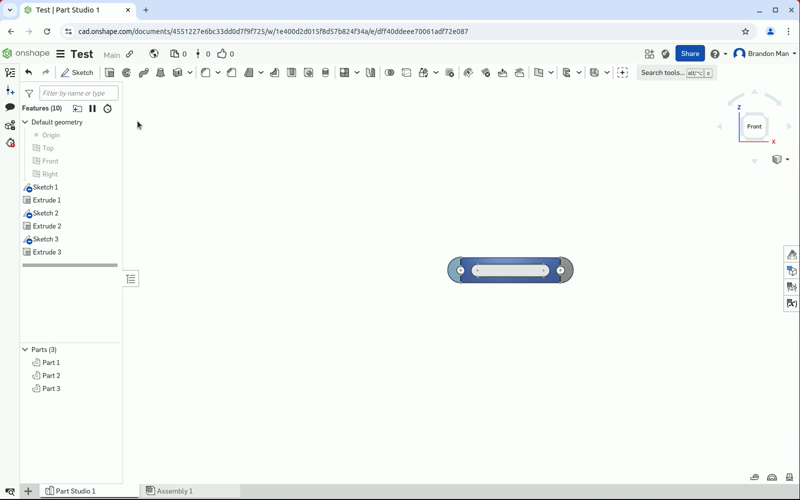
key(shift+7)
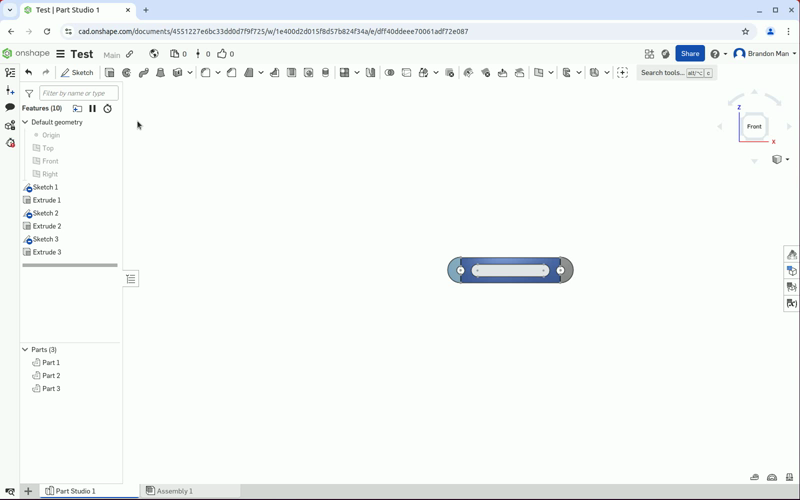
key(left, 2)
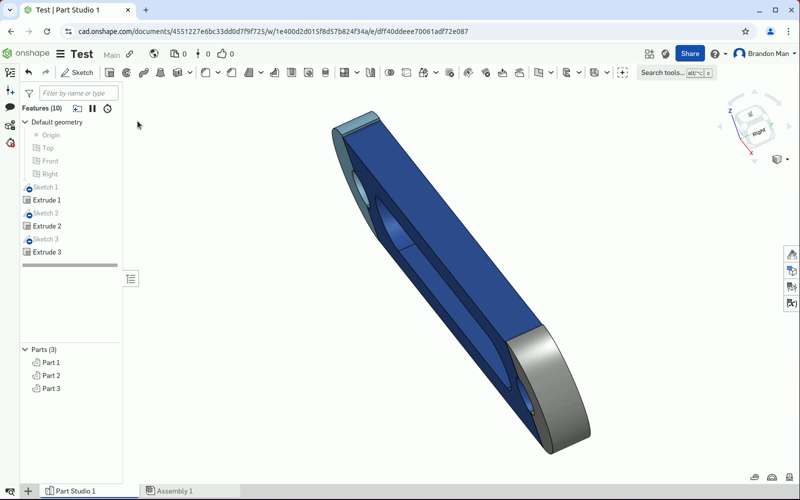
key(down, 2)
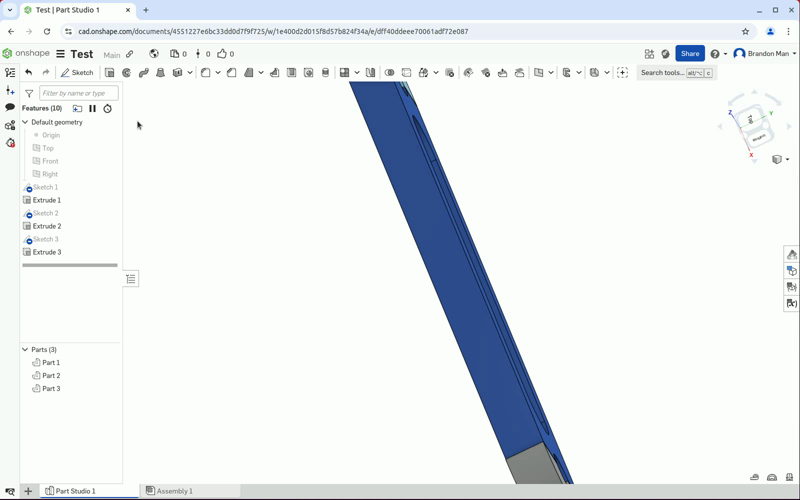
key(up, 2)
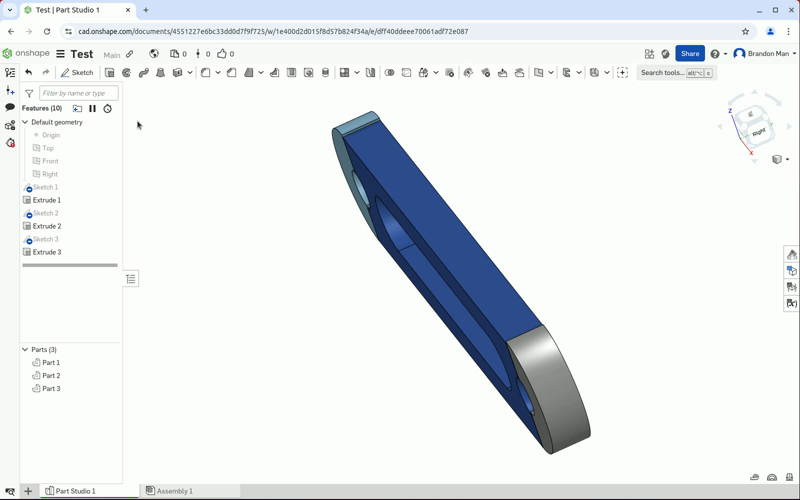
key(right, 2)
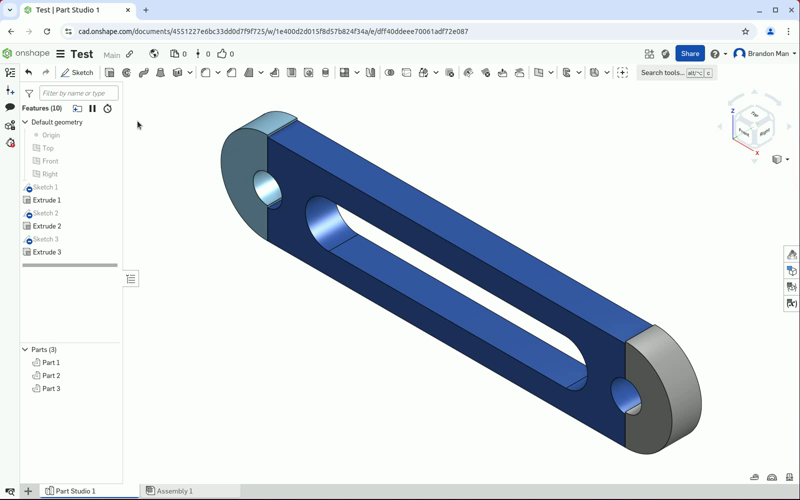
mouse_move(73, 189)
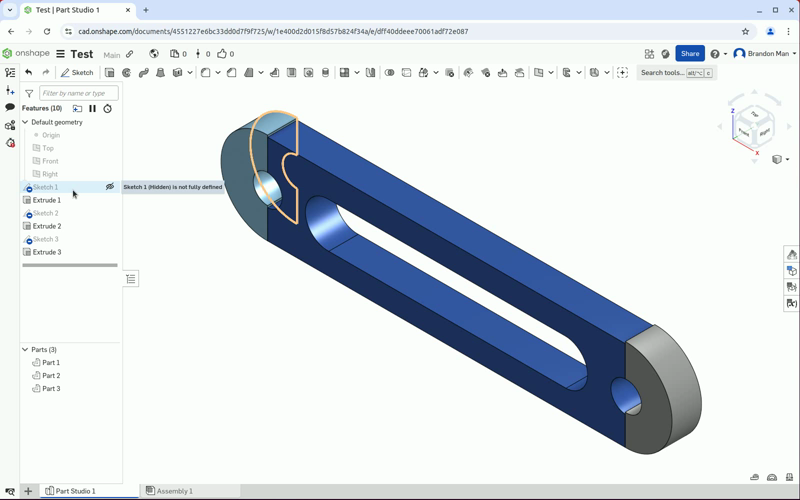
click(73, 189)